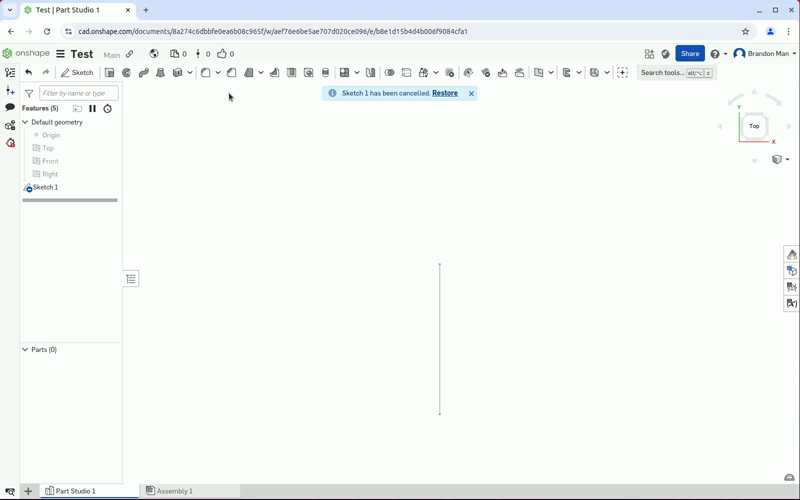
key(shift+h)
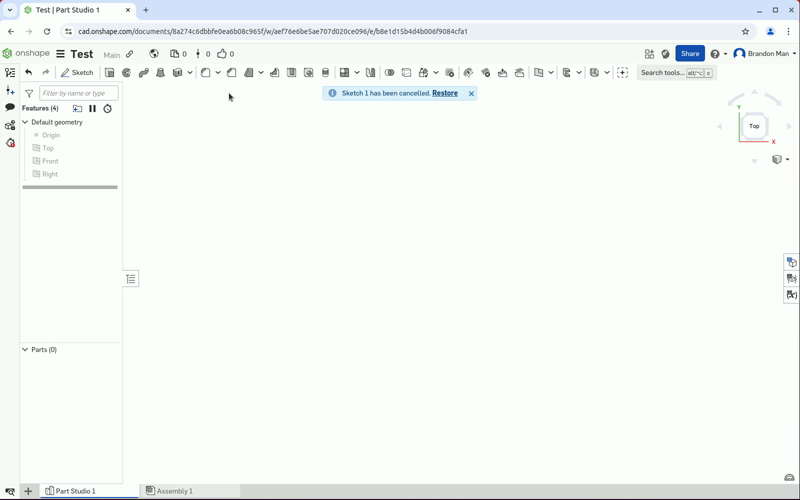
mouse_move(73, 352)
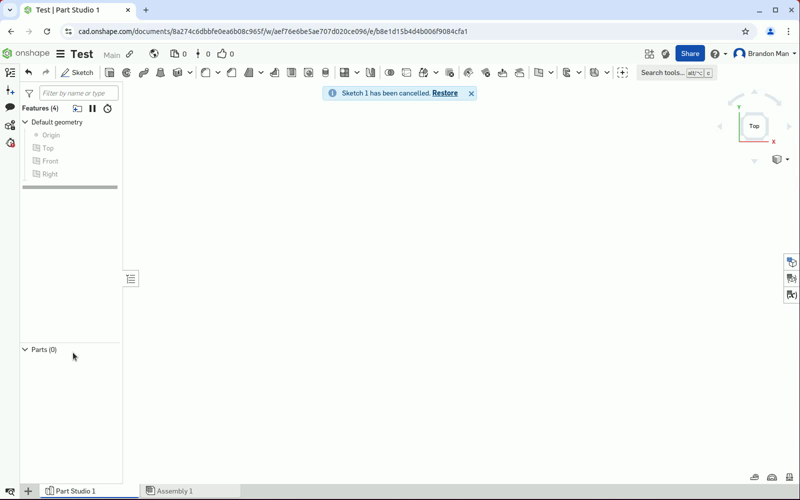
key(y)
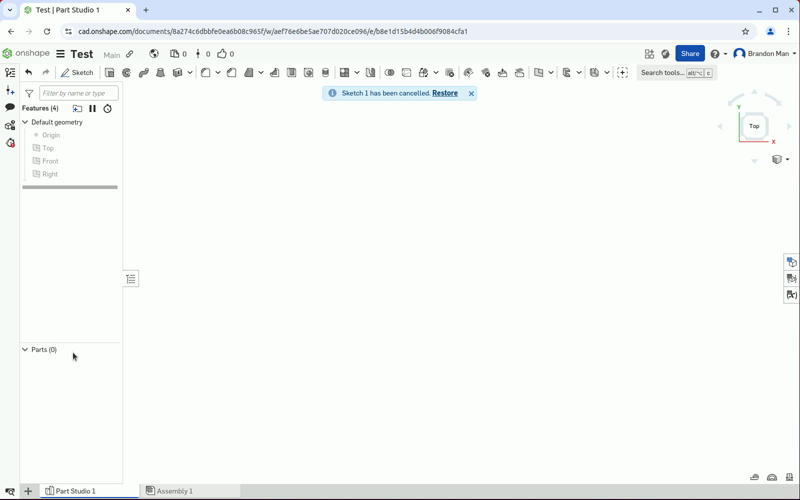
key(shift+p)
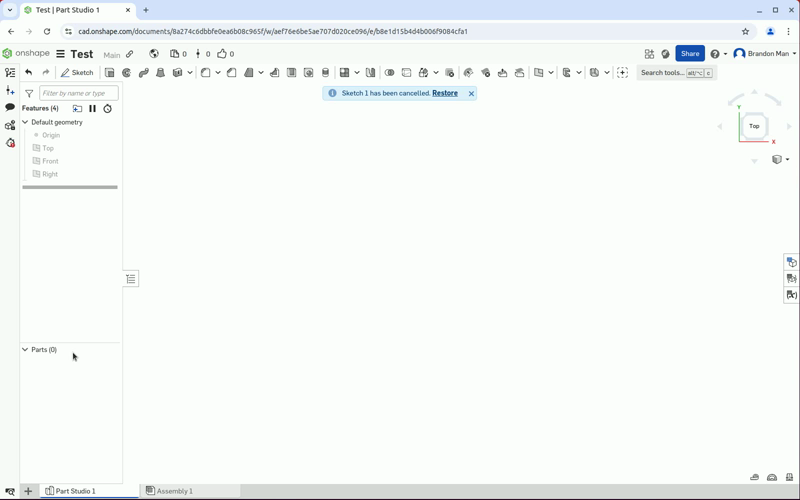
key(space)
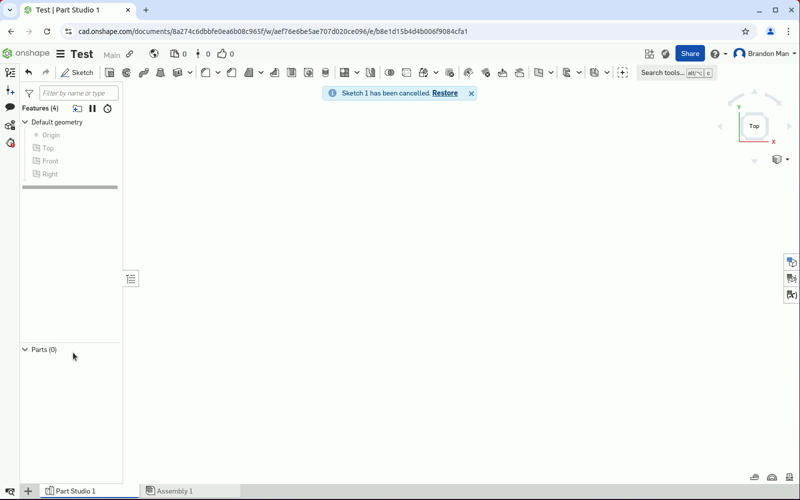
key_down(shift)
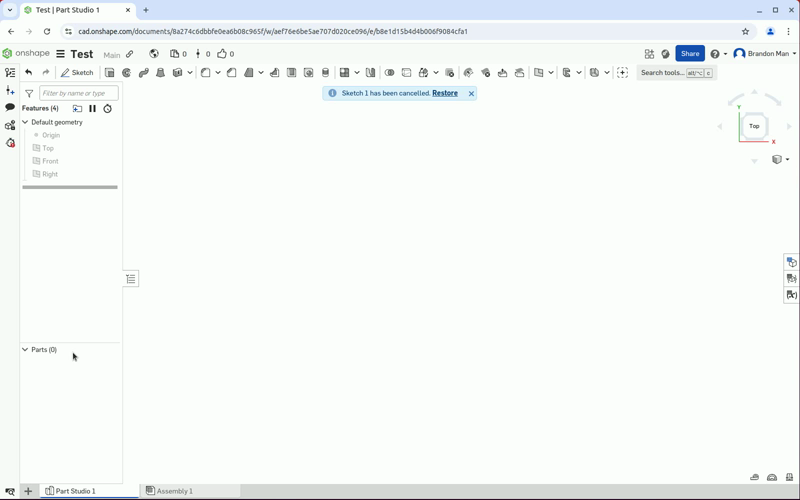
key(up)
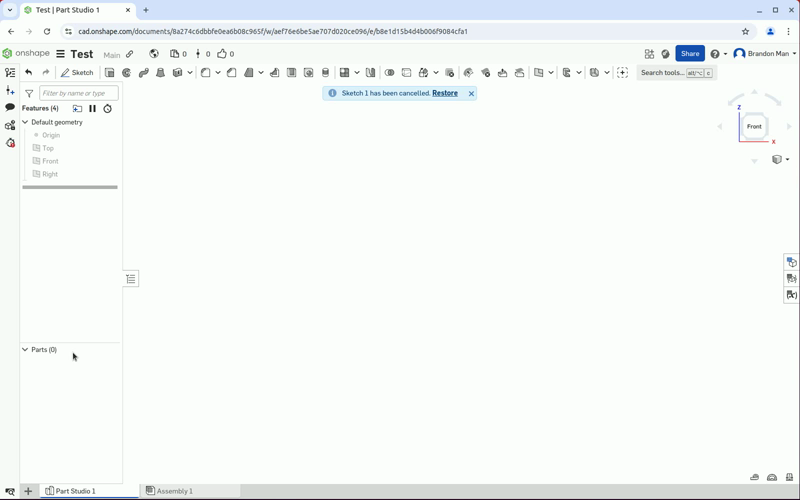
key_up(shift)
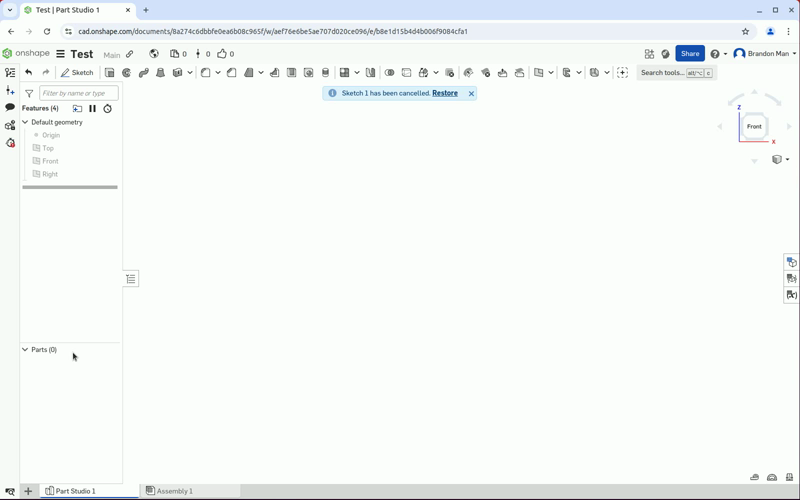
mouse_move(73, 352)
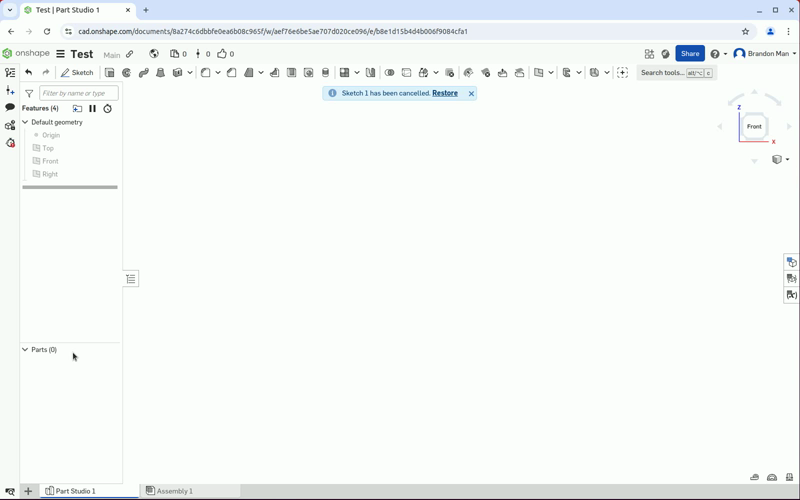
key(shift+y)
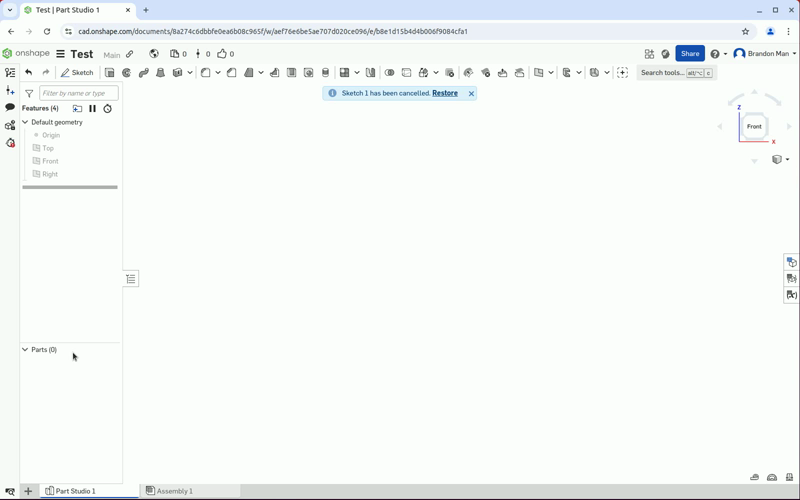
key(shift+s)
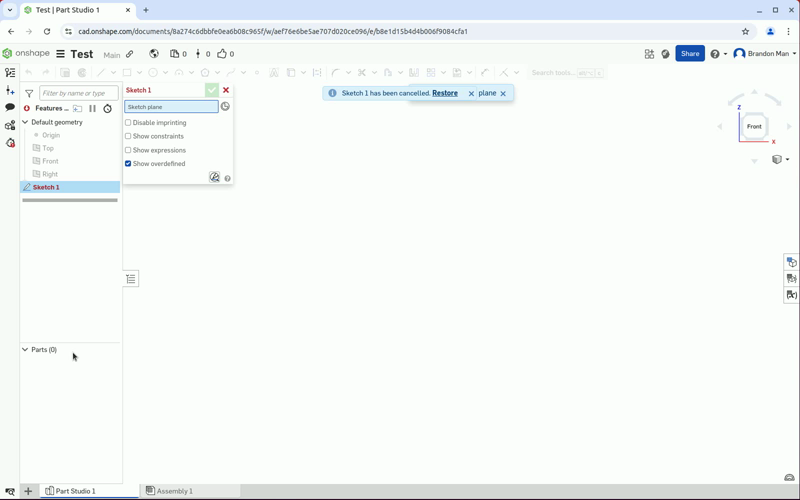
mouse_move(73, 163)
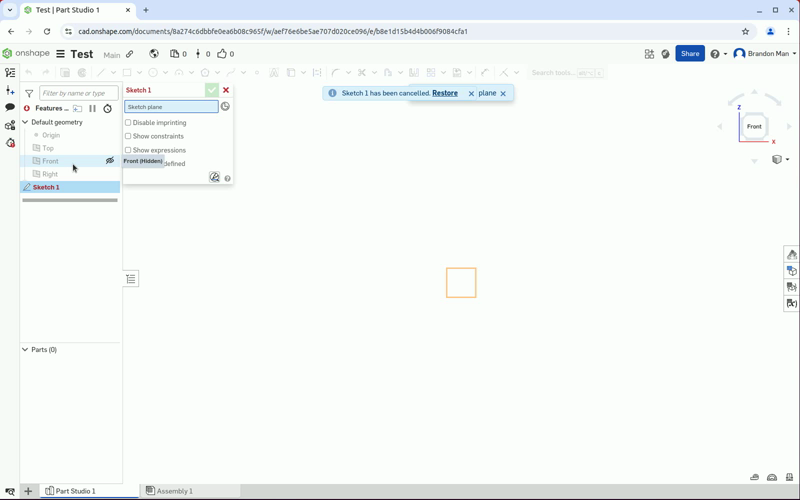
click(73, 163)
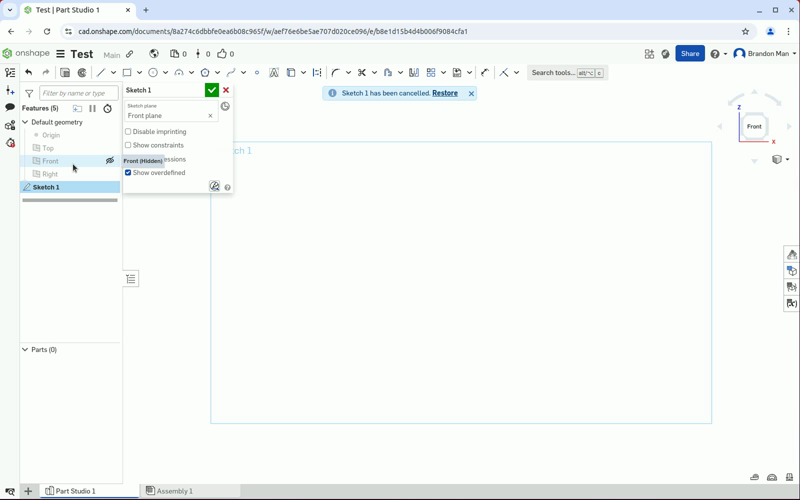
mouse_move(73, 352)
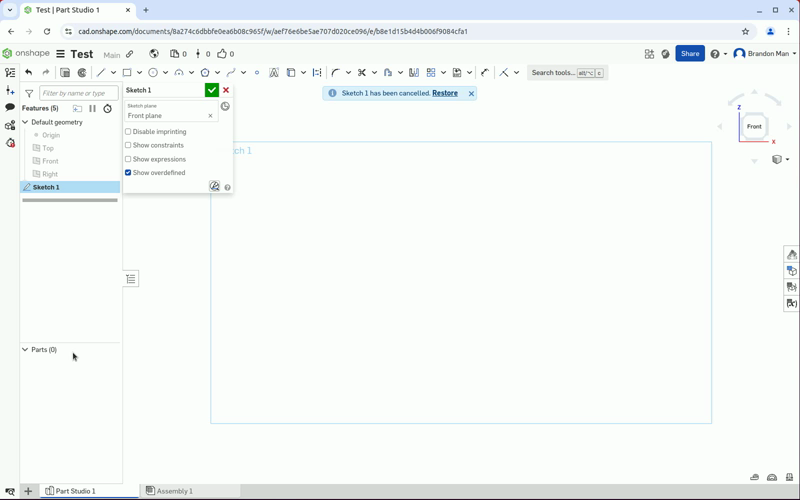
key(y)
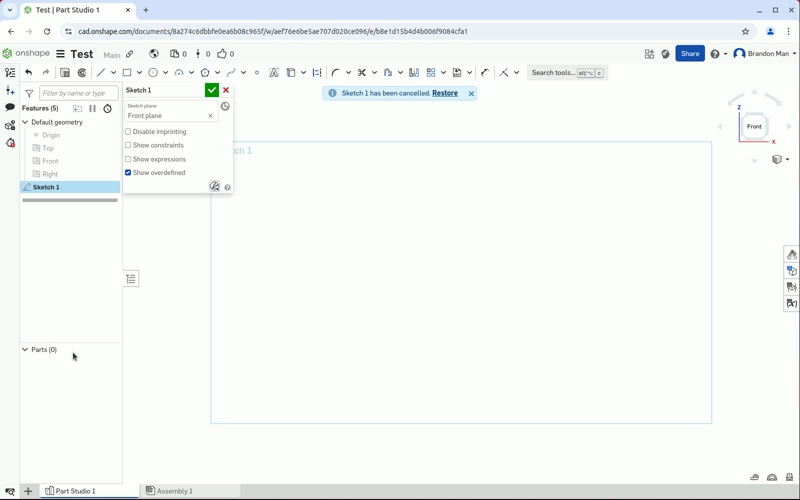
key(a)
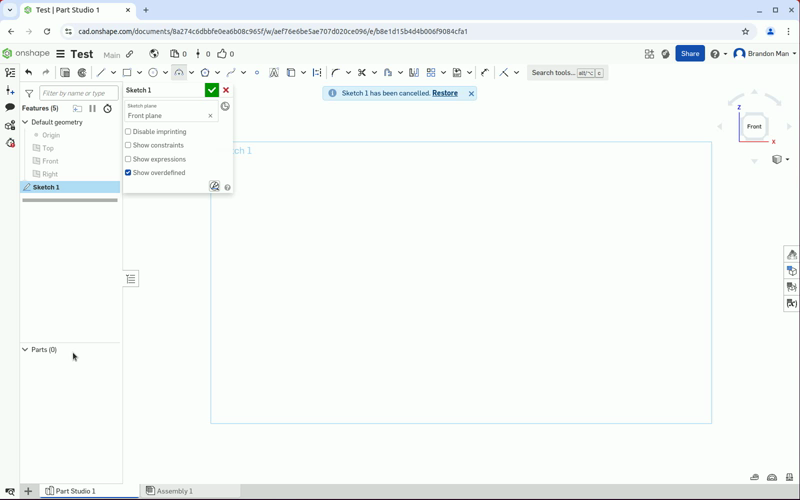
key_down(shift)
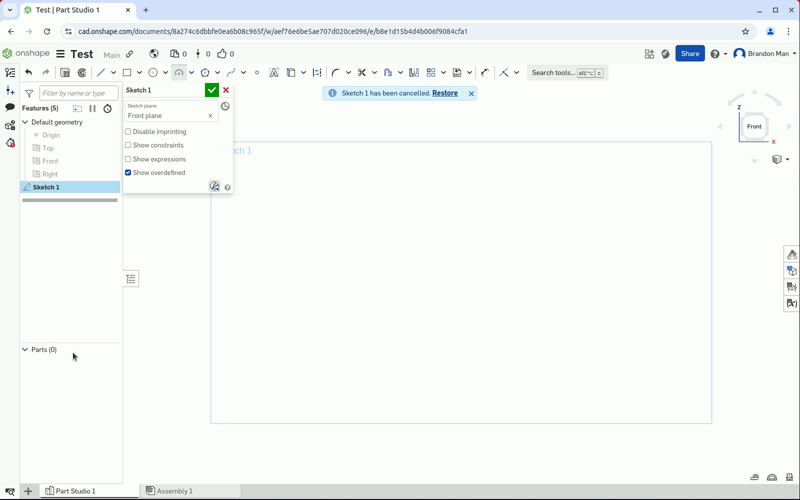
mouse_move(369, 228)
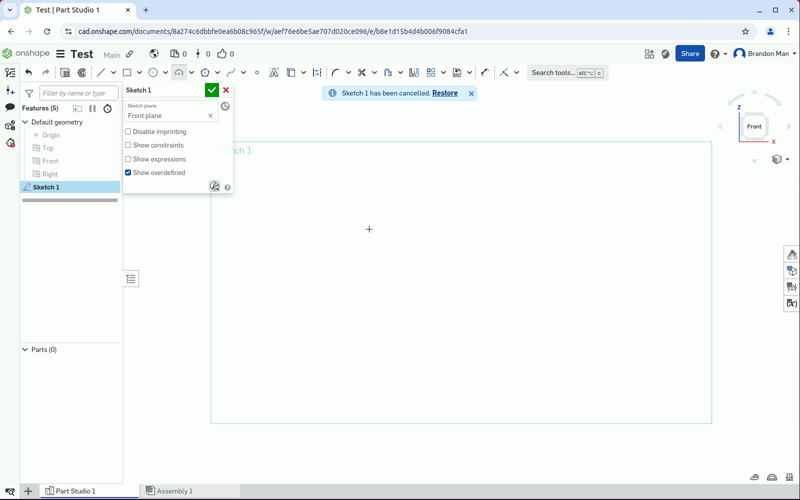
click(369, 228)
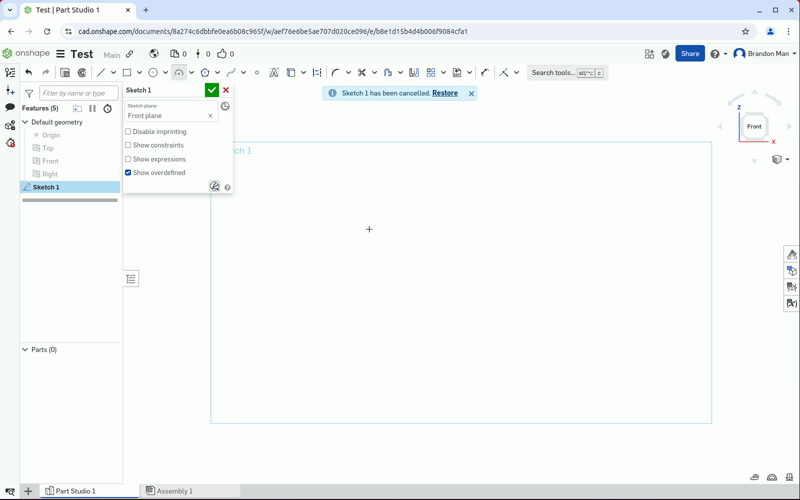
key_up(shift)
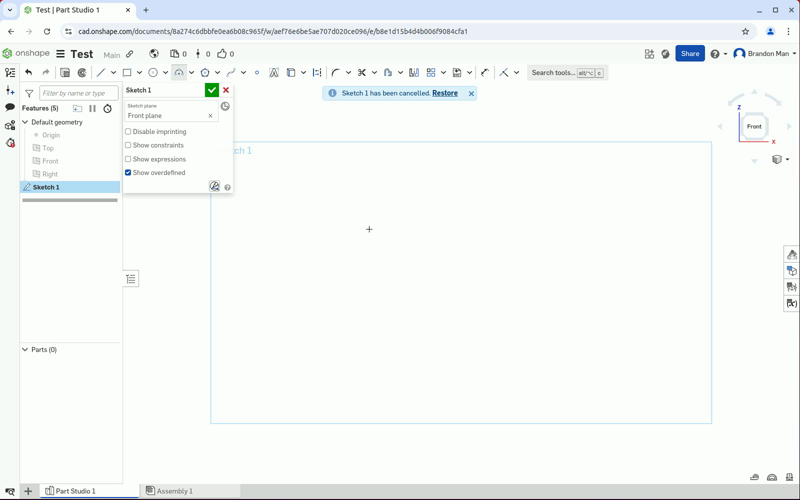
key_down(shift)
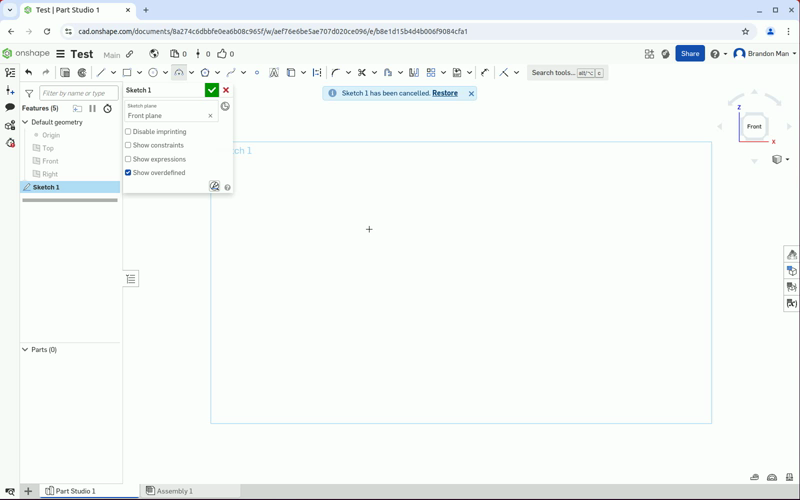
mouse_move(565, 282)
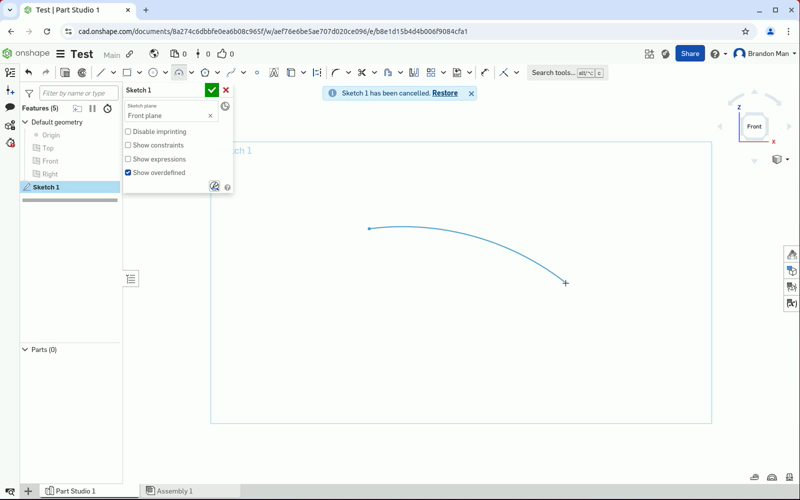
click(565, 282)
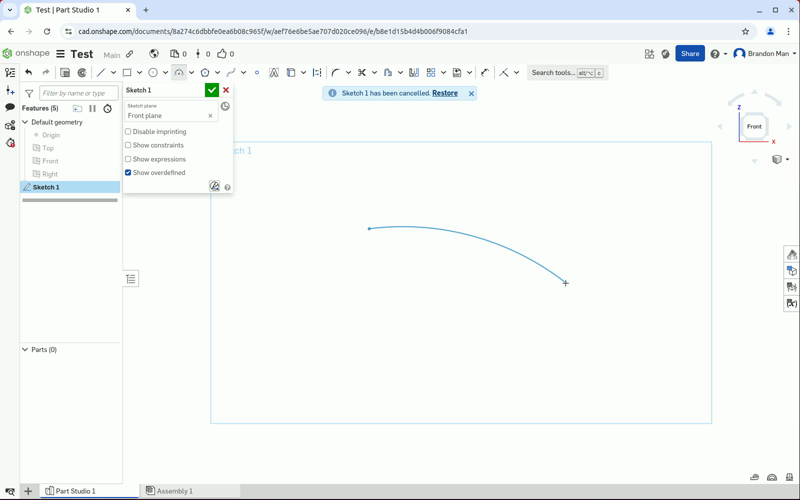
mouse_move(432, 384)
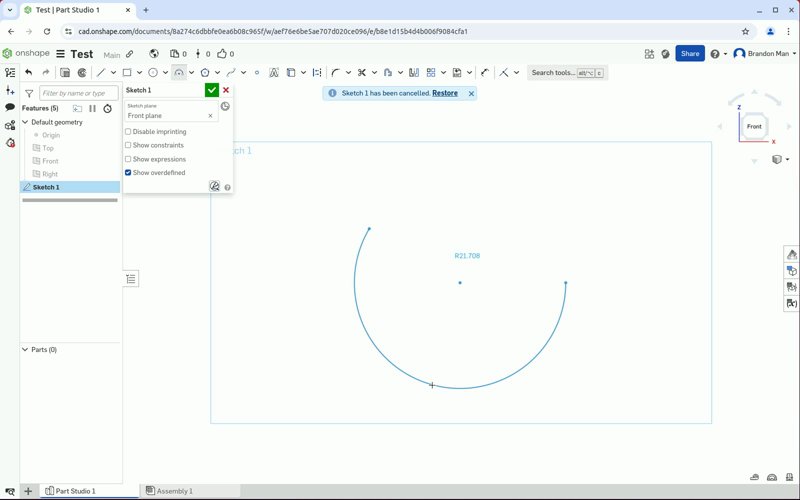
click(432, 384)
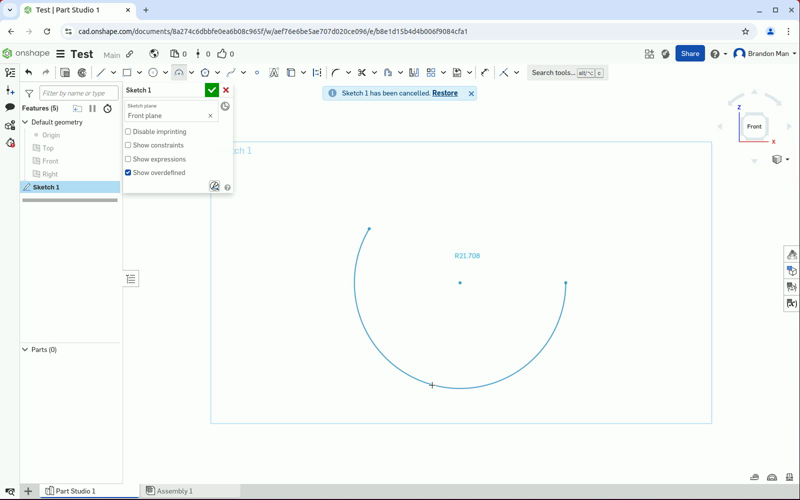
key_up(shift)
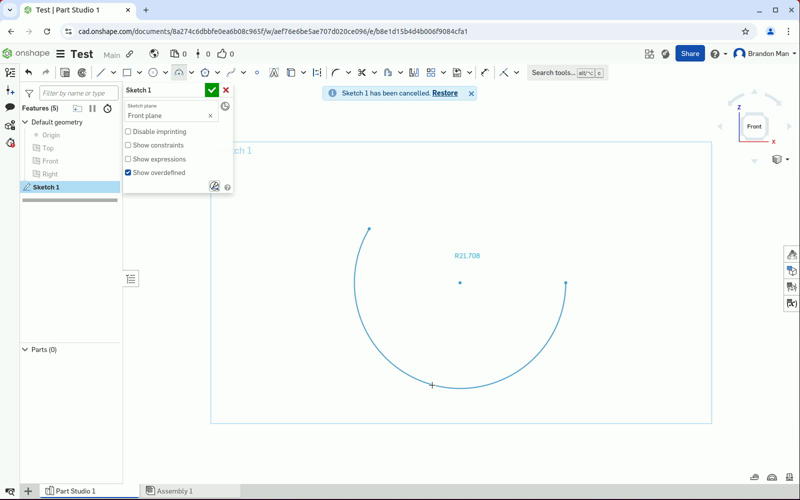
mouse_move(565, 282)
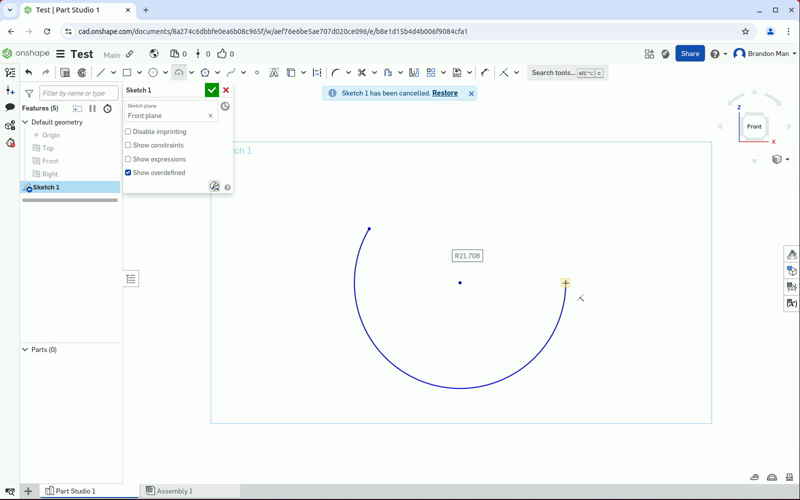
click(565, 282)
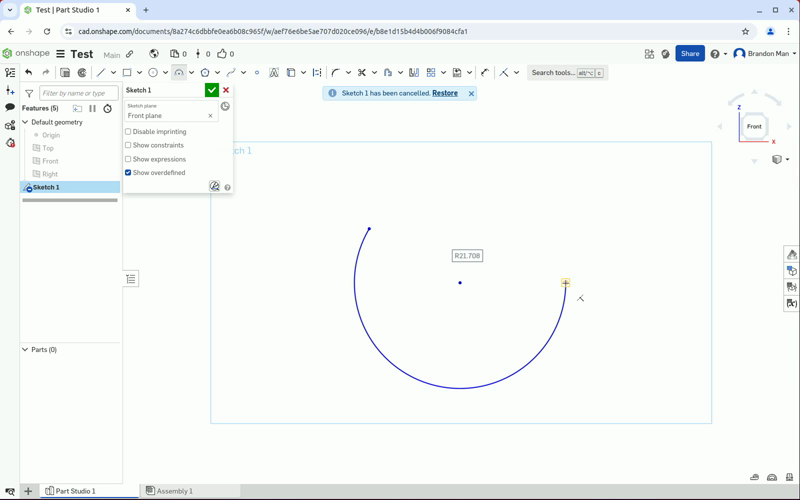
mouse_move(369, 228)
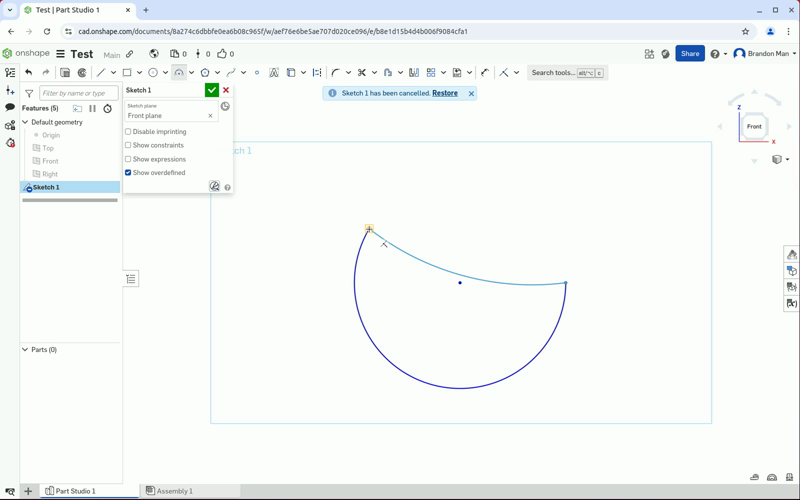
click(369, 228)
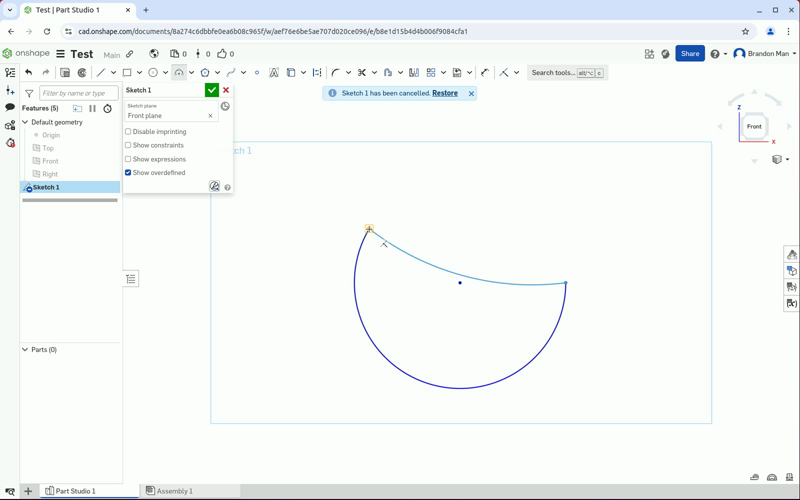
key_down(shift)
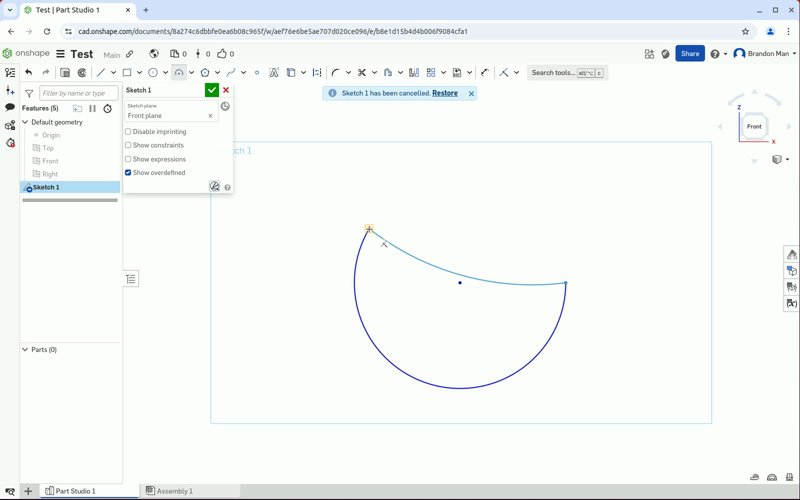
mouse_move(447, 330)
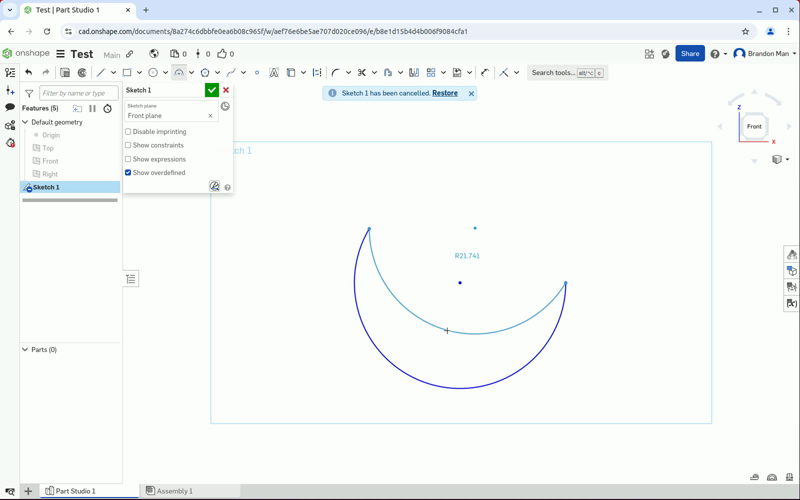
click(447, 330)
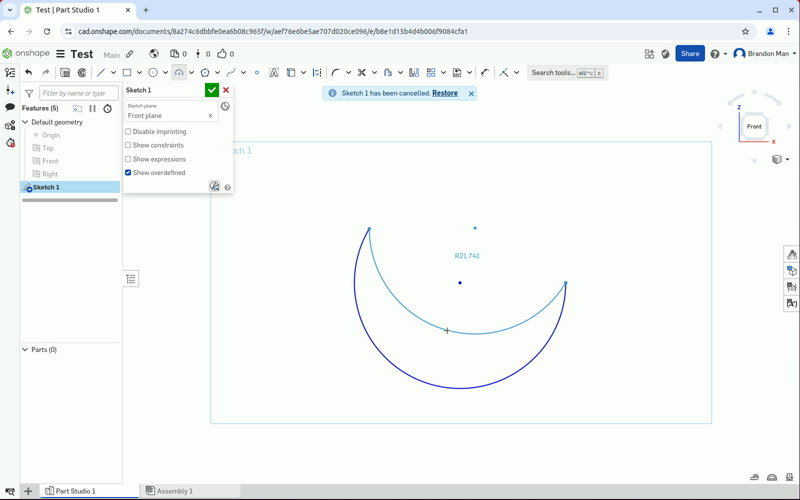
key_up(shift)
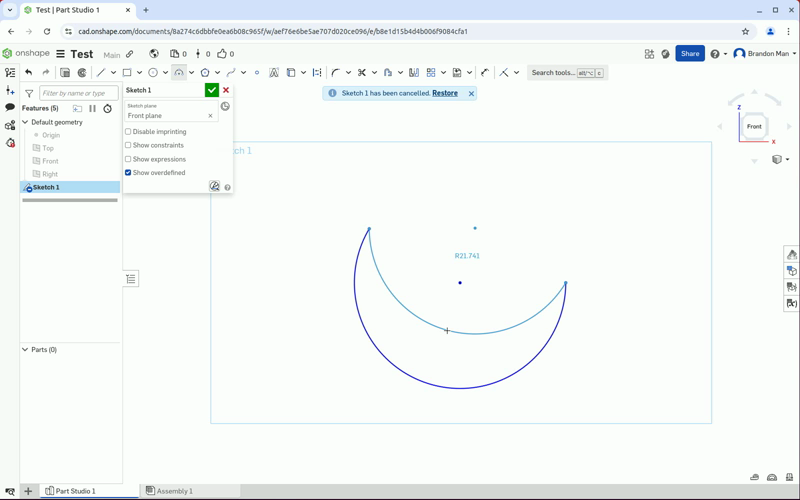
key(esc)
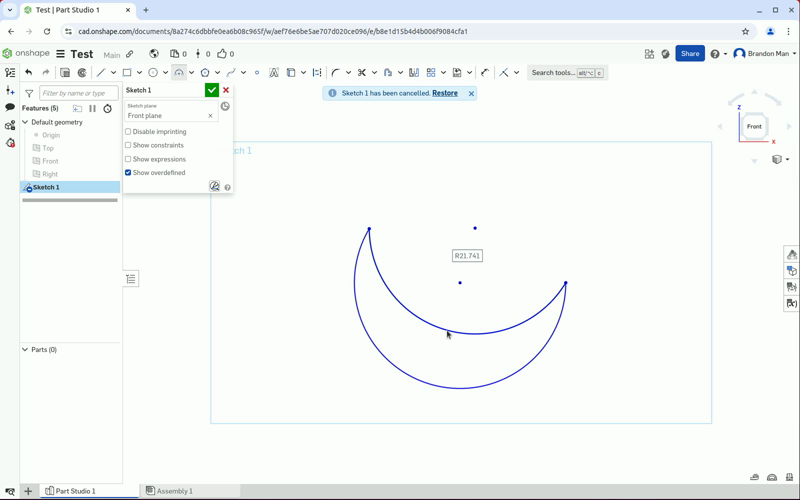
mouse_move(384, 340)
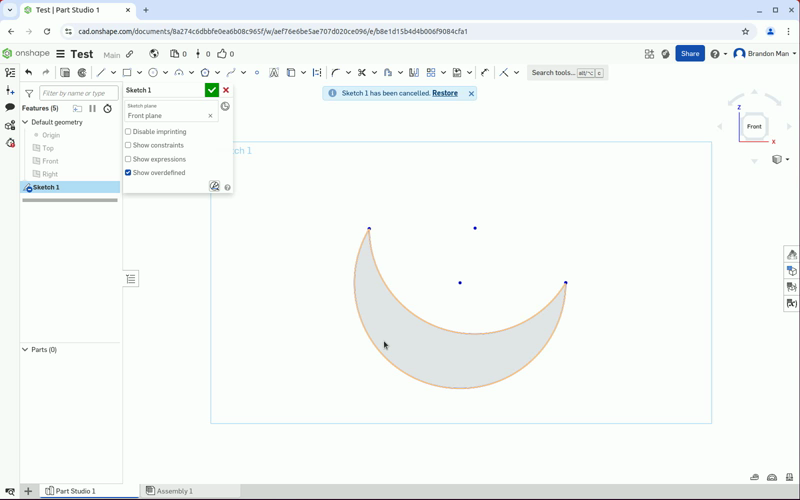
click(384, 340)
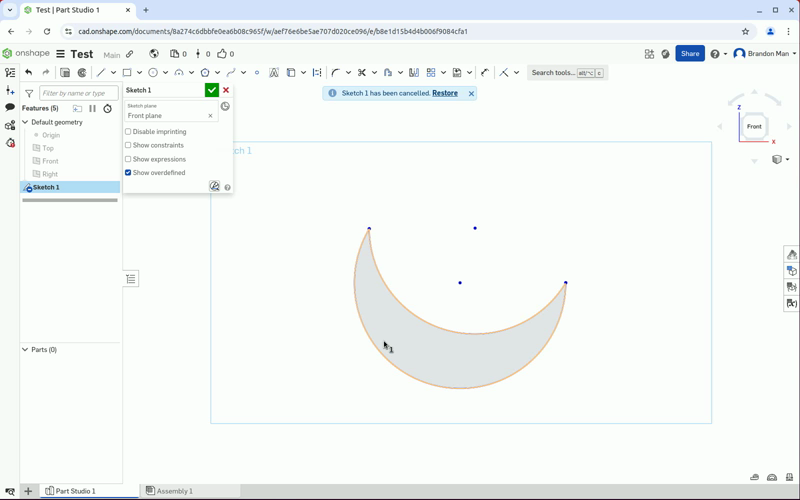
mouse_move(73, 352)
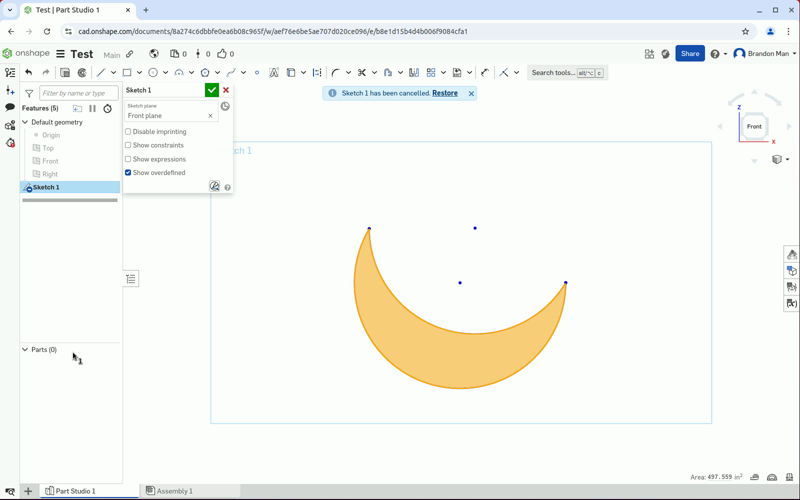
key(shift+y)
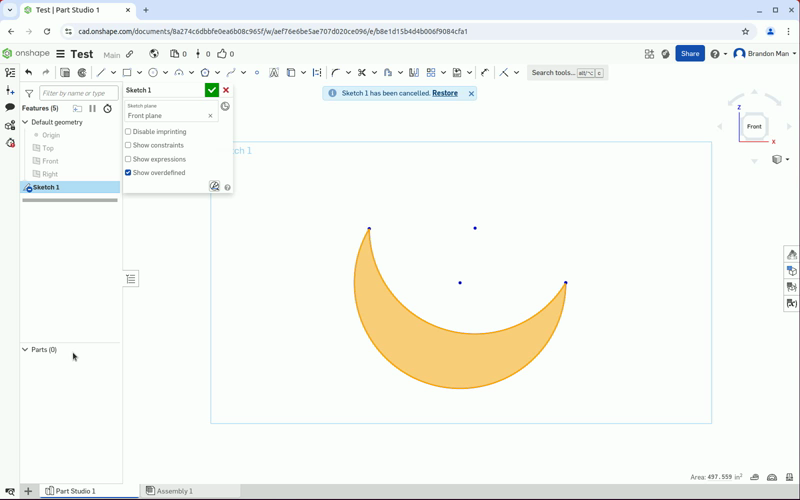
key(shift+e)
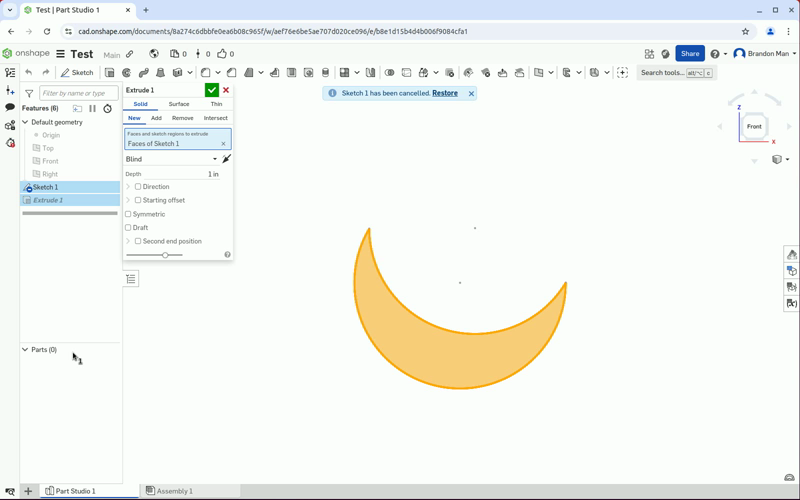
mouse_move(143, 106)
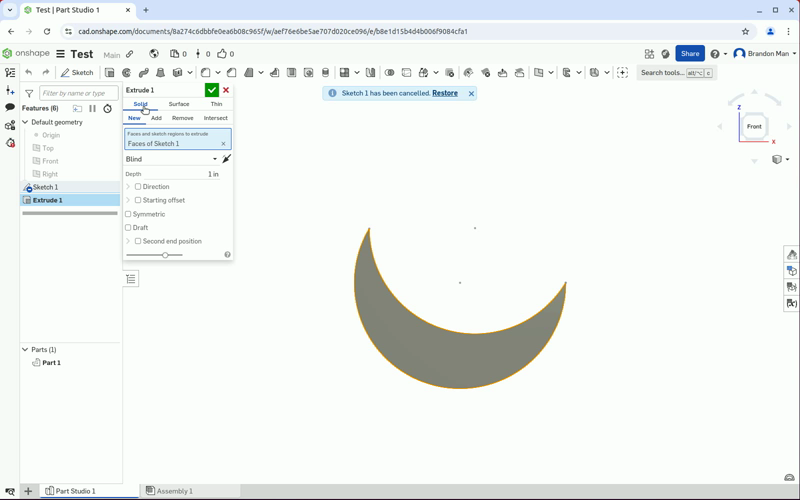
click(143, 106)
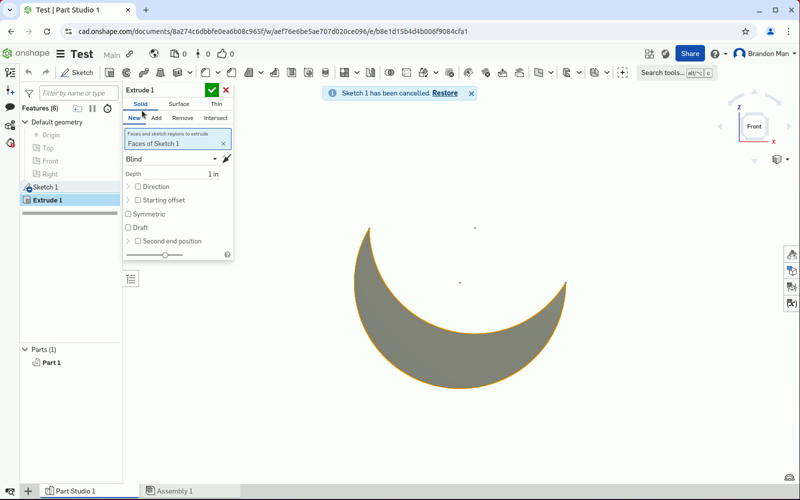
mouse_move(137, 120)
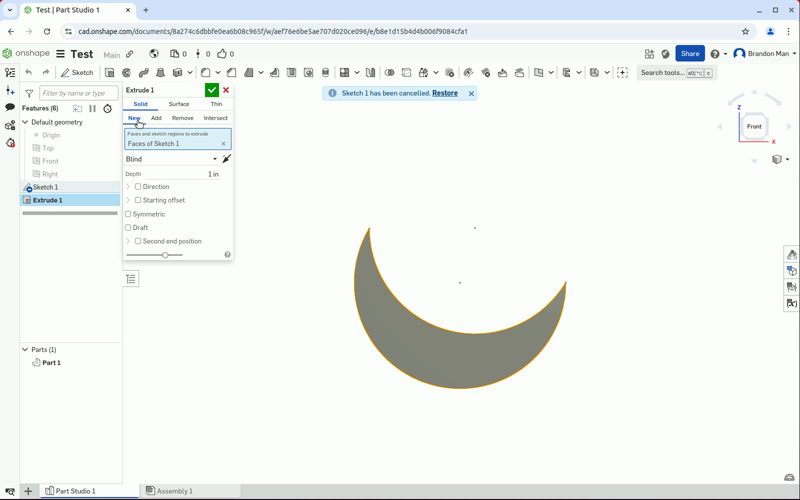
click(137, 120)
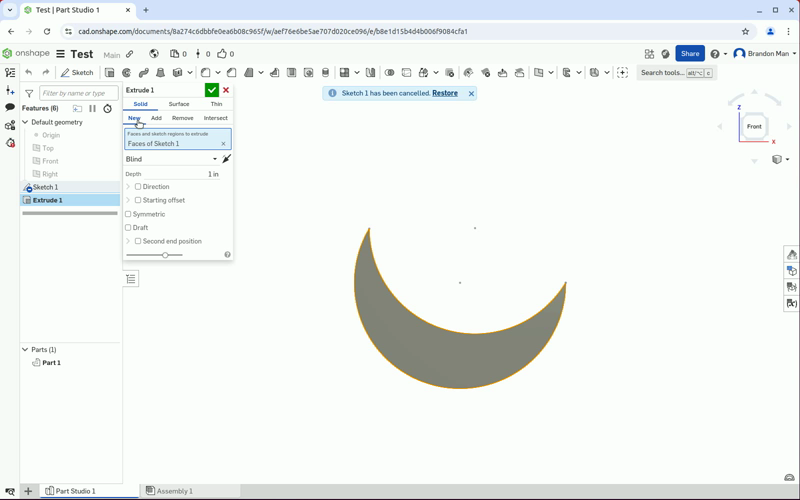
key(tab, 4)
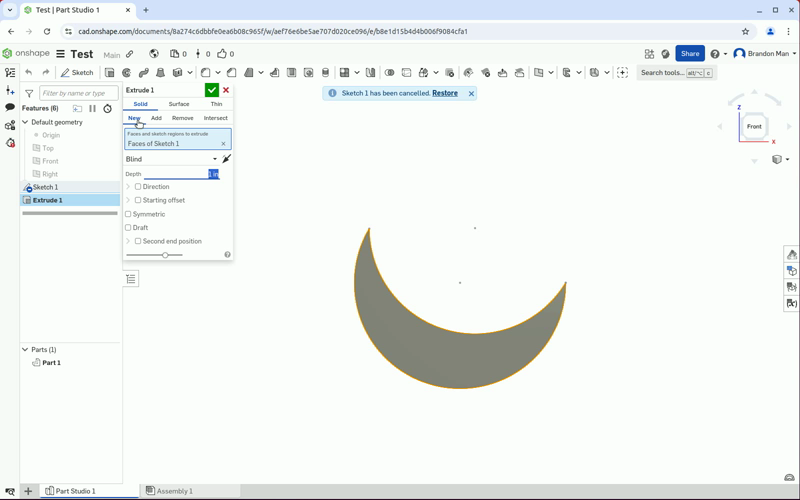
text(2.889)
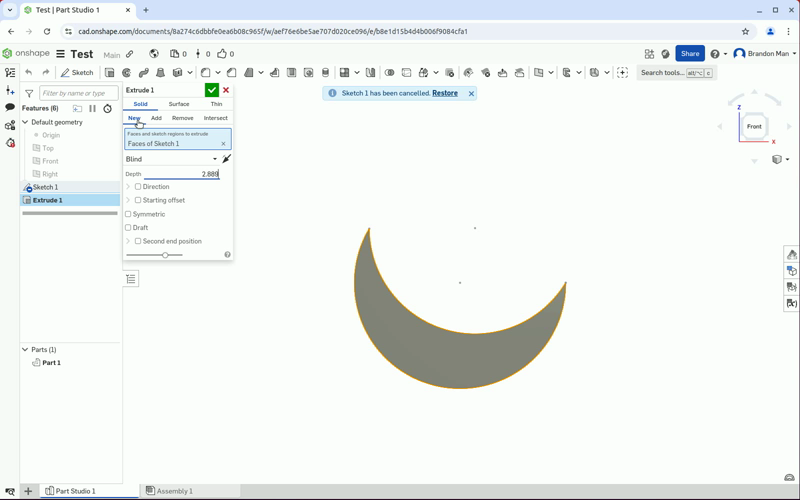
key(enter)
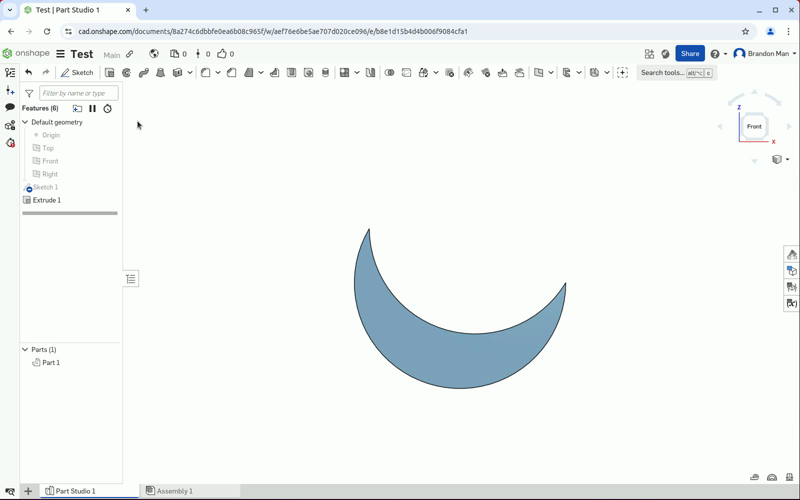
key(shift+h)
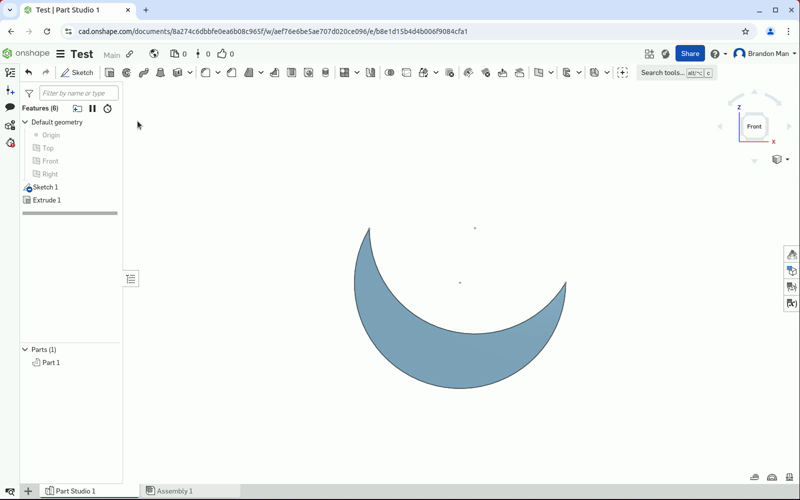
key(shift+h)
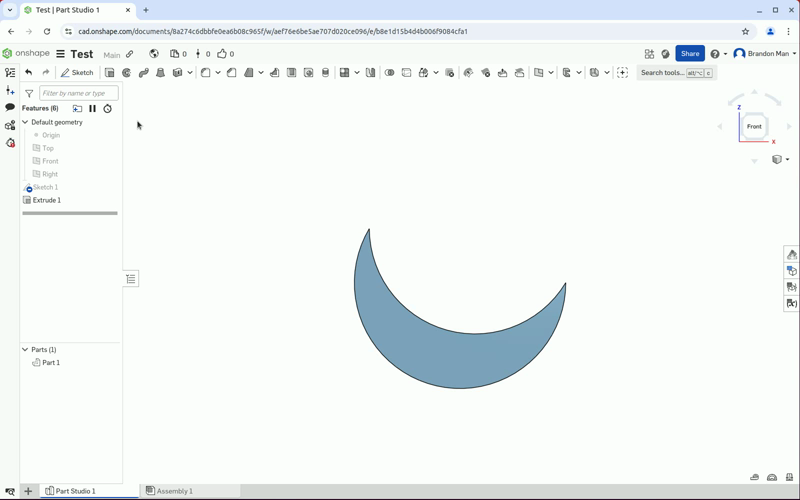
mouse_move(73, 189)
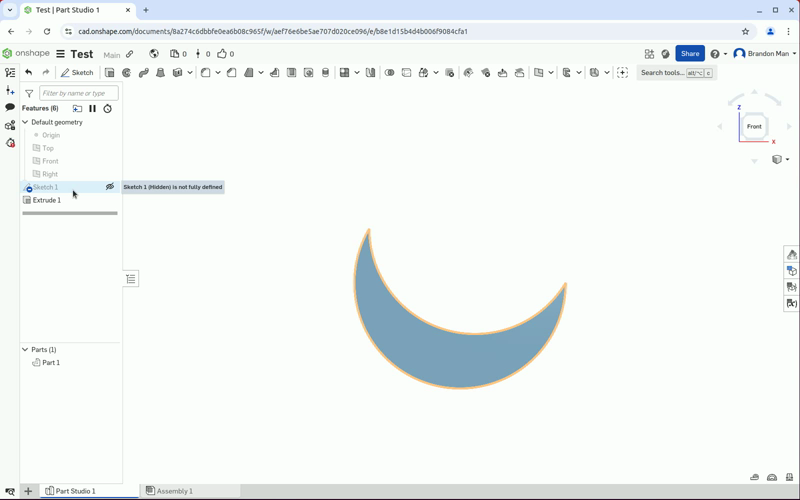
click(73, 189)
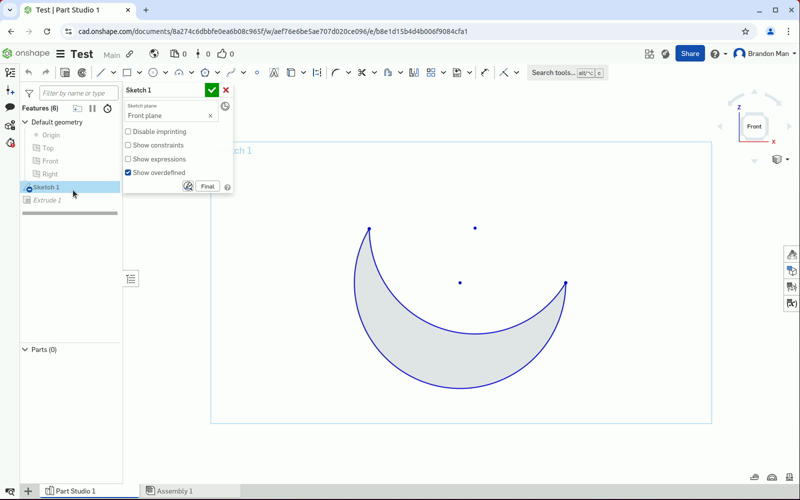
mouse_move(229, 92)
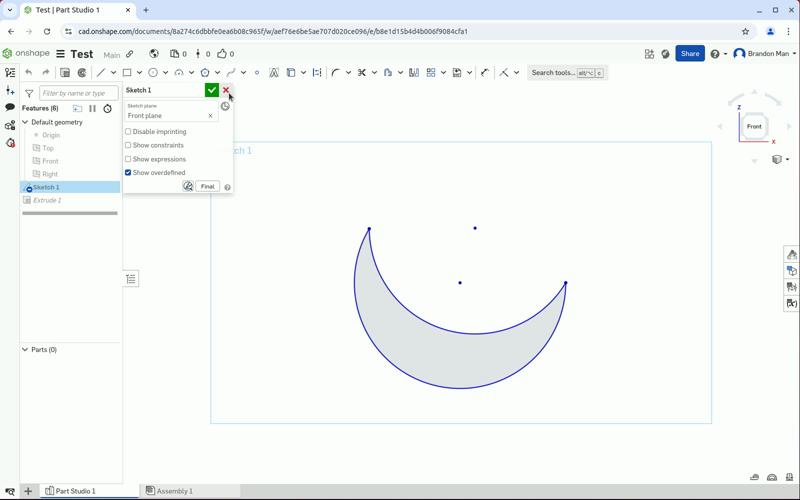
click(229, 92)
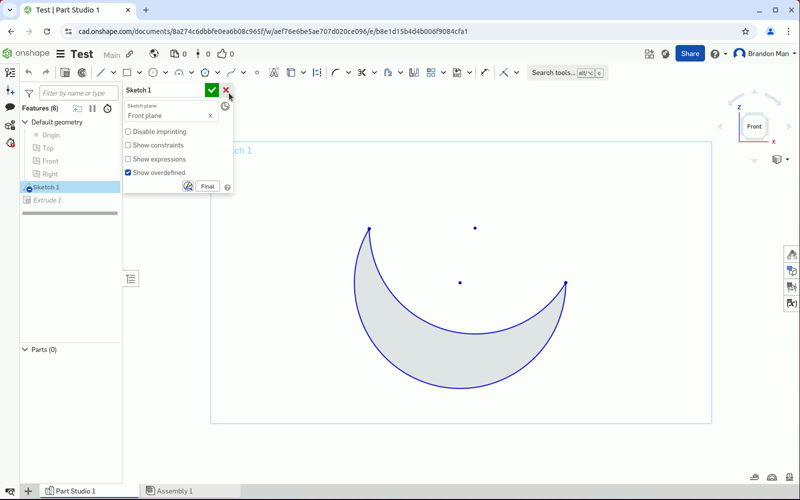
key(shift+s)
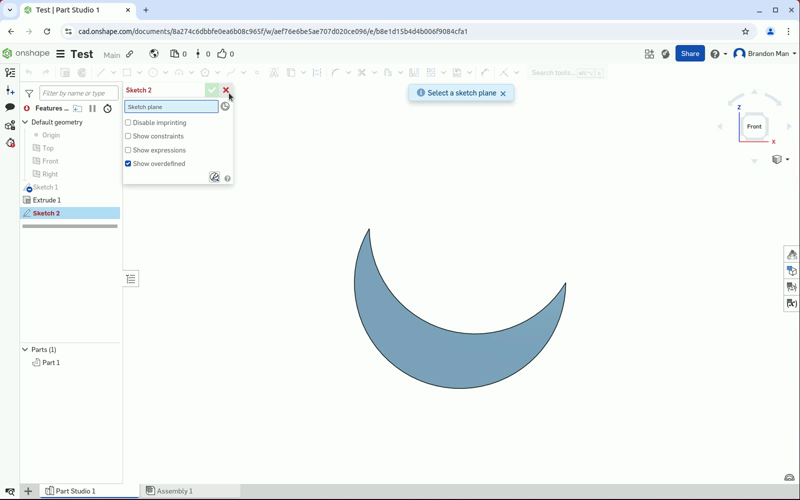
mouse_move(73, 163)
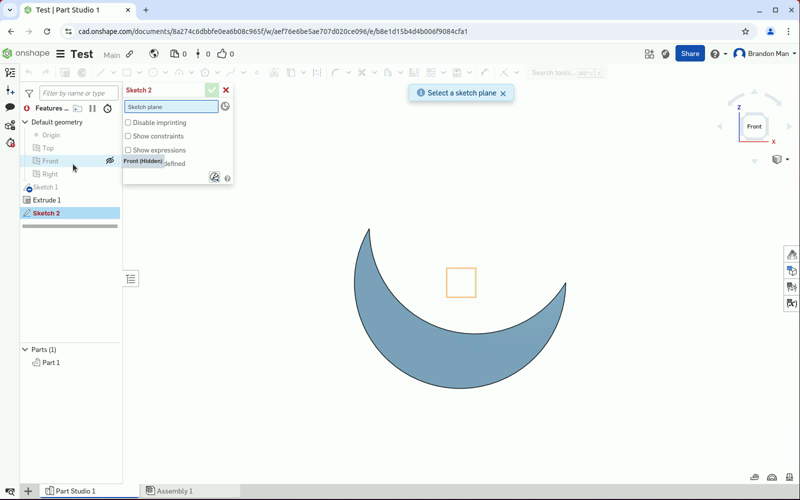
click(73, 163)
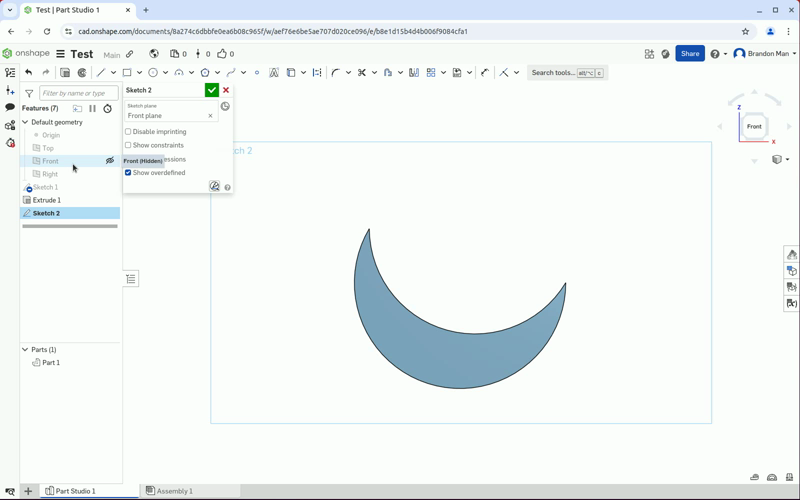
mouse_move(73, 352)
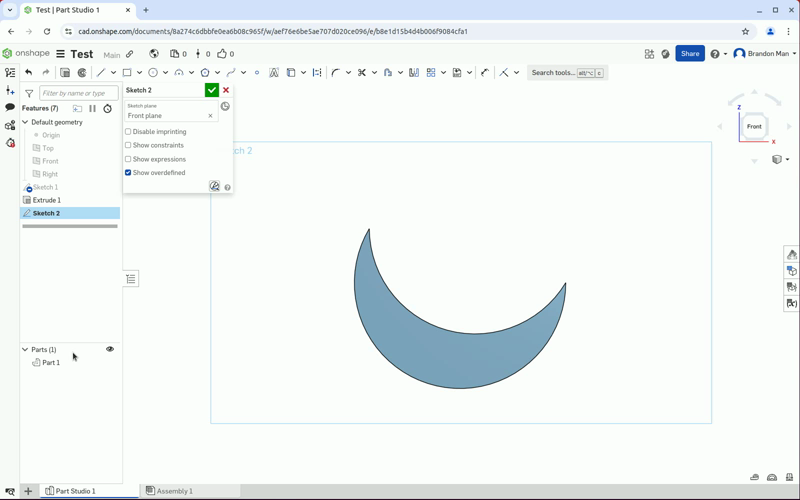
key(y)
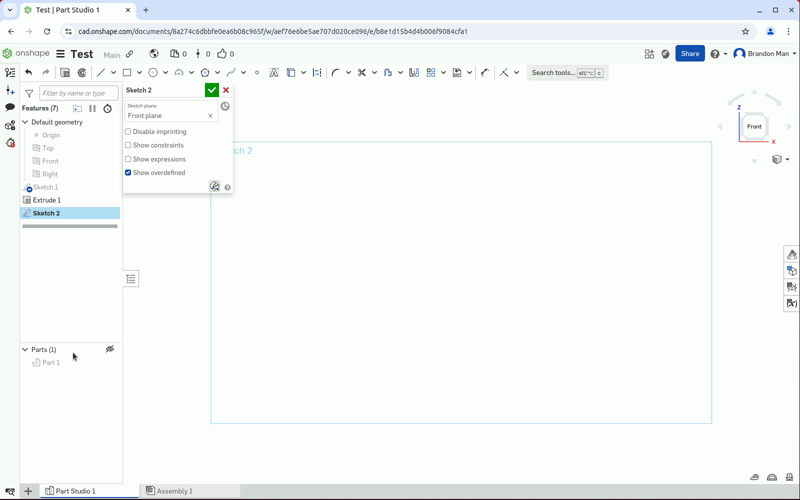
key(l)
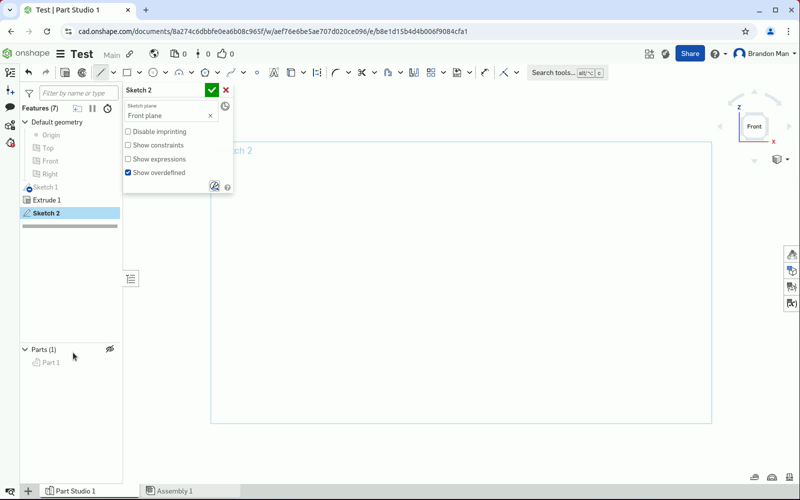
key_down(shift)
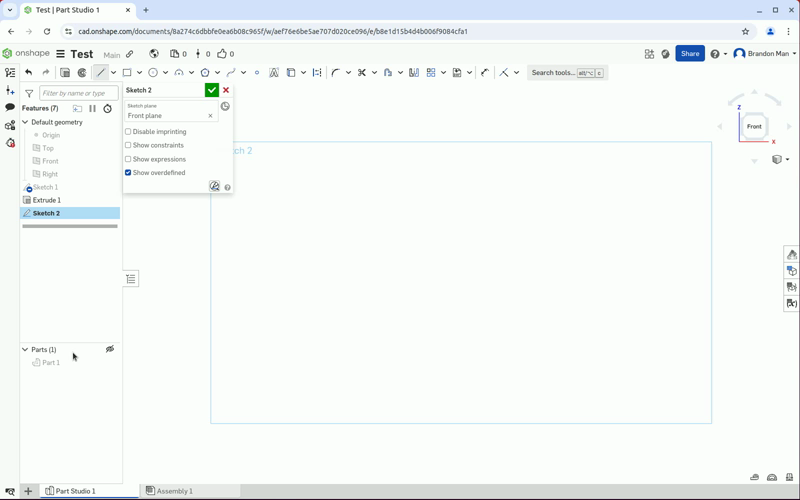
mouse_move(464, 209)
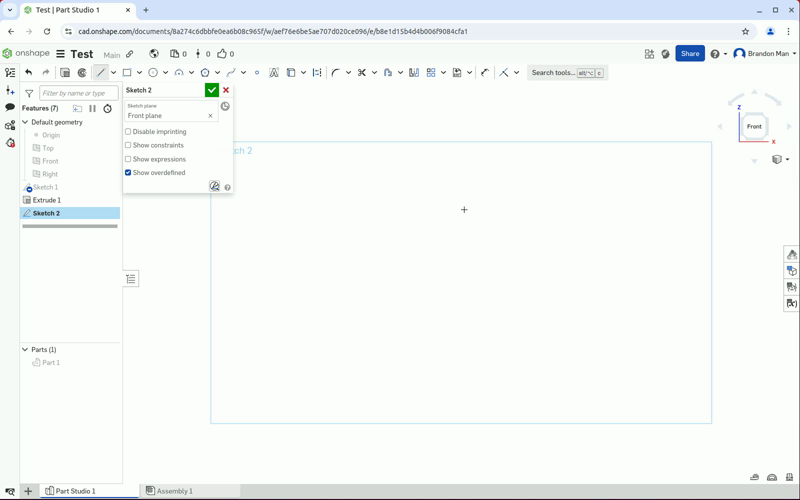
click(464, 209)
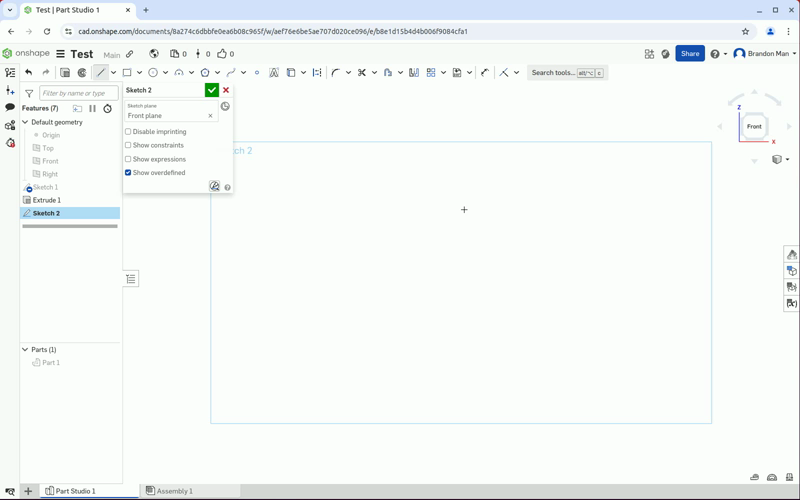
key_up(shift)
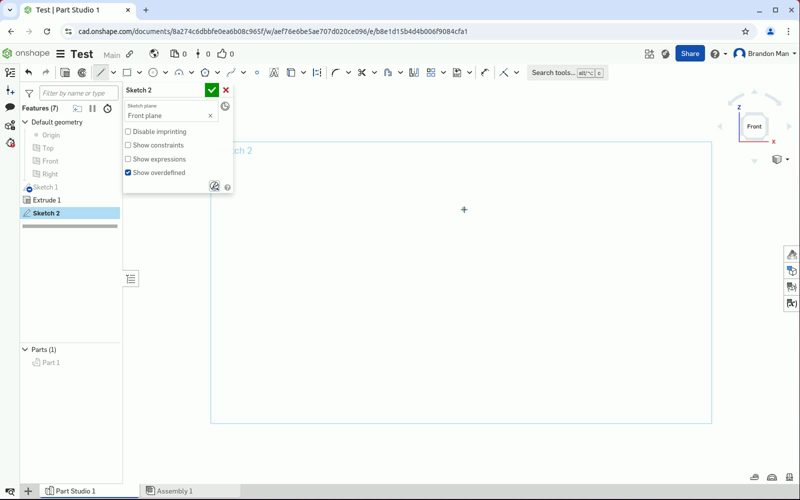
key_down(shift)
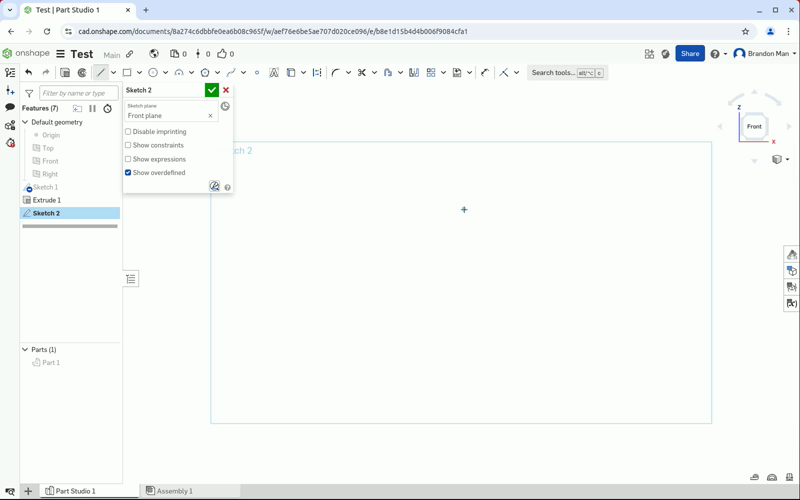
mouse_move(494, 209)
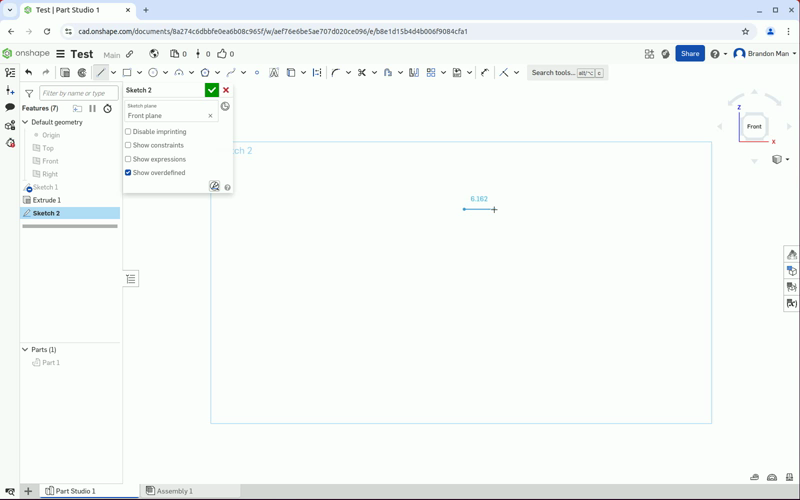
mouse_move(489, 209)
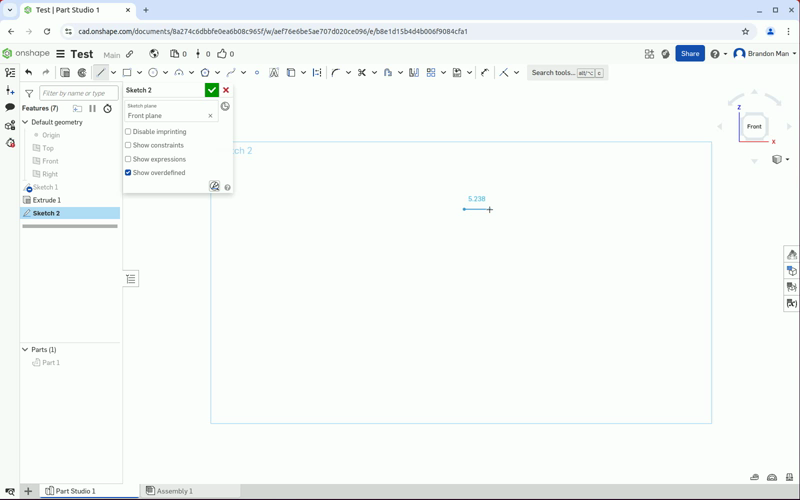
click(489, 209)
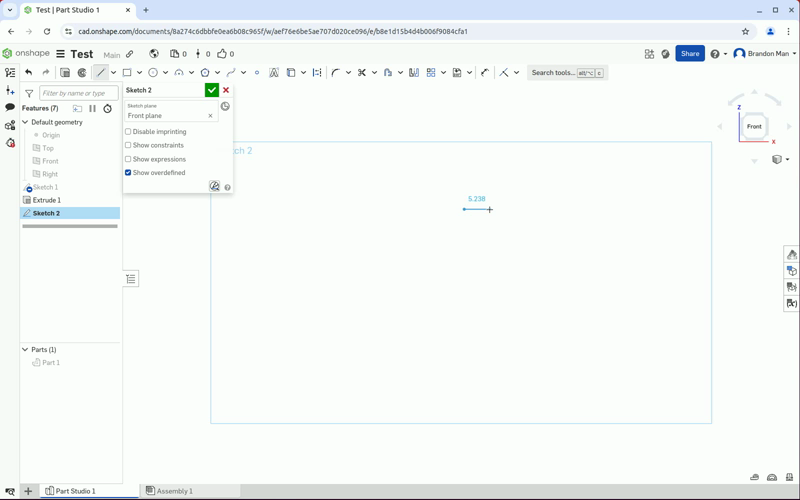
key_up(shift)
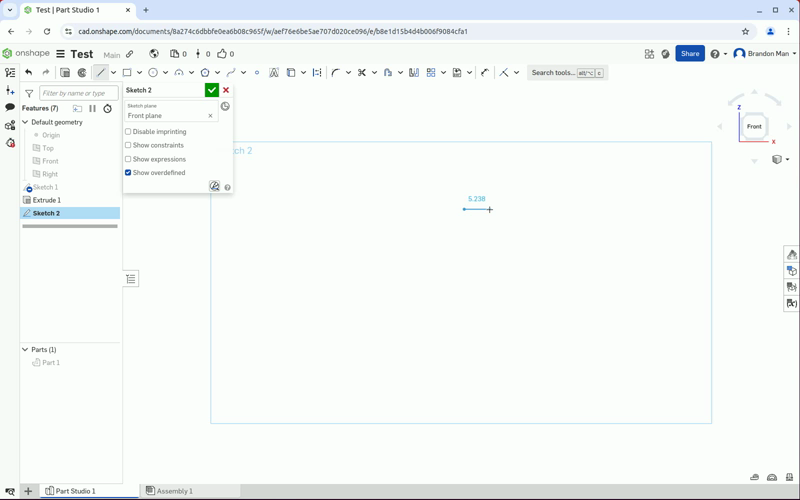
key_down(shift)
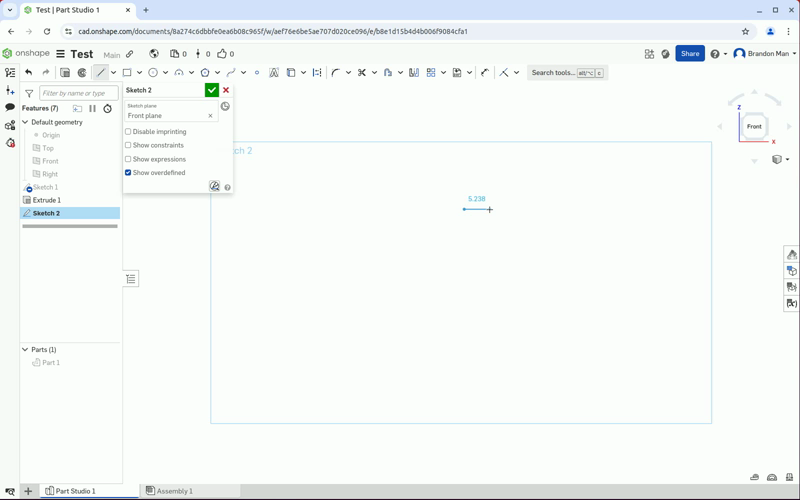
mouse_move(519, 209)
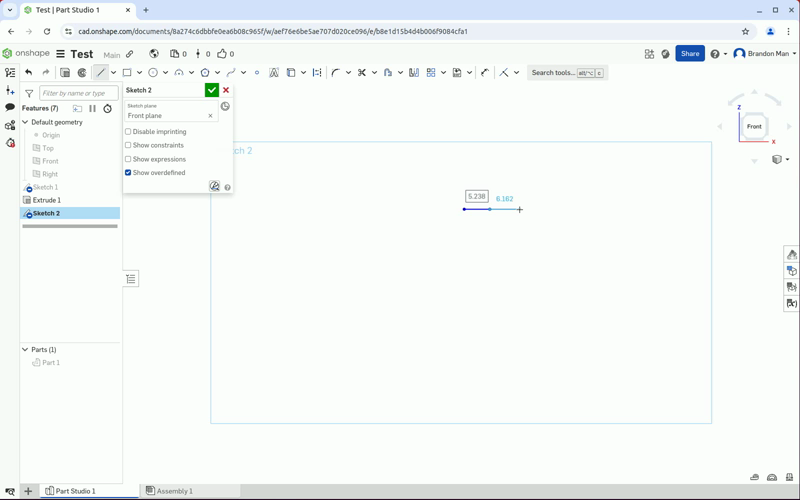
mouse_move(477, 169)
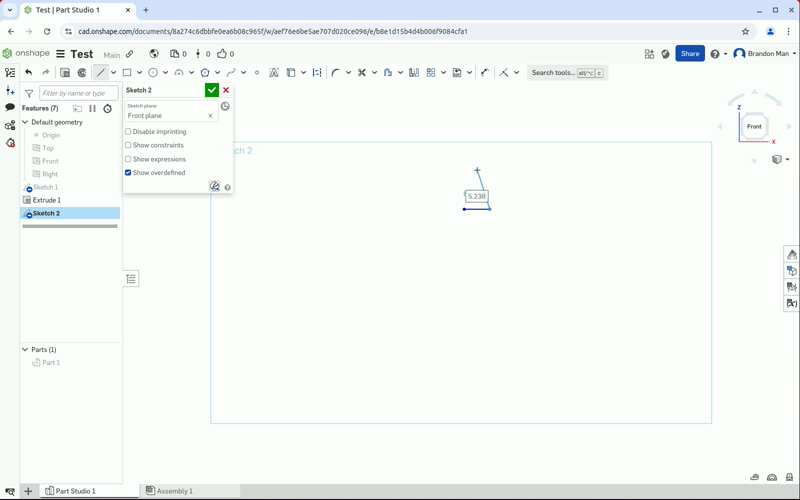
click(477, 169)
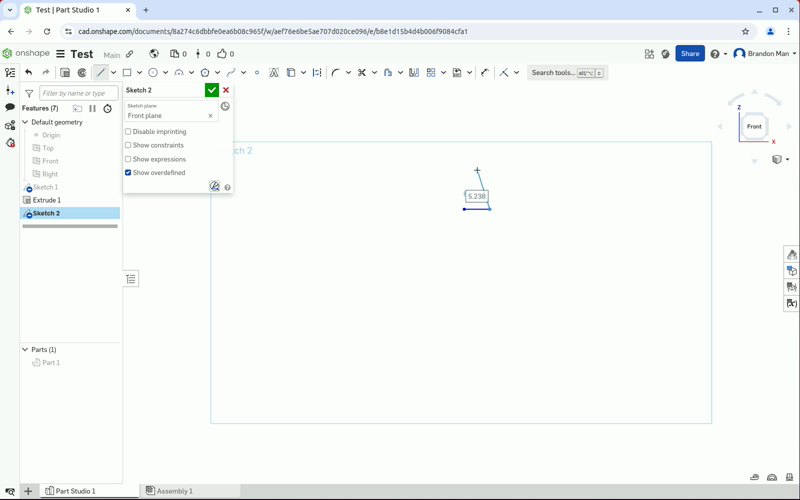
key_up(shift)
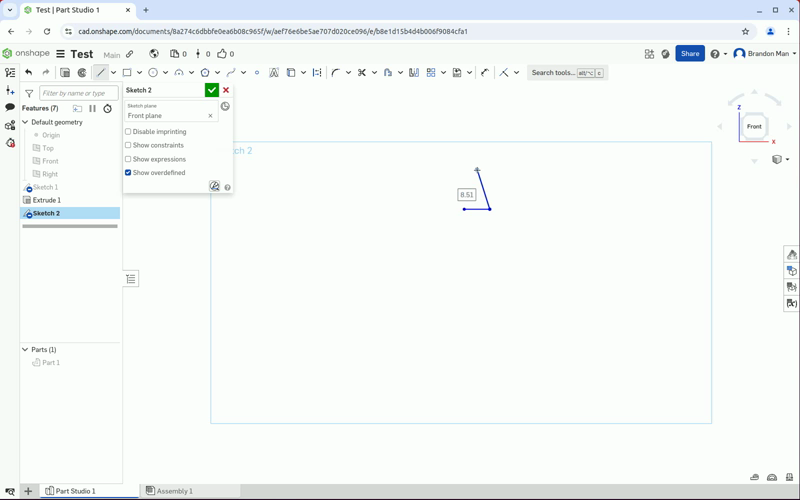
mouse_move(507, 169)
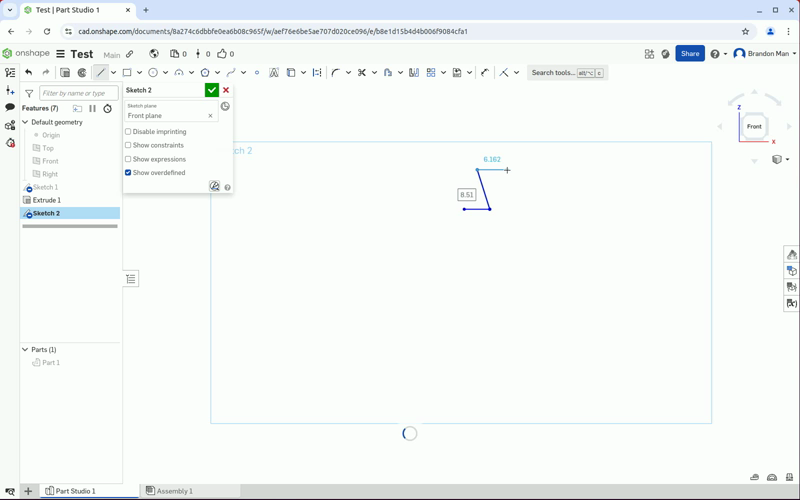
key_down(shift)
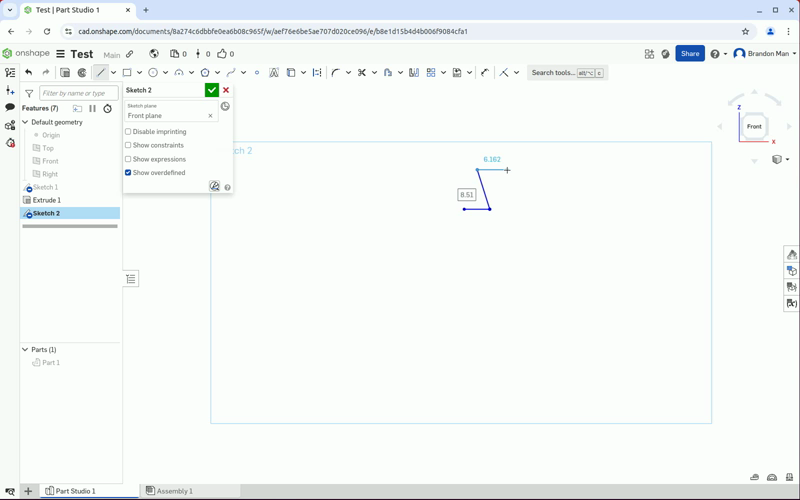
mouse_move(464, 209)
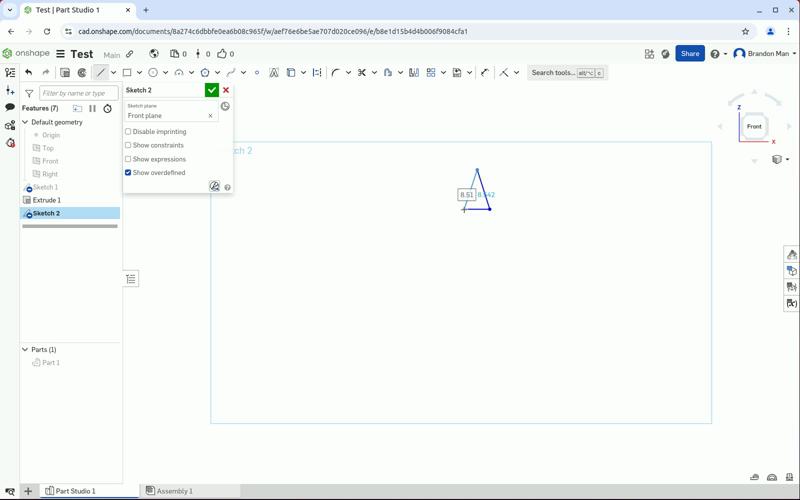
key_up(shift)
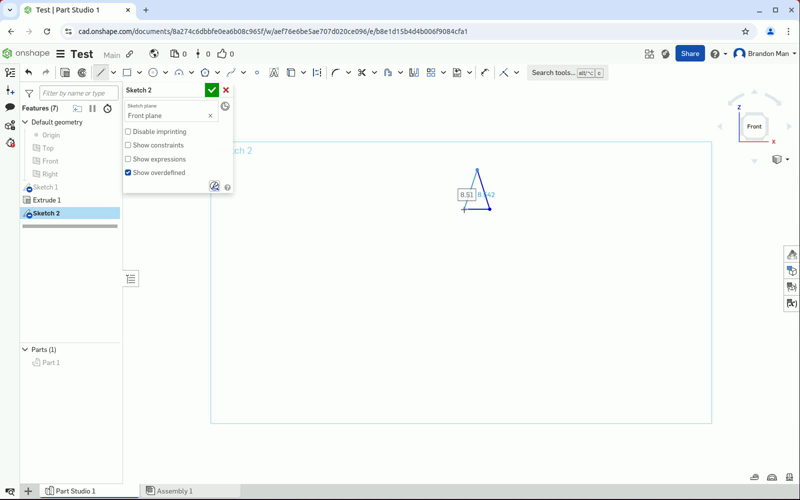
click(464, 209)
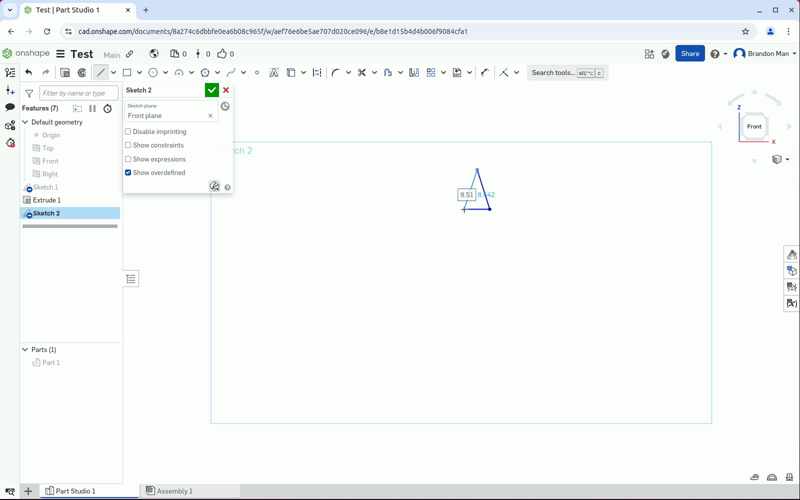
key(esc)
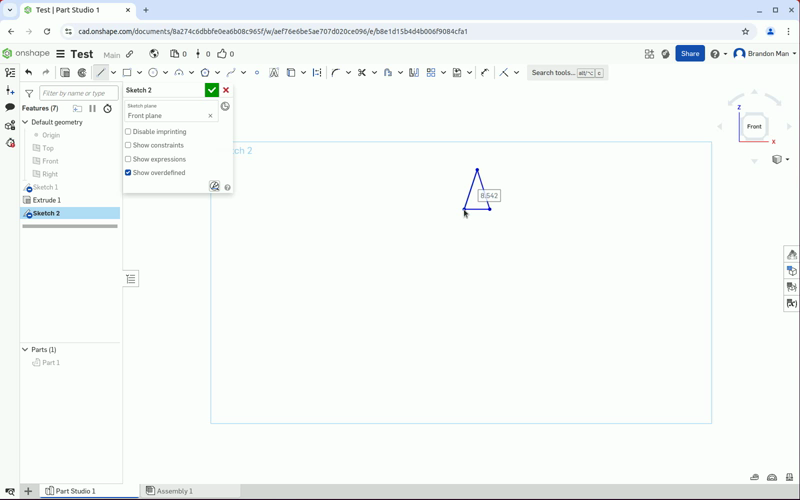
mouse_move(479, 206)
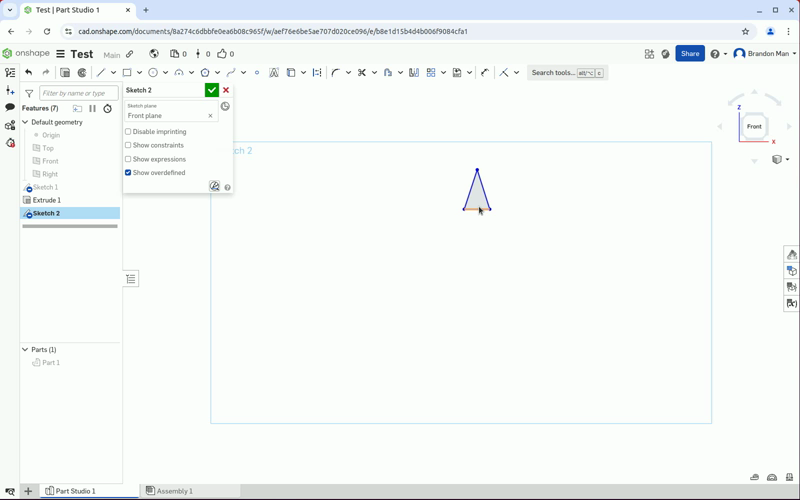
scroll(6)
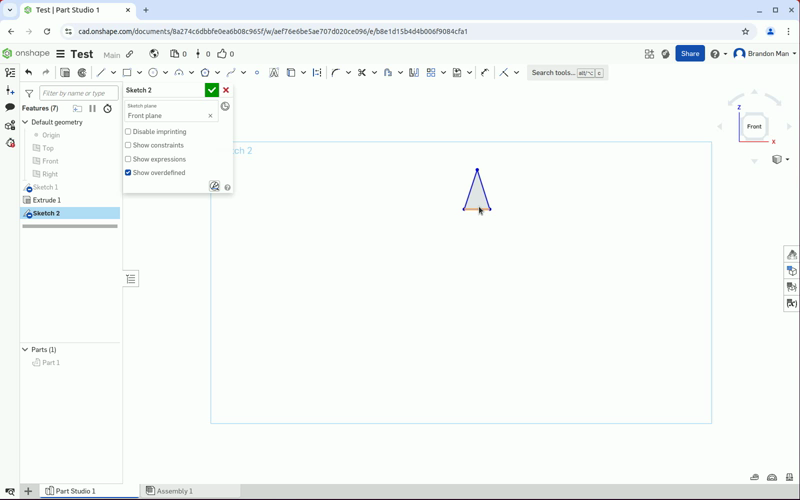
scroll(6)
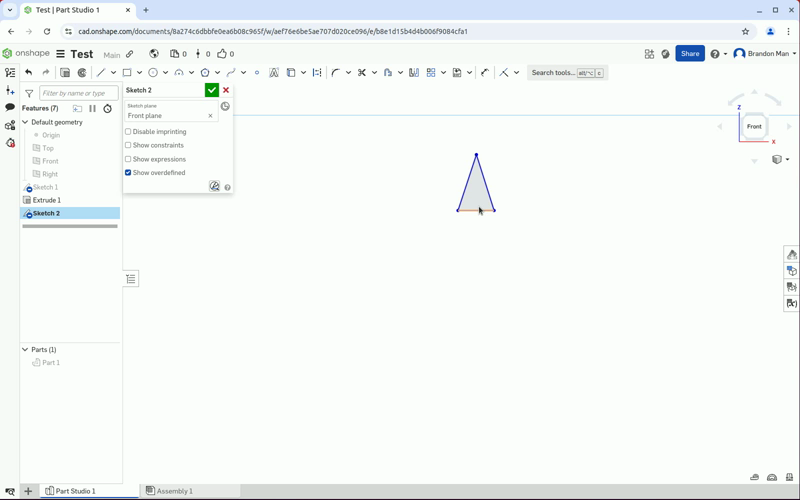
scroll(6)
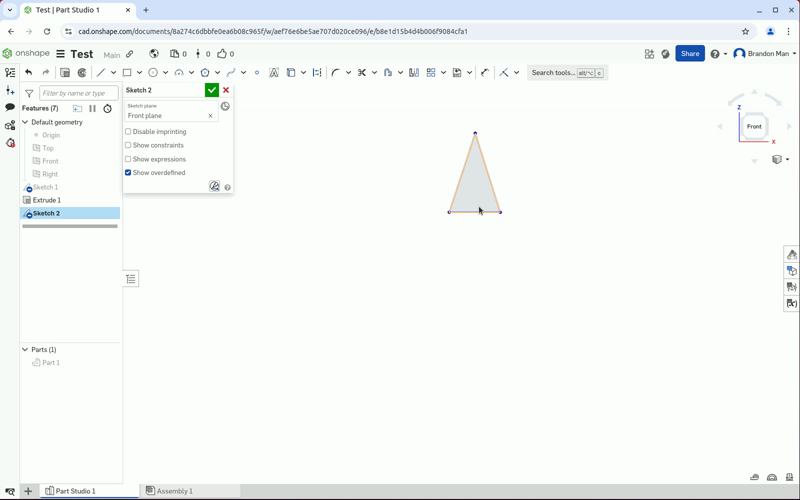
scroll(6)
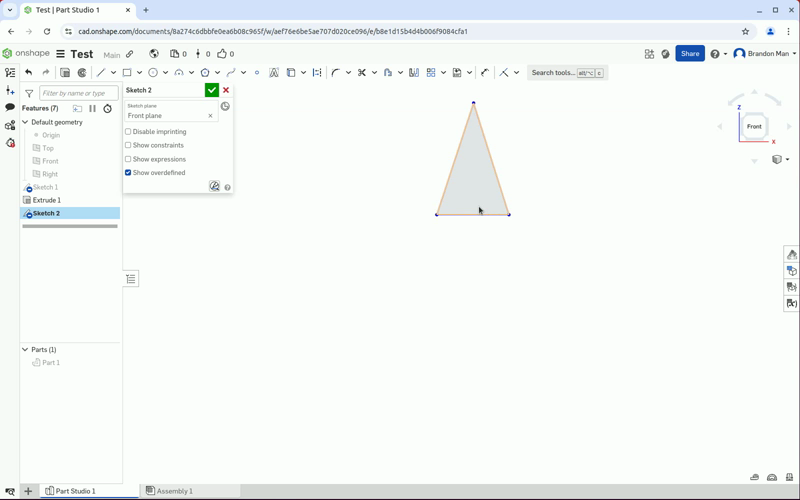
scroll(6)
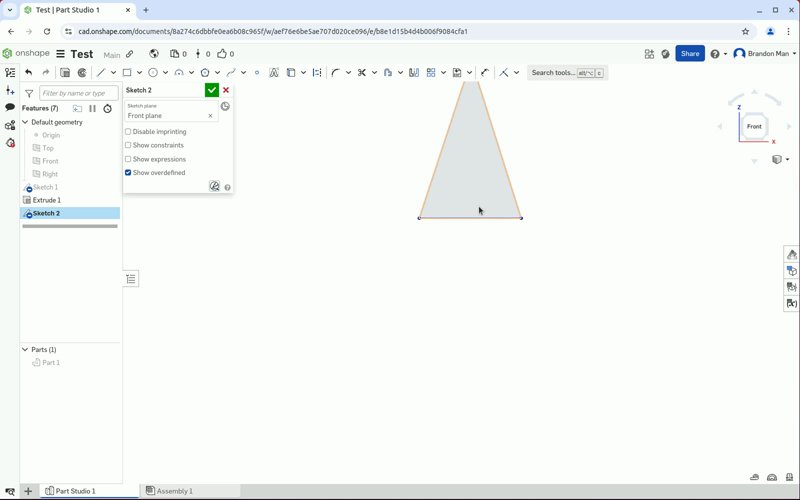
scroll(6)
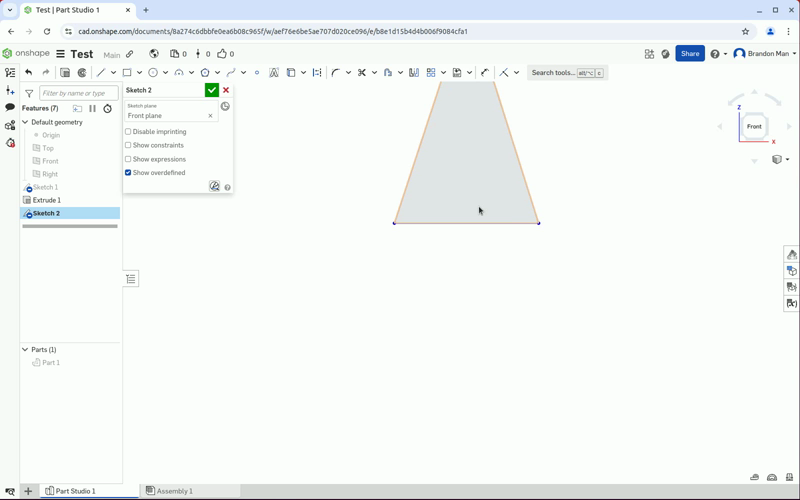
scroll(6)
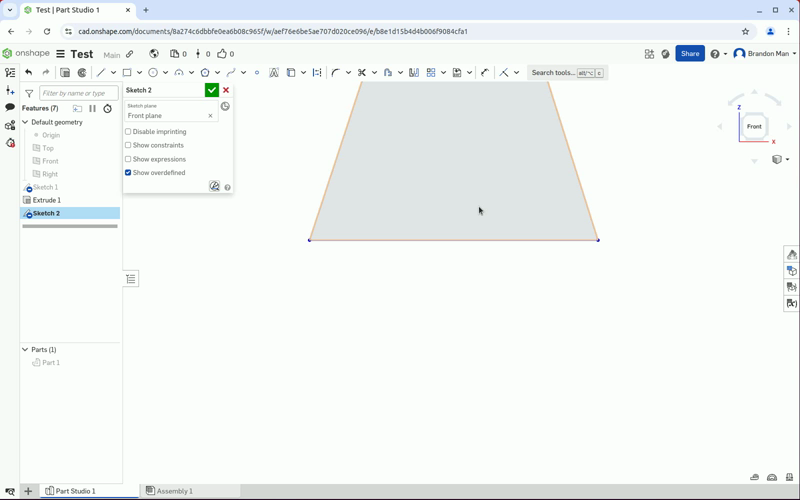
click(479, 206)
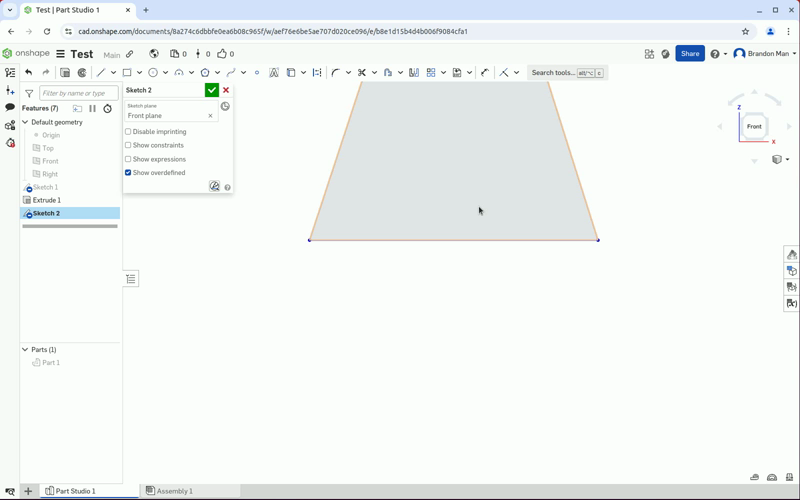
scroll(-6)
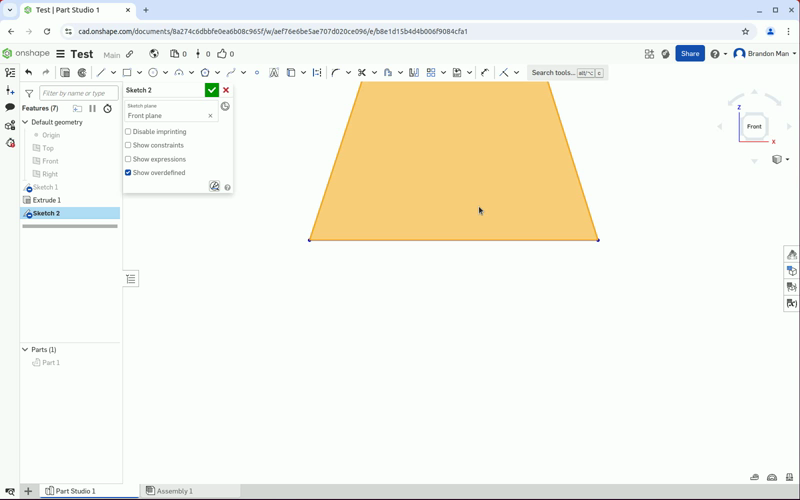
scroll(-6)
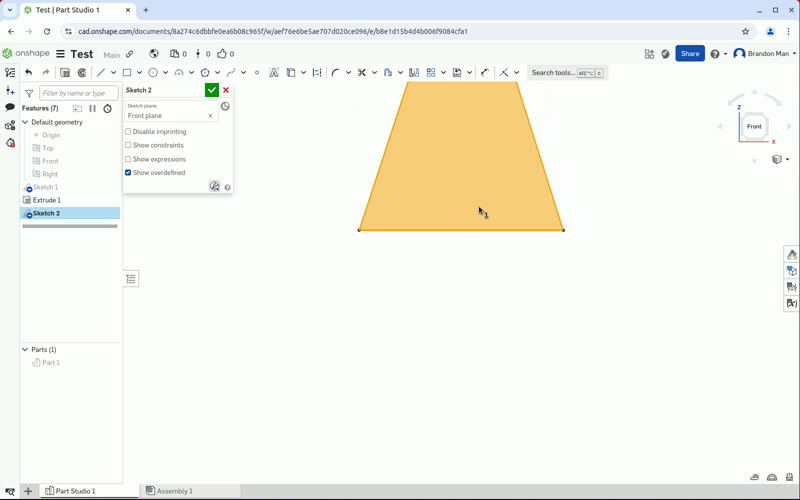
scroll(-6)
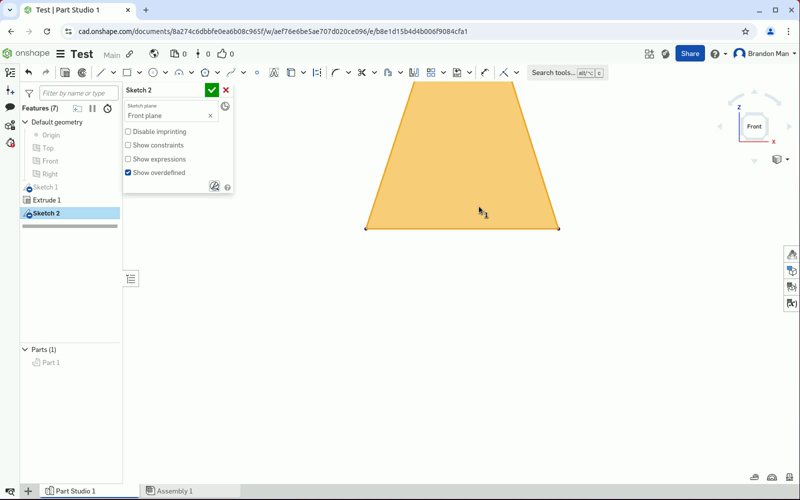
scroll(-6)
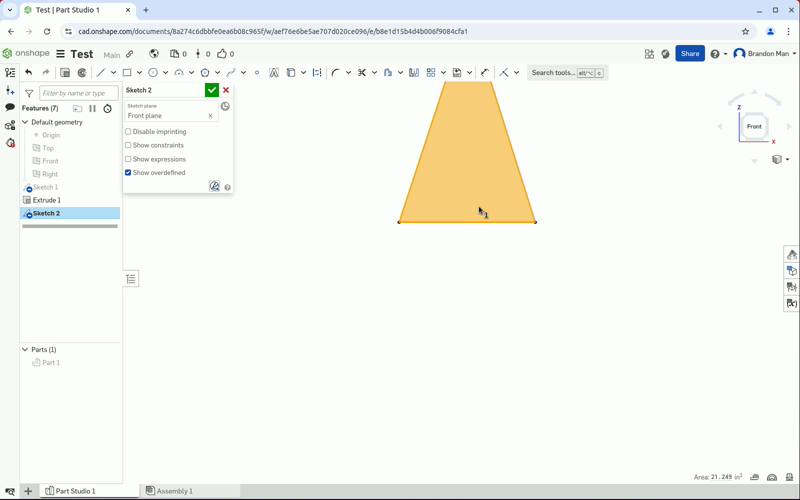
scroll(-6)
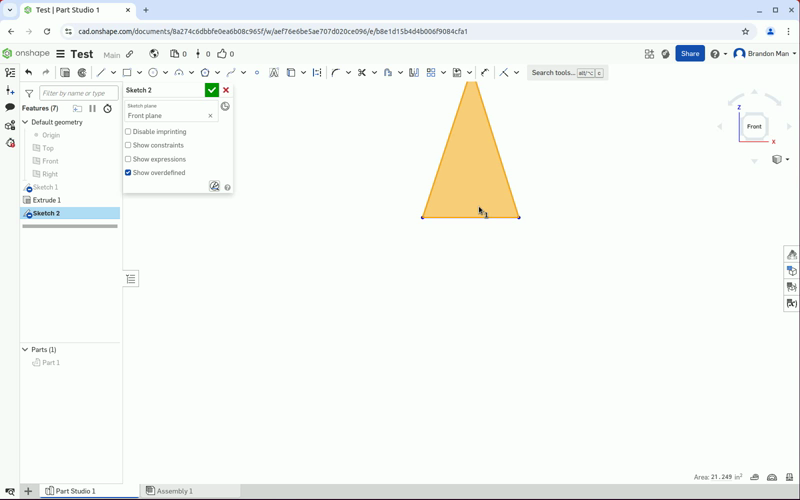
scroll(-6)
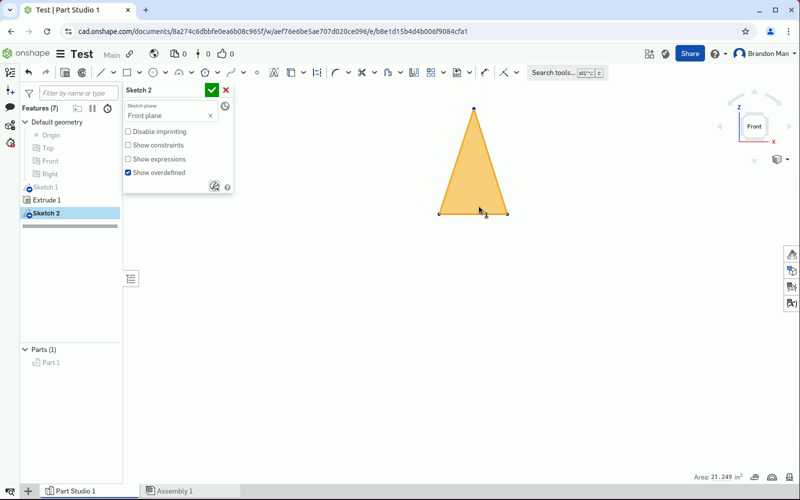
scroll(-6)
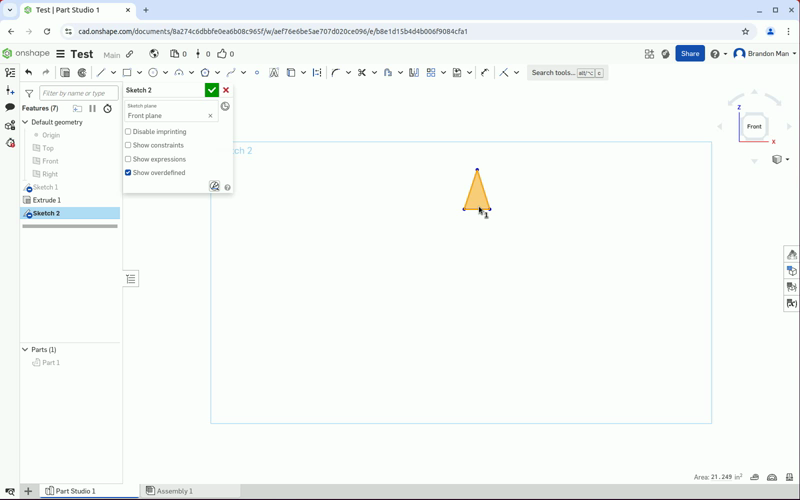
mouse_move(73, 352)
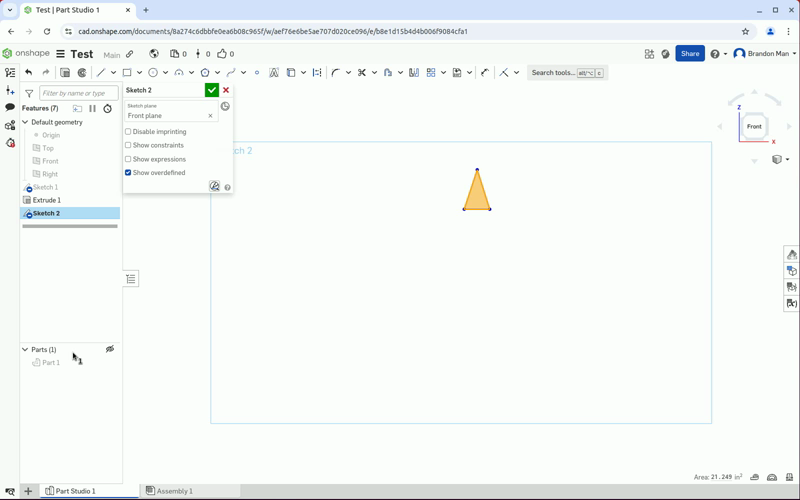
key(shift+y)
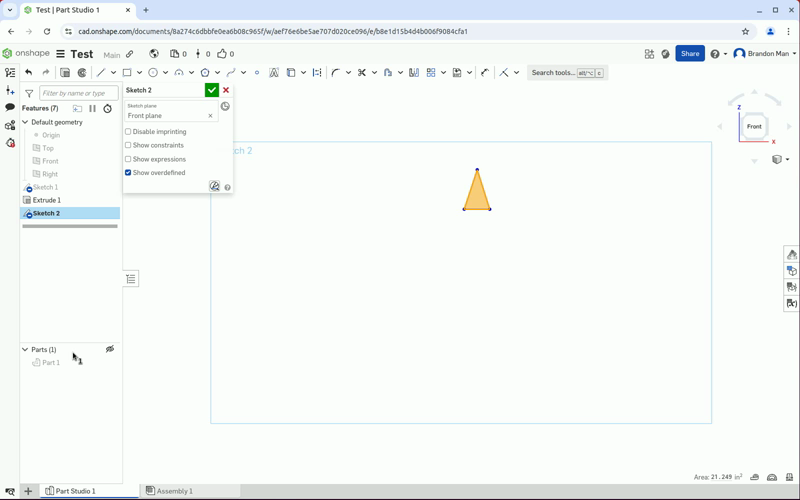
key(shift+e)
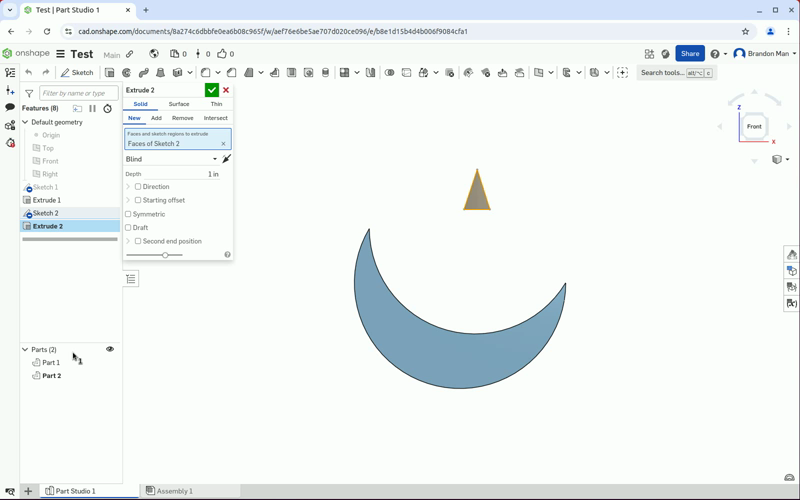
mouse_move(143, 106)
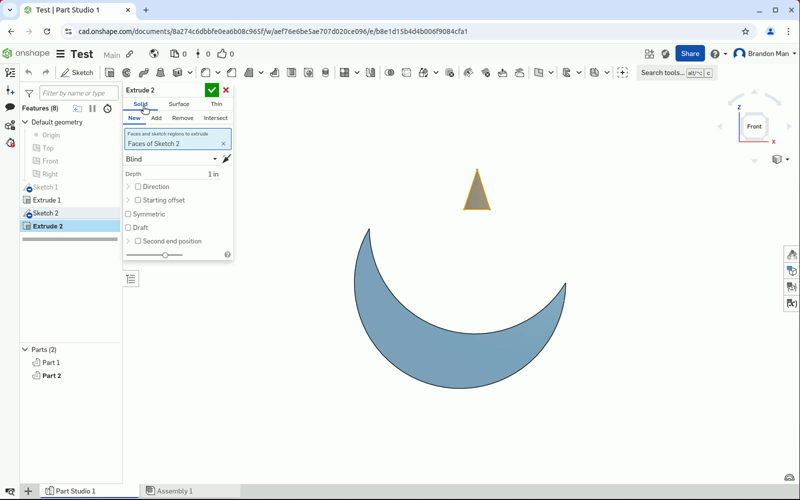
click(143, 106)
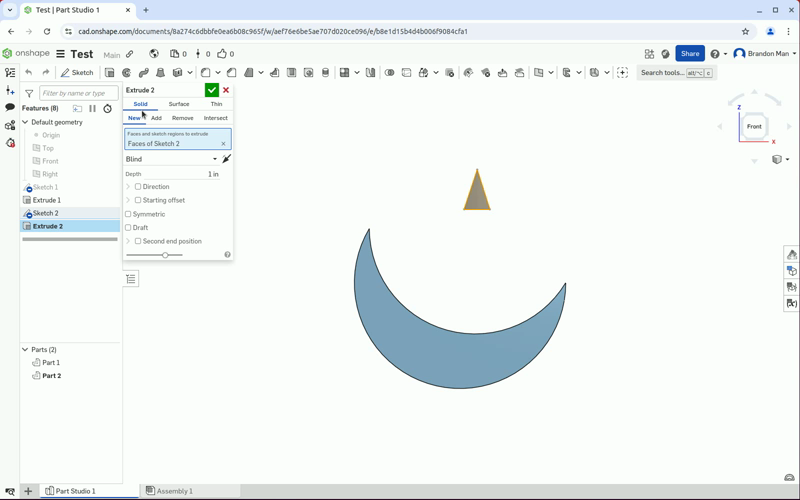
mouse_move(137, 120)
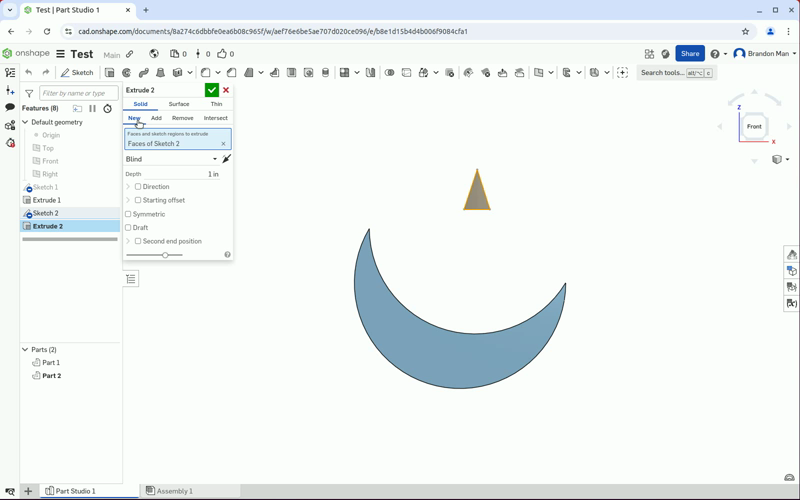
click(137, 120)
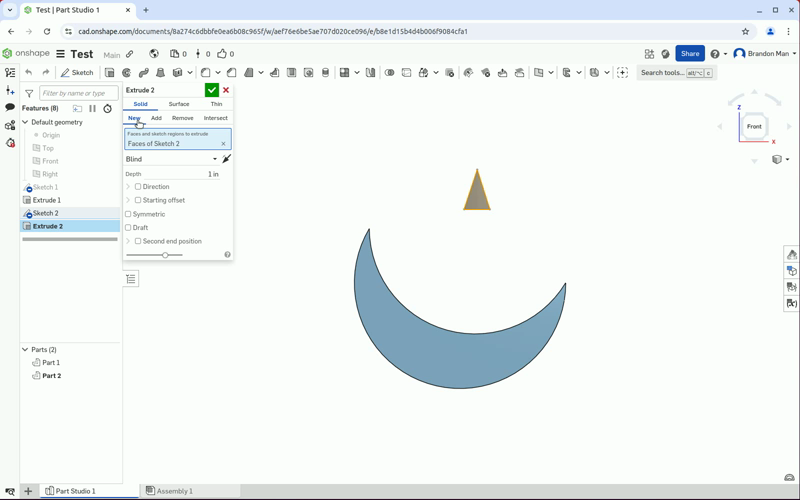
key(tab, 4)
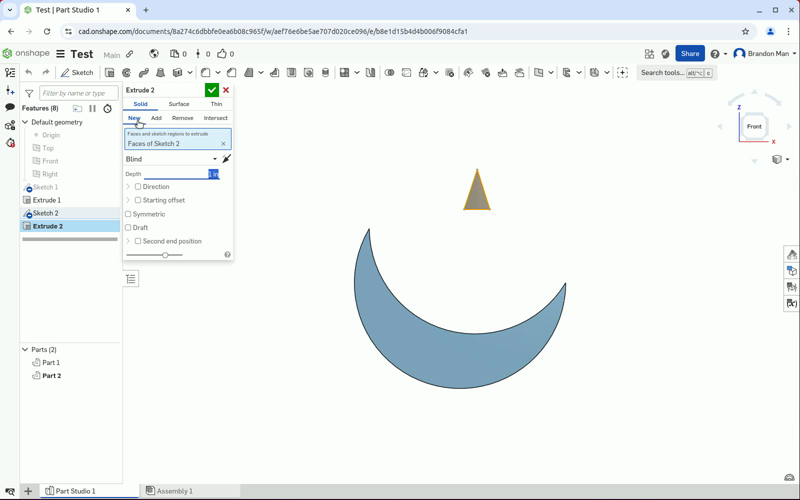
text(2.889)
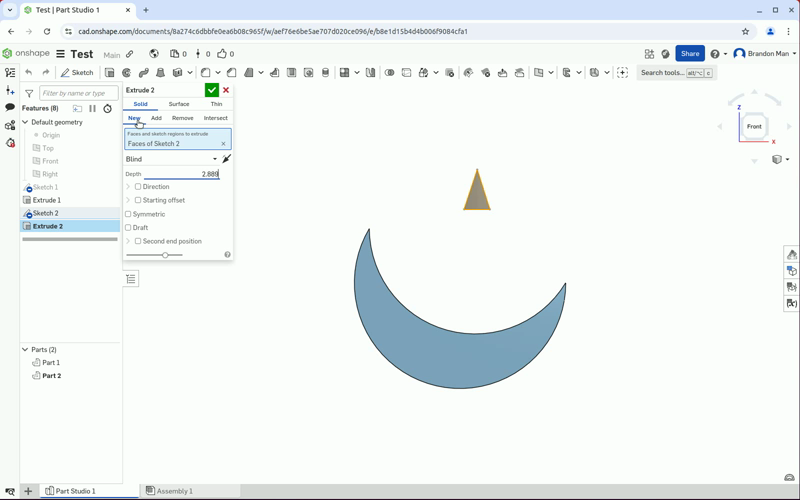
key(enter)
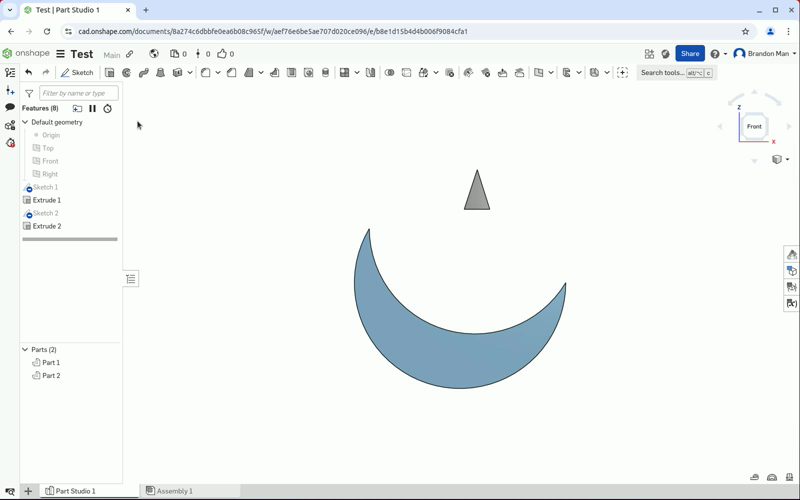
key(shift+h)
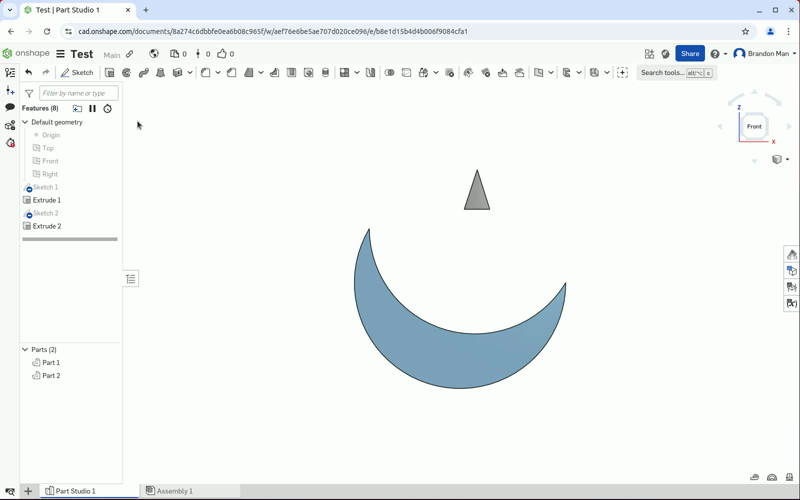
key(shift+h)
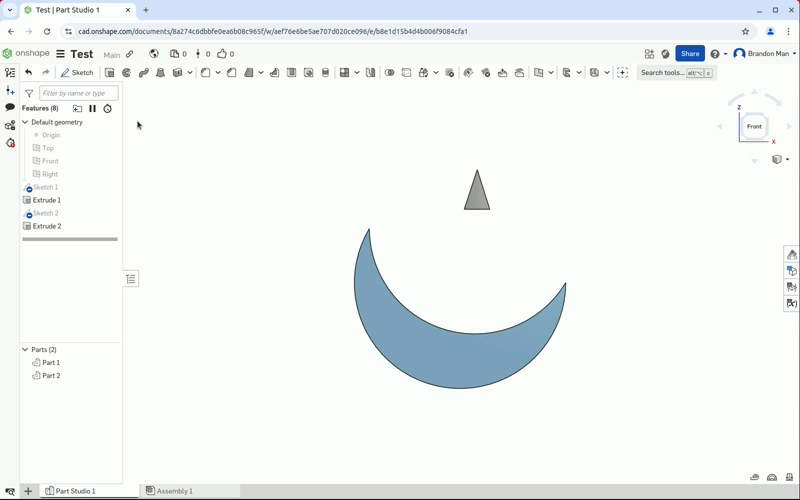
mouse_move(73, 189)
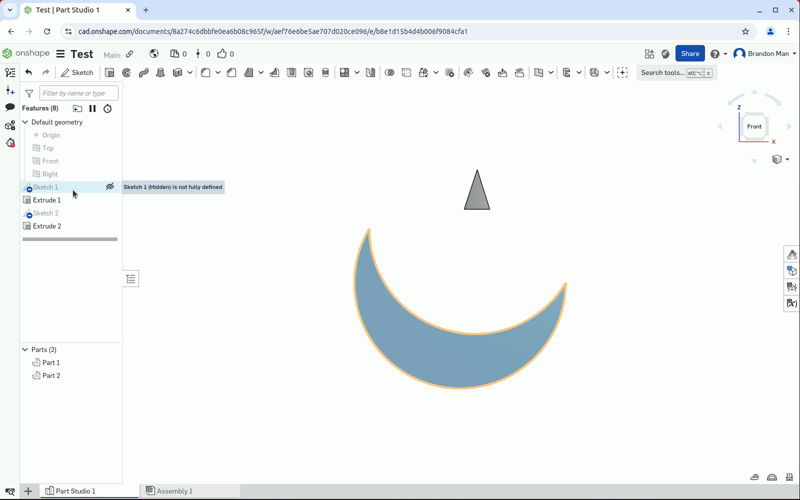
click(73, 189)
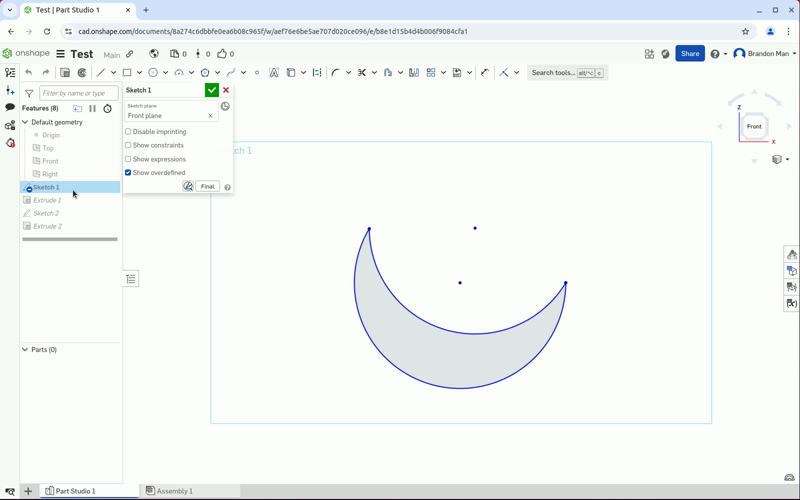
mouse_move(229, 92)
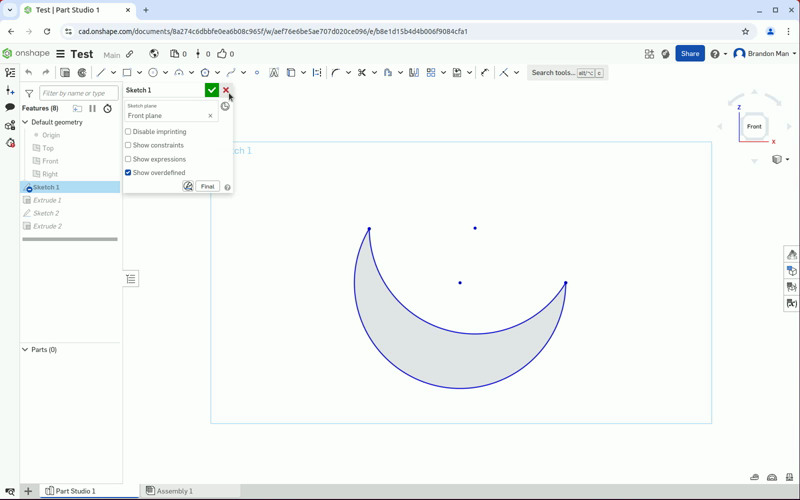
click(229, 92)
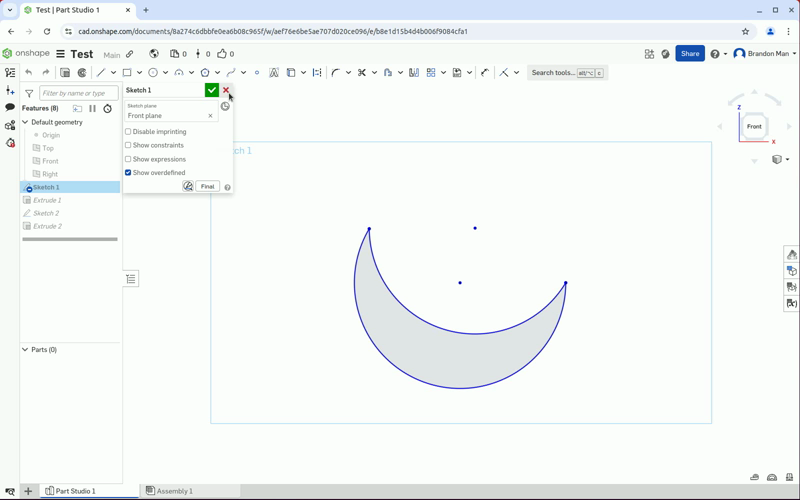
key(shift+s)
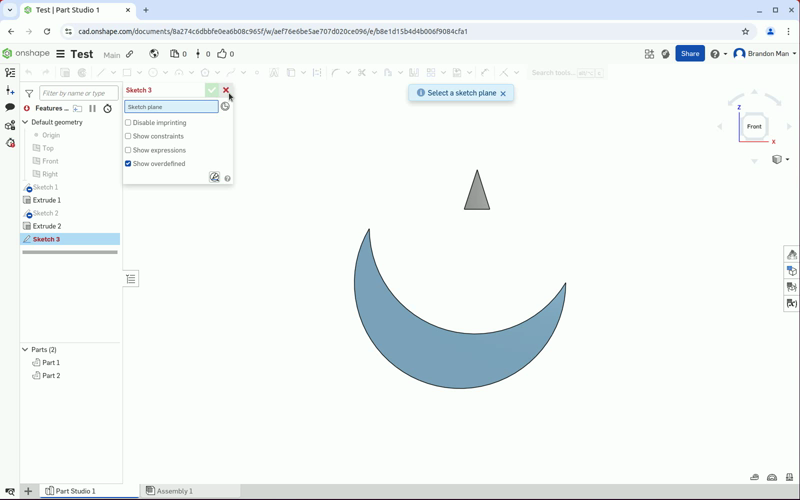
mouse_move(73, 163)
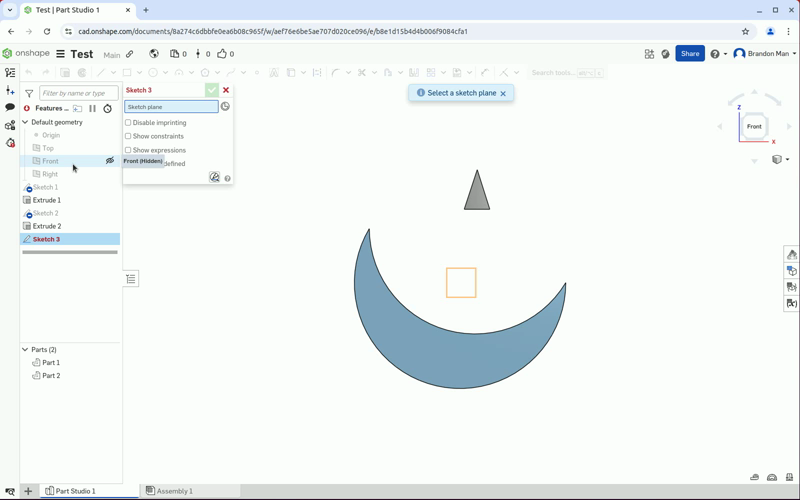
click(73, 163)
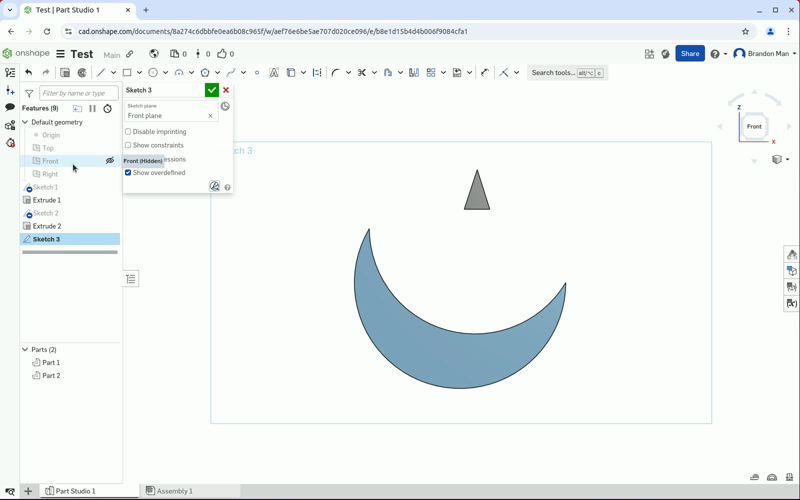
mouse_move(73, 352)
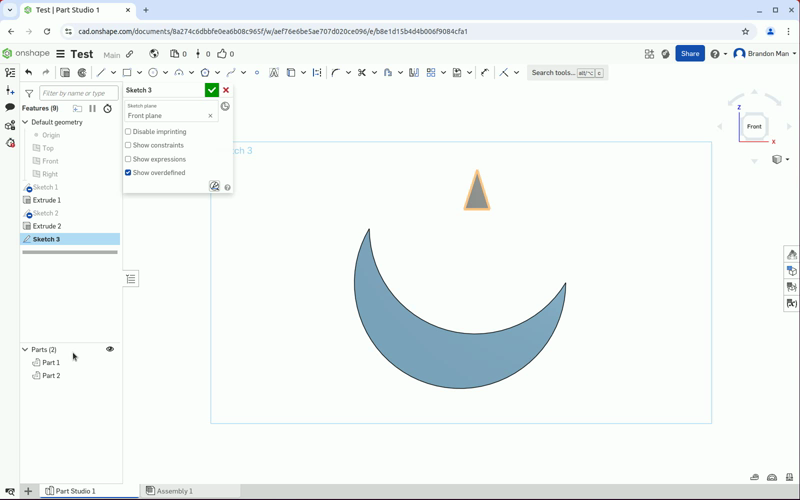
key(y)
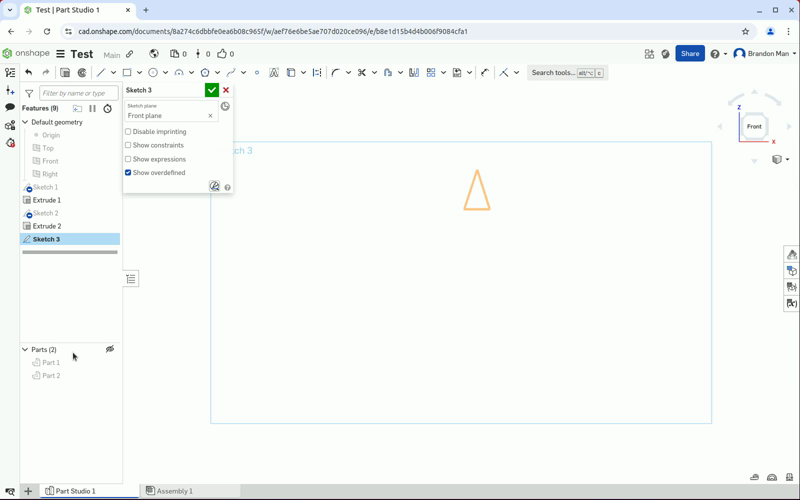
key(l)
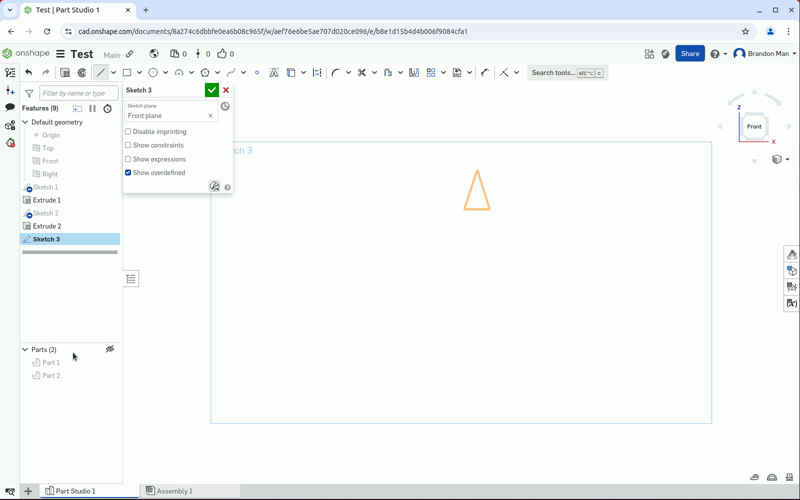
key_down(shift)
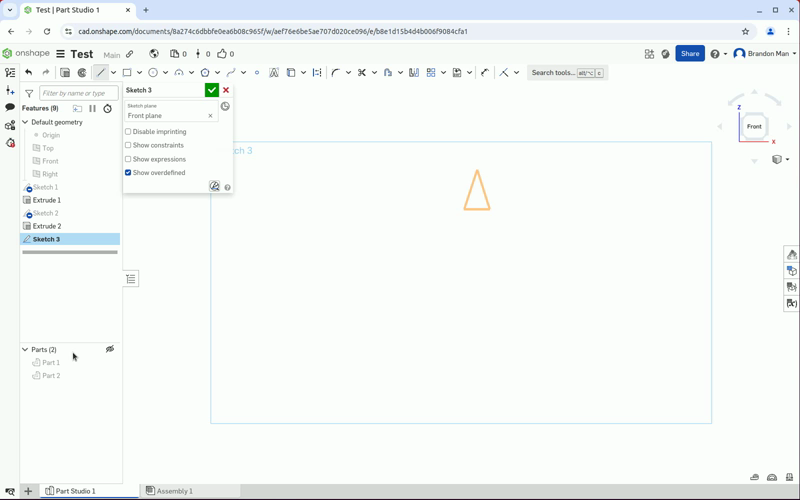
mouse_move(423, 209)
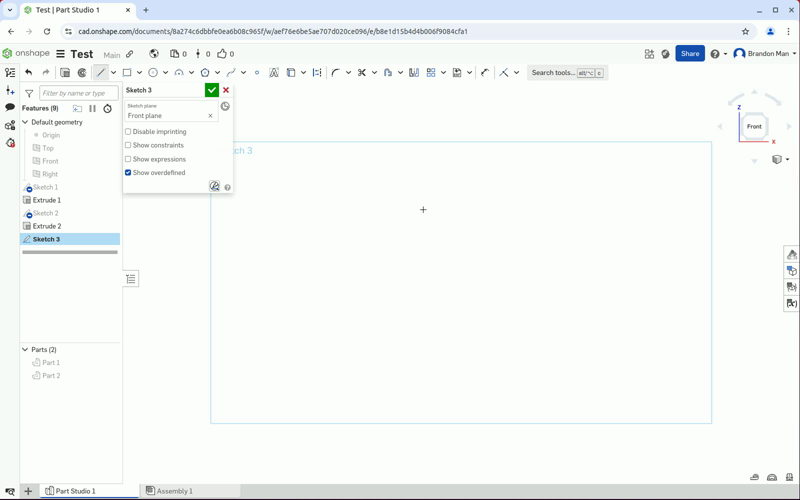
click(423, 209)
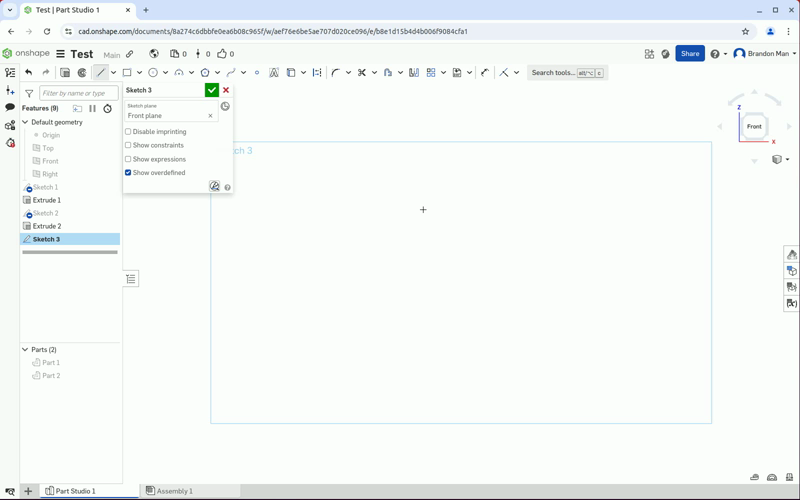
key_up(shift)
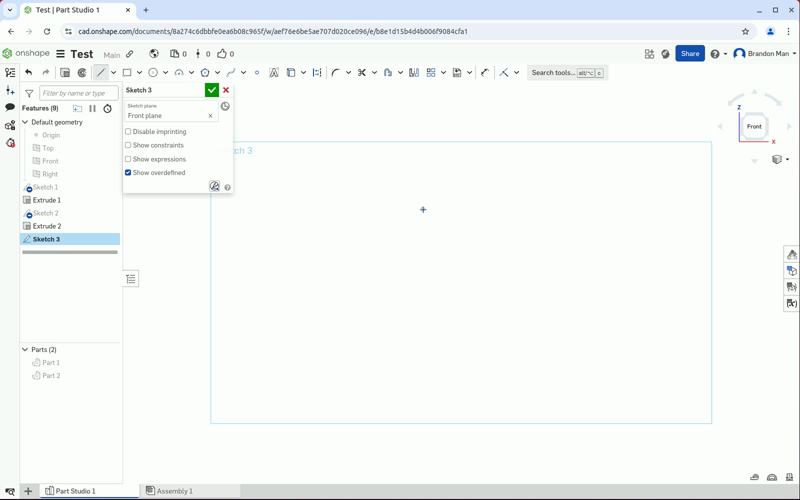
key_down(shift)
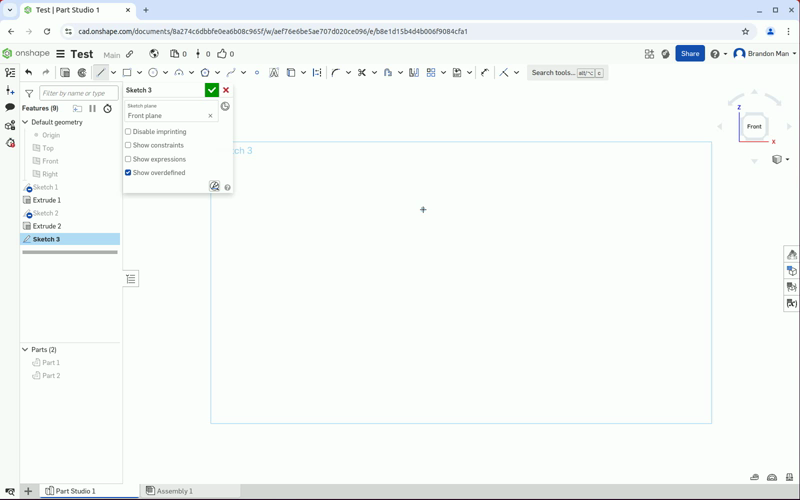
mouse_move(453, 209)
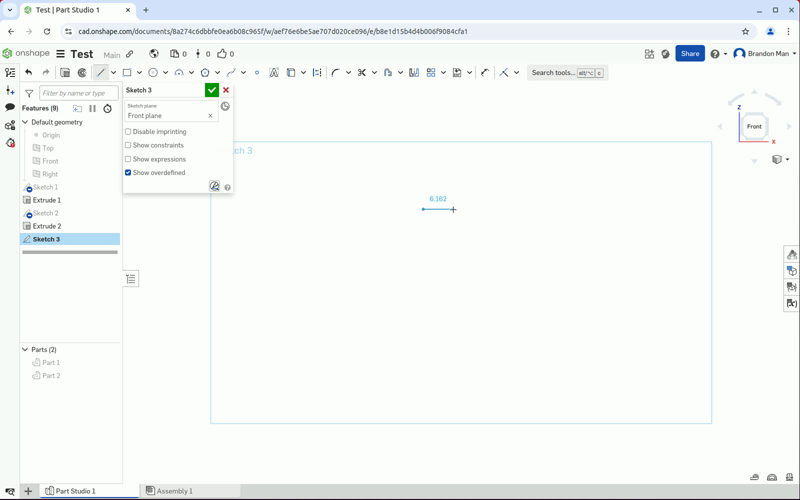
mouse_move(457, 233)
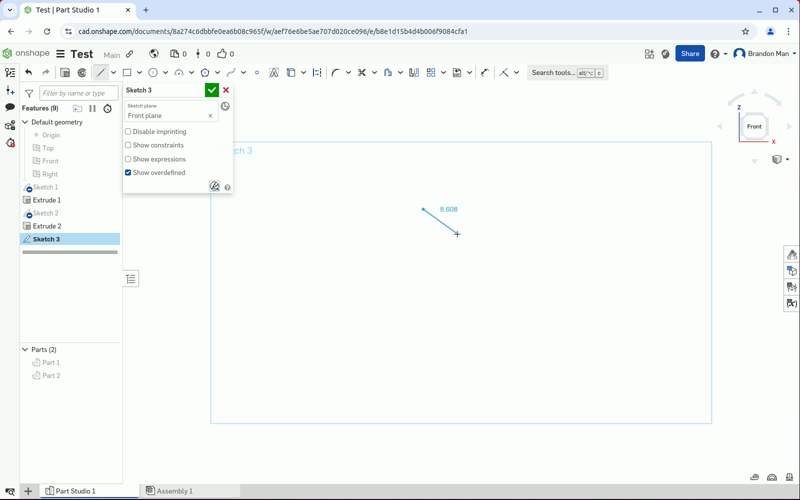
click(457, 233)
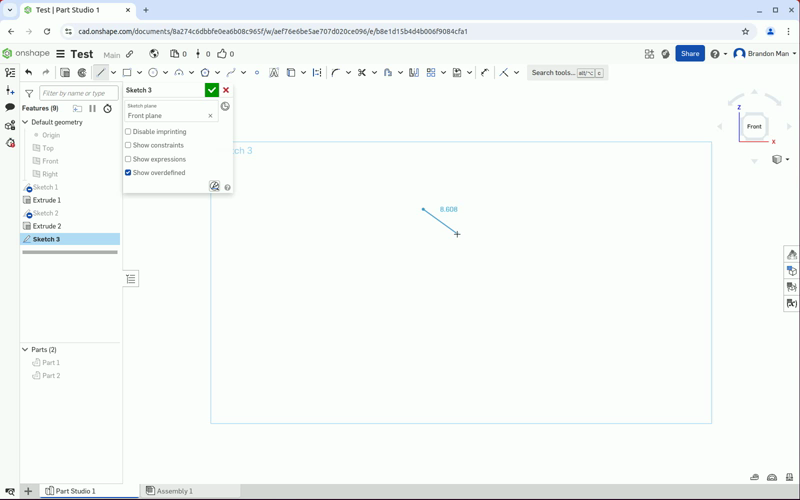
key_up(shift)
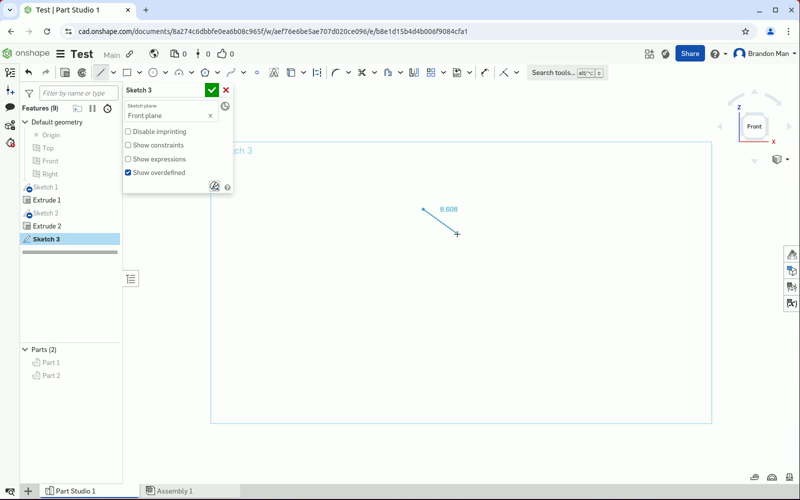
key_down(shift)
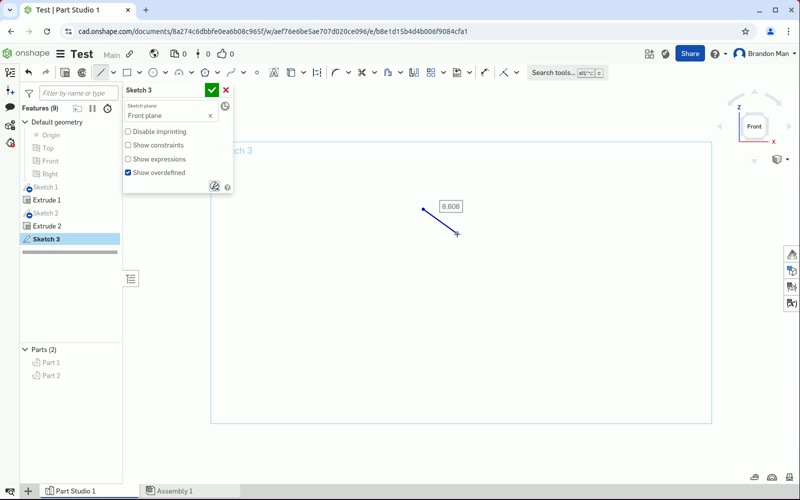
mouse_move(487, 233)
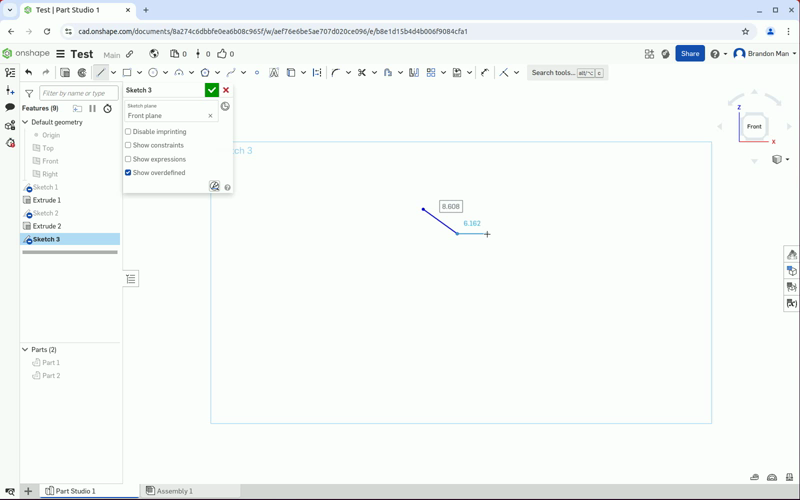
mouse_move(464, 209)
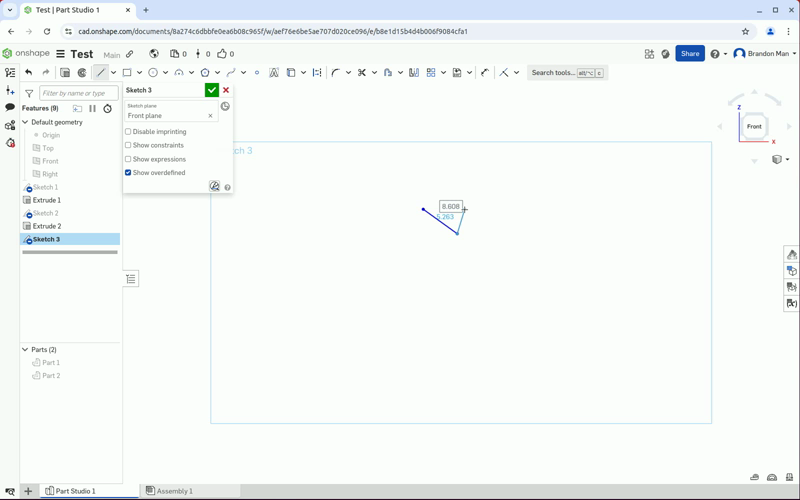
click(464, 209)
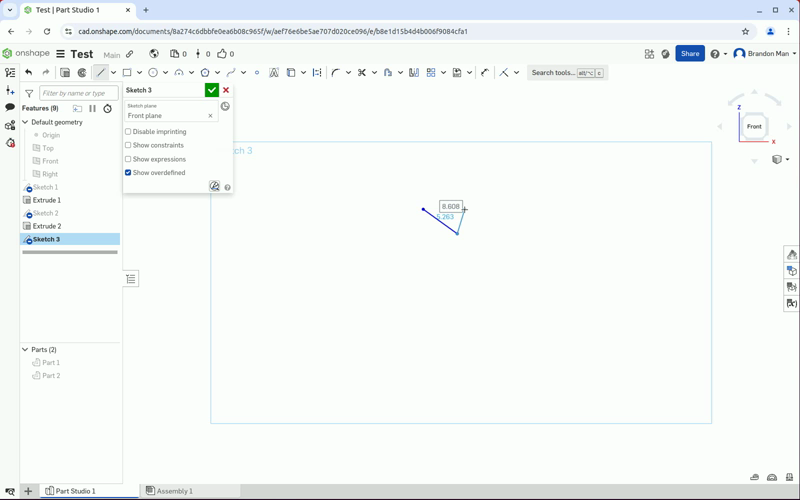
key_up(shift)
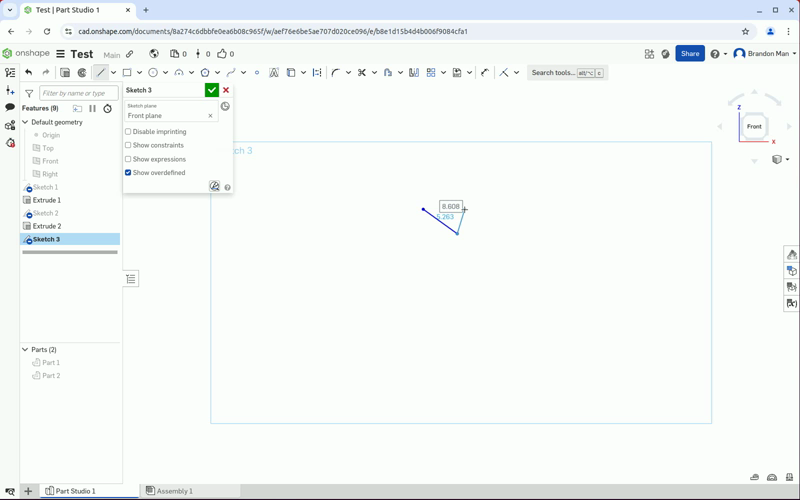
mouse_move(495, 209)
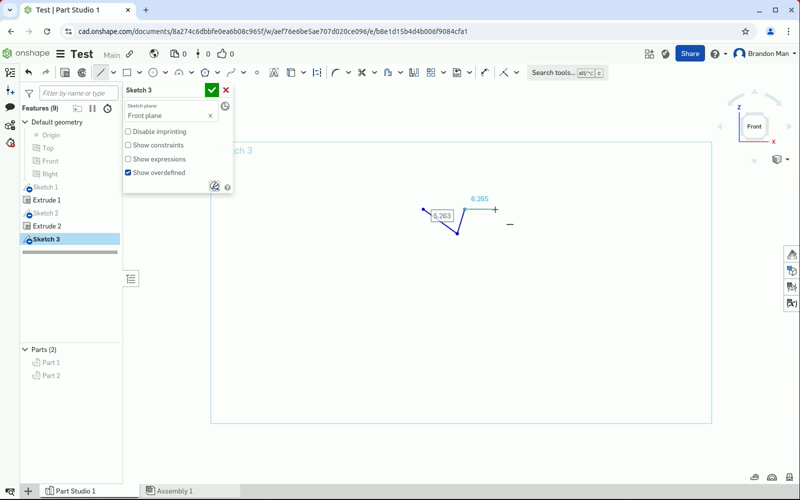
key_down(shift)
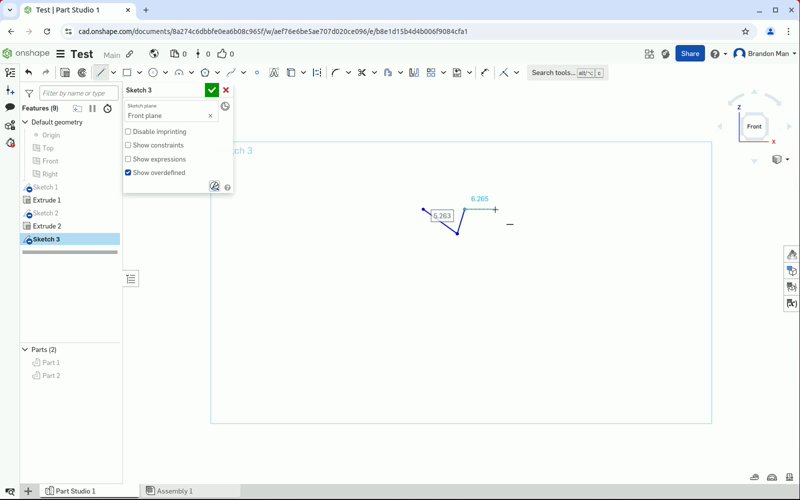
mouse_move(423, 209)
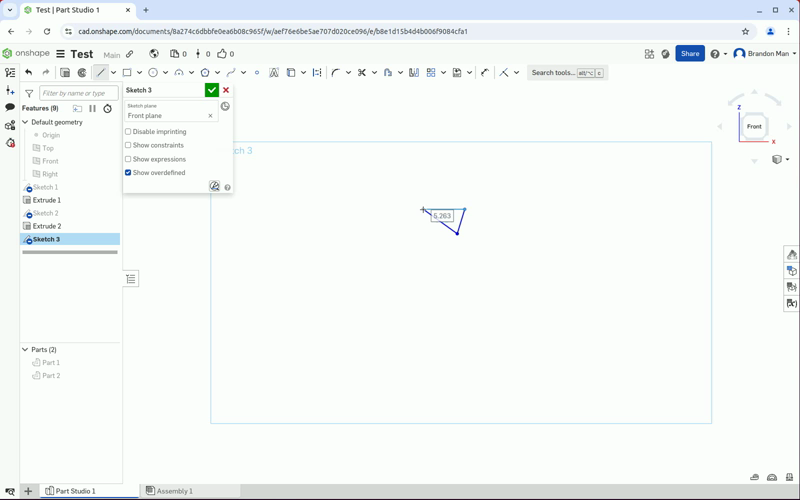
key_up(shift)
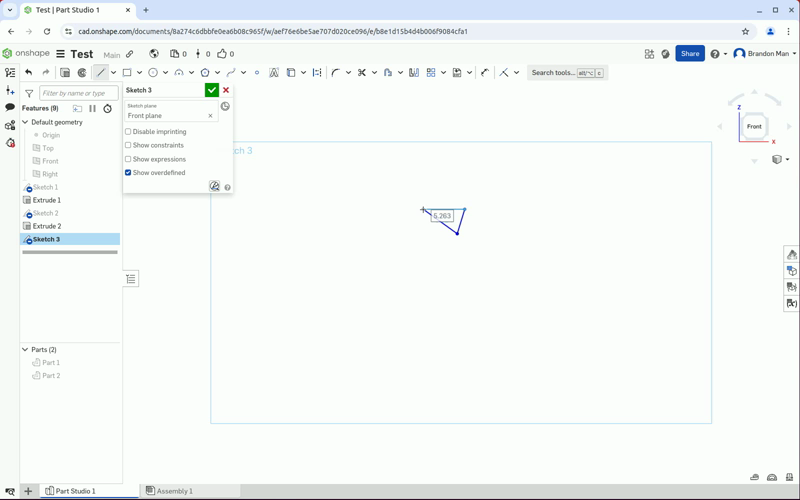
click(423, 209)
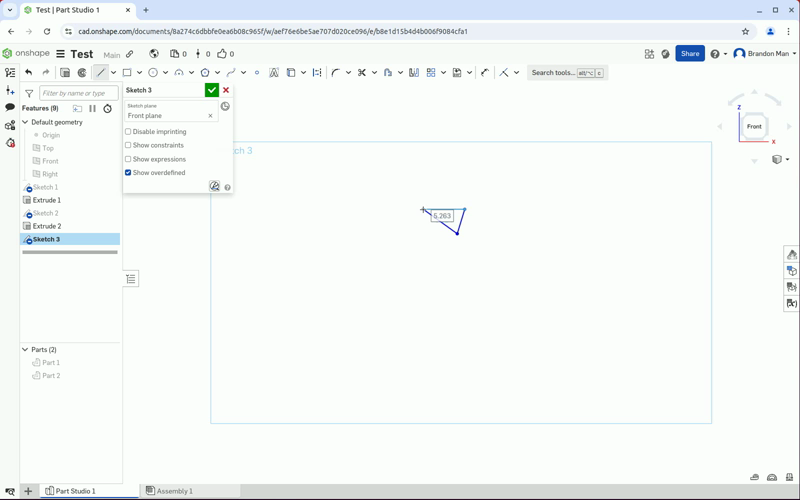
key(esc)
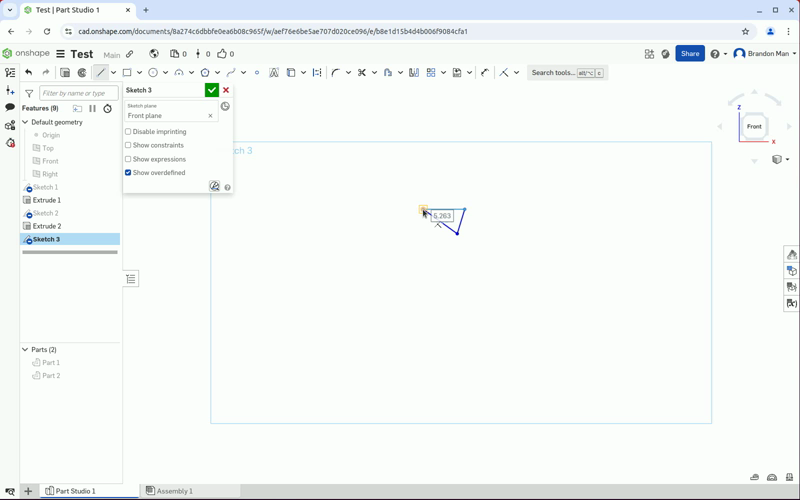
mouse_move(460, 214)
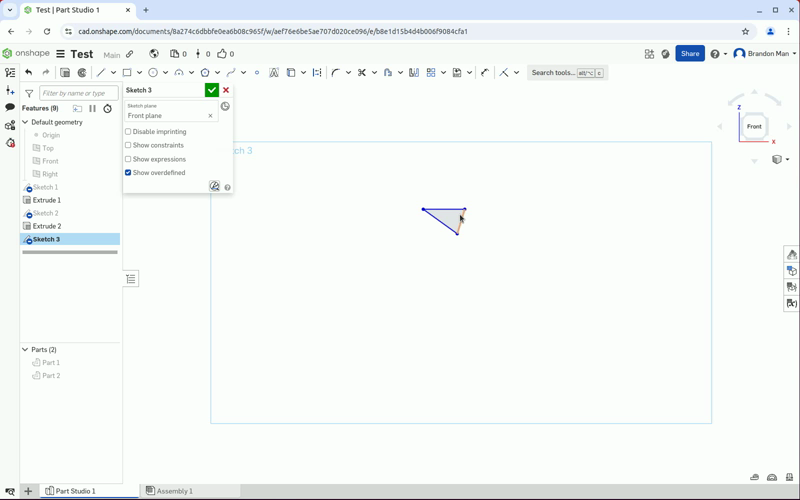
scroll(6)
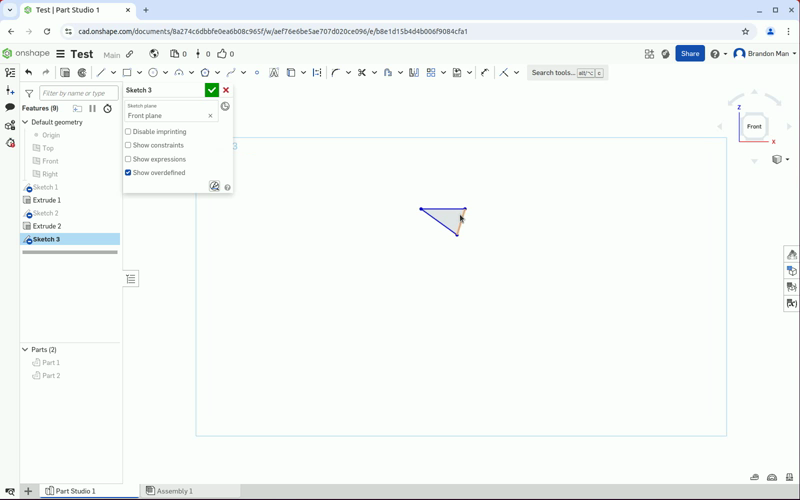
scroll(6)
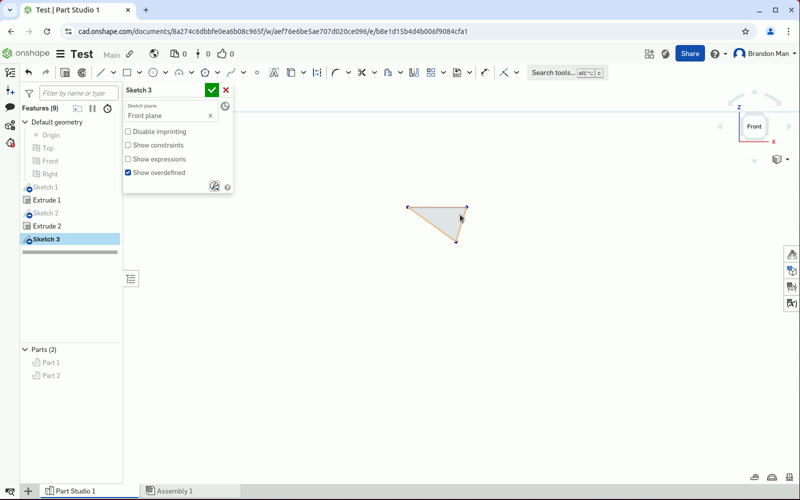
scroll(6)
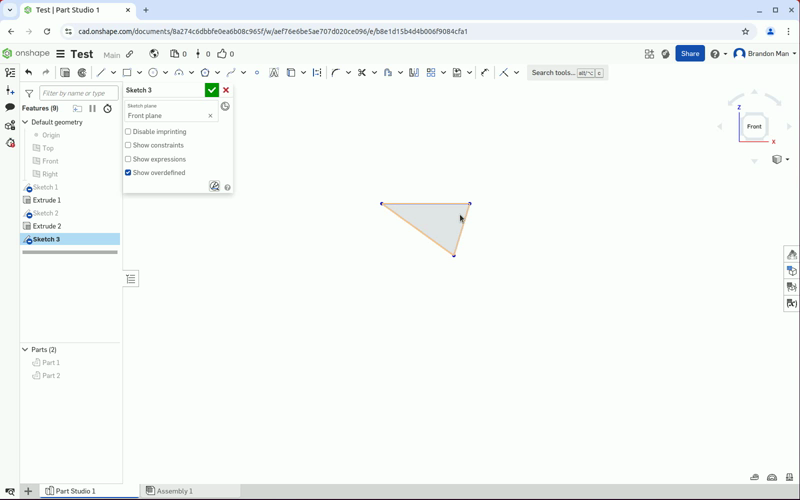
scroll(6)
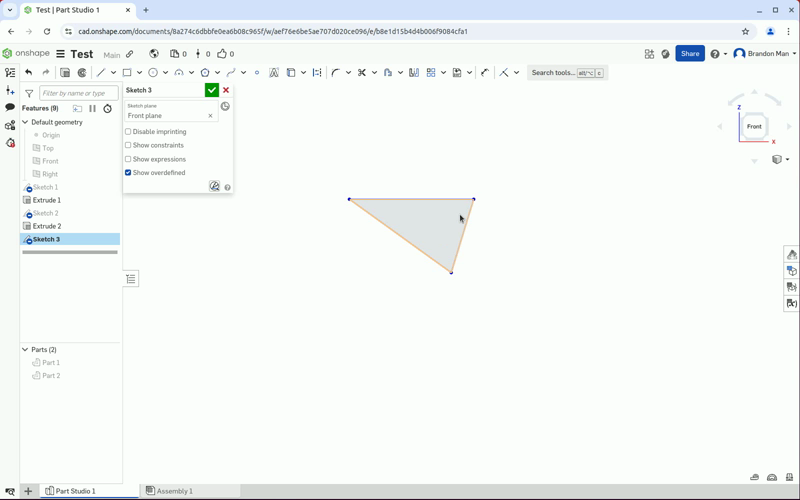
scroll(6)
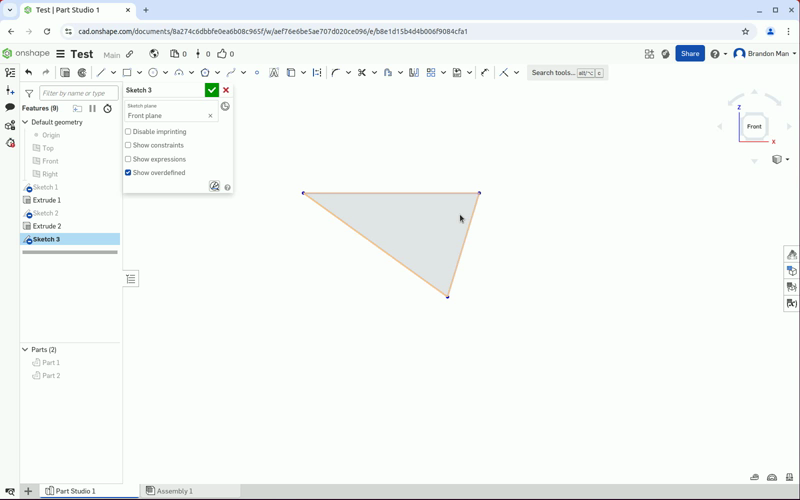
scroll(6)
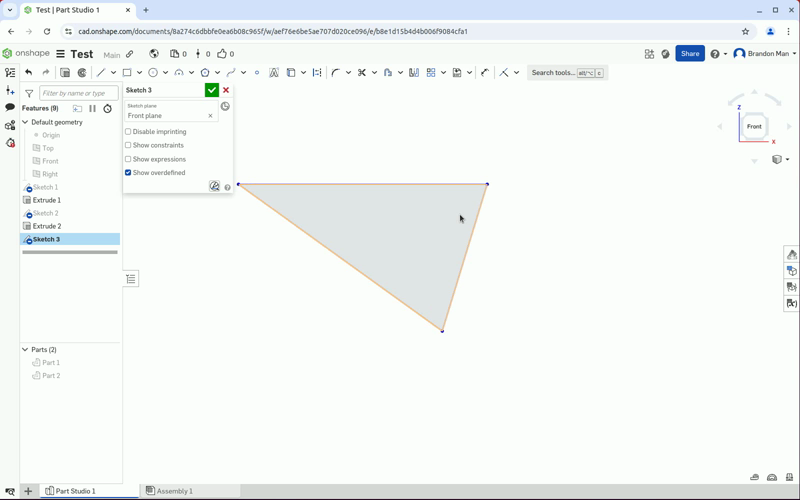
scroll(6)
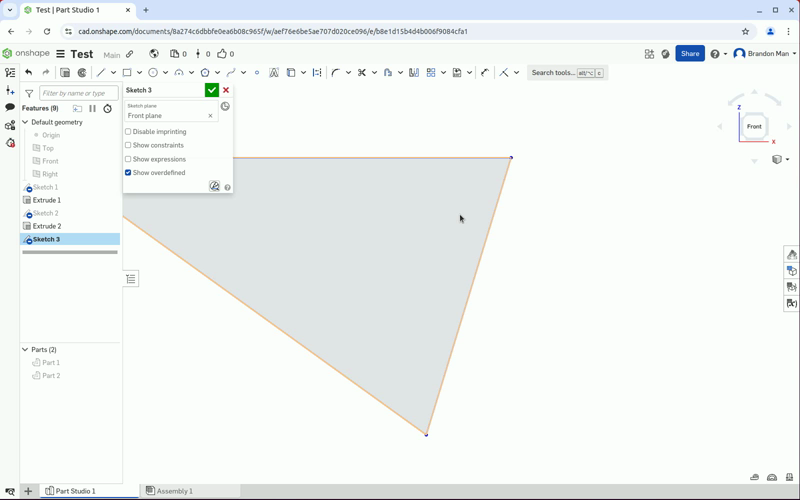
click(460, 214)
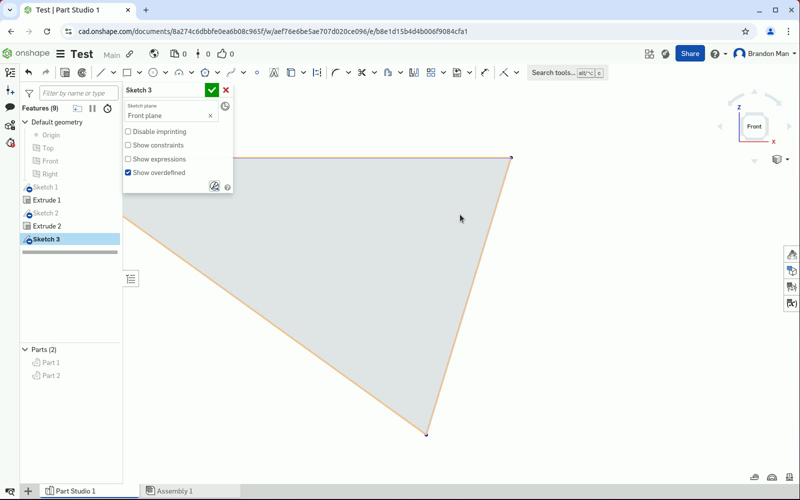
scroll(-6)
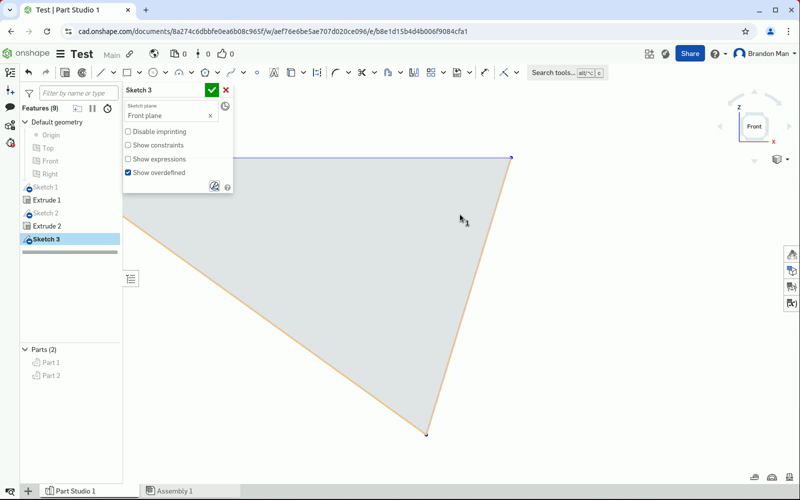
scroll(-6)
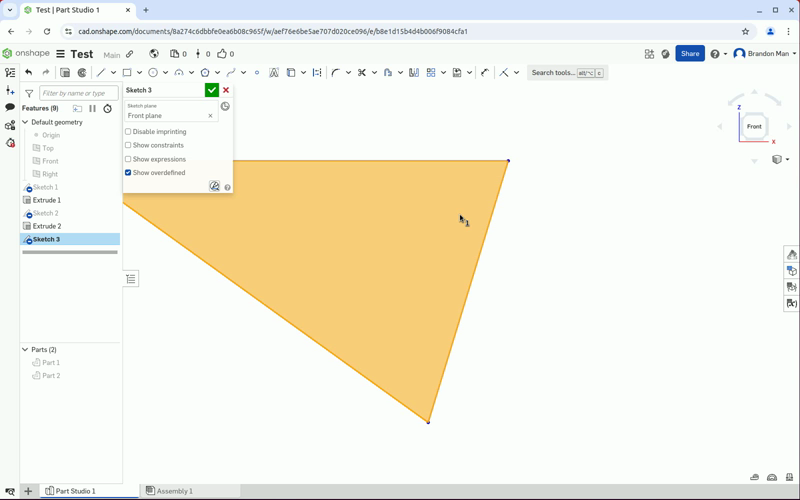
scroll(-6)
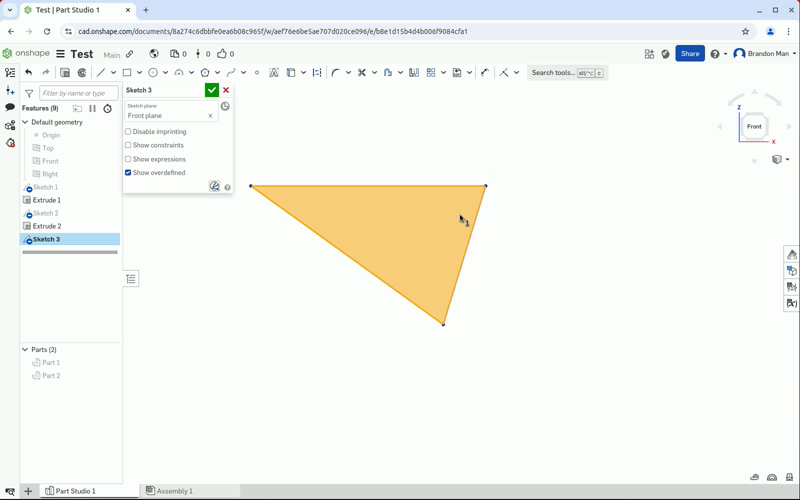
scroll(-6)
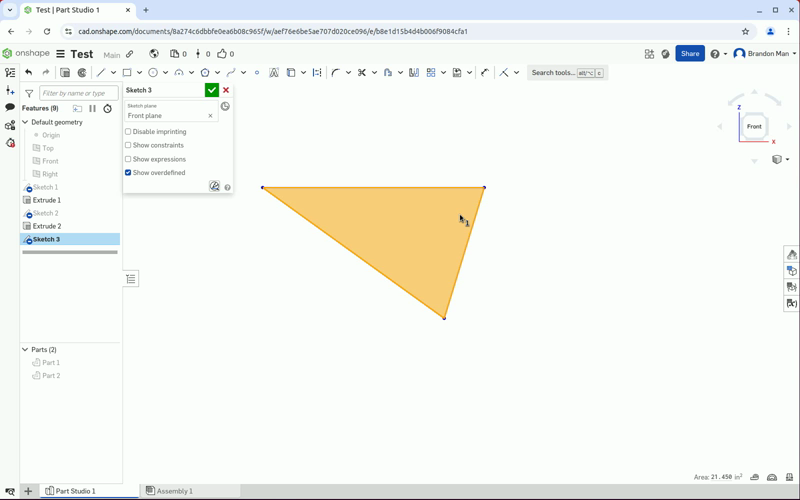
scroll(-6)
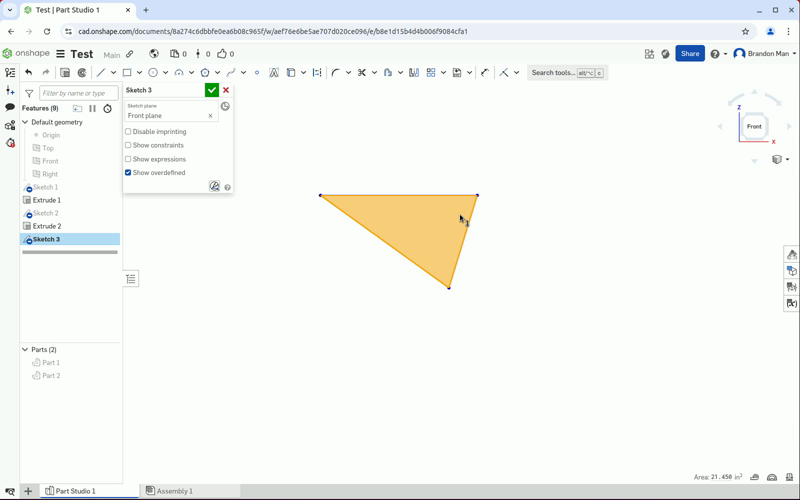
scroll(-6)
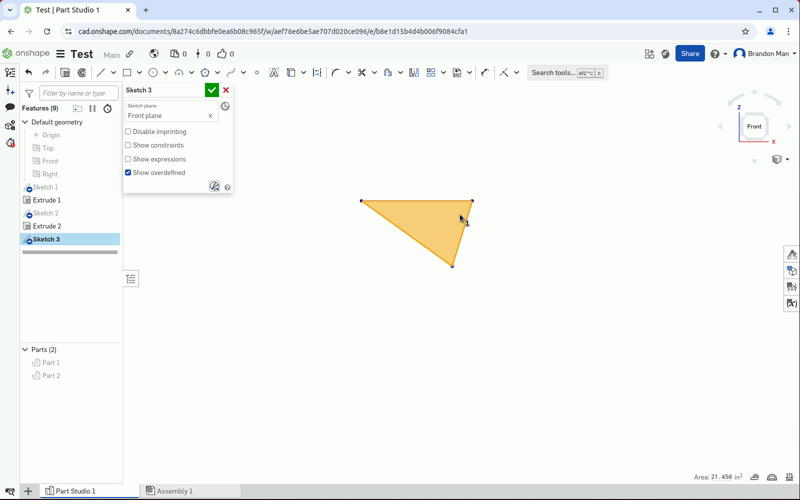
scroll(-6)
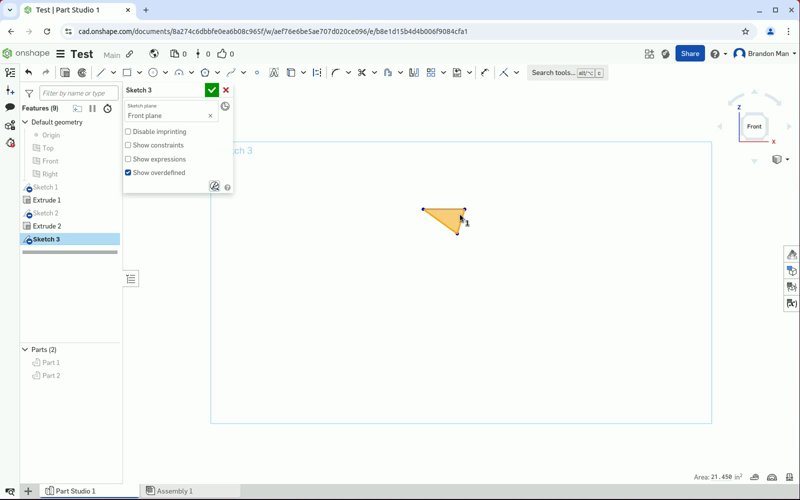
mouse_move(73, 352)
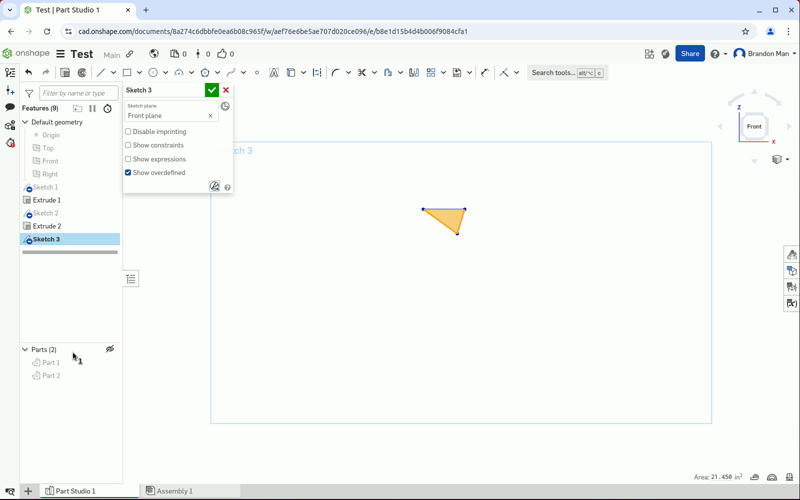
key(shift+y)
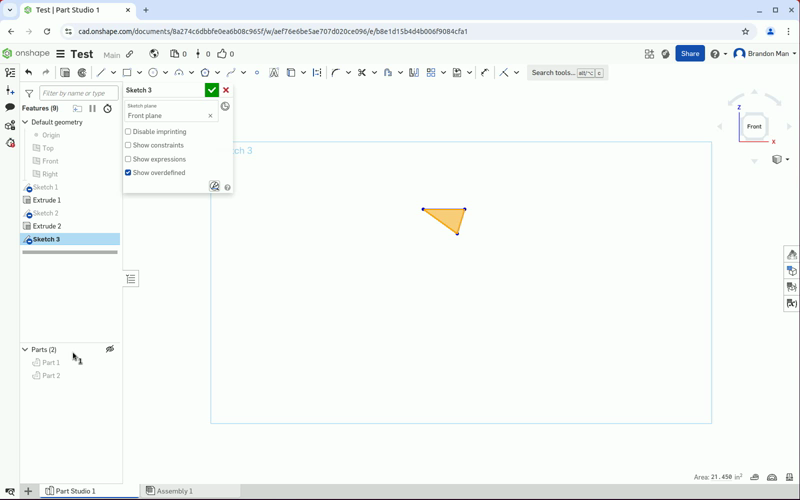
key(shift+e)
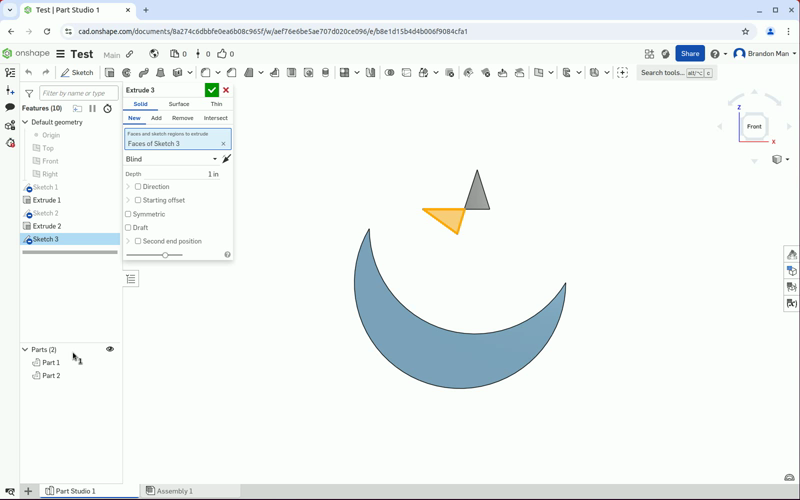
mouse_move(143, 106)
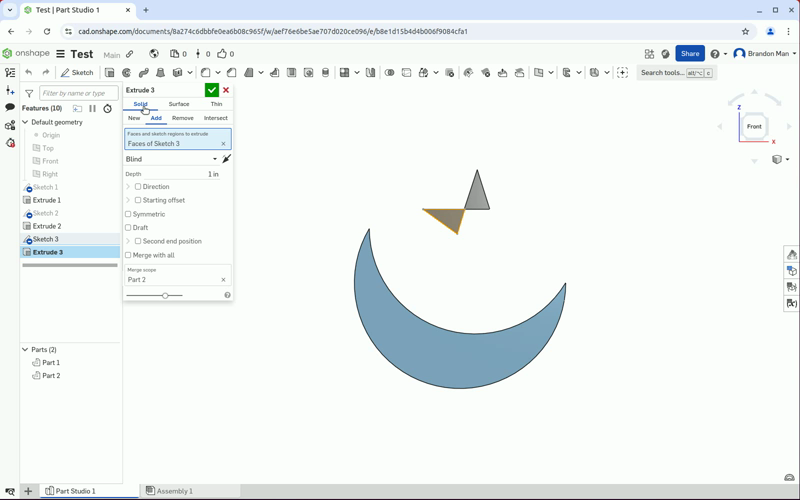
click(143, 106)
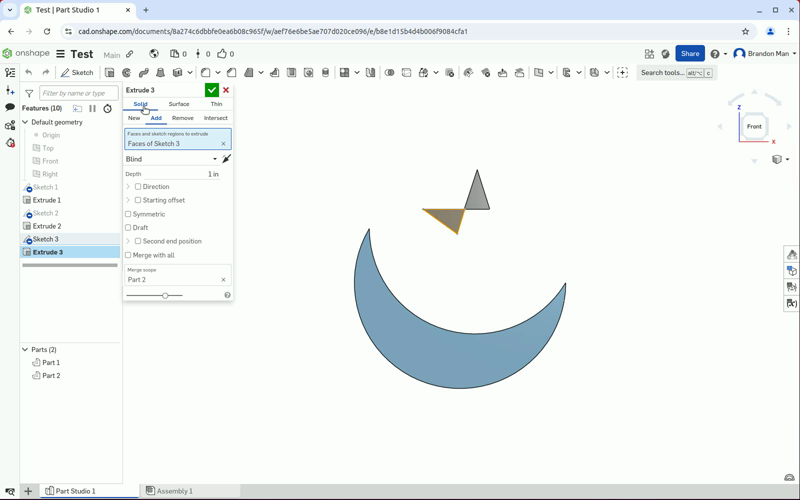
mouse_move(137, 120)
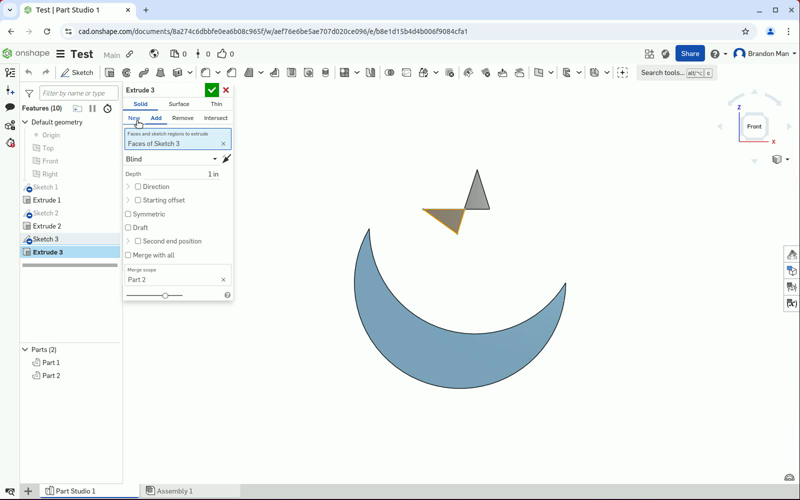
click(137, 120)
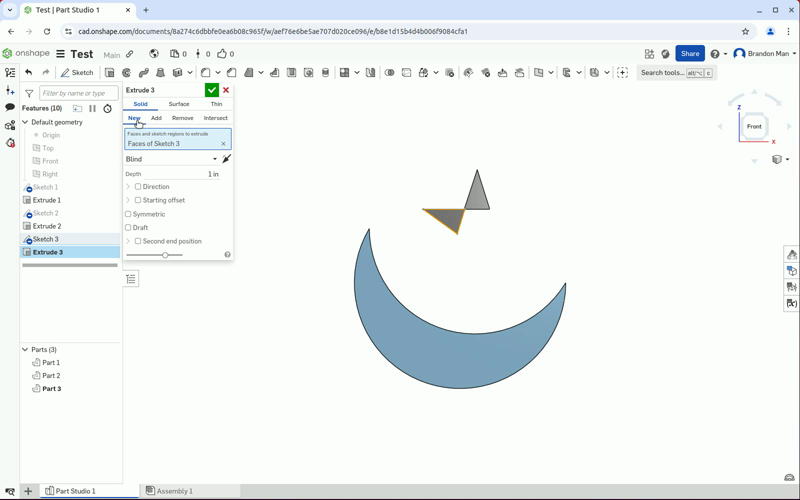
key(tab, 4)
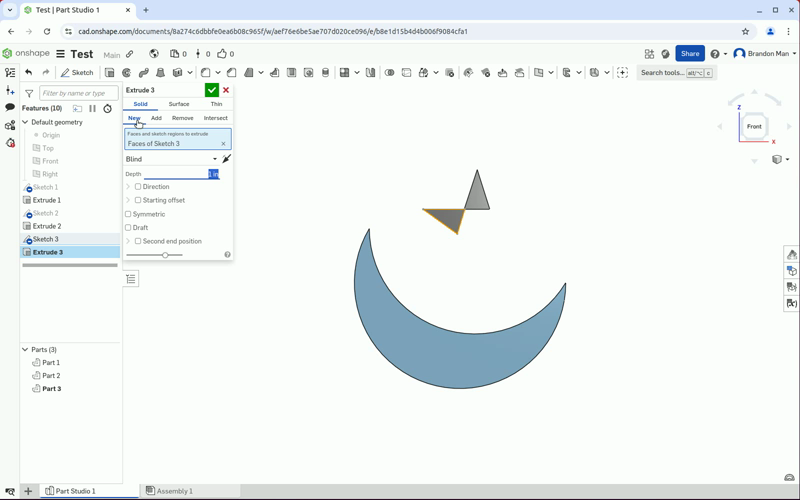
text(2.889)
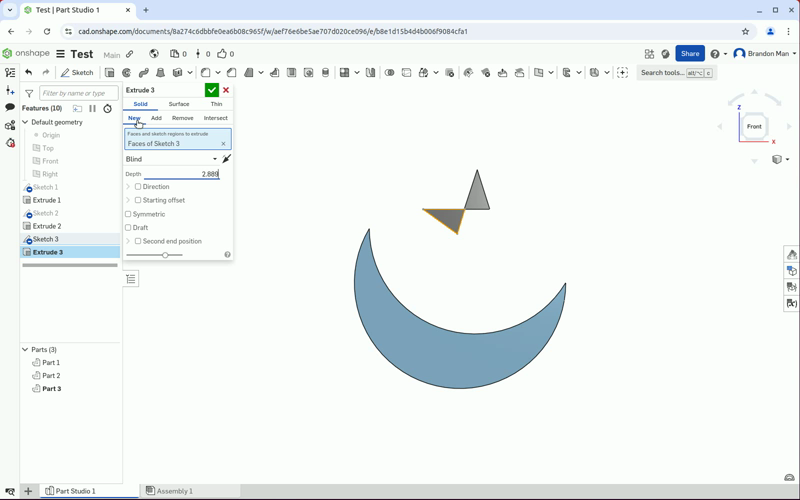
key(enter)
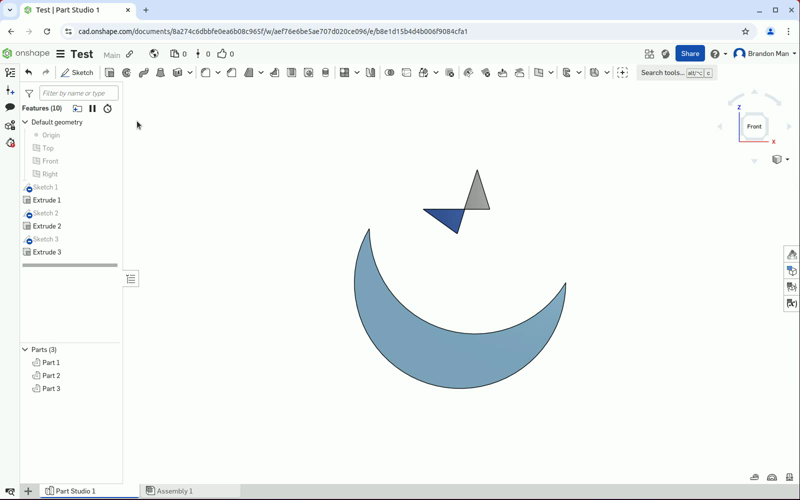
key(shift+h)
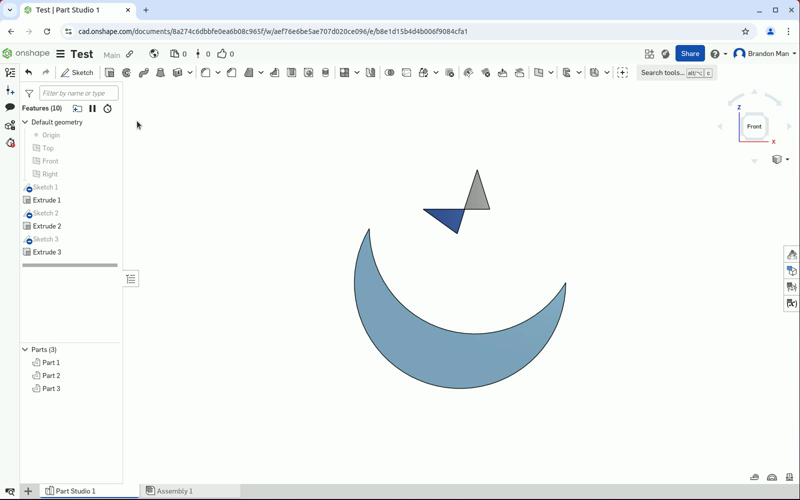
key(shift+h)
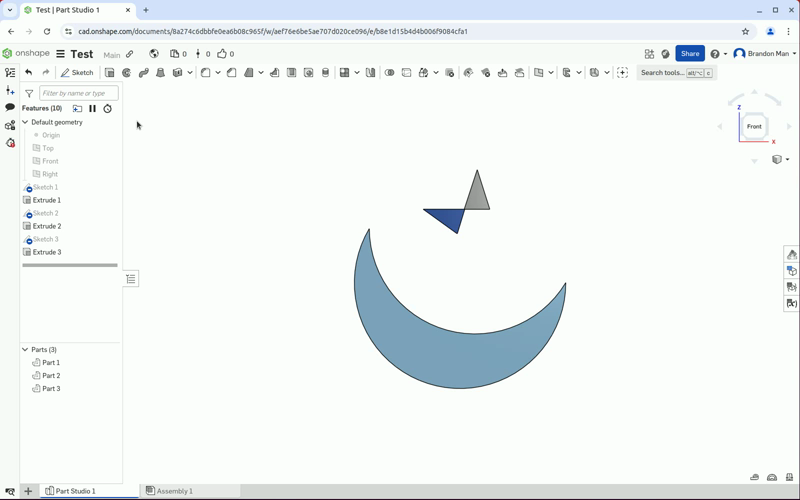
mouse_move(73, 189)
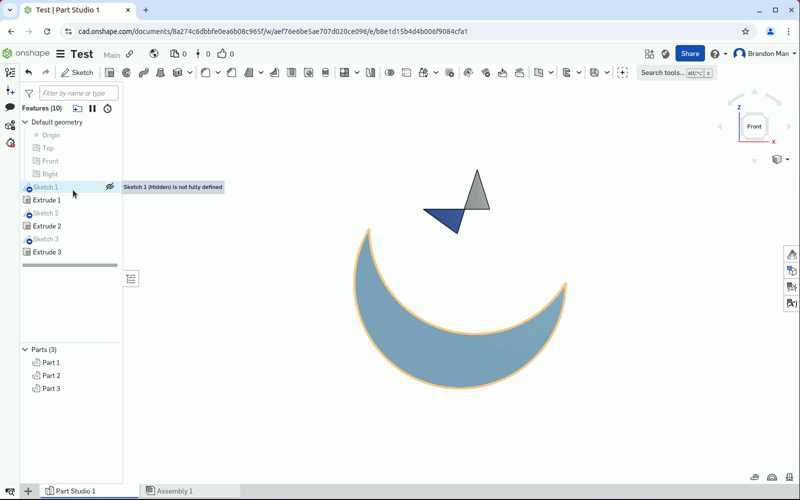
click(73, 189)
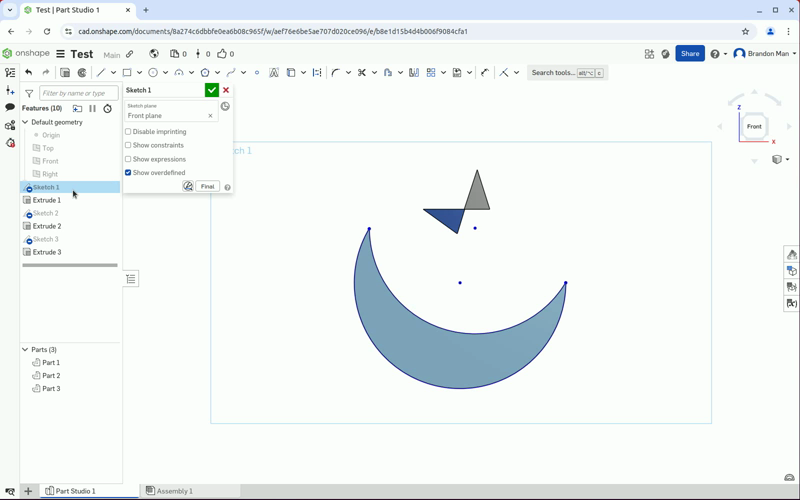
mouse_move(229, 92)
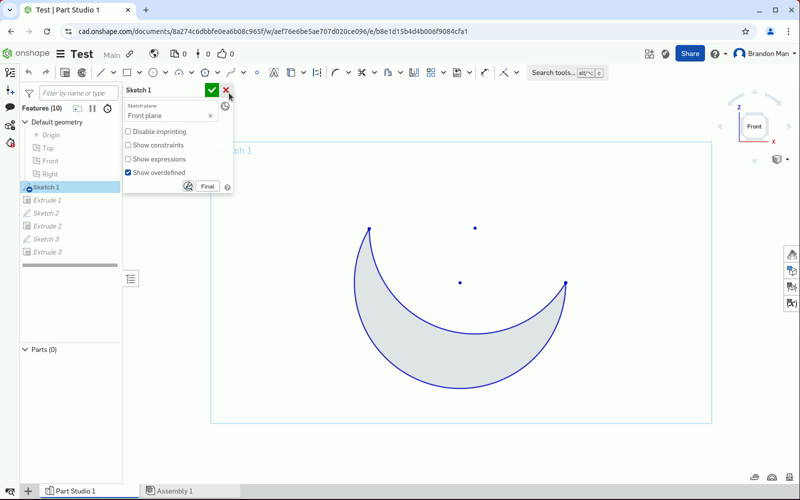
click(229, 92)
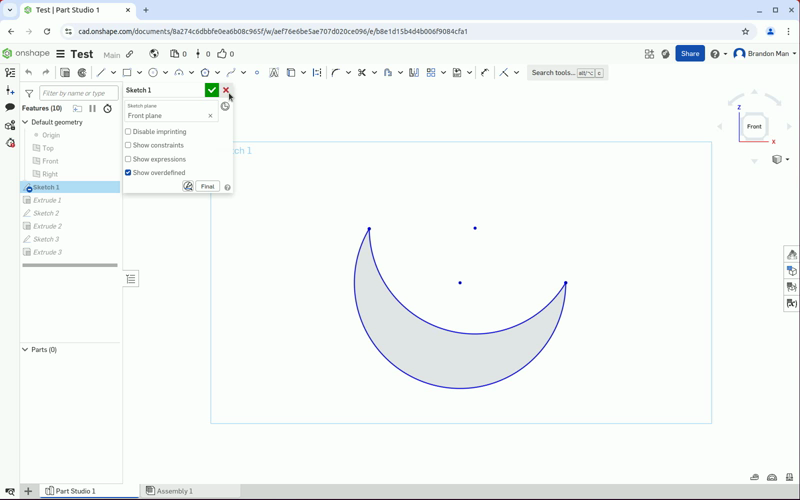
key(shift+s)
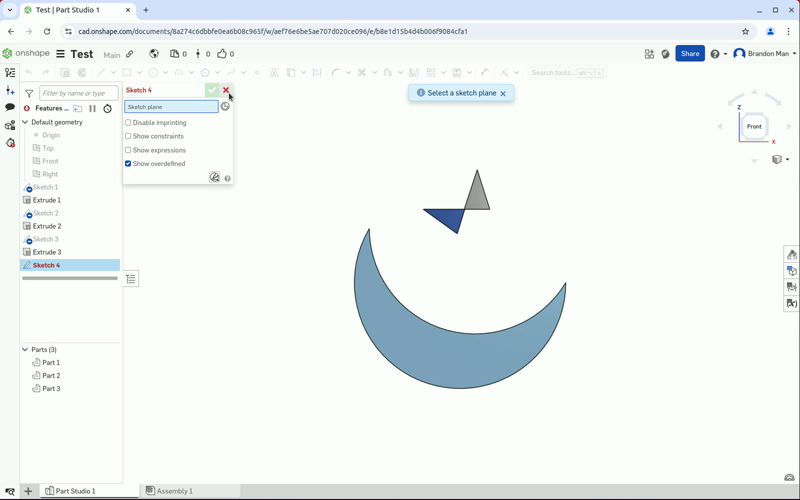
mouse_move(73, 163)
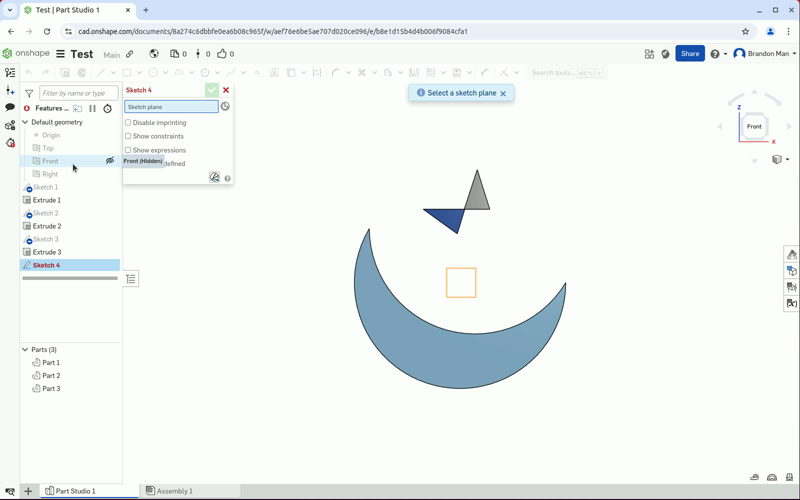
click(73, 163)
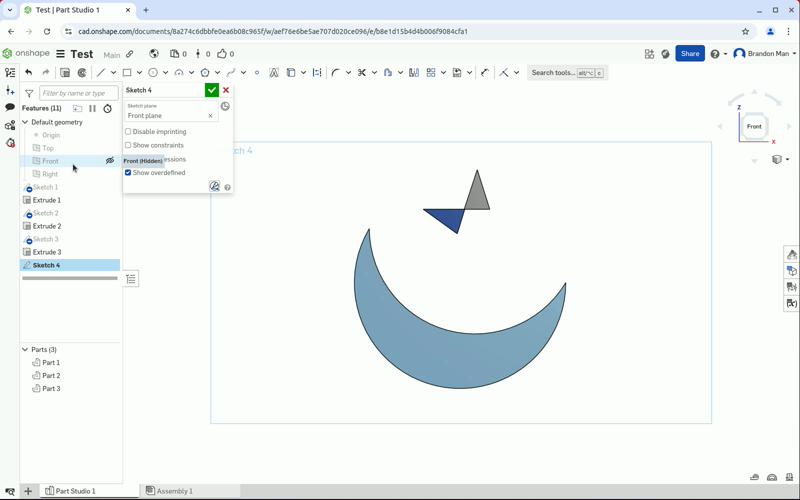
mouse_move(73, 352)
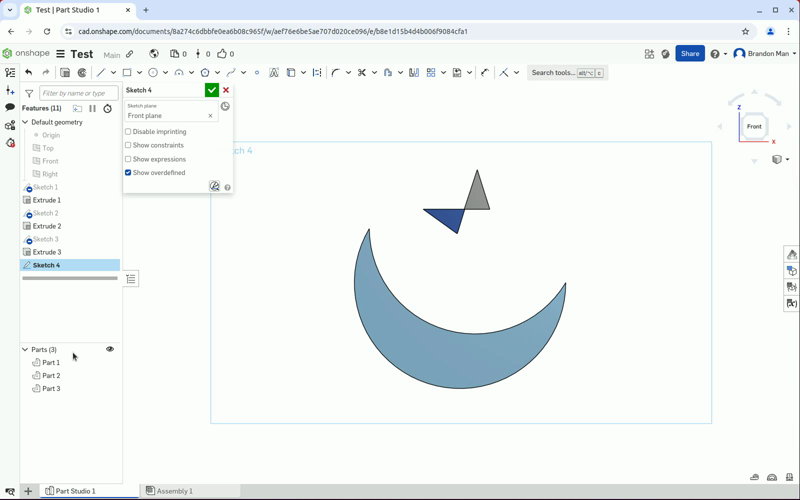
key(y)
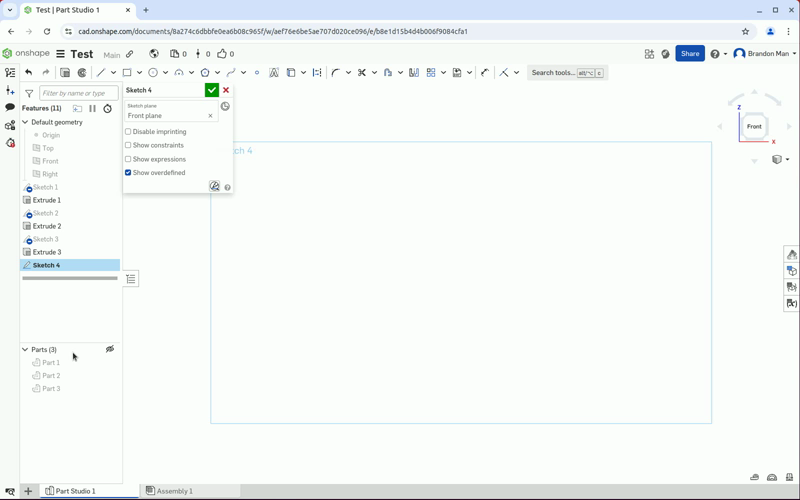
key(l)
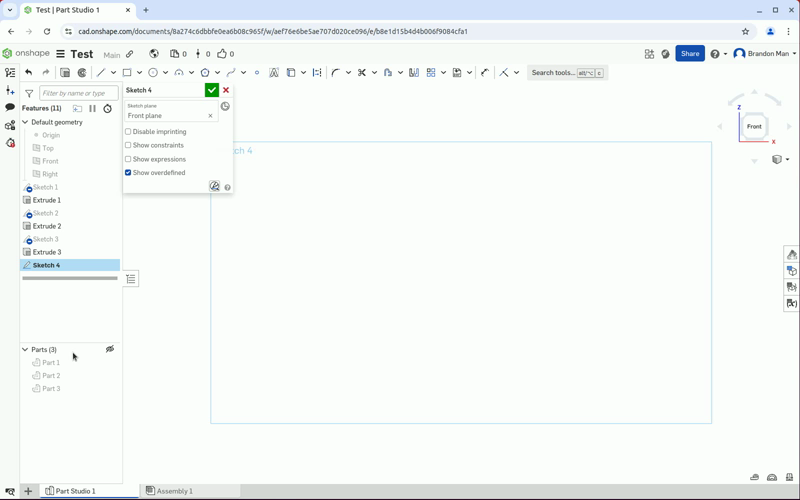
key_down(shift)
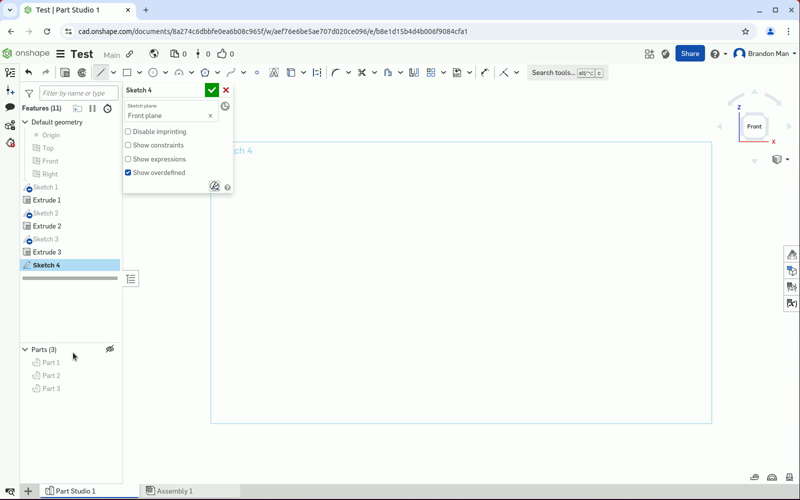
mouse_move(457, 233)
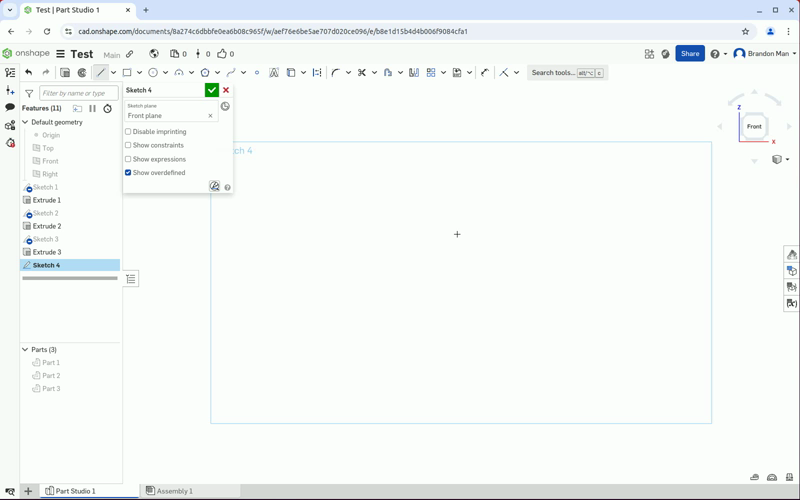
click(457, 233)
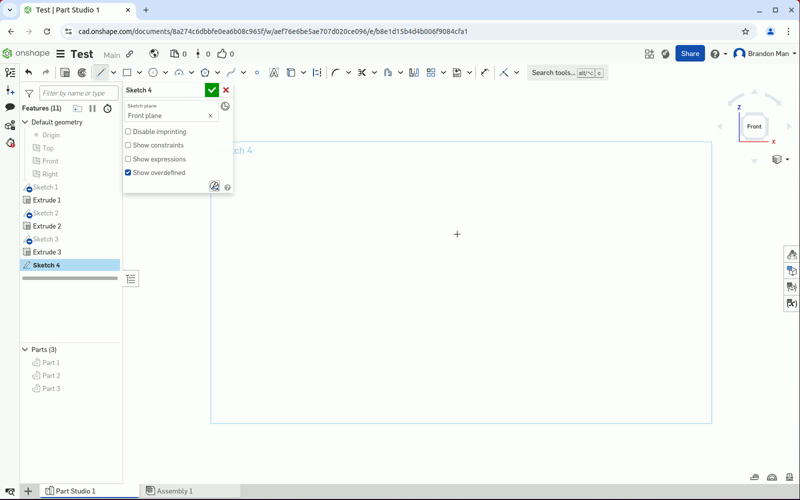
key_up(shift)
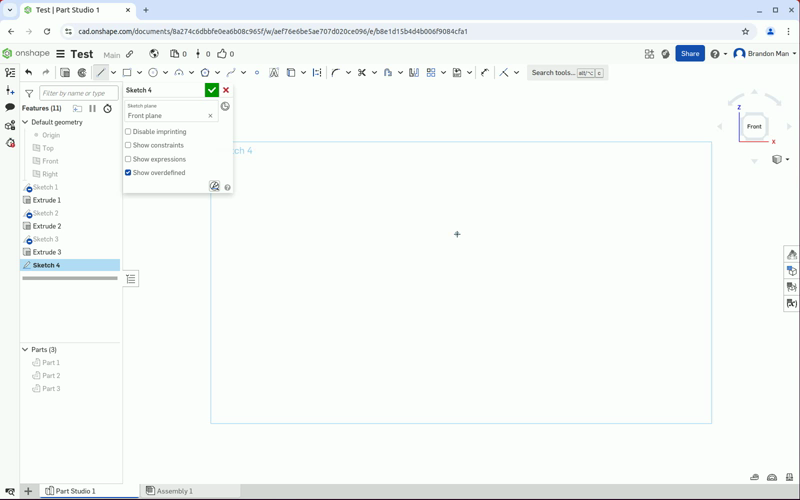
key_down(shift)
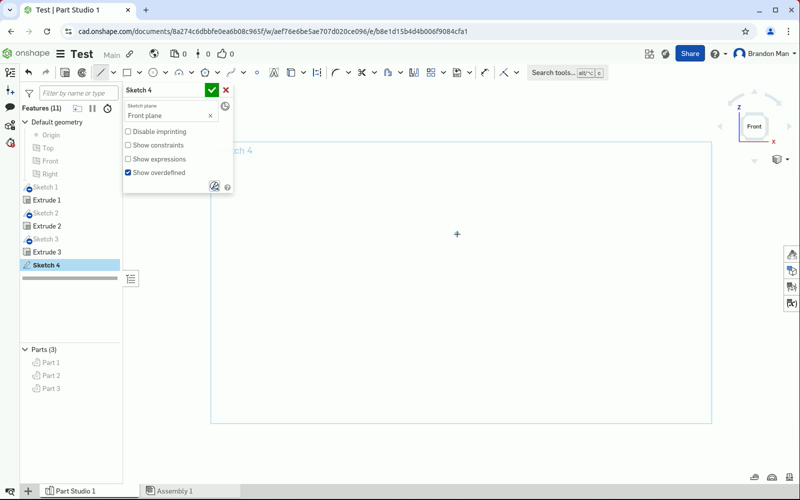
mouse_move(487, 233)
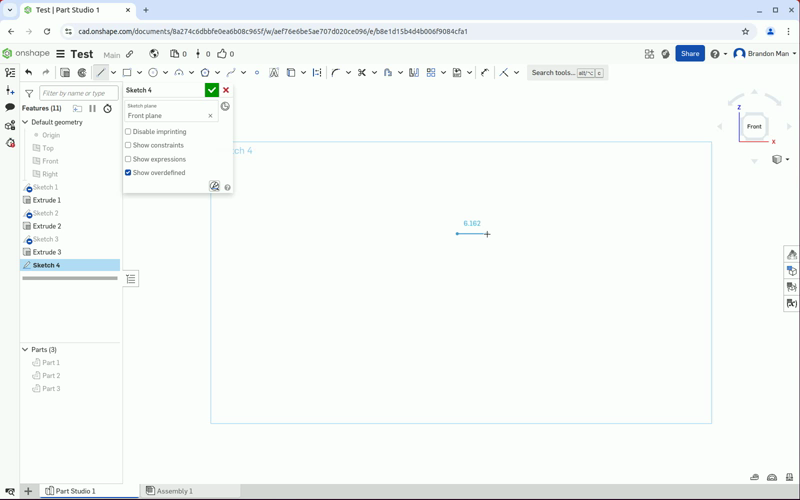
mouse_move(478, 249)
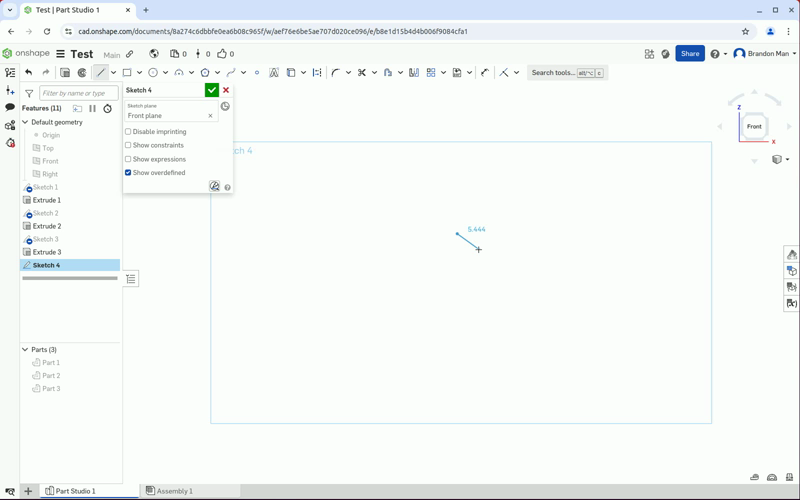
click(478, 249)
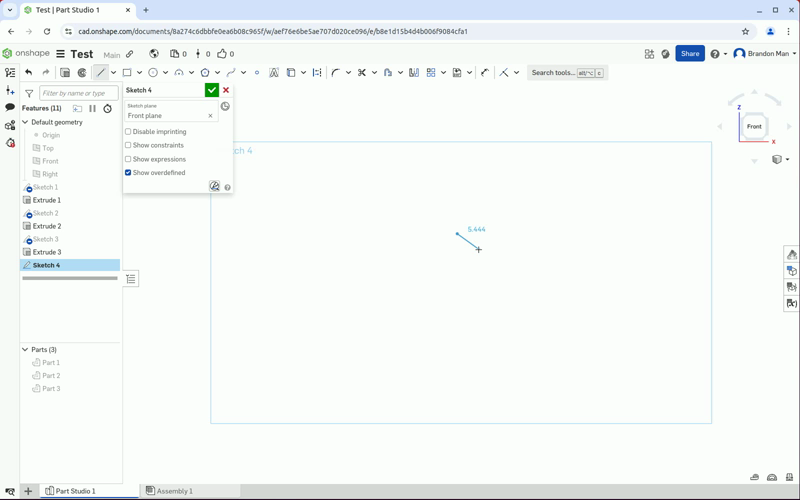
key_up(shift)
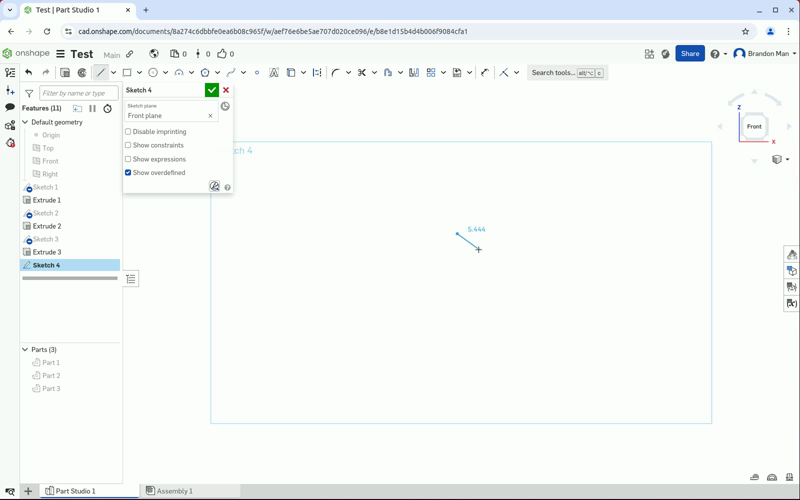
key_down(shift)
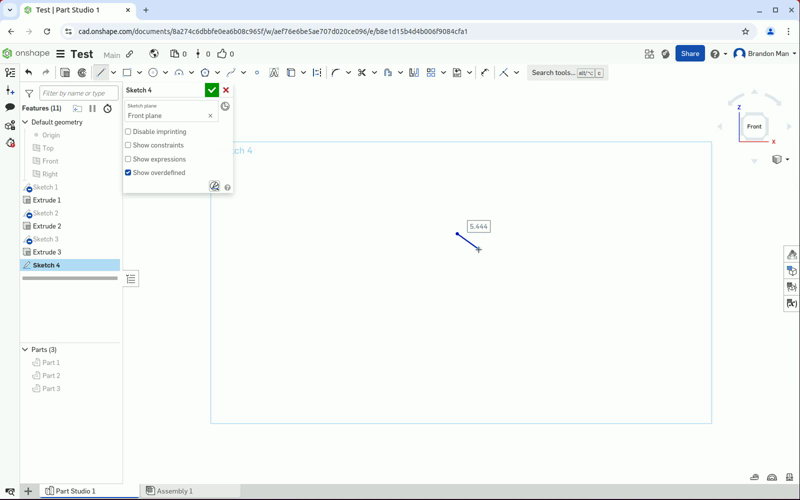
mouse_move(508, 249)
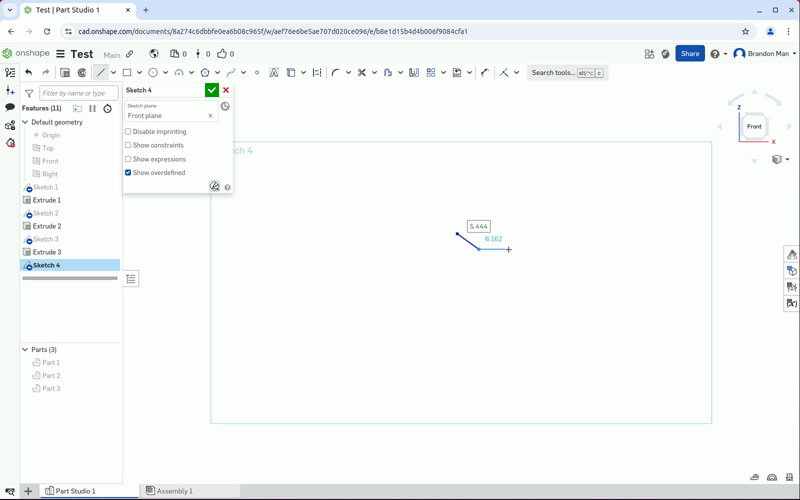
mouse_move(499, 233)
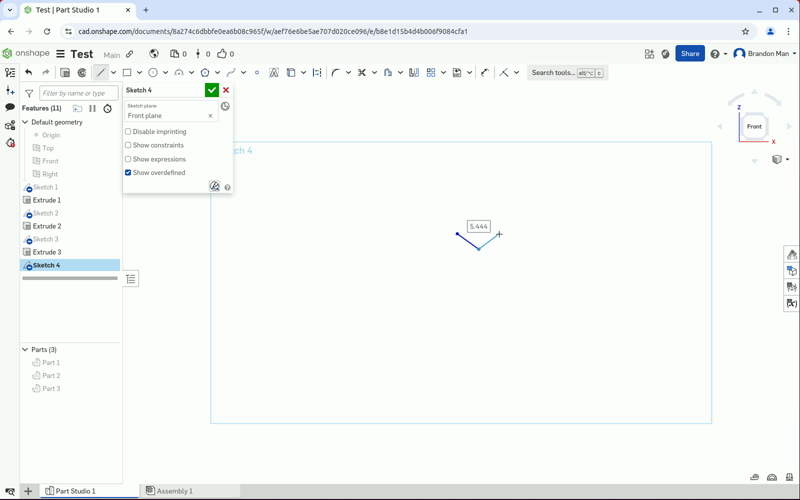
click(499, 233)
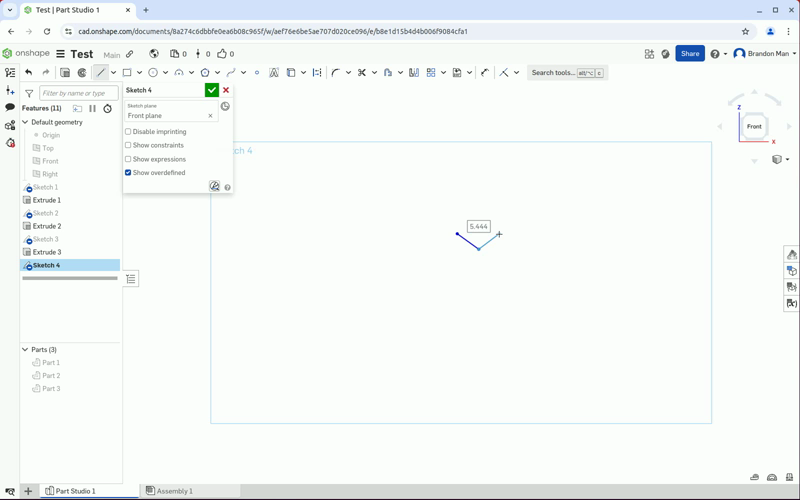
key_up(shift)
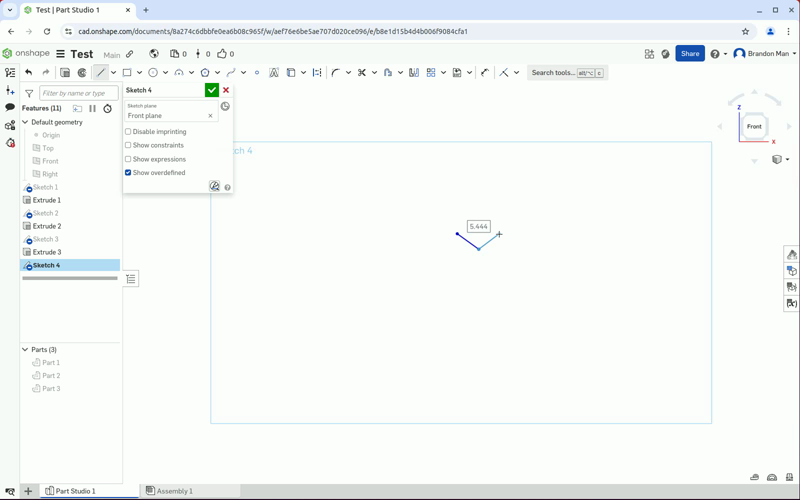
key_down(shift)
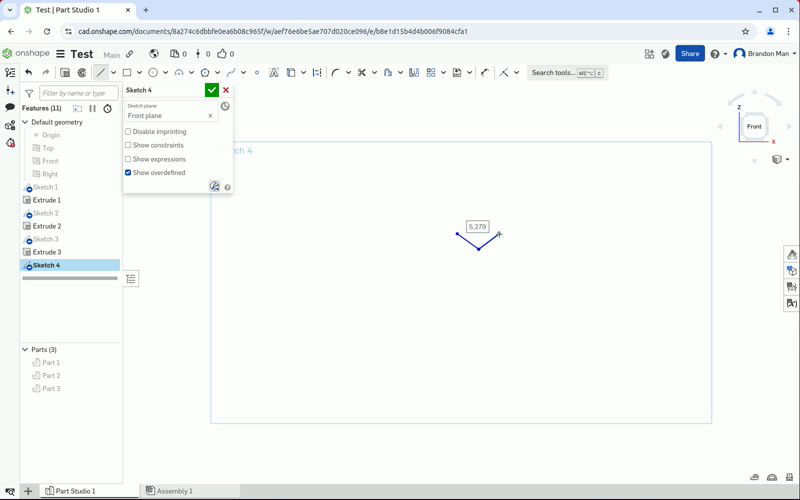
mouse_move(529, 233)
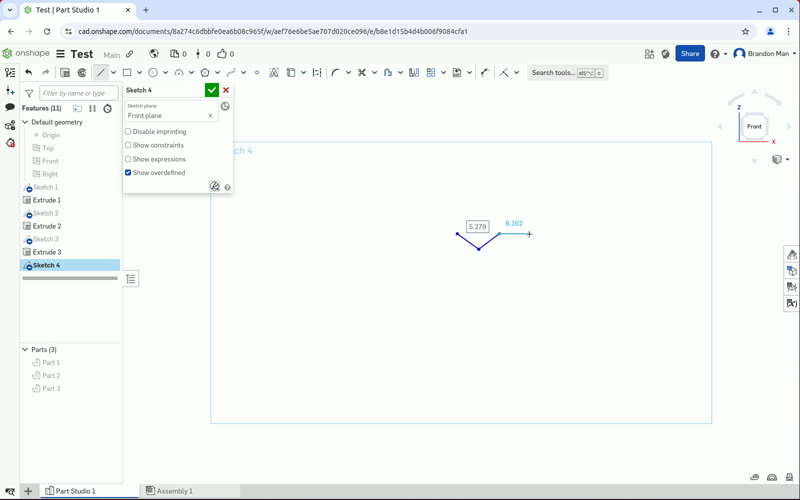
mouse_move(491, 209)
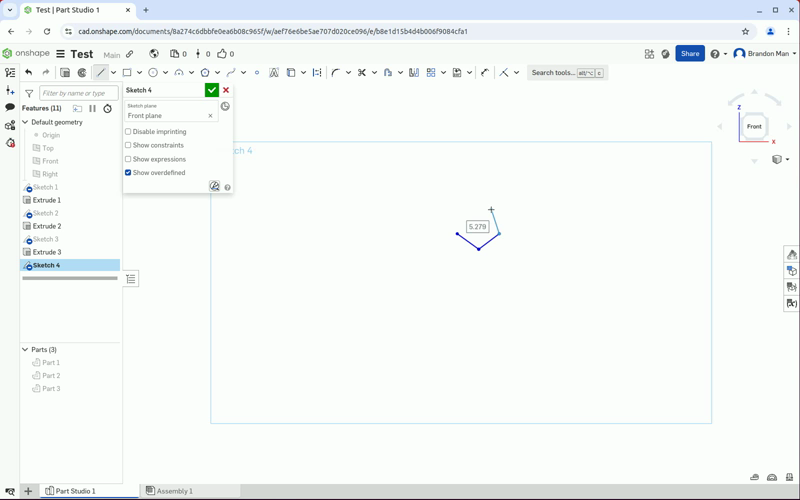
click(491, 209)
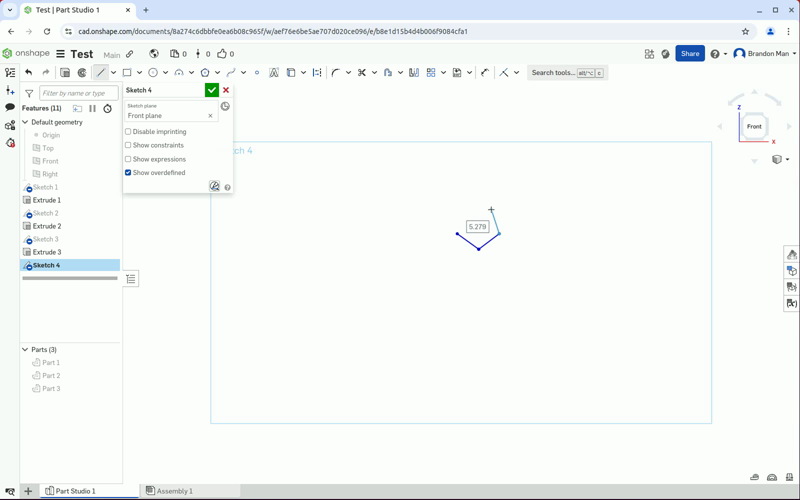
key_up(shift)
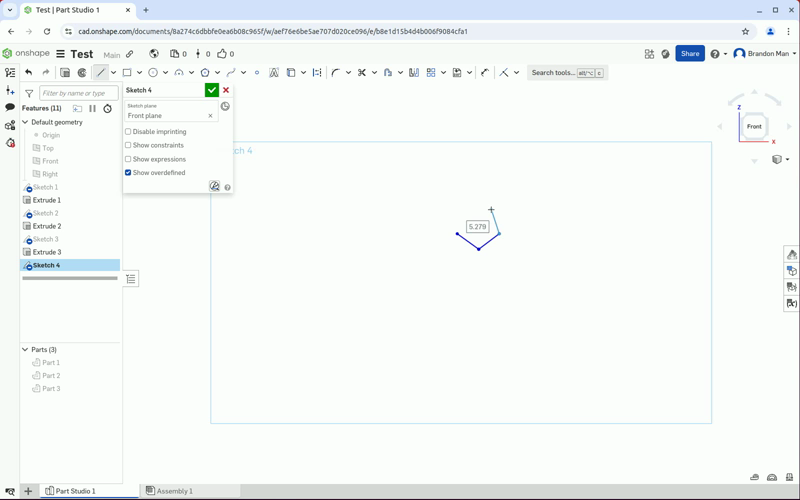
key_down(shift)
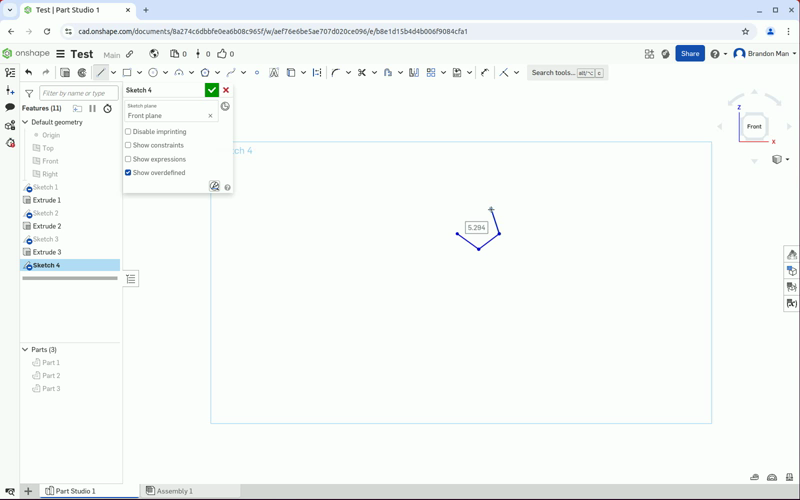
mouse_move(521, 209)
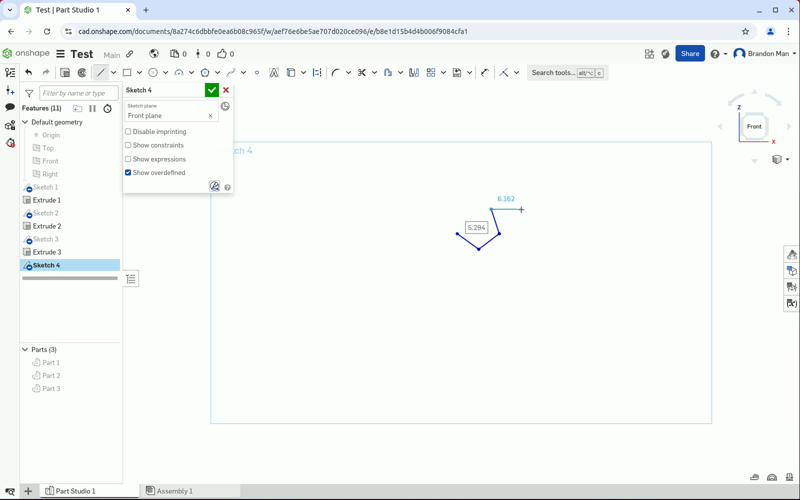
mouse_move(465, 209)
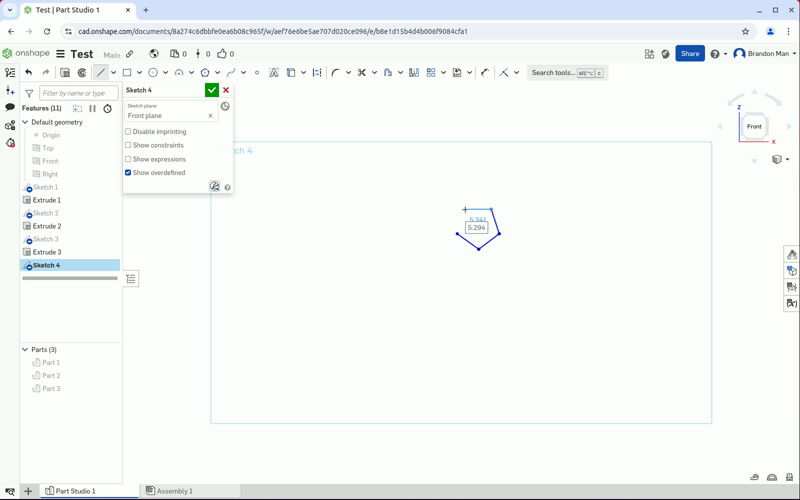
click(465, 209)
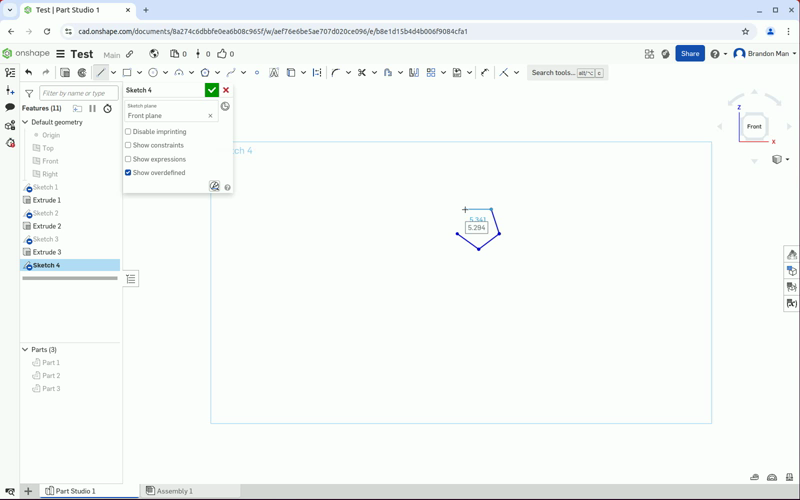
key_up(shift)
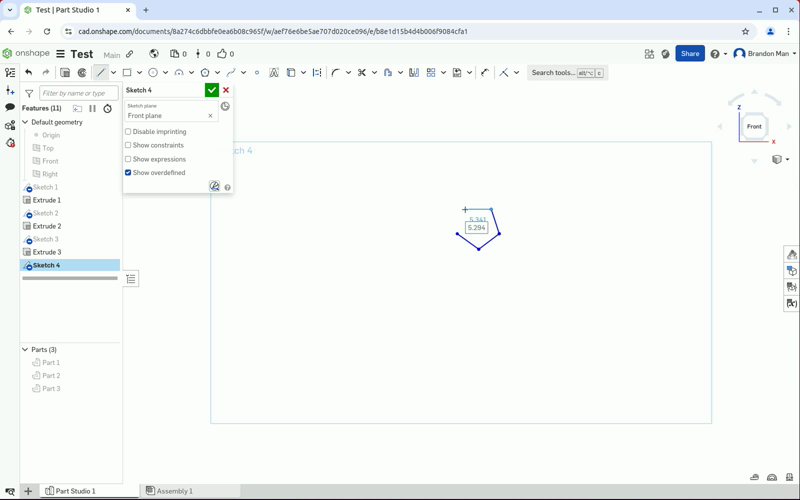
mouse_move(495, 209)
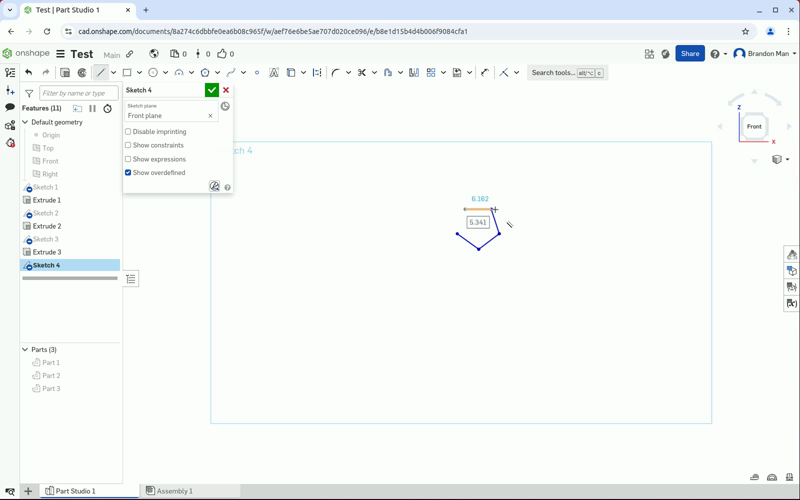
key_down(shift)
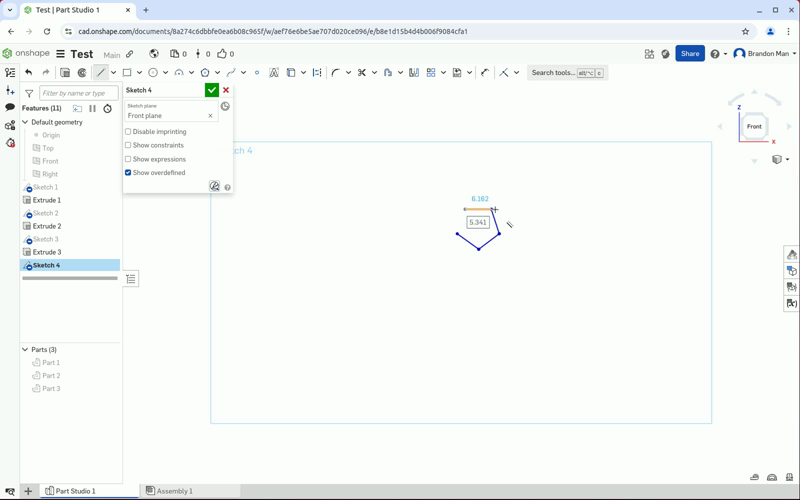
mouse_move(457, 233)
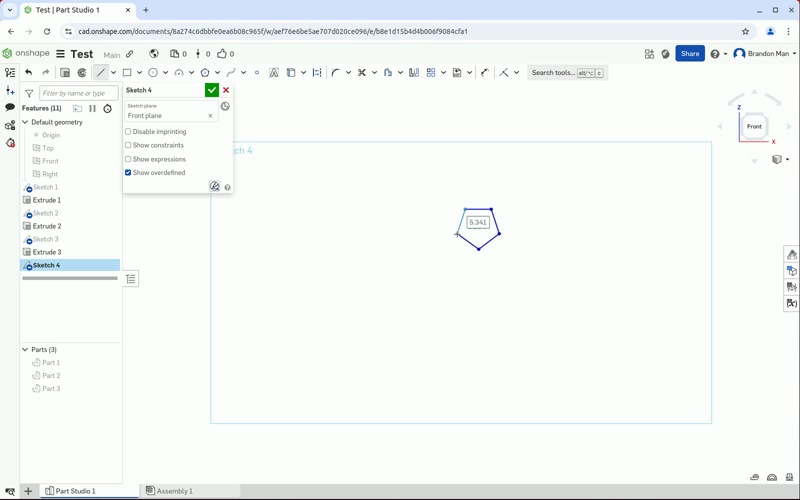
key_up(shift)
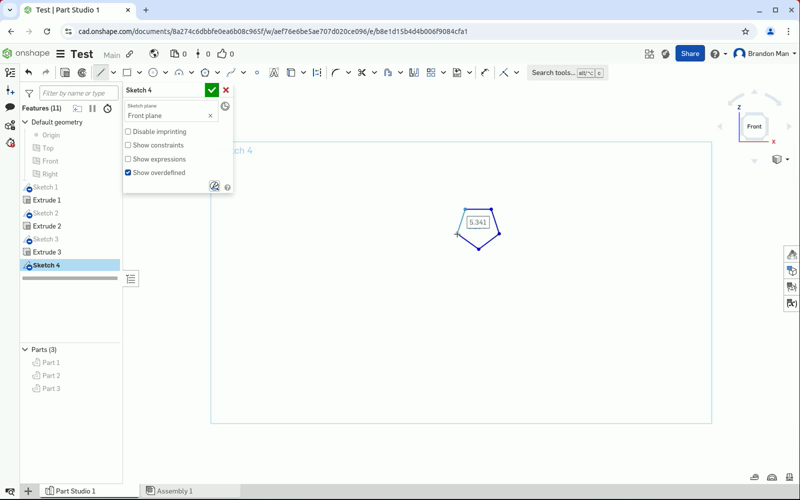
click(457, 233)
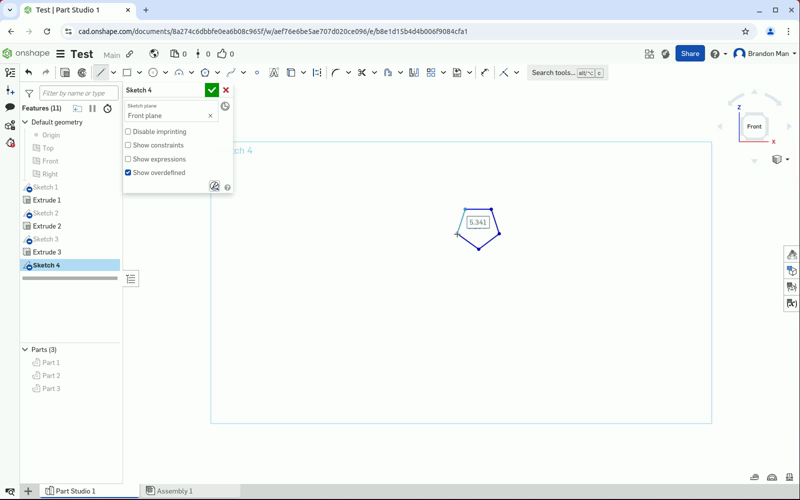
key(esc)
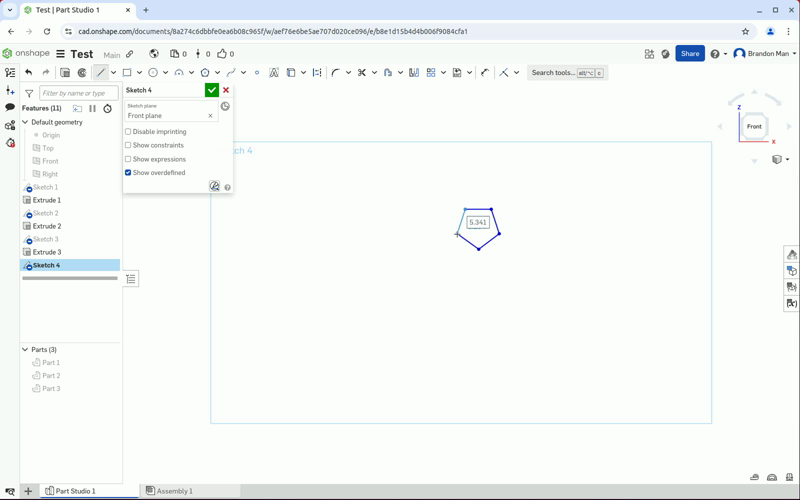
mouse_move(486, 241)
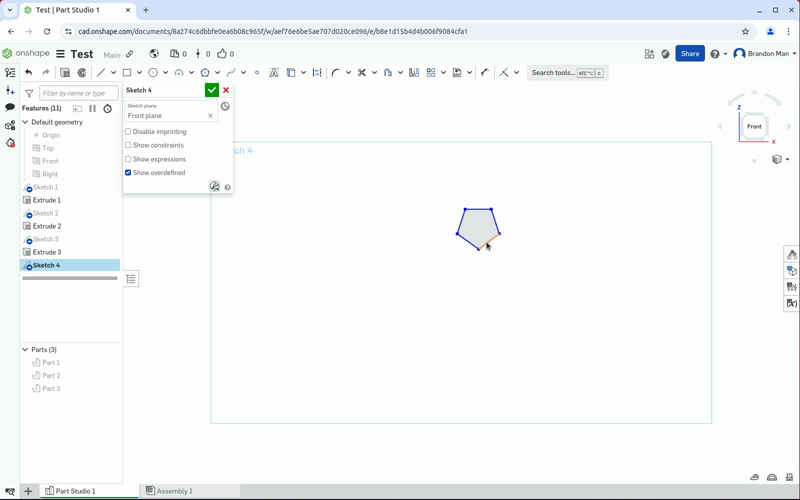
scroll(6)
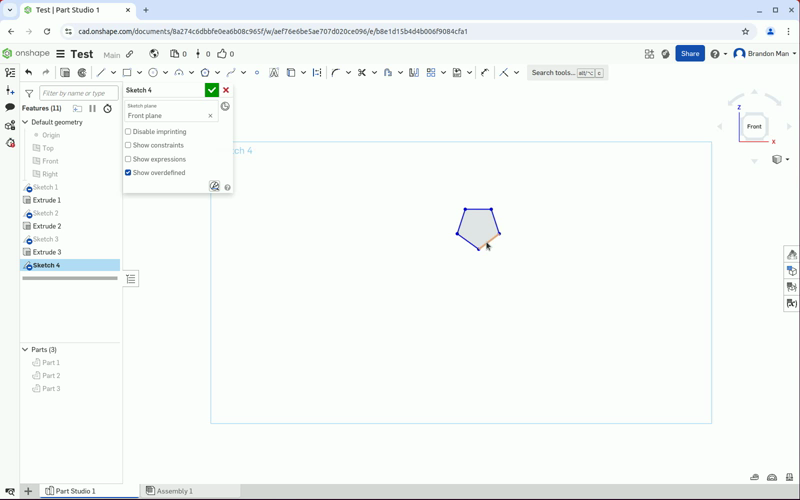
scroll(6)
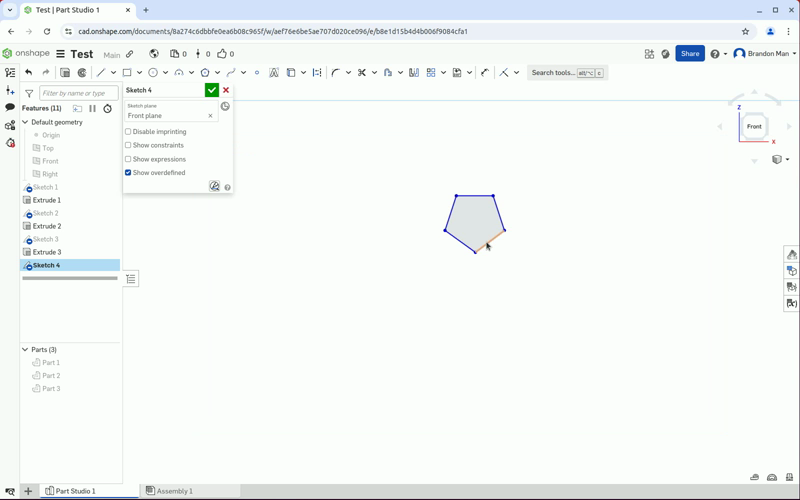
scroll(6)
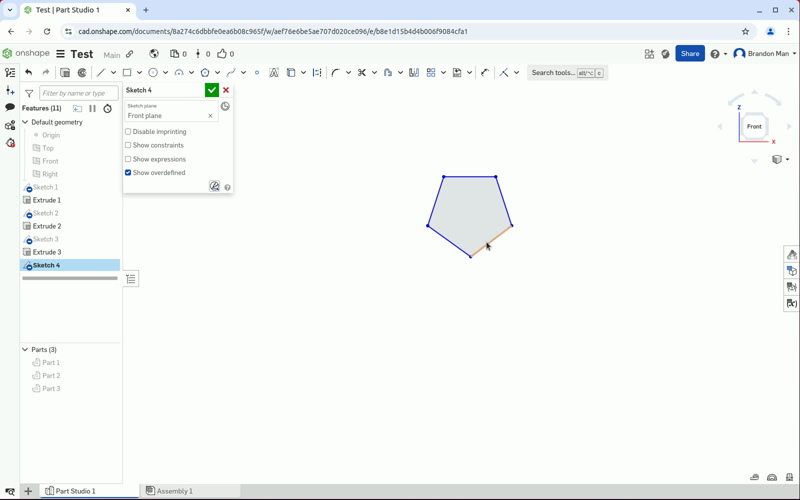
scroll(6)
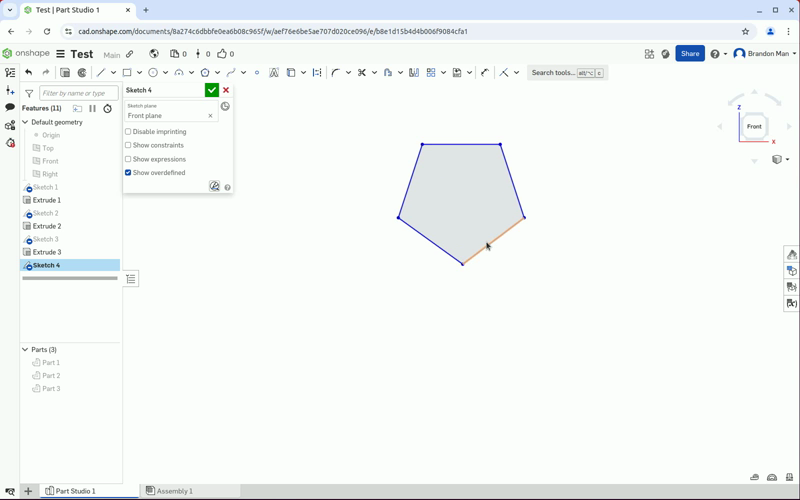
scroll(6)
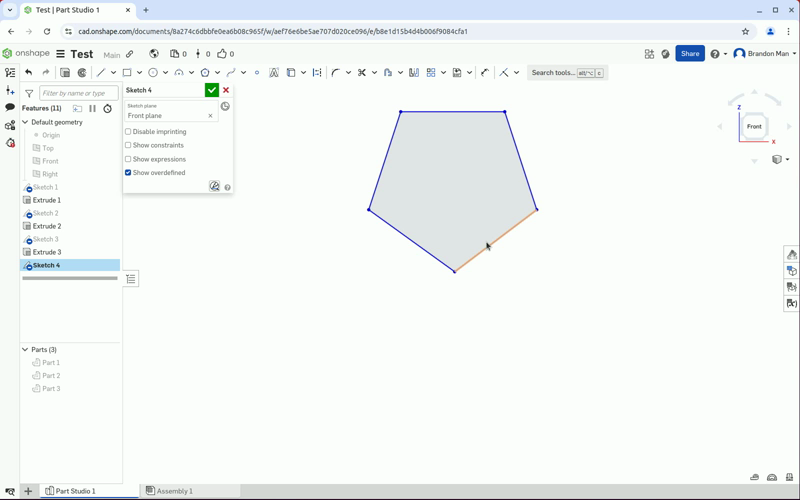
scroll(6)
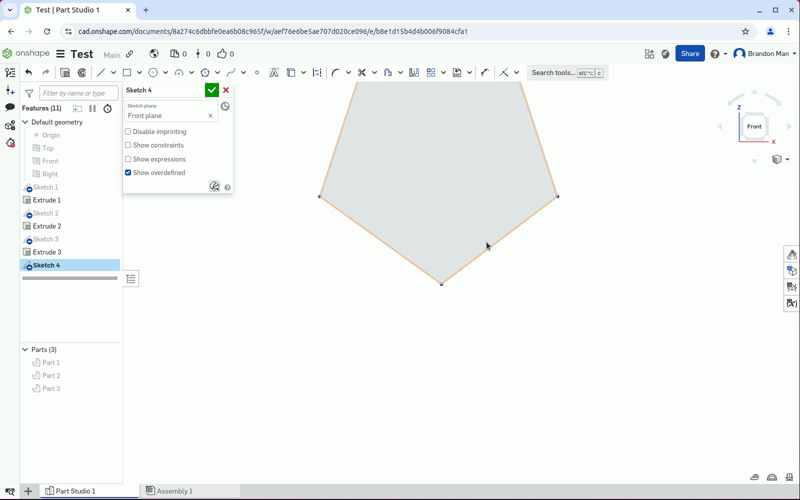
scroll(6)
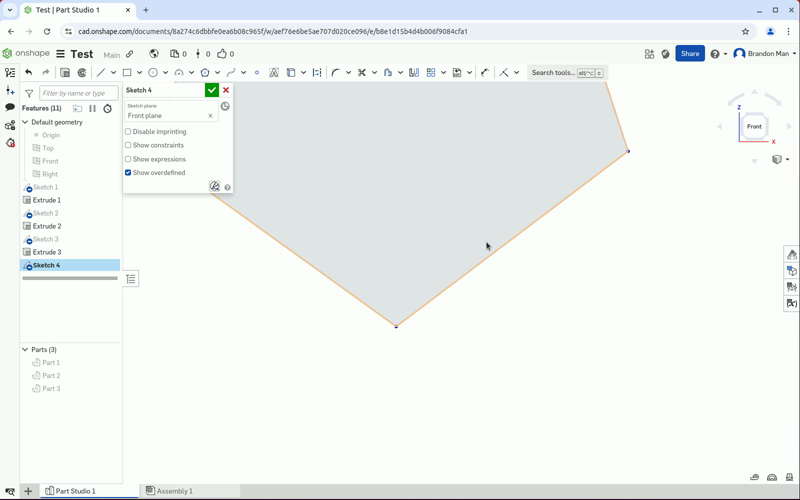
click(486, 241)
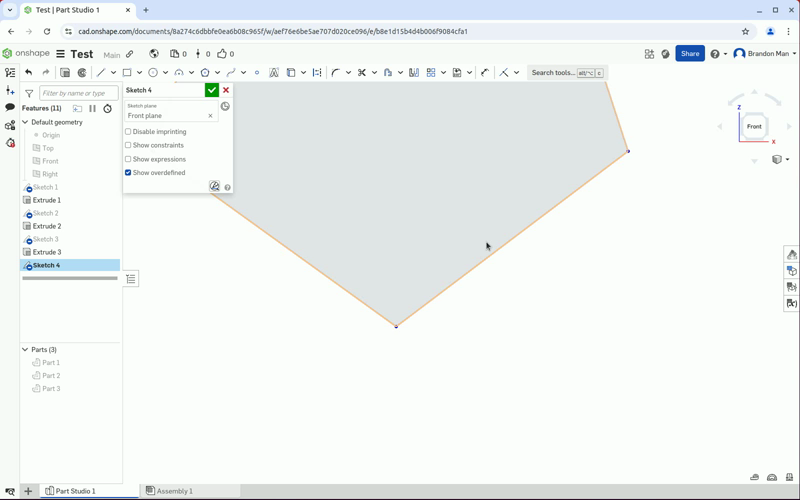
scroll(-6)
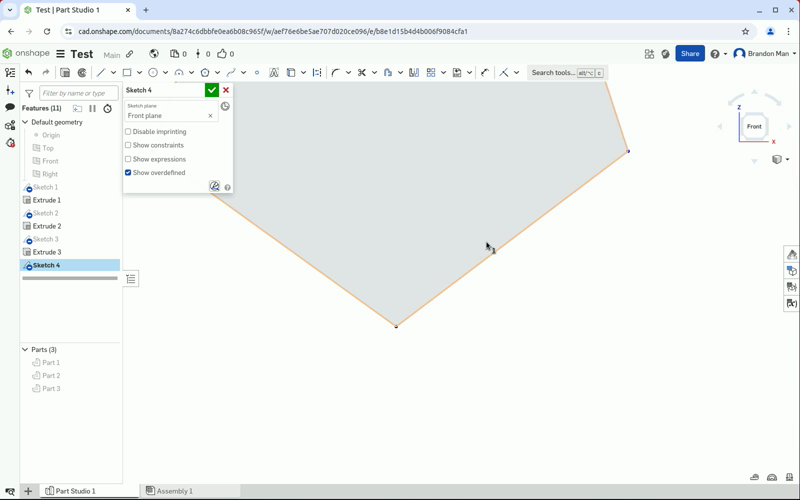
scroll(-6)
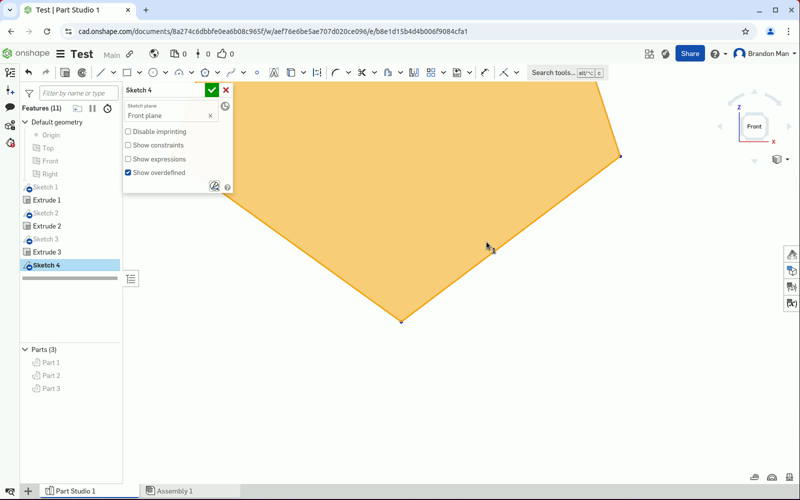
scroll(-6)
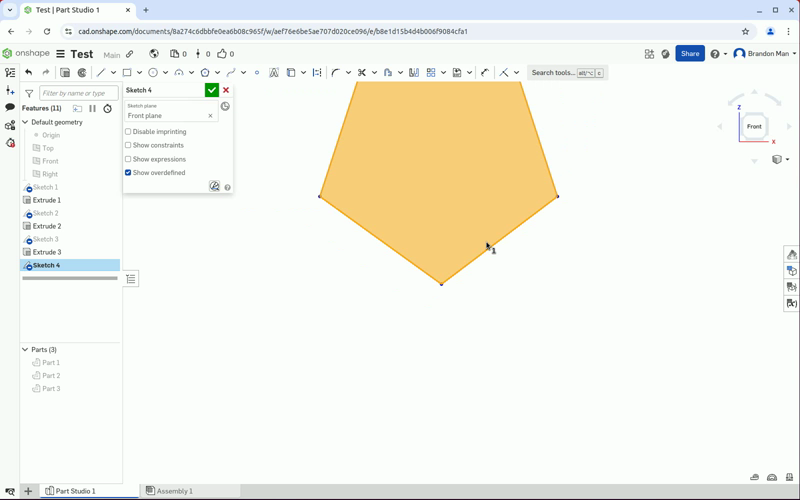
scroll(-6)
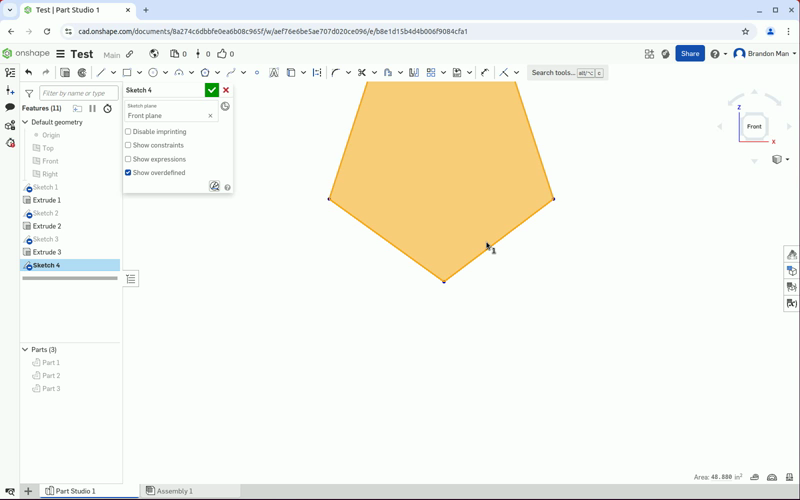
scroll(-6)
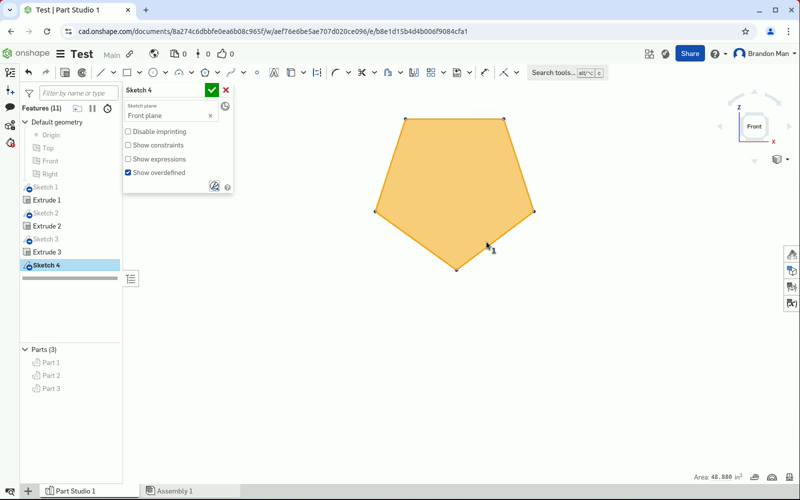
scroll(-6)
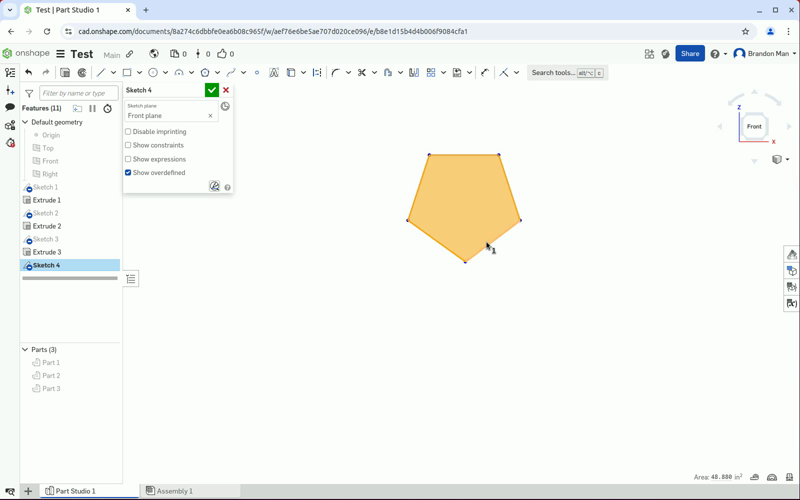
scroll(-6)
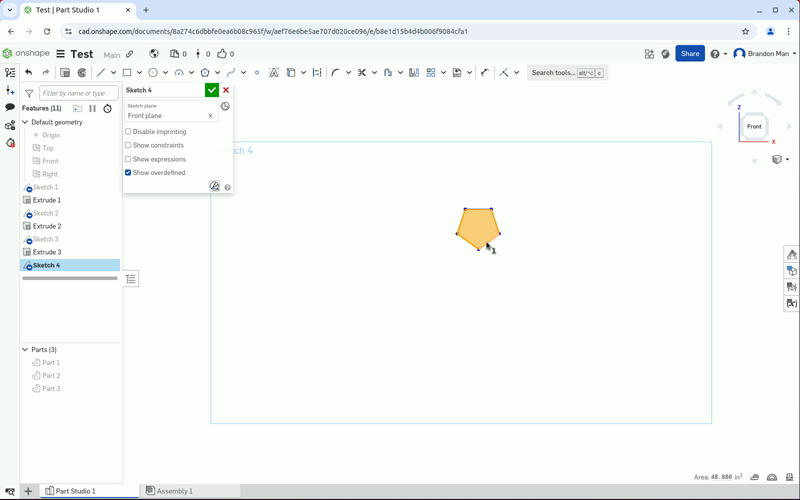
mouse_move(73, 352)
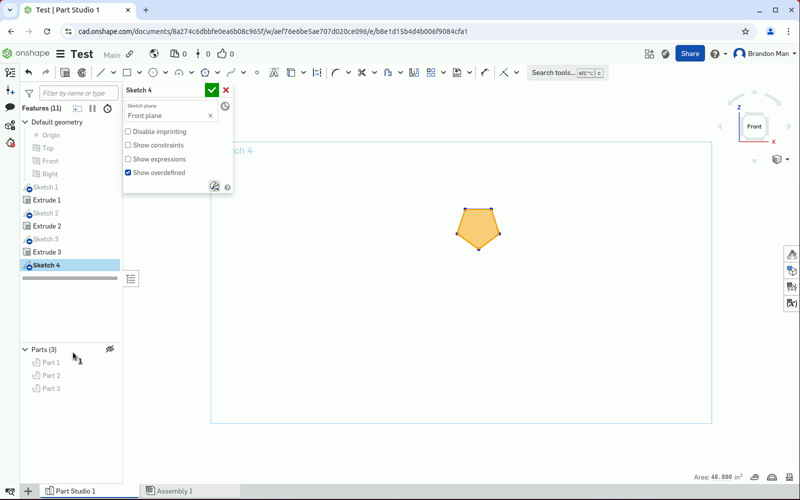
key(shift+y)
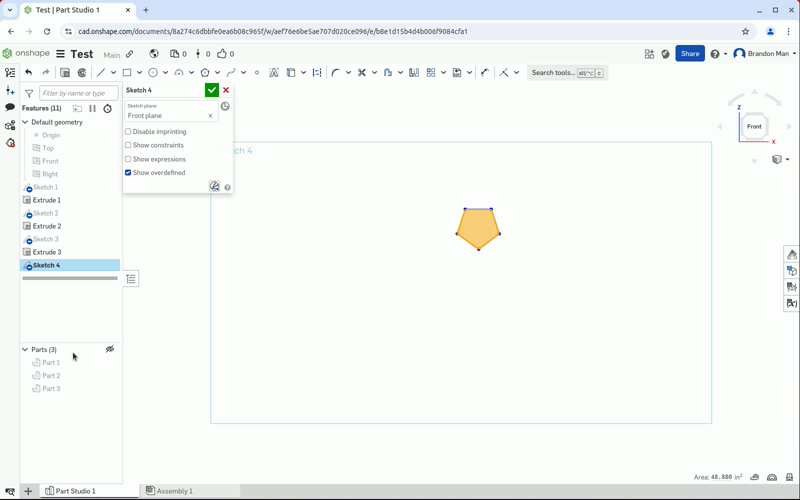
key(shift+e)
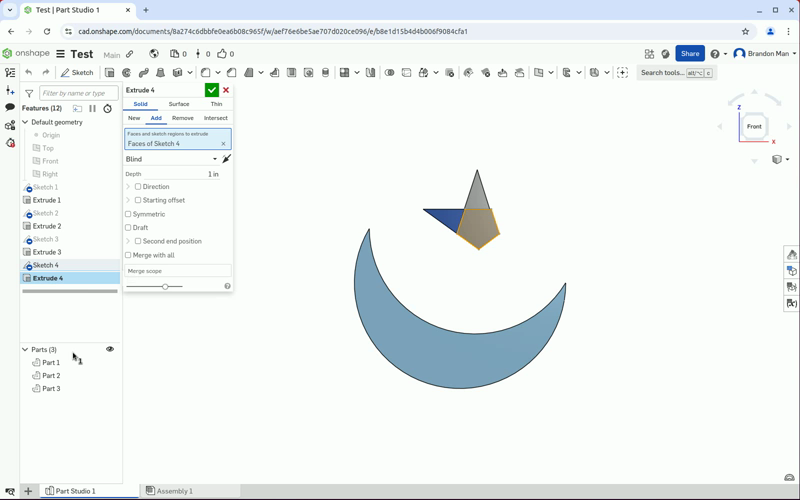
mouse_move(143, 106)
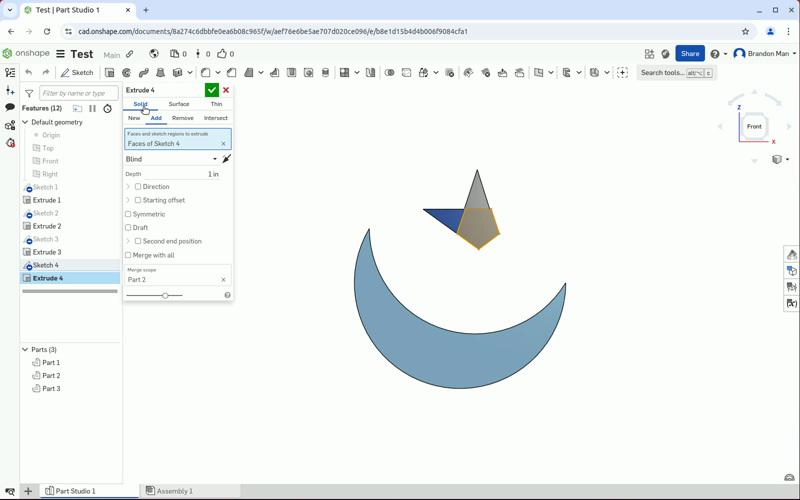
click(143, 106)
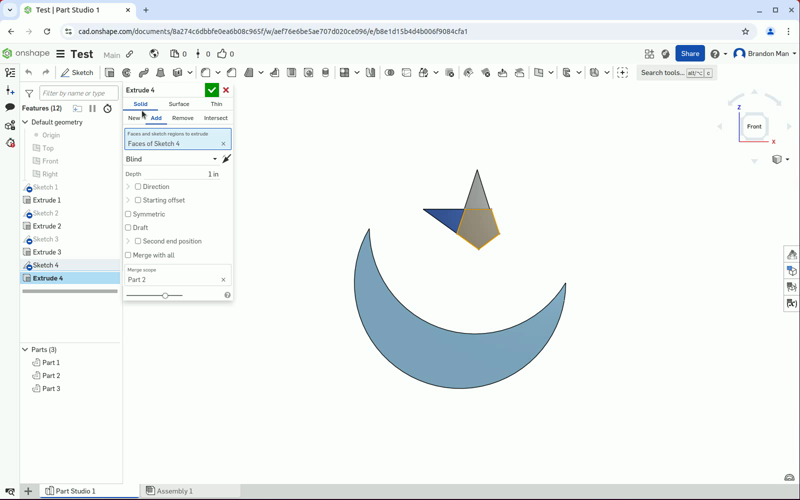
mouse_move(137, 120)
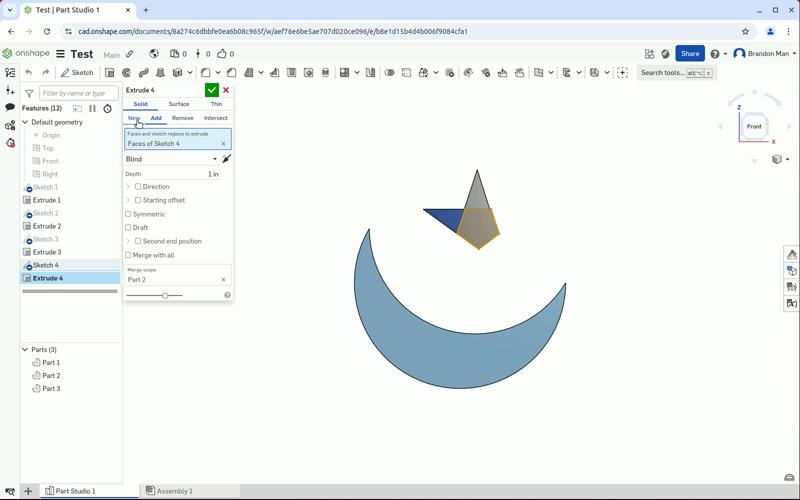
click(137, 120)
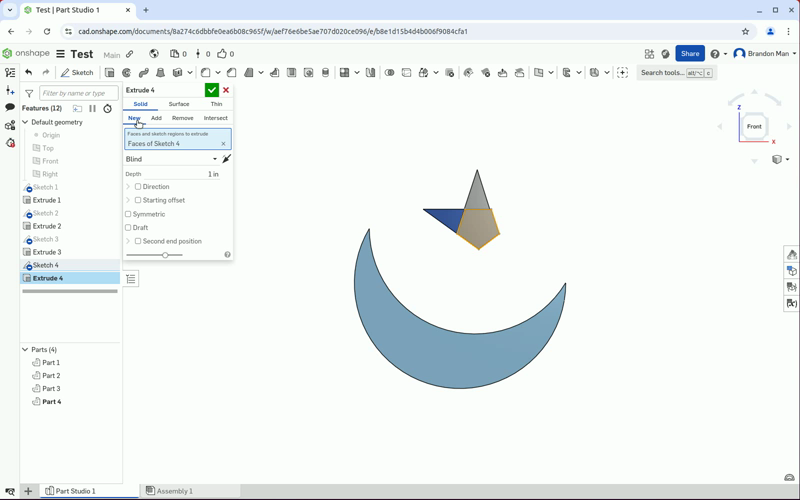
key(tab, 4)
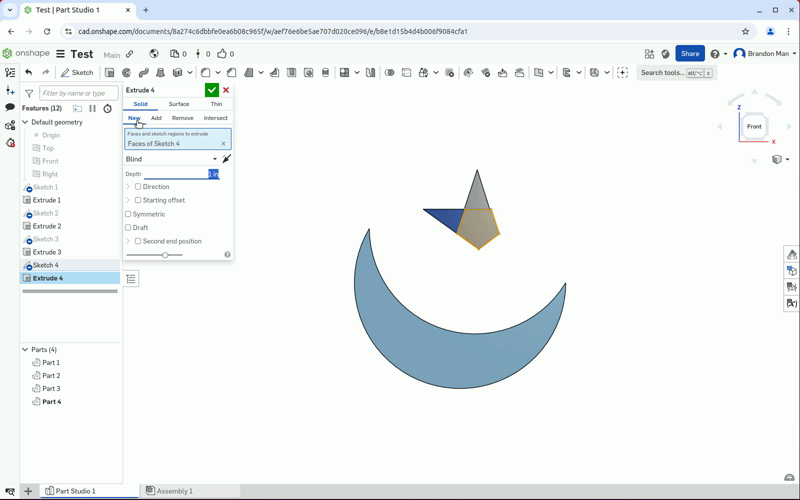
text(2.889)
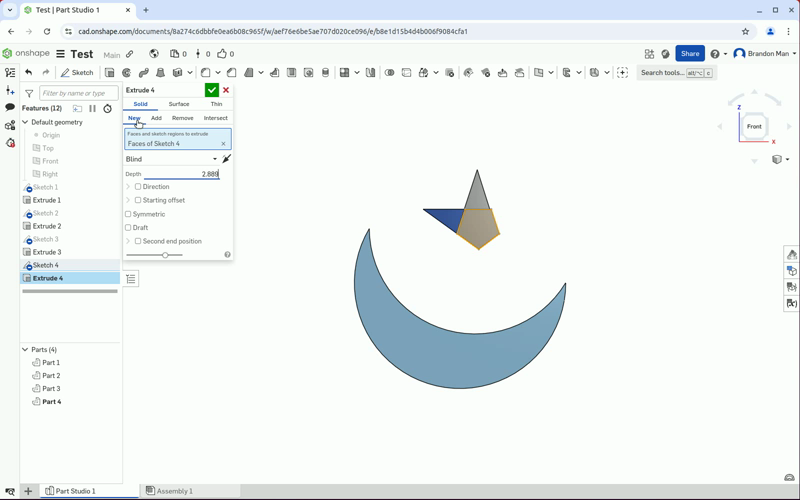
key(enter)
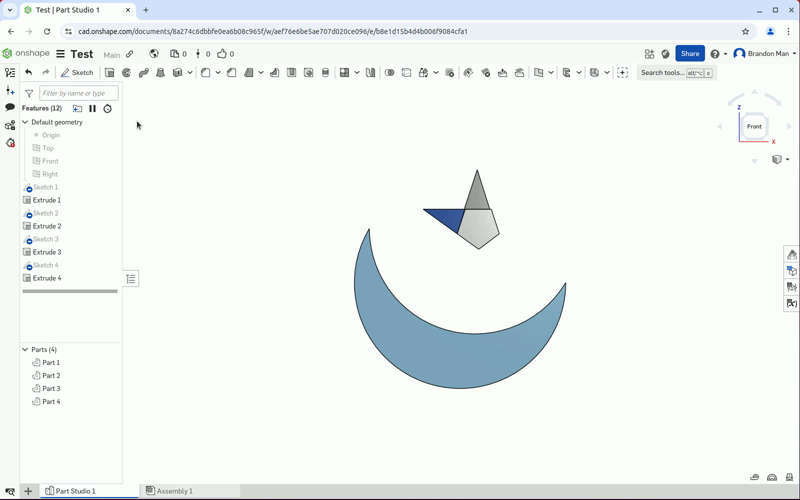
key(shift+h)
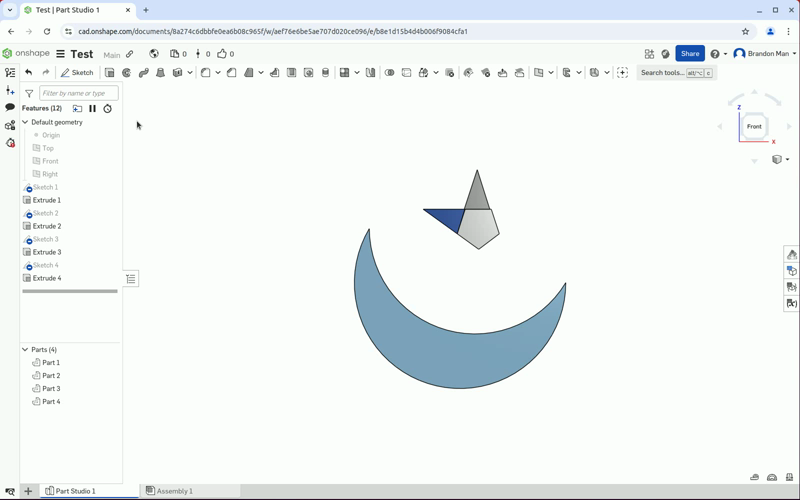
key(shift+h)
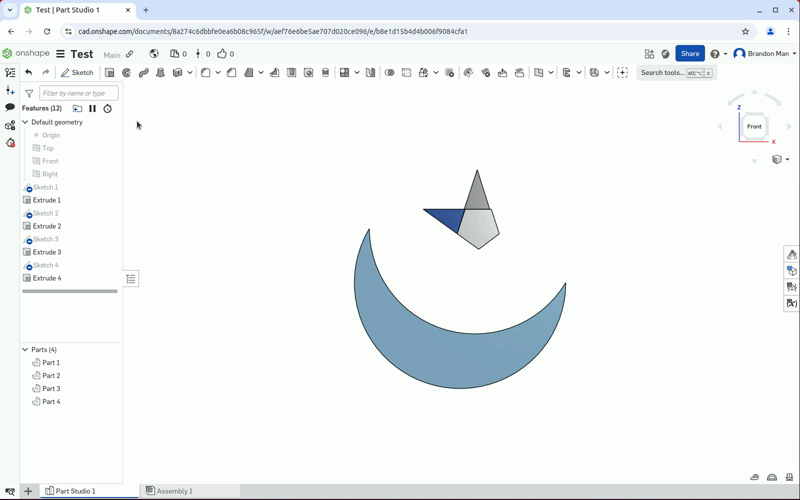
mouse_move(73, 189)
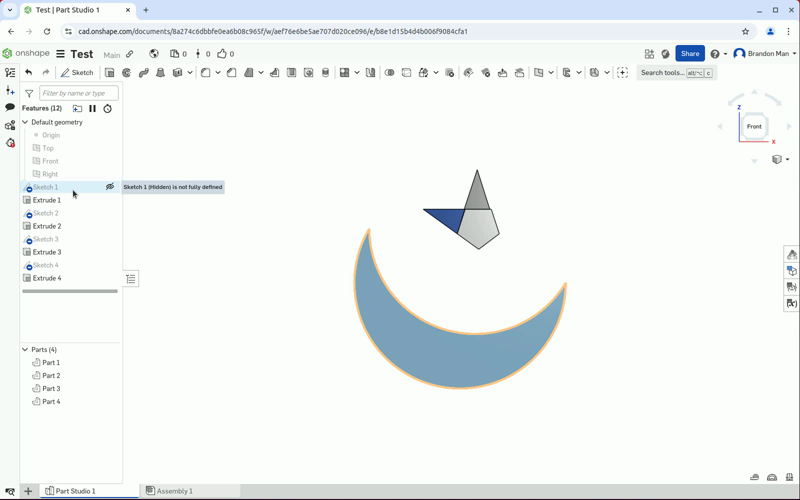
click(73, 189)
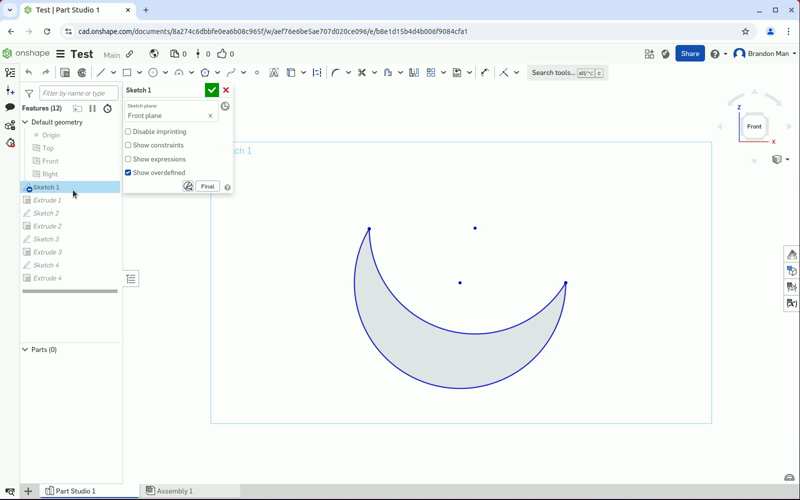
mouse_move(229, 92)
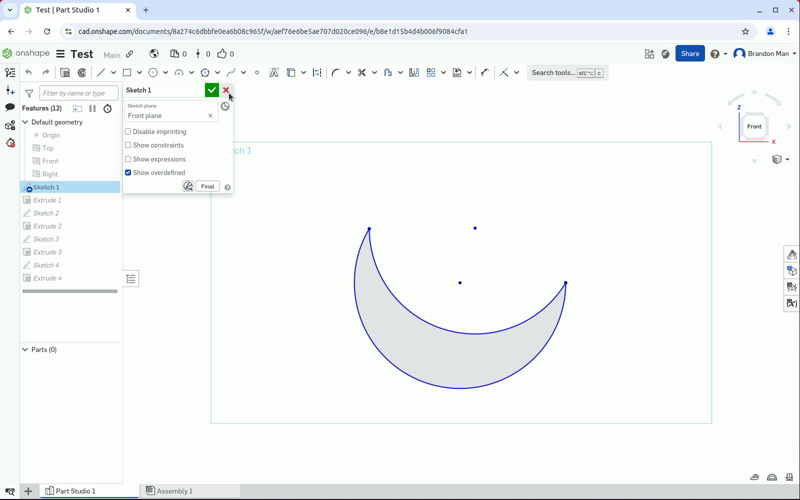
click(229, 92)
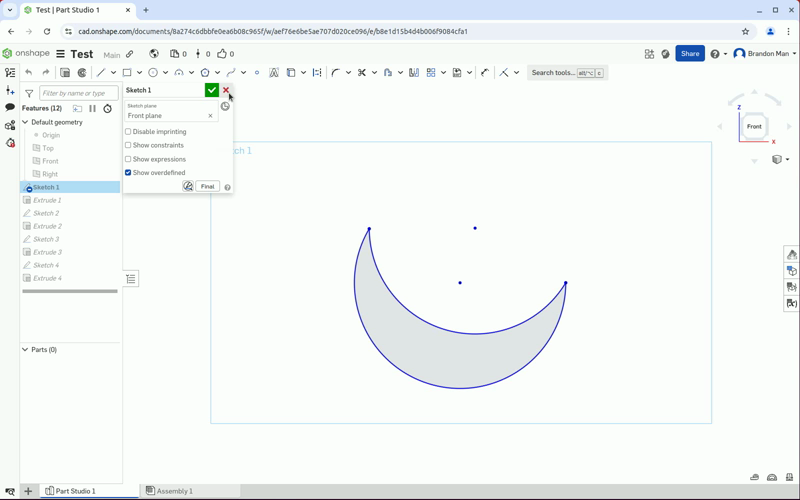
key(shift+s)
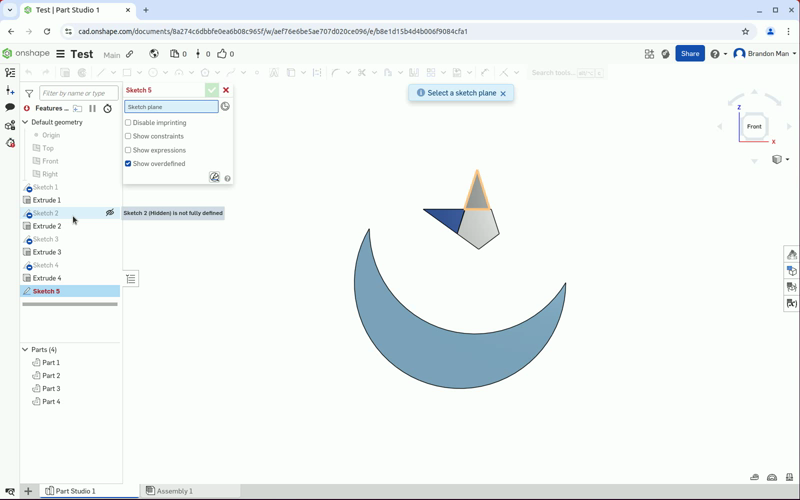
scroll(3)
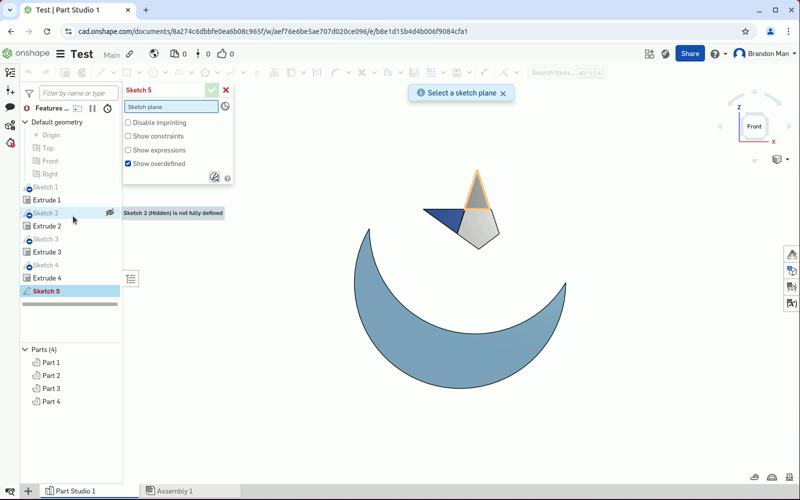
mouse_move(73, 163)
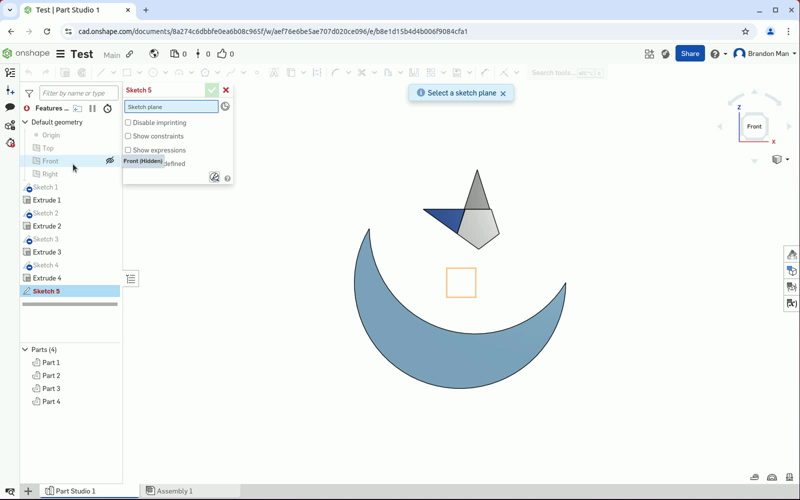
click(73, 163)
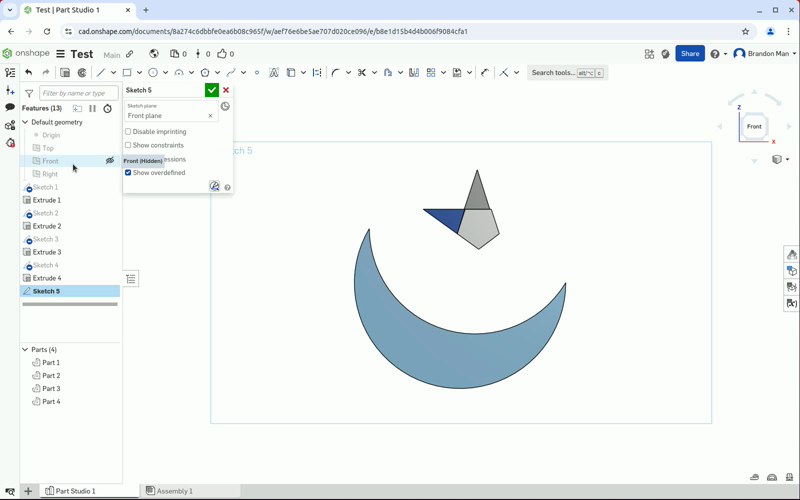
mouse_move(73, 352)
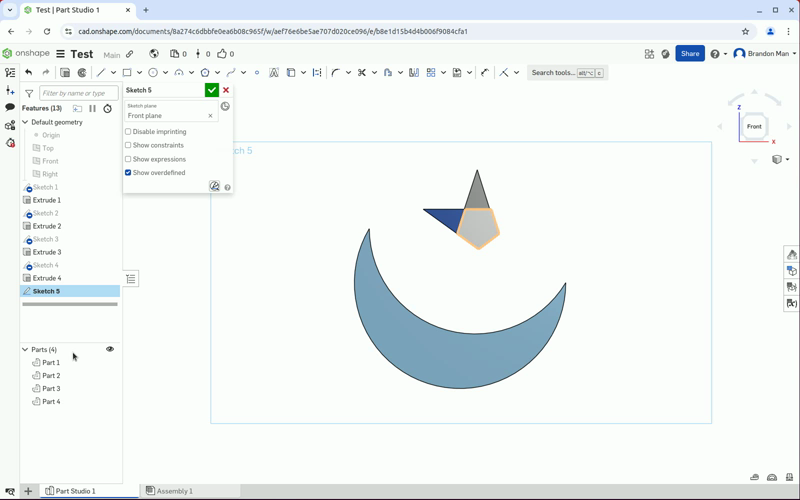
key(y)
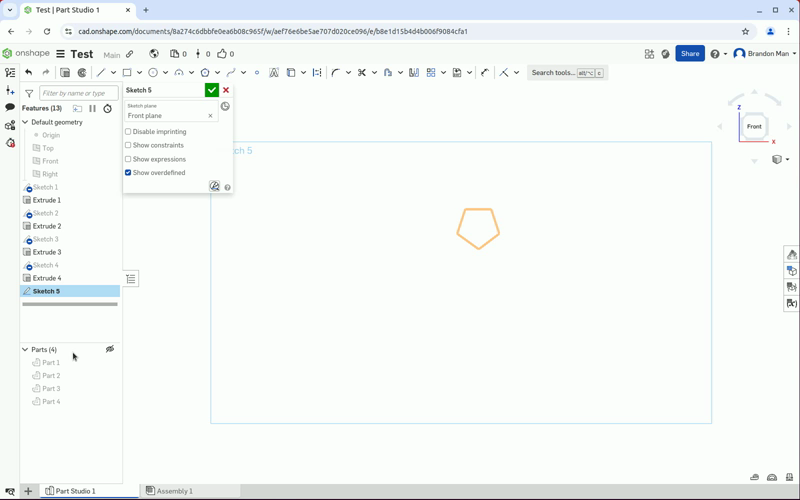
key(l)
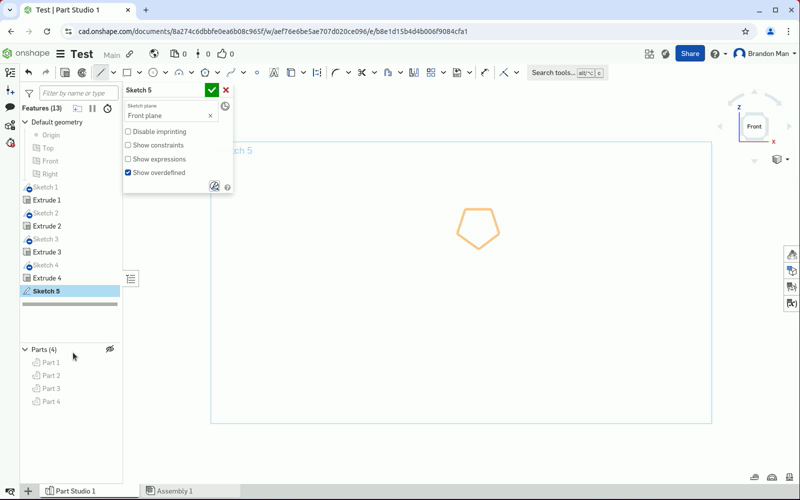
key_down(shift)
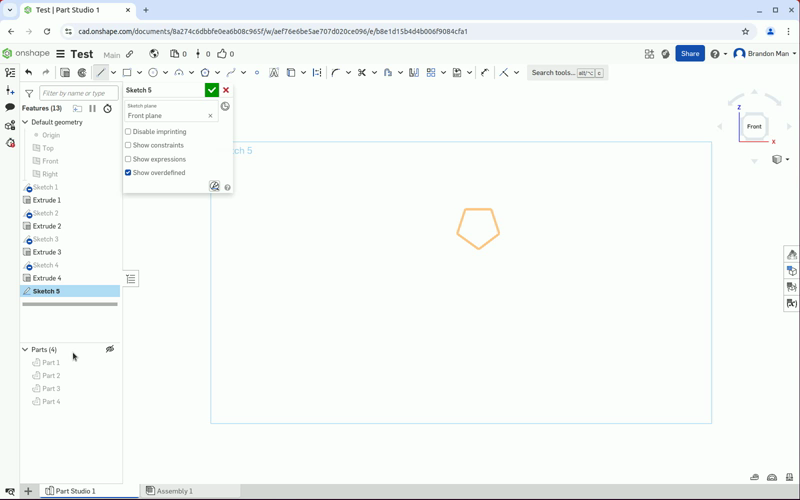
mouse_move(489, 209)
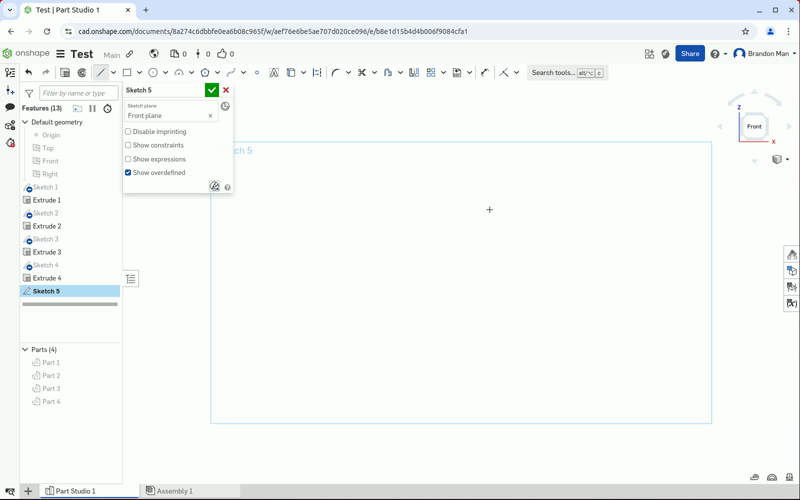
click(489, 209)
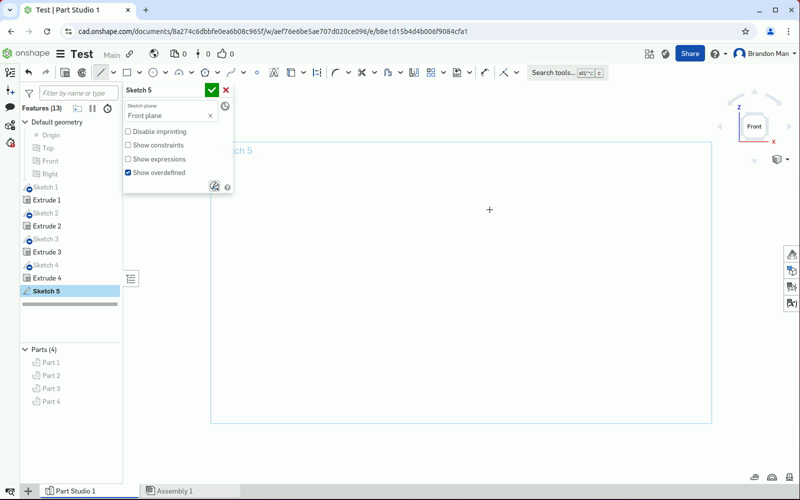
key_up(shift)
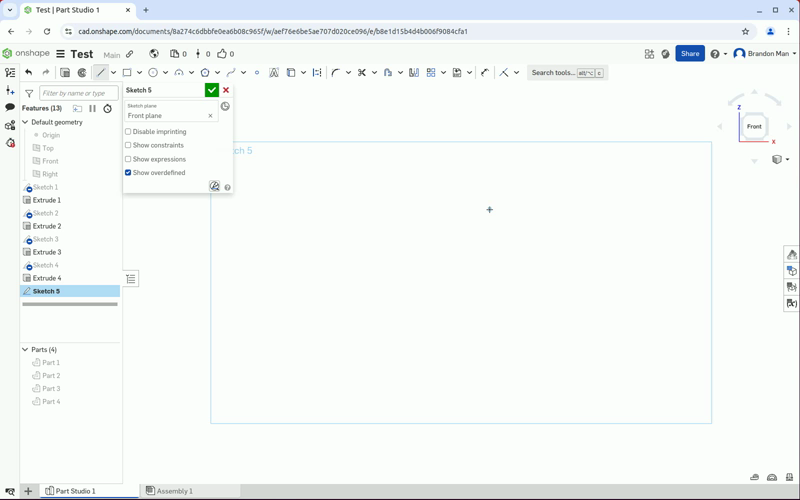
key_down(shift)
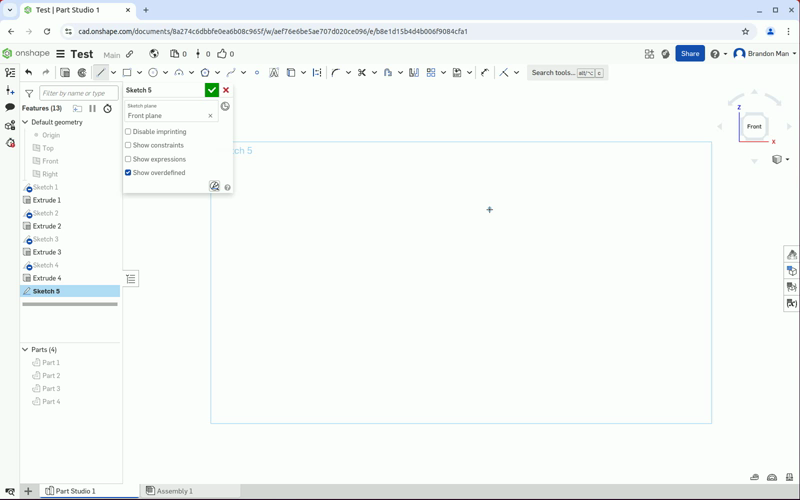
mouse_move(519, 209)
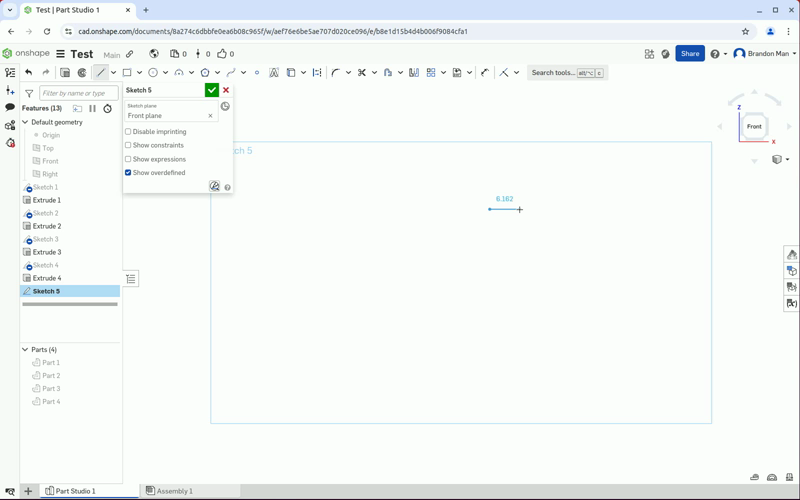
mouse_move(498, 233)
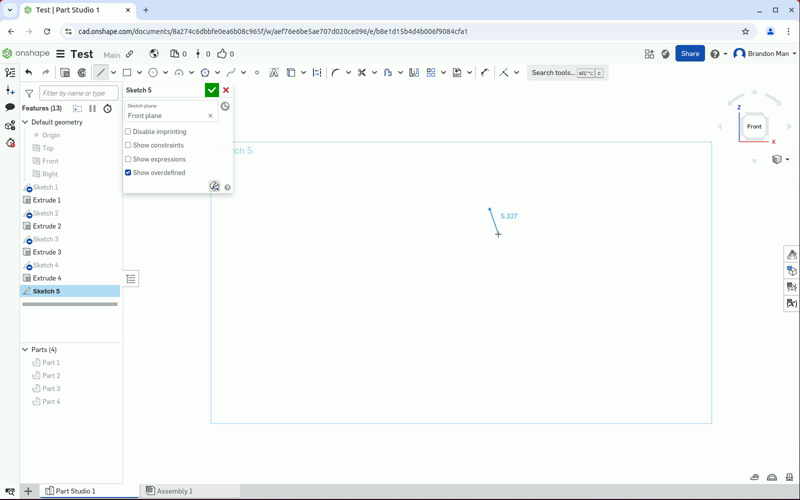
click(498, 233)
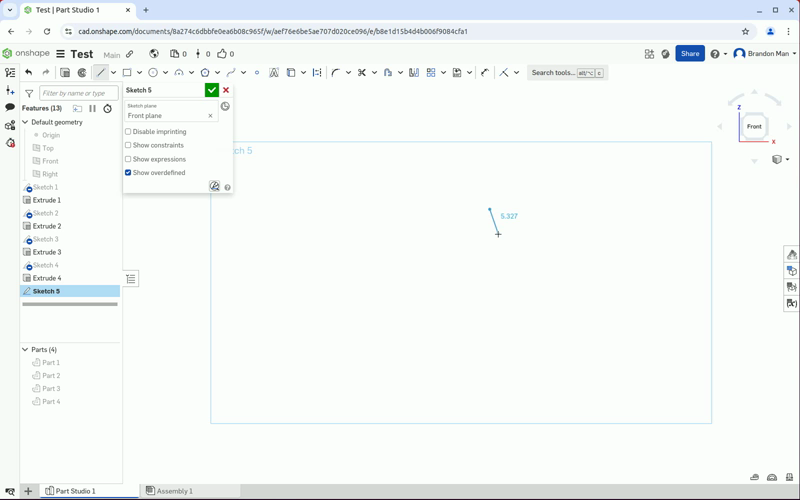
key_up(shift)
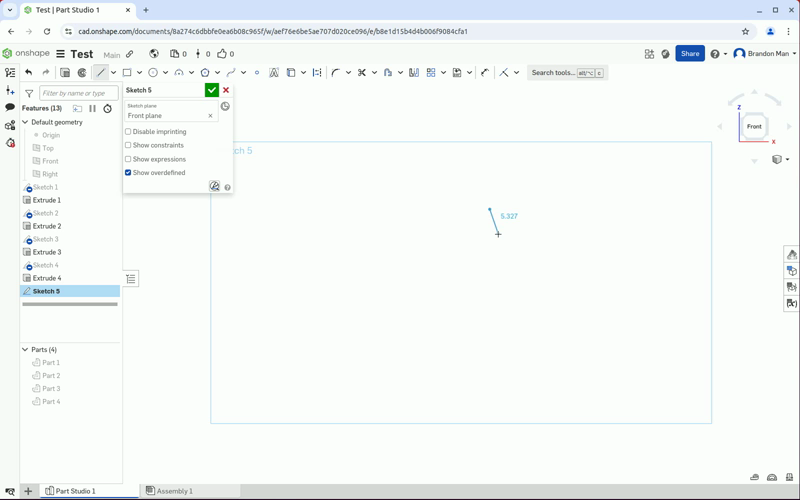
key_down(shift)
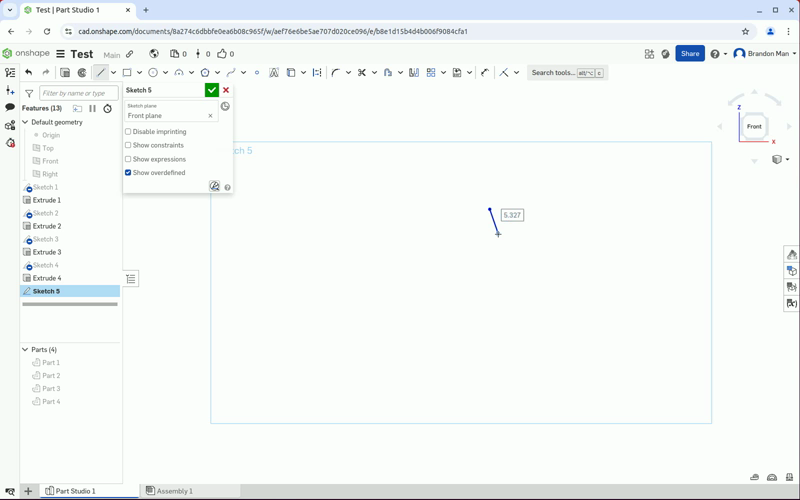
mouse_move(528, 233)
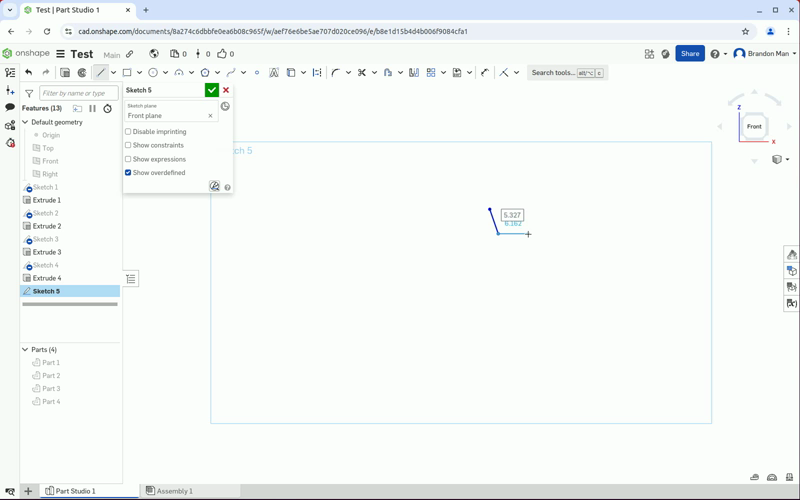
mouse_move(531, 209)
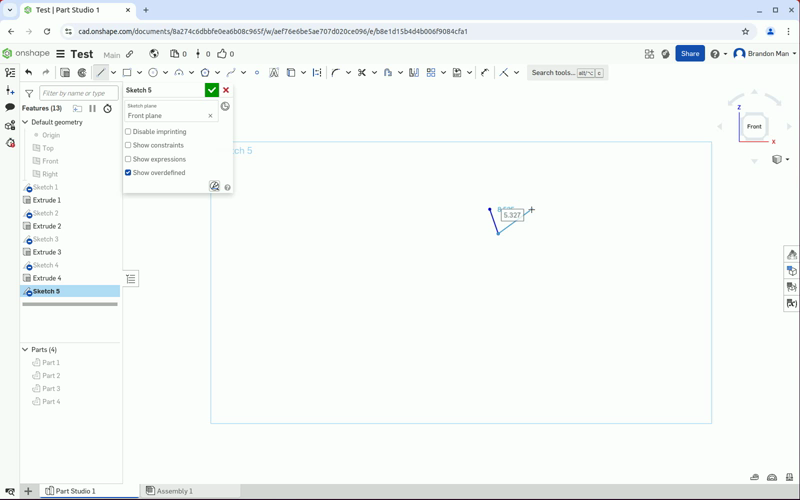
click(531, 209)
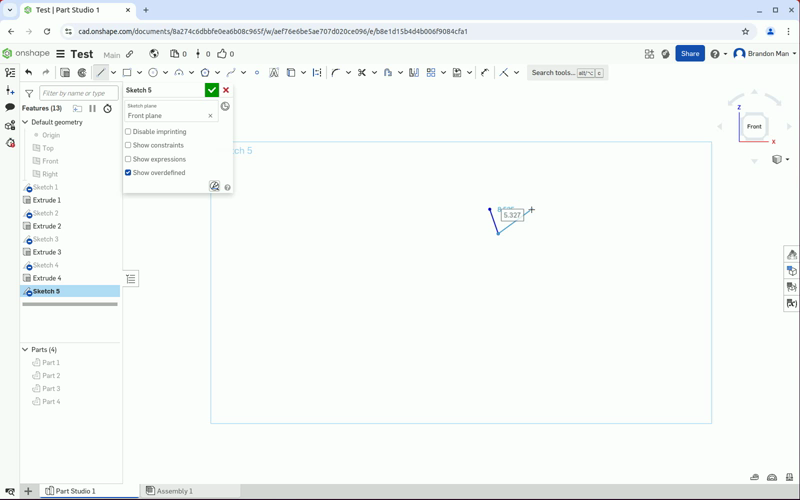
key_up(shift)
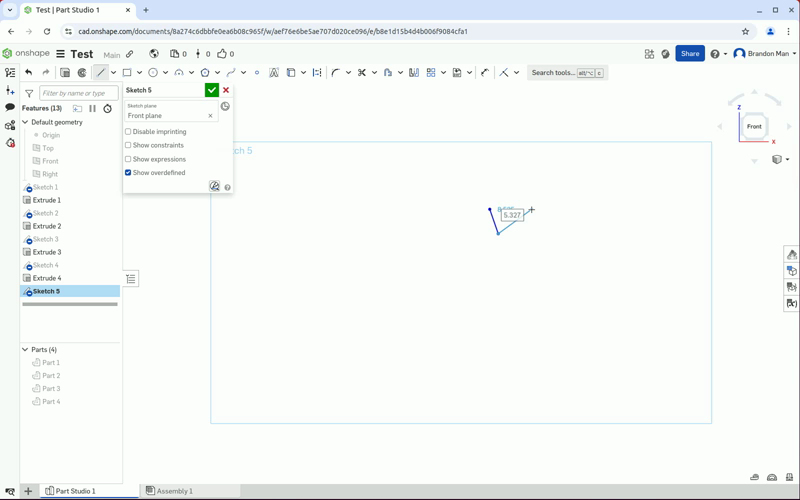
mouse_move(561, 209)
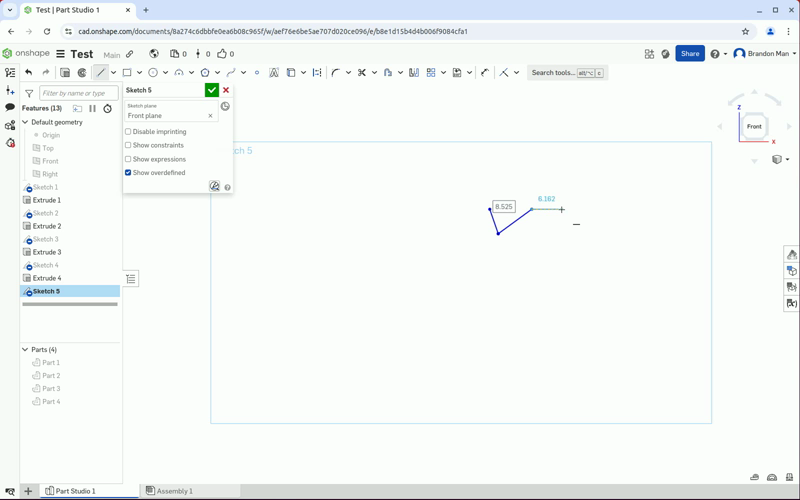
key_down(shift)
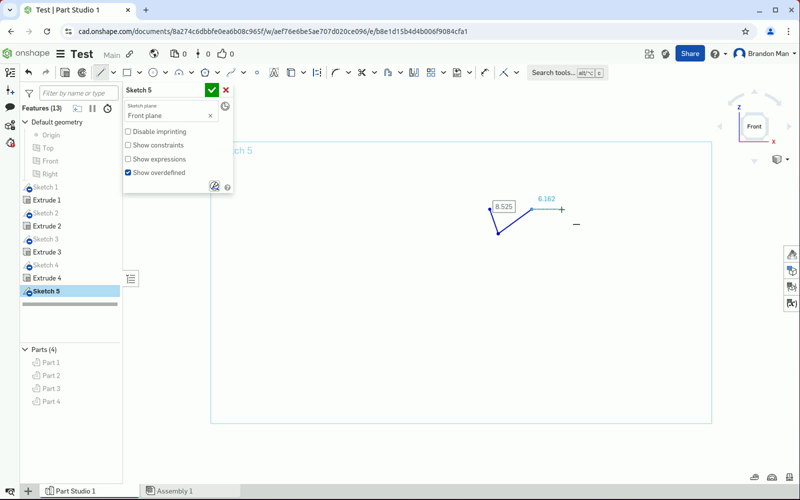
mouse_move(489, 209)
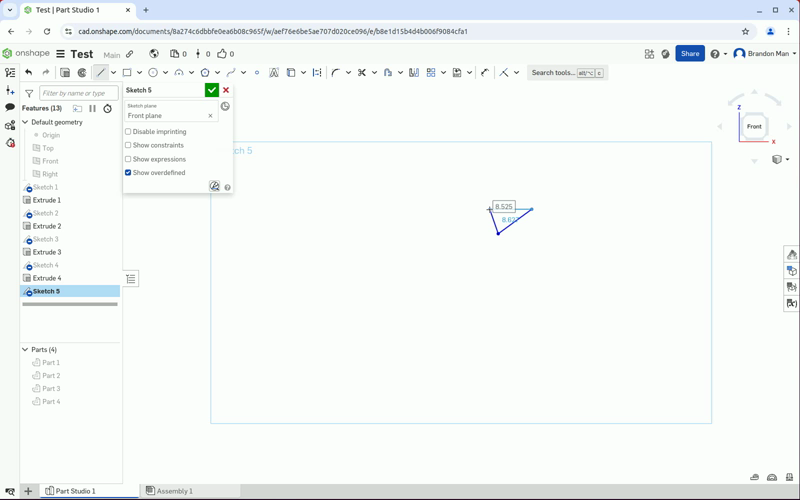
key_up(shift)
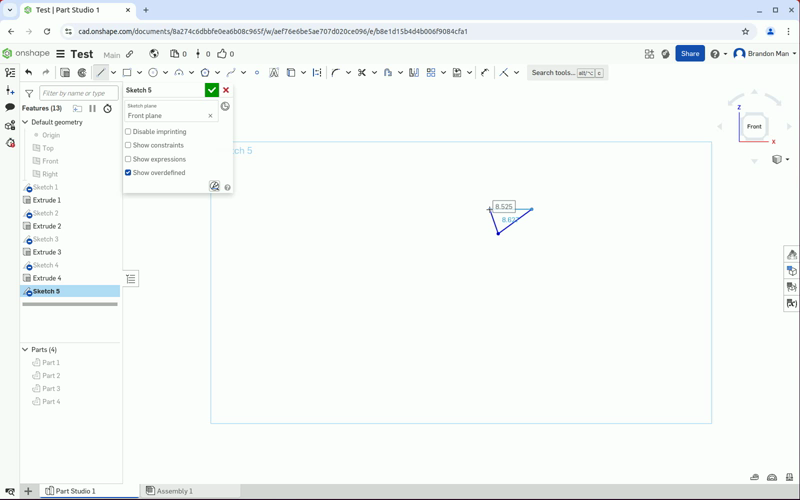
click(489, 209)
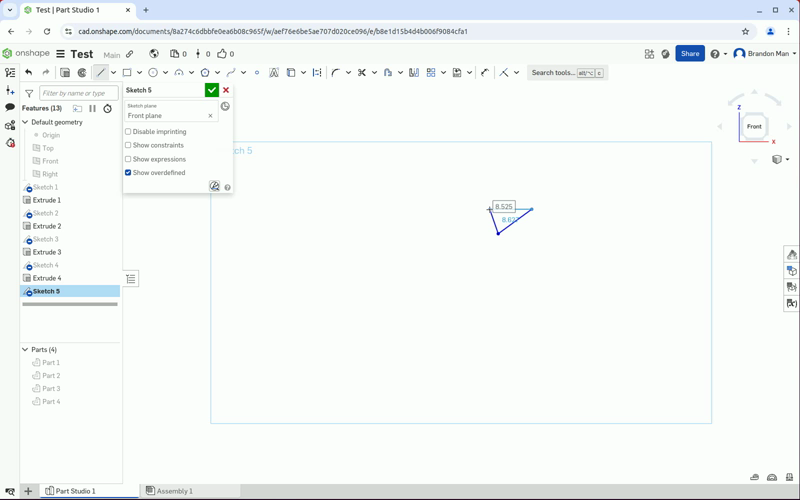
key(esc)
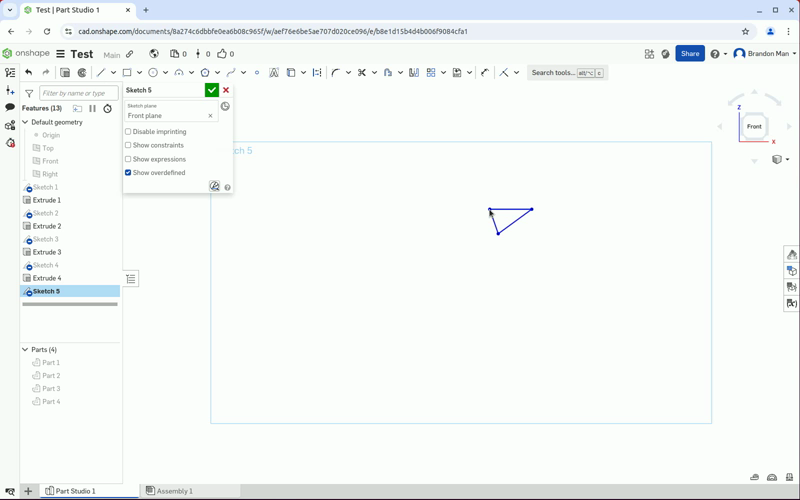
mouse_move(517, 210)
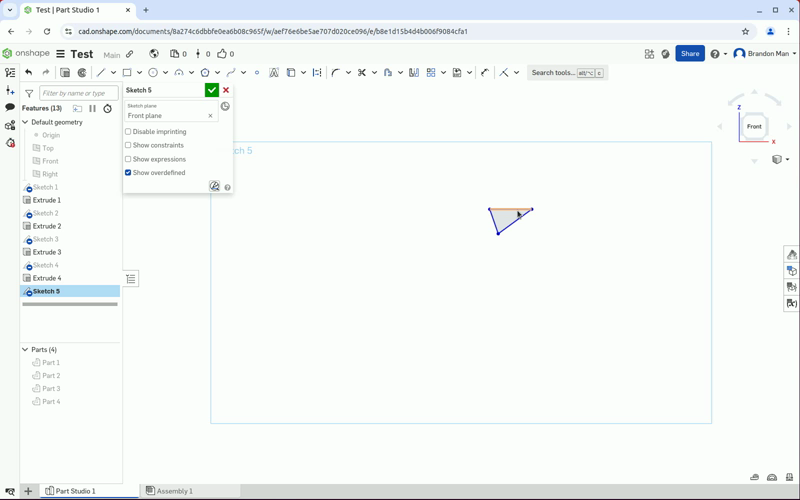
scroll(6)
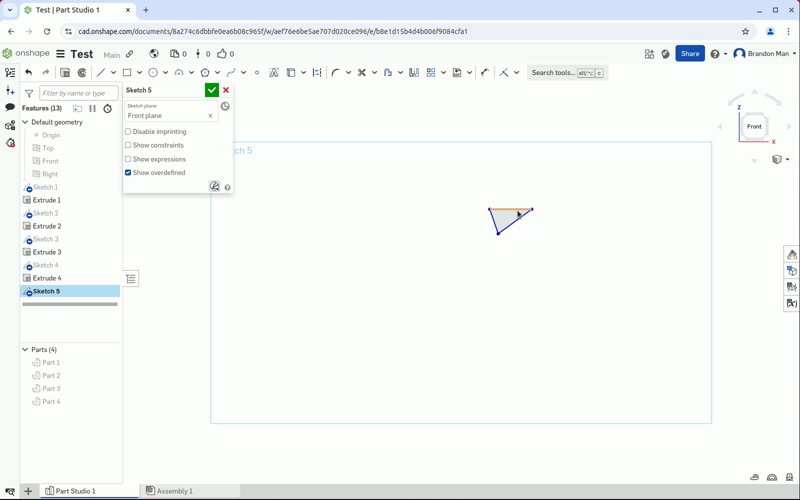
scroll(6)
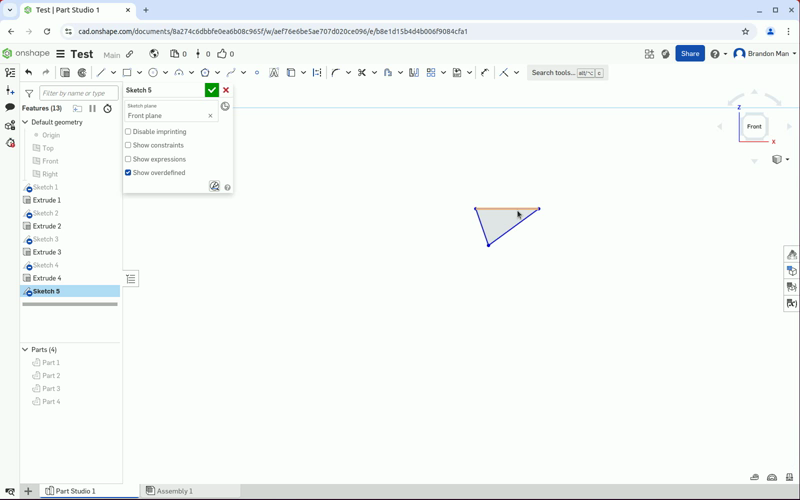
scroll(6)
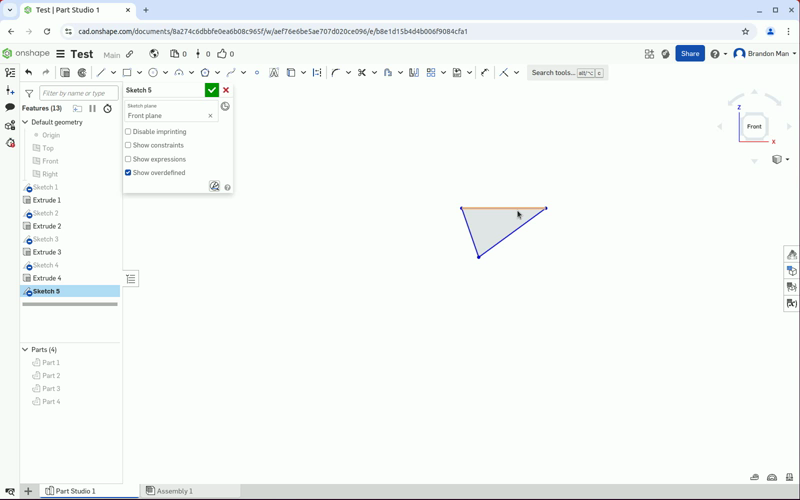
scroll(6)
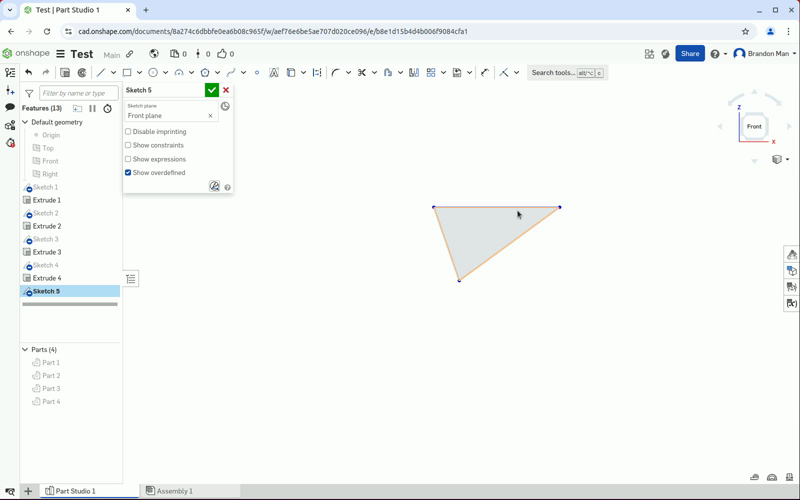
scroll(6)
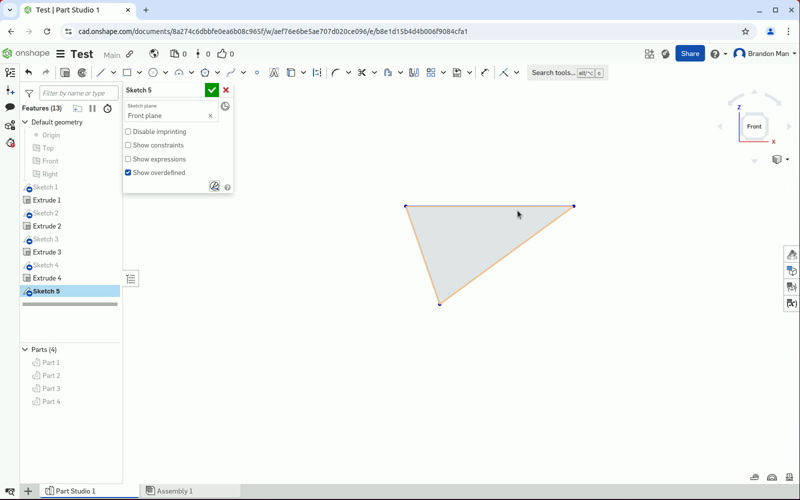
scroll(6)
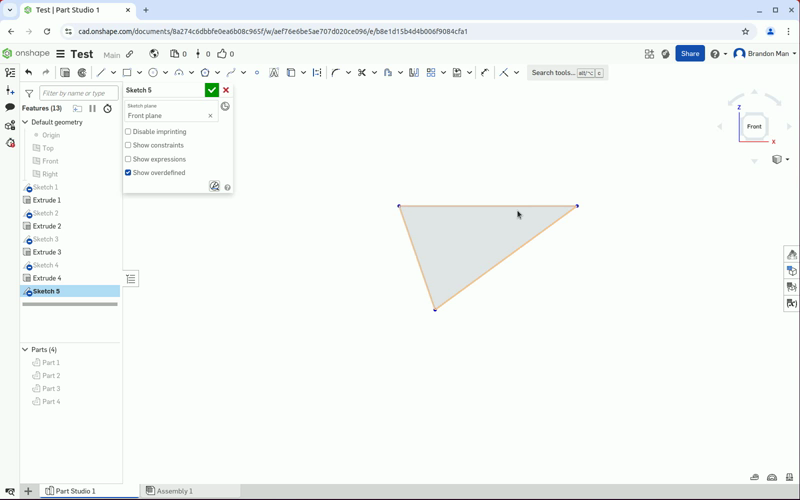
scroll(6)
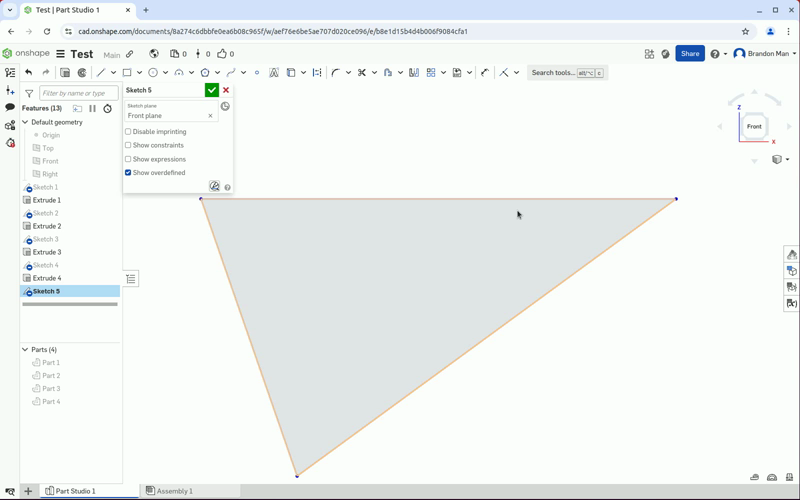
click(517, 210)
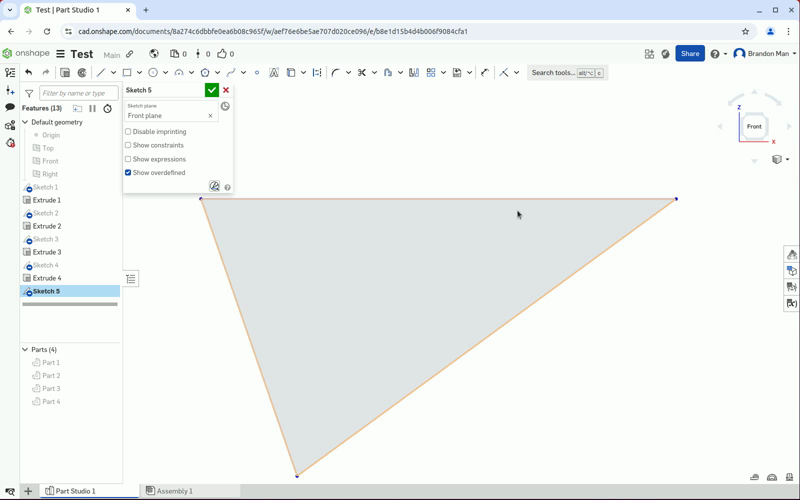
scroll(-6)
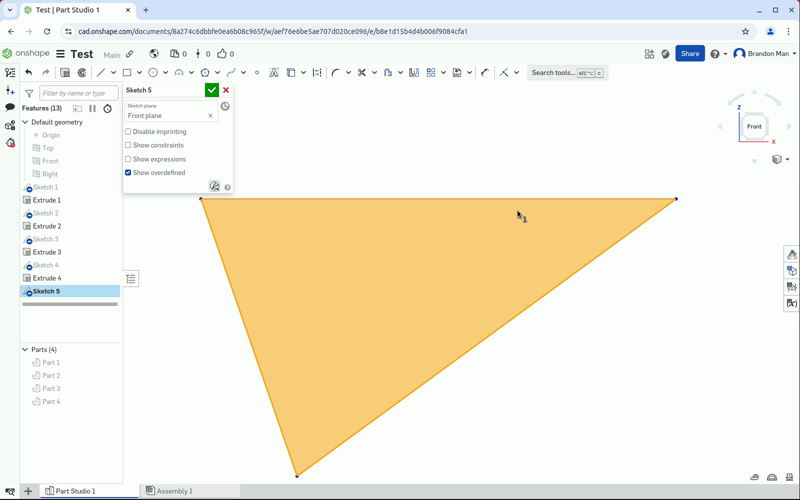
scroll(-6)
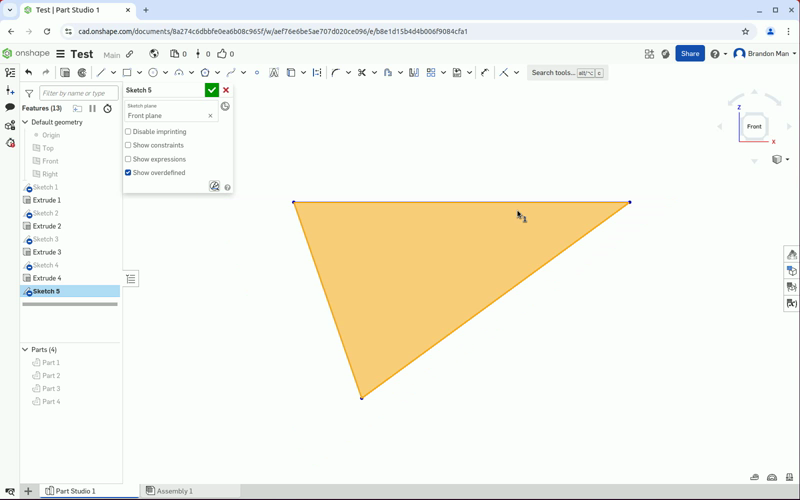
scroll(-6)
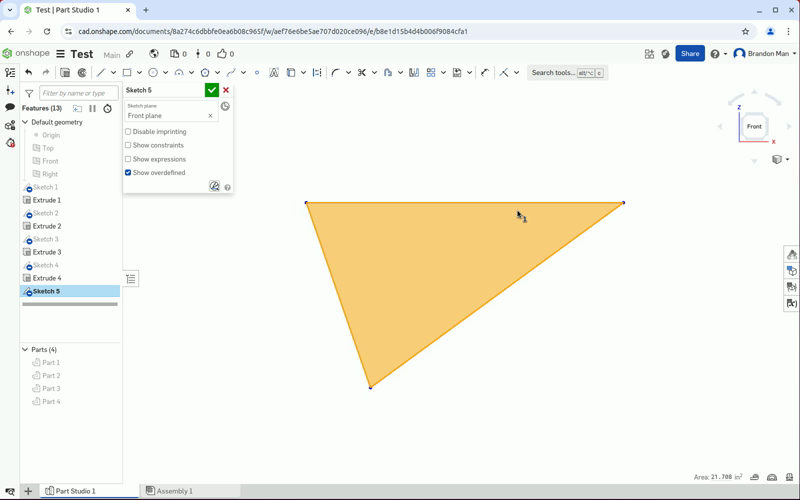
scroll(-6)
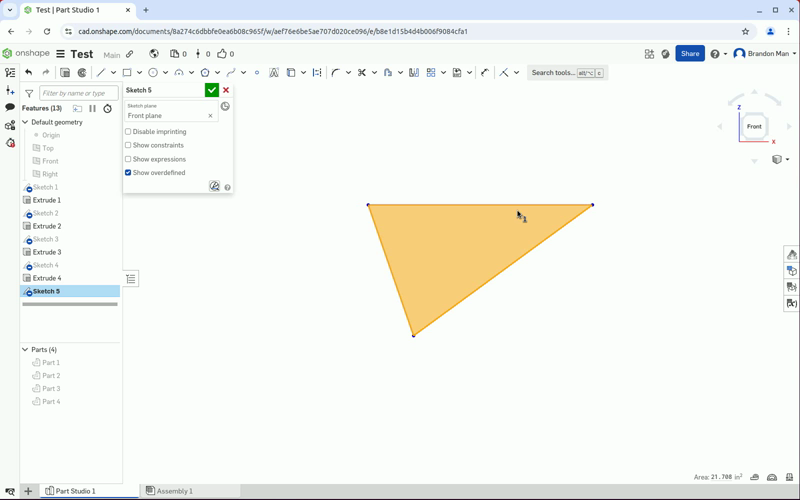
scroll(-6)
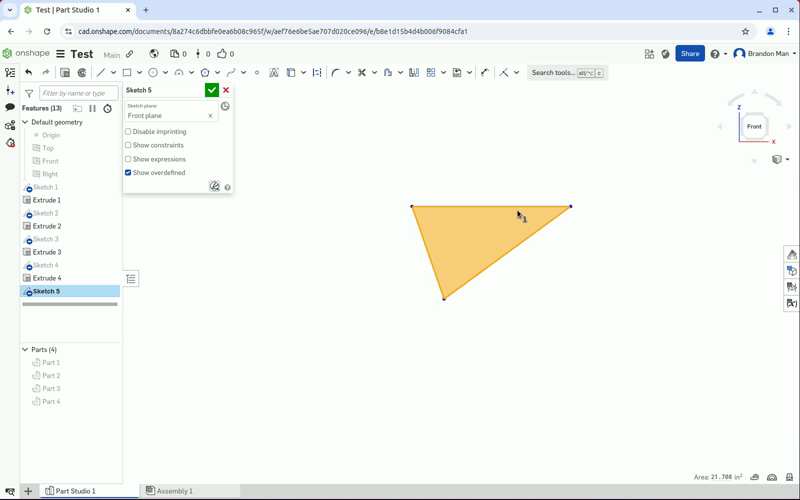
scroll(-6)
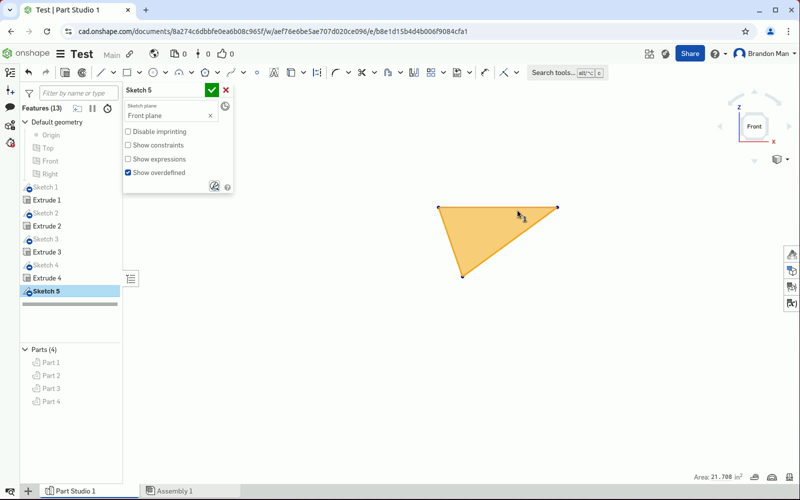
scroll(-6)
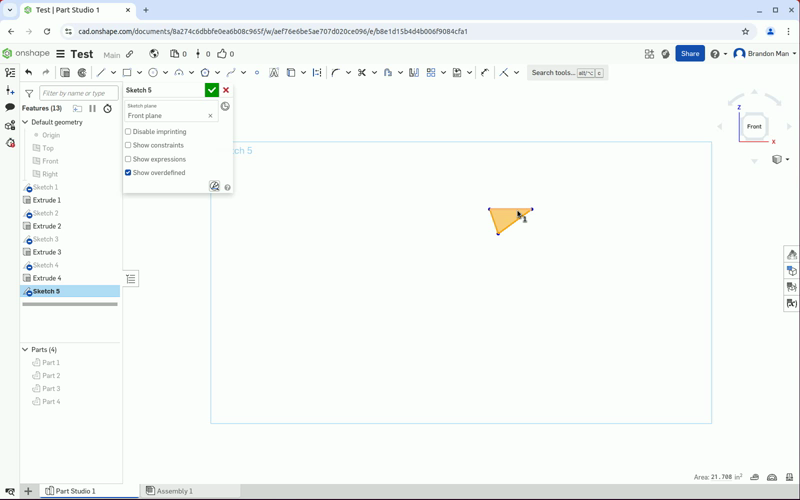
mouse_move(73, 352)
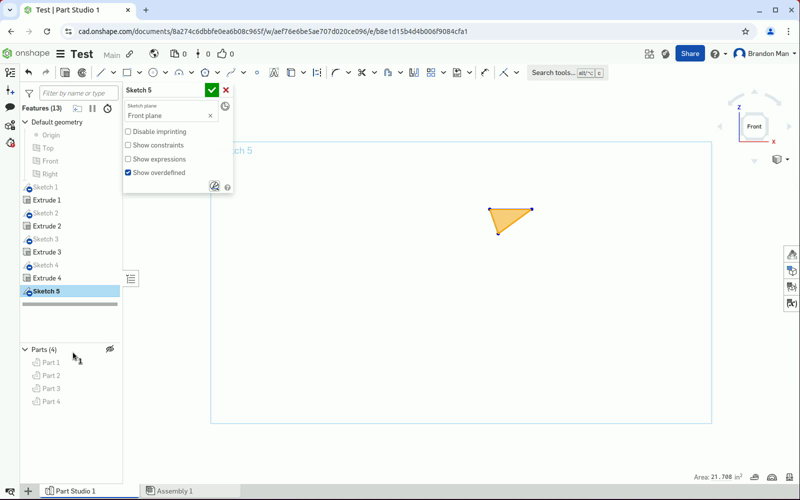
key(shift+y)
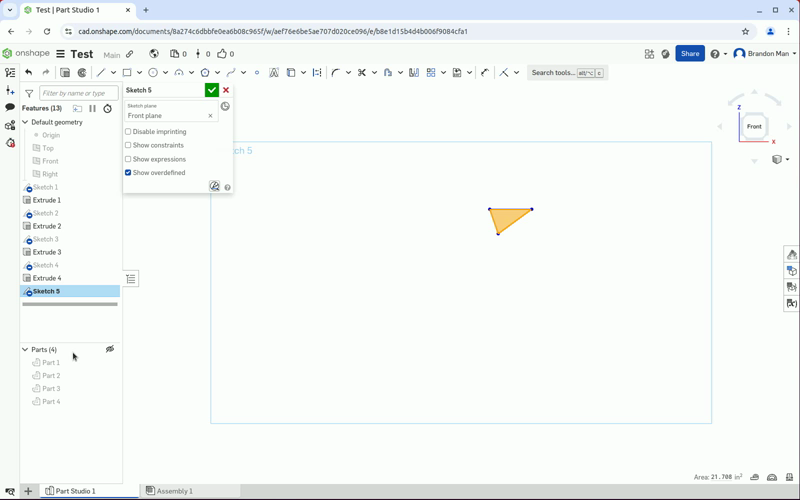
key(shift+e)
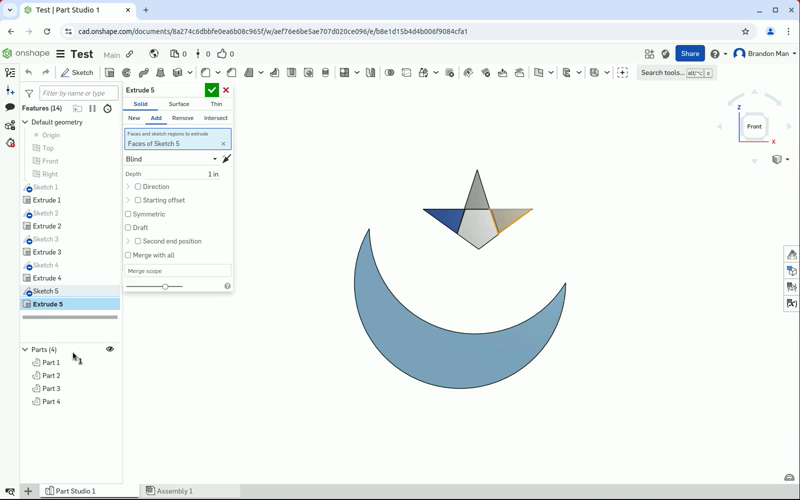
mouse_move(143, 106)
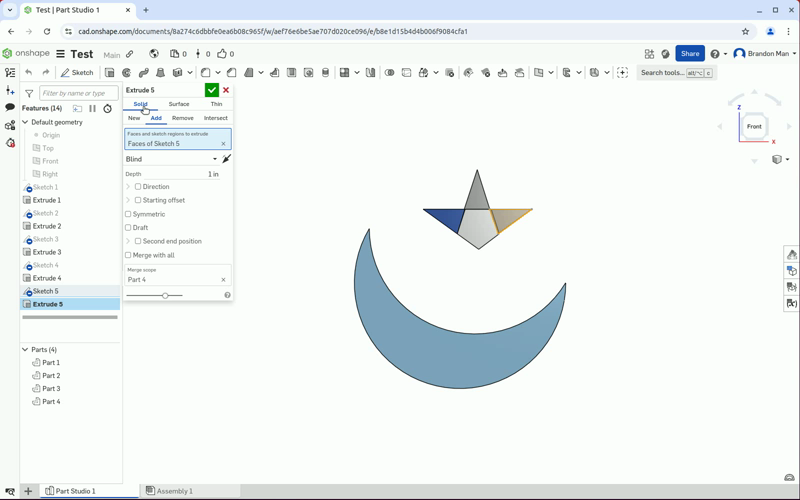
click(143, 106)
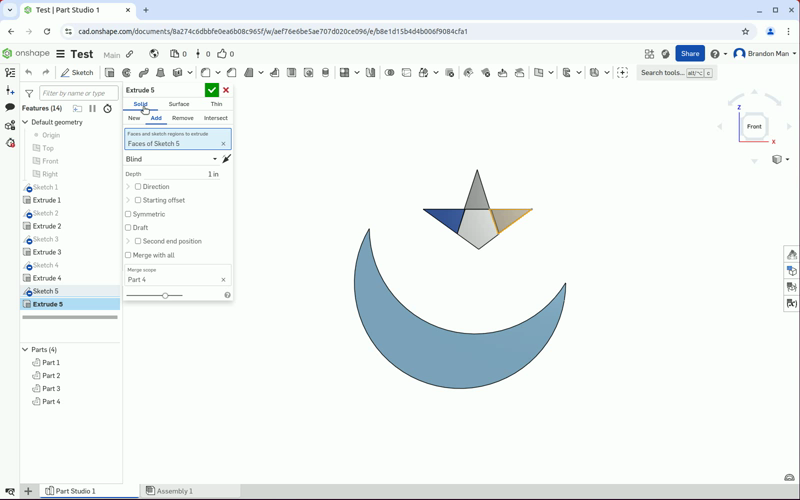
mouse_move(137, 120)
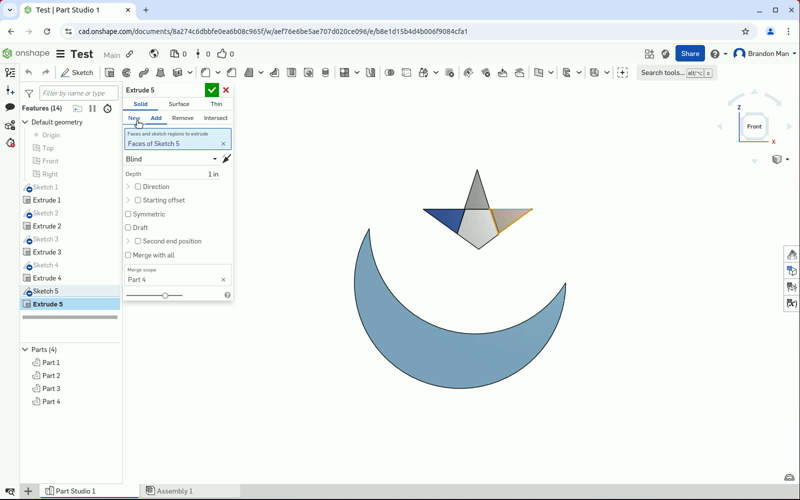
click(137, 120)
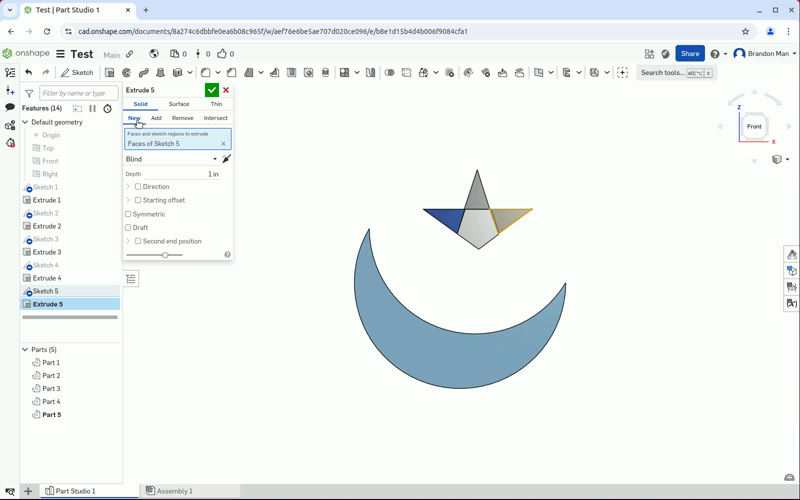
key(tab, 4)
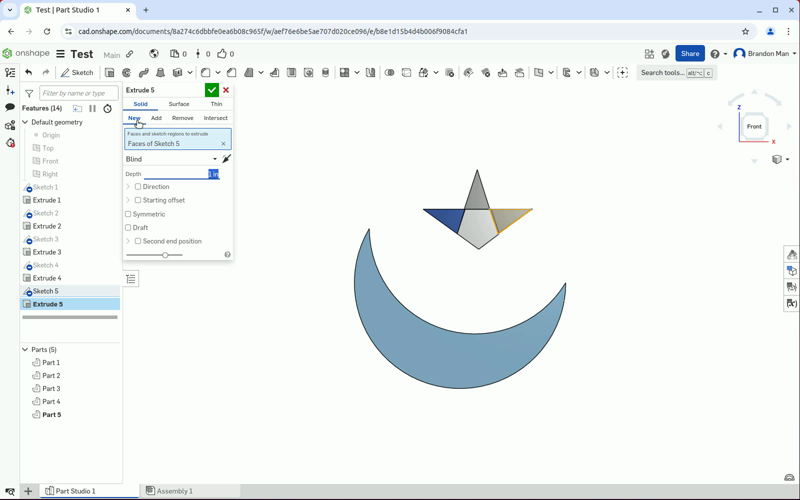
text(2.889)
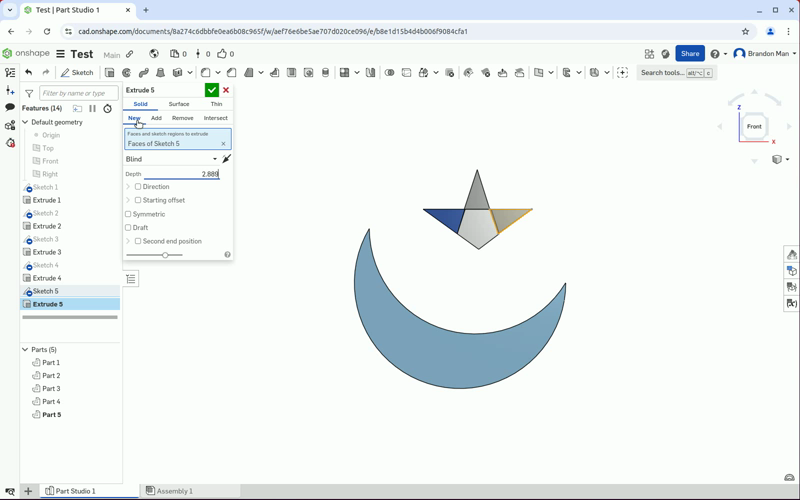
key(enter)
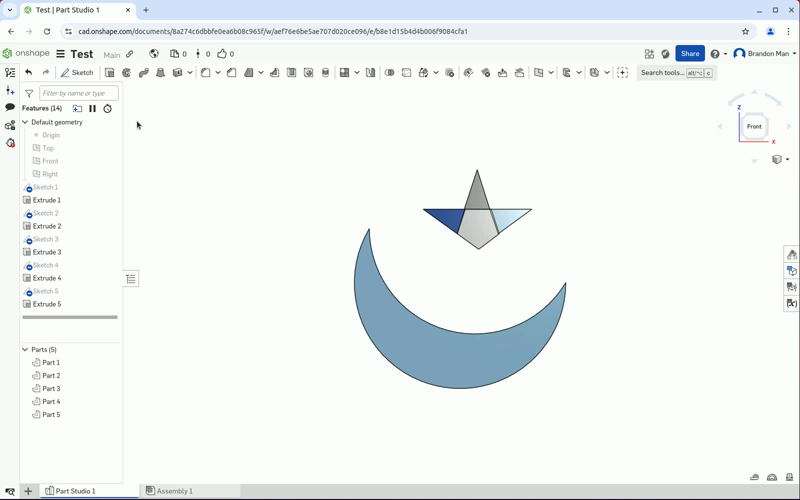
key(shift+h)
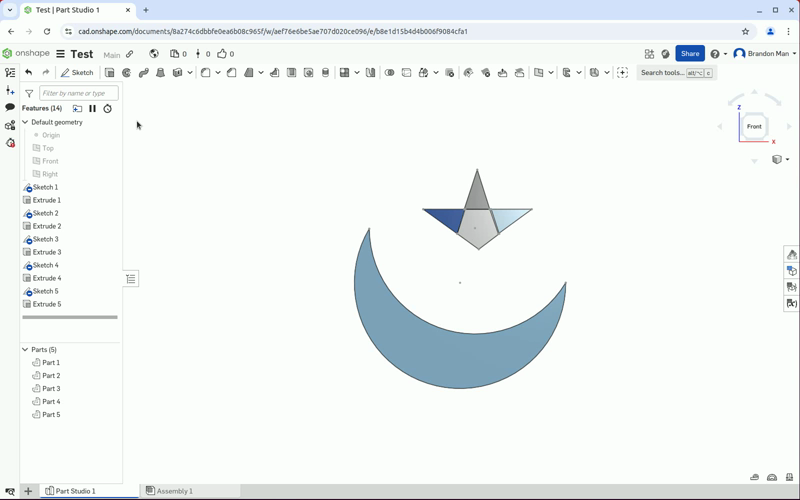
key(shift+h)
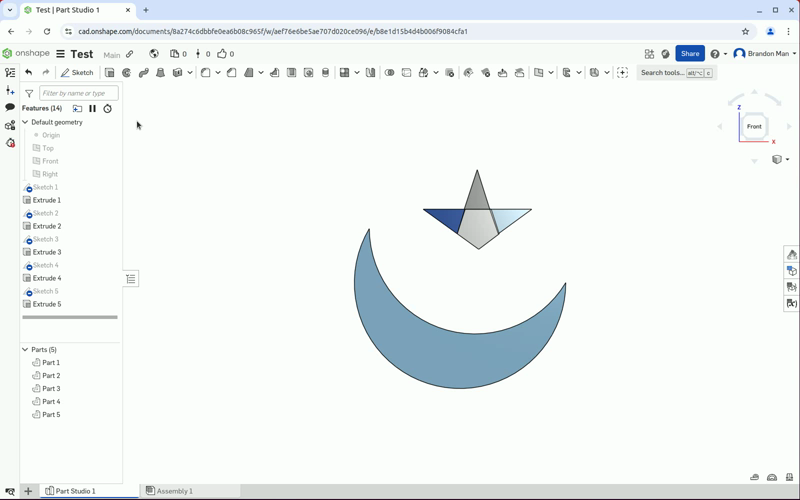
mouse_move(73, 189)
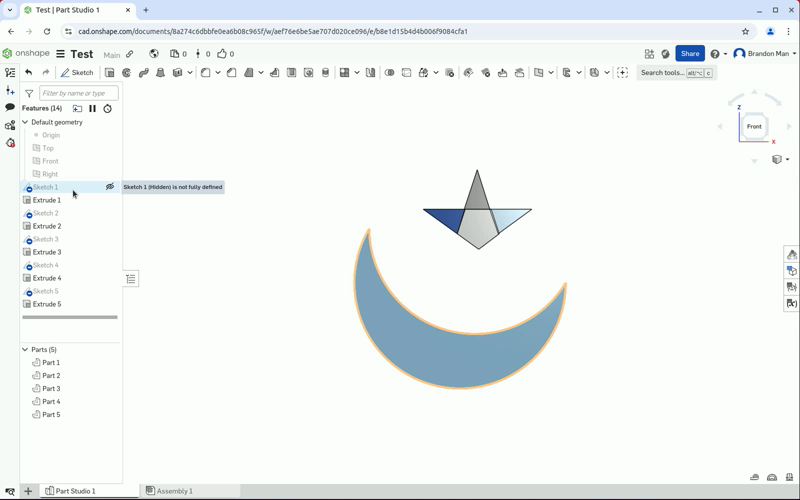
click(73, 189)
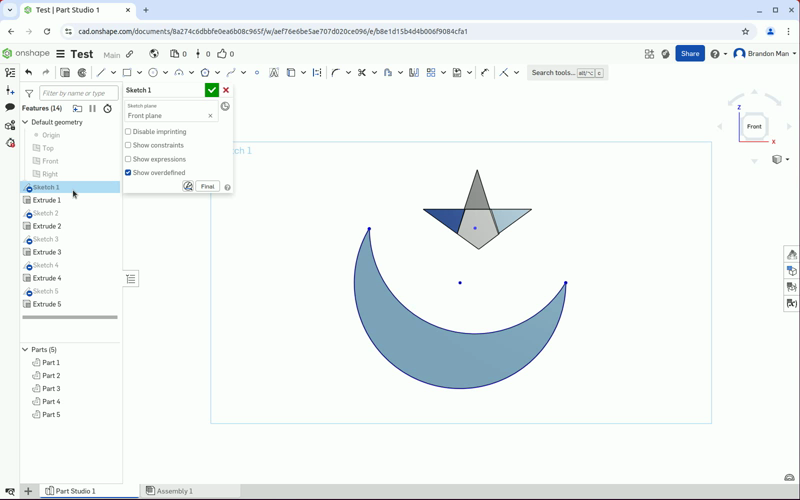
mouse_move(229, 92)
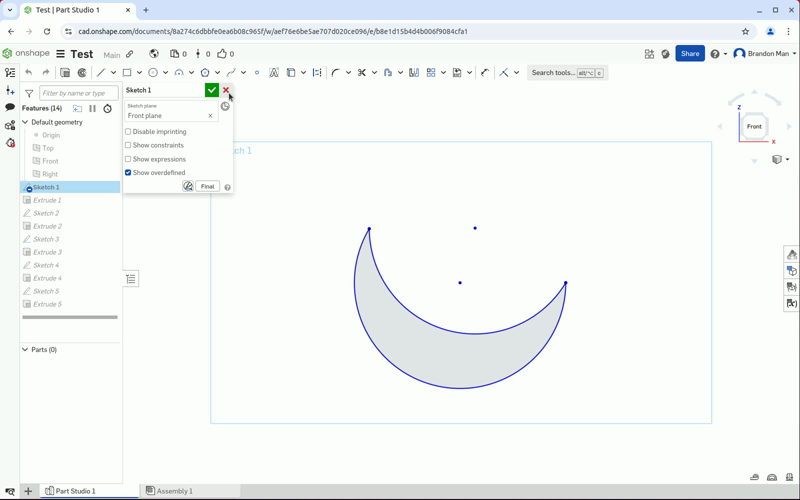
click(229, 92)
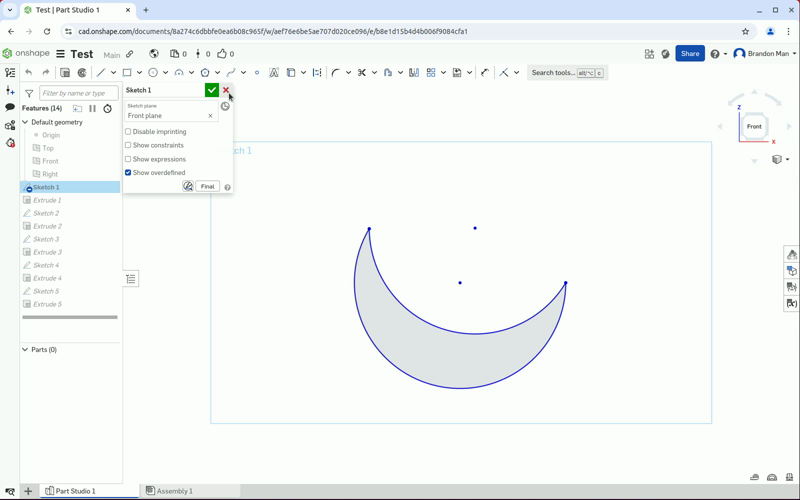
key(shift+s)
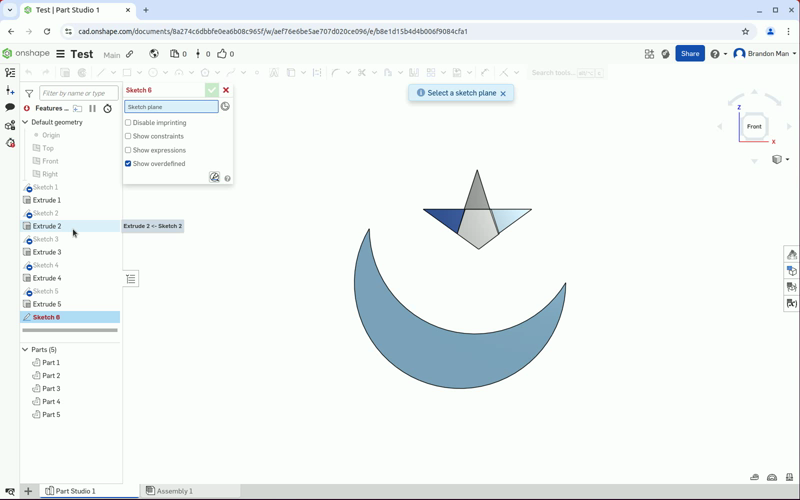
scroll(3)
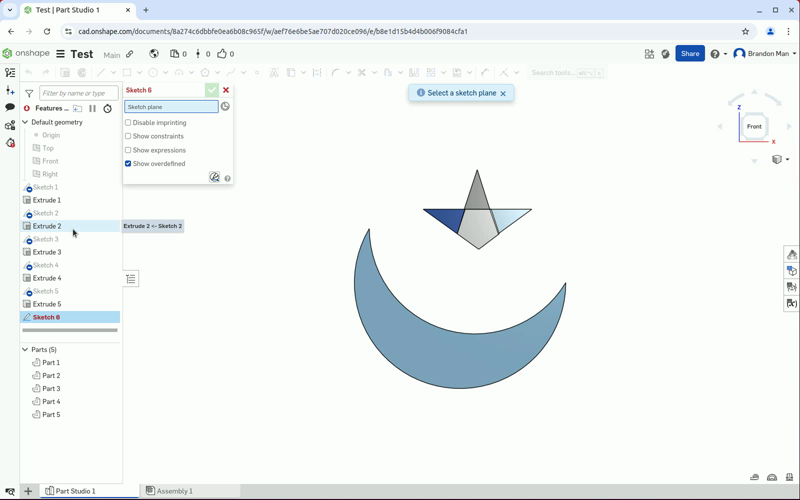
mouse_move(73, 163)
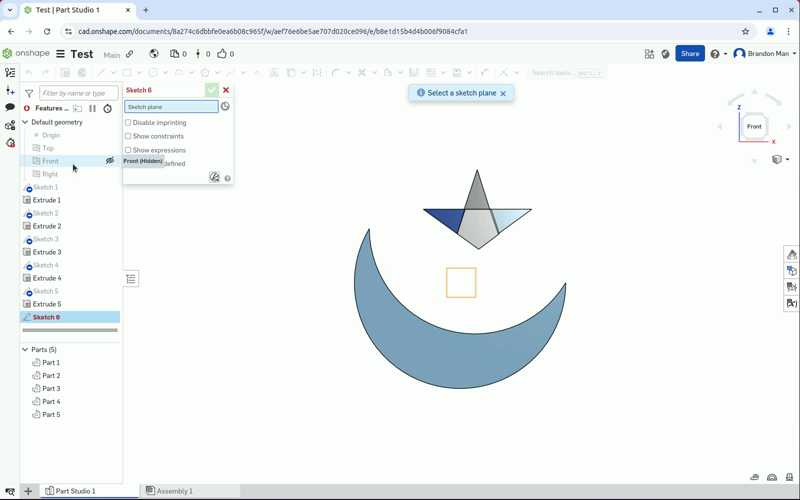
click(73, 163)
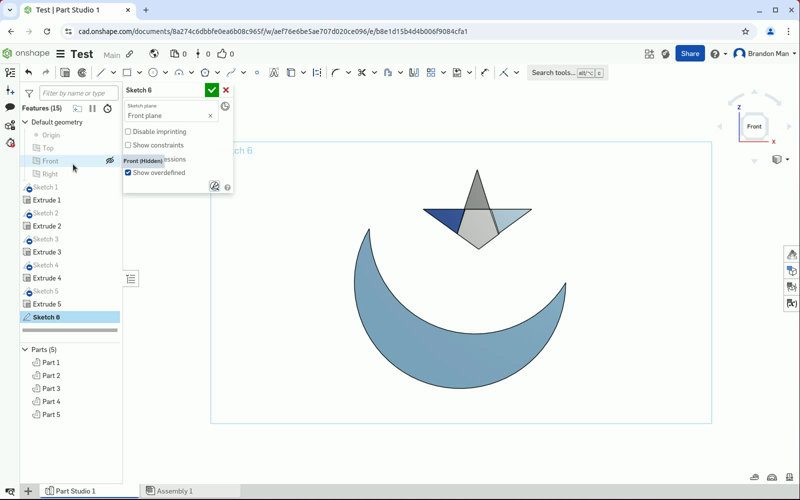
mouse_move(73, 352)
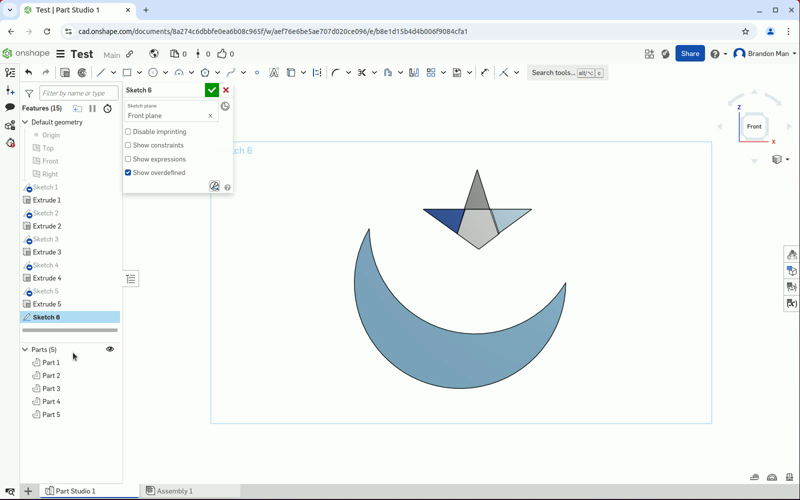
key(y)
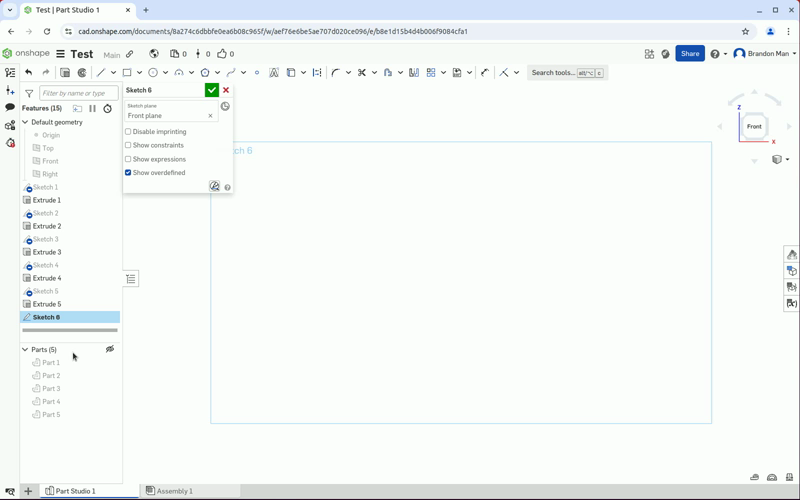
key(l)
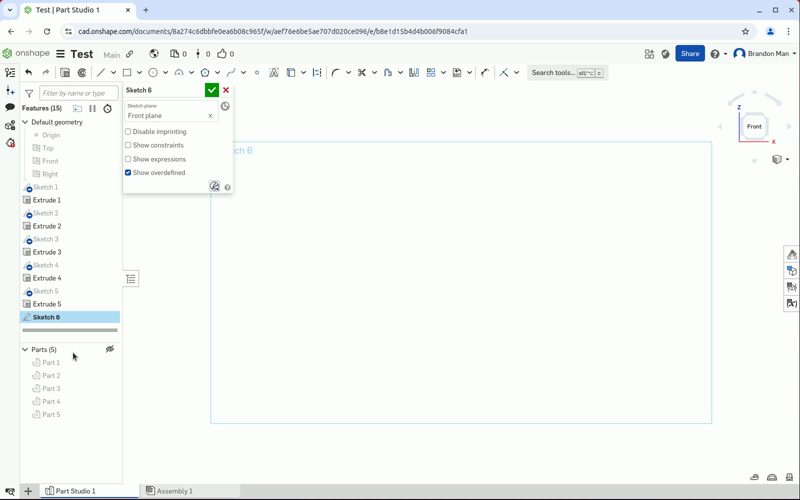
key_down(shift)
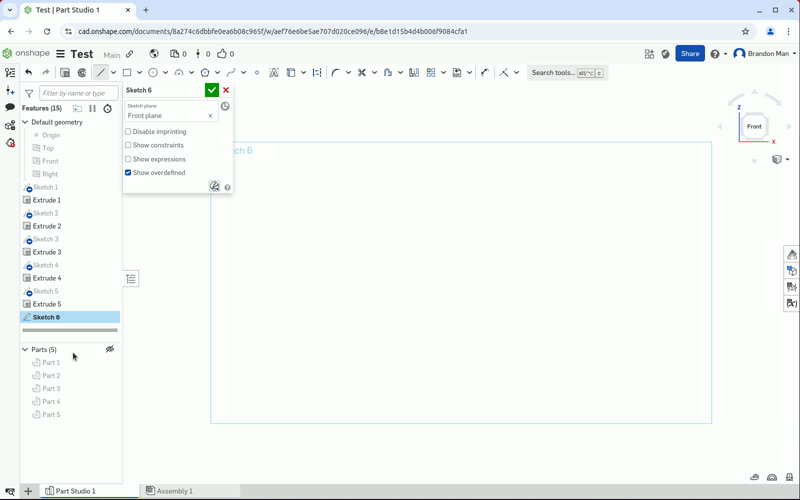
mouse_move(477, 249)
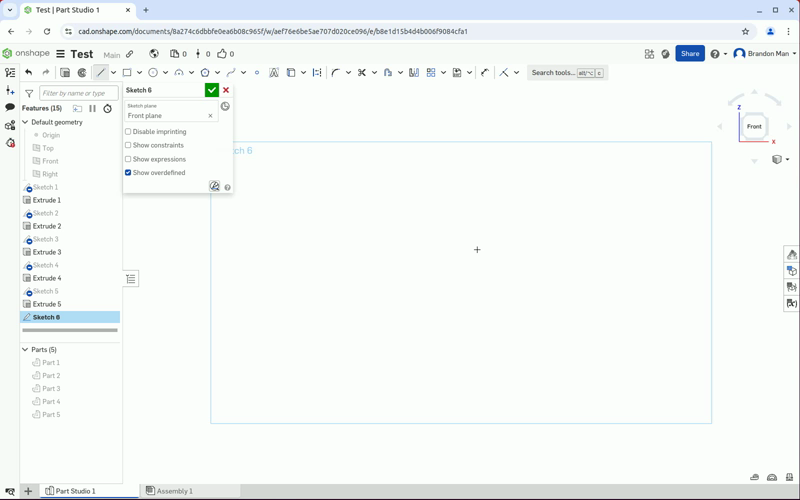
click(477, 249)
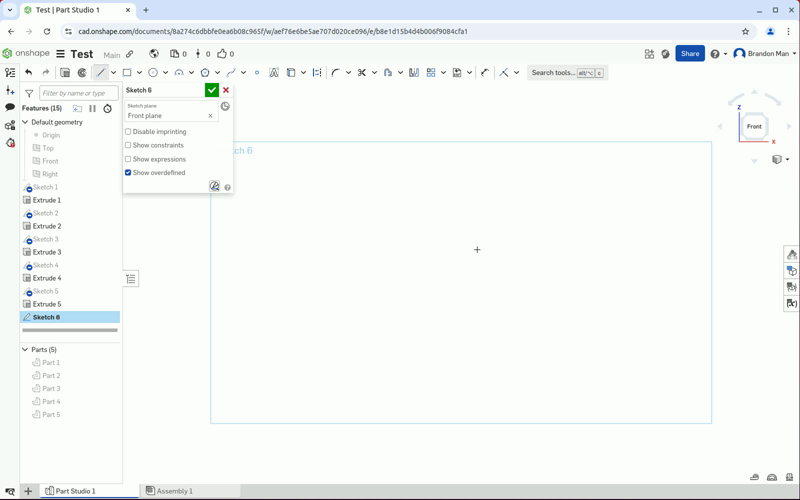
key_up(shift)
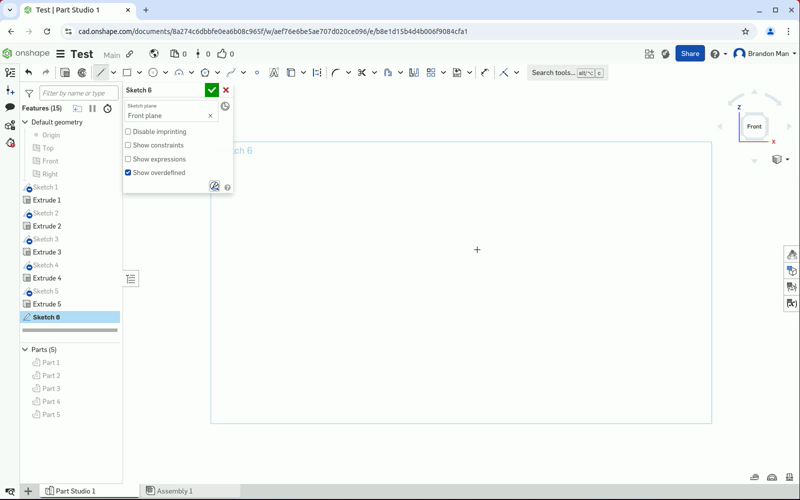
key_down(shift)
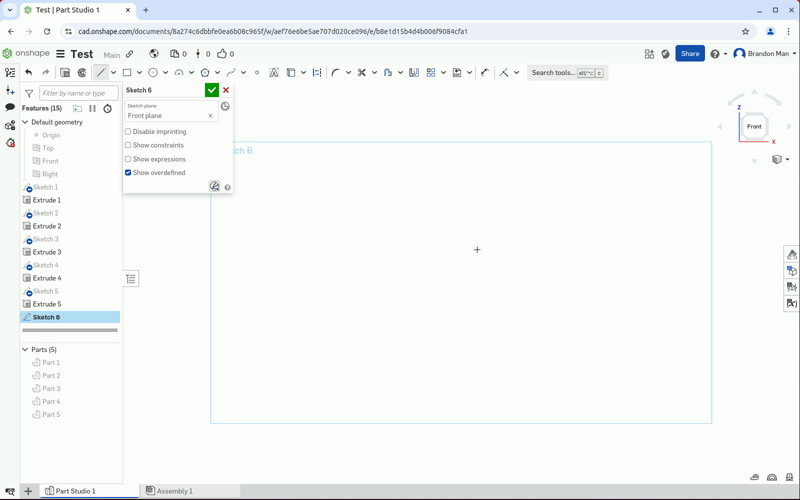
mouse_move(507, 249)
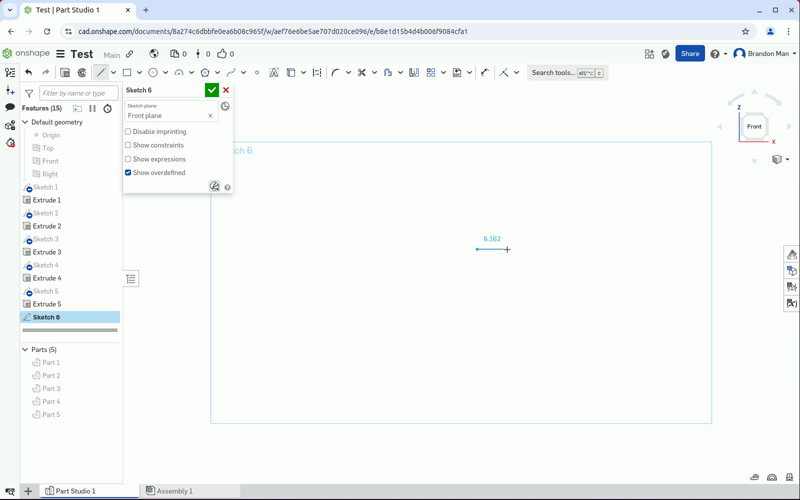
mouse_move(510, 273)
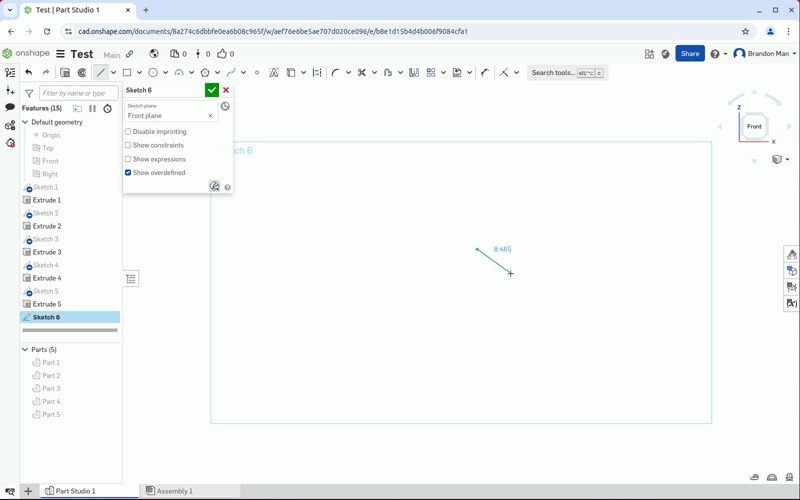
click(510, 273)
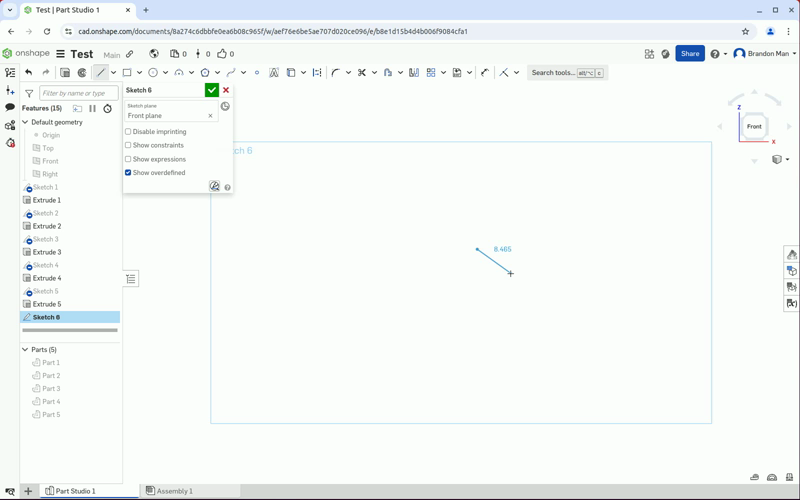
key_up(shift)
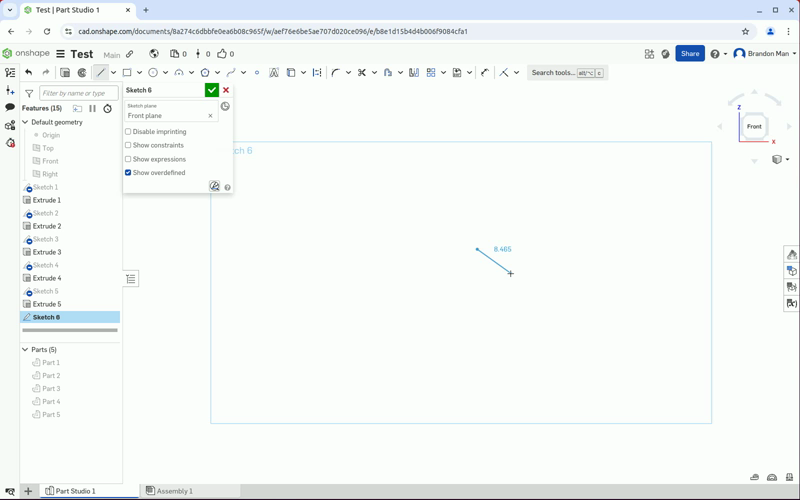
key_down(shift)
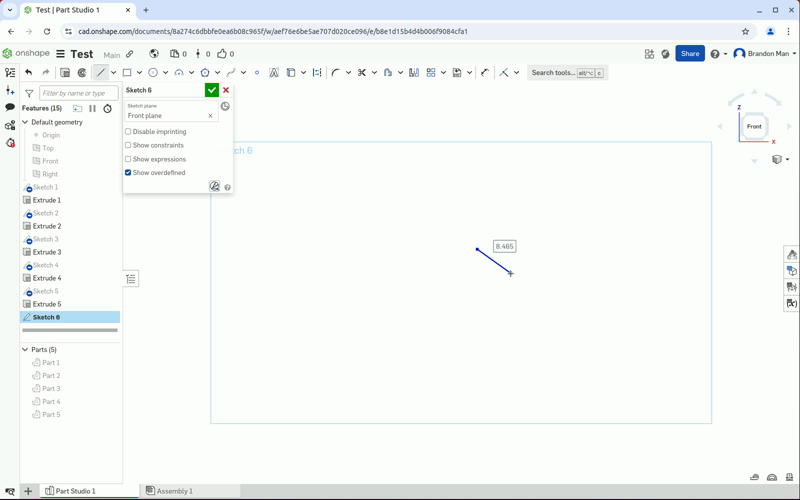
mouse_move(540, 273)
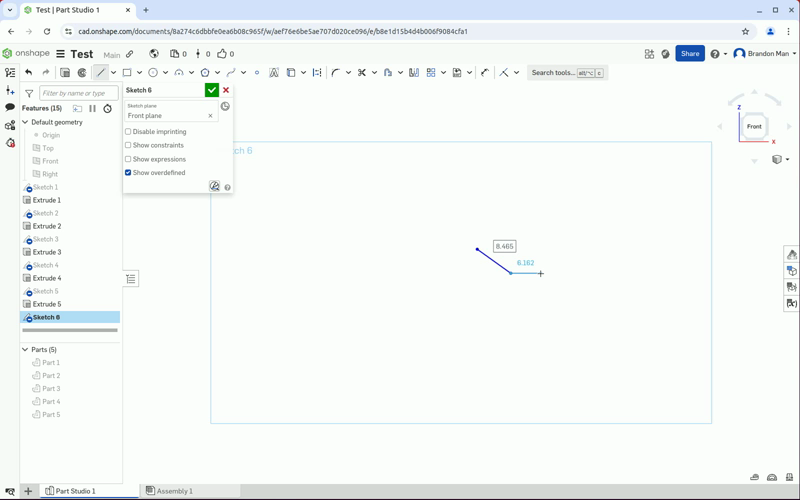
mouse_move(498, 233)
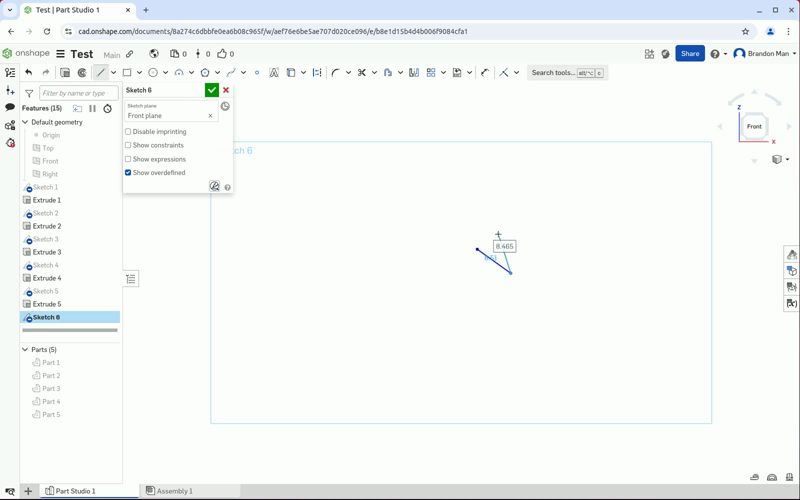
click(498, 233)
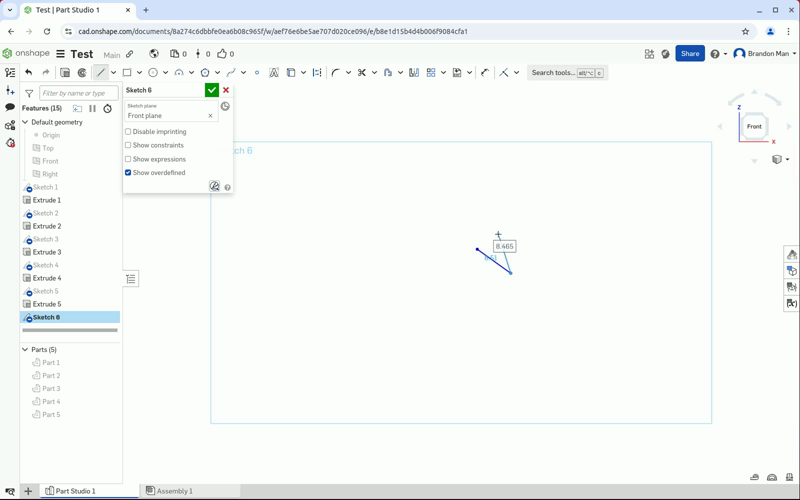
key_up(shift)
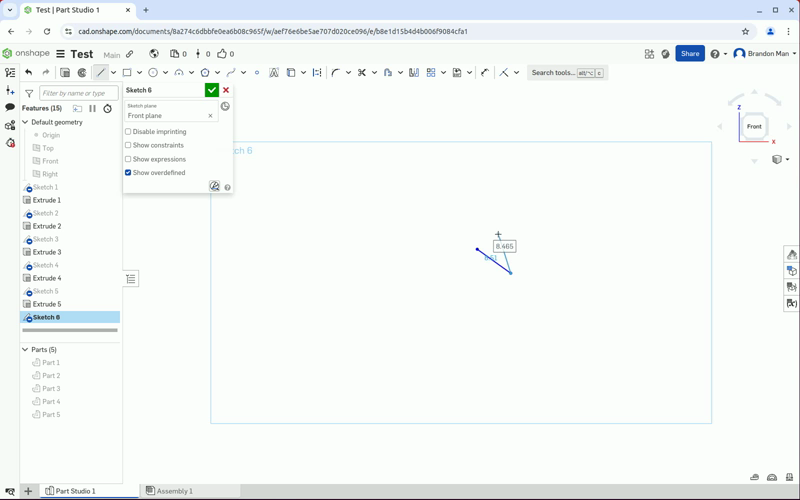
mouse_move(528, 233)
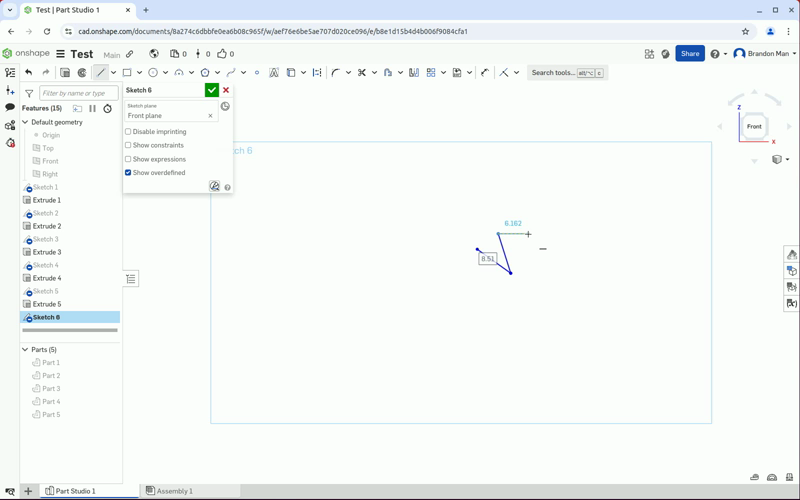
key_down(shift)
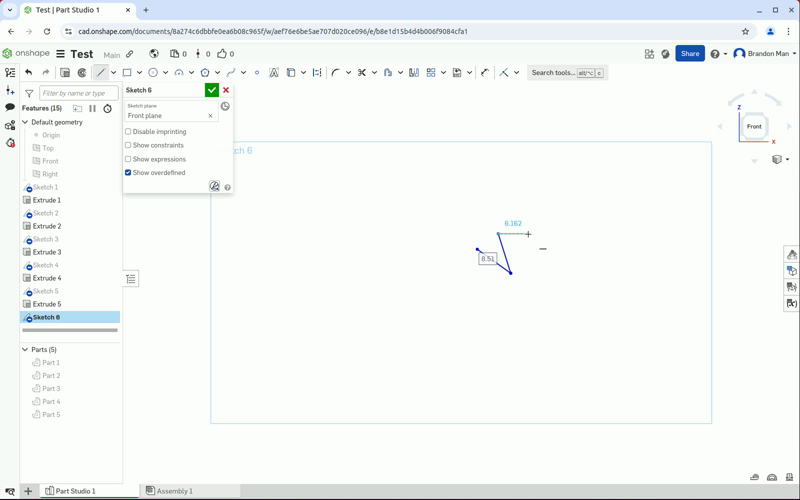
mouse_move(477, 249)
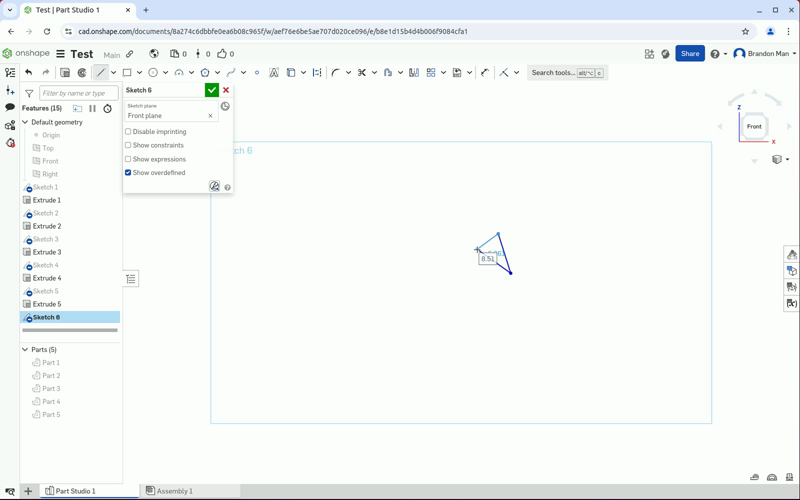
key_up(shift)
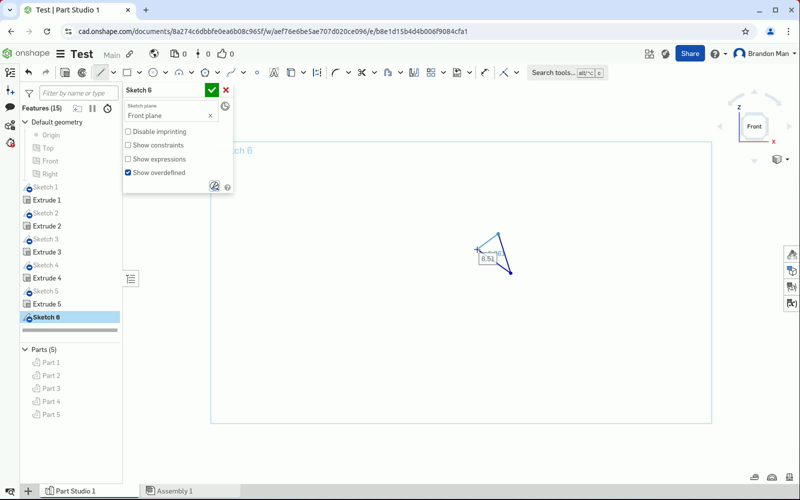
click(477, 249)
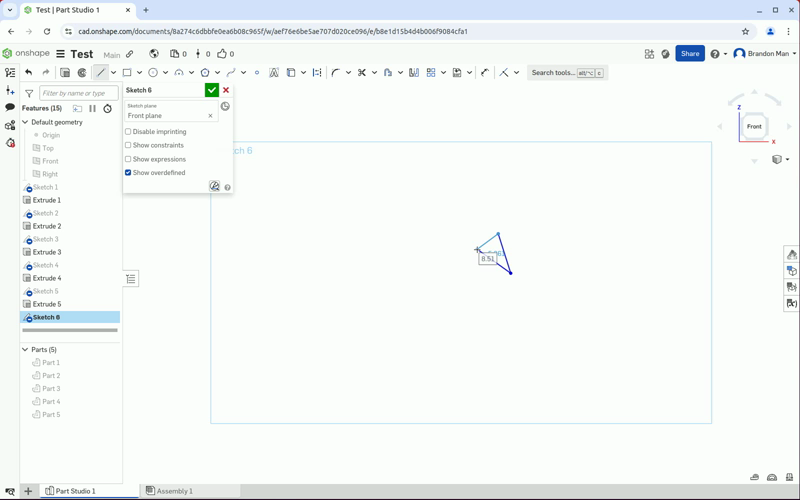
key(esc)
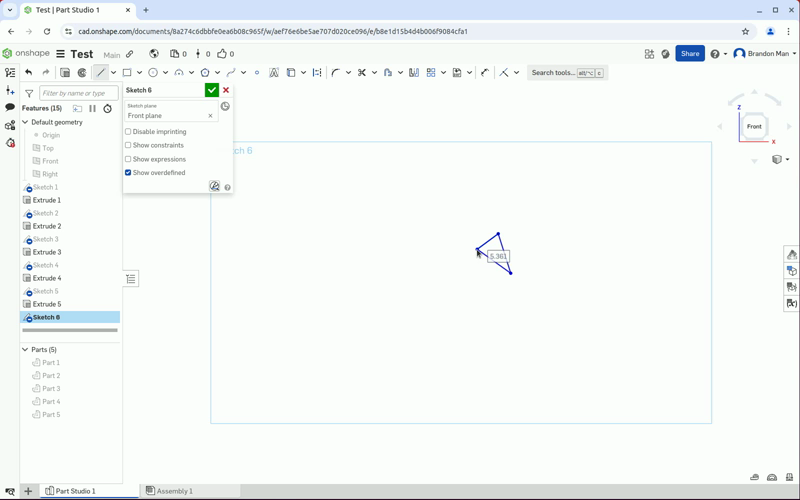
mouse_move(492, 249)
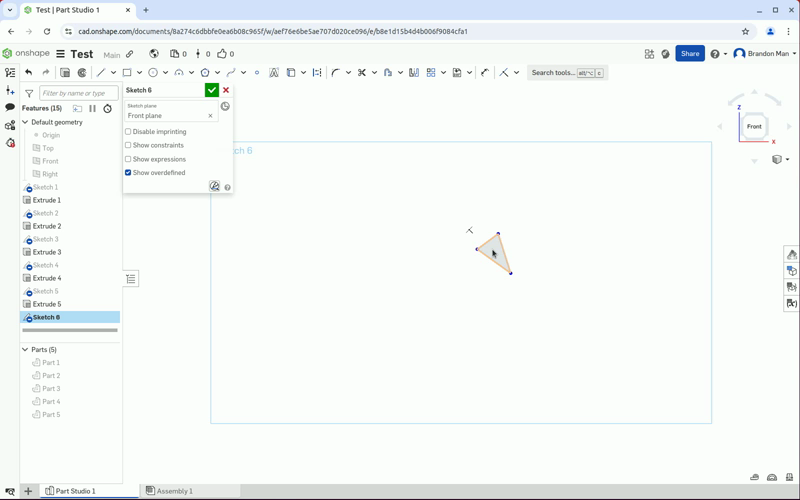
scroll(6)
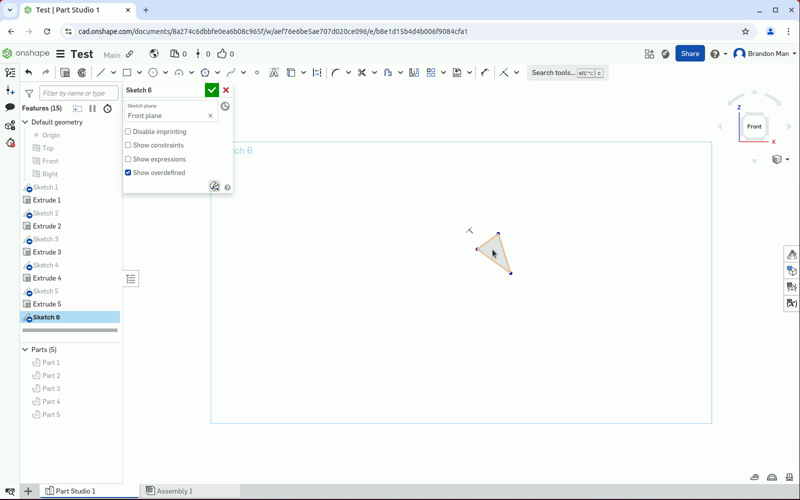
scroll(6)
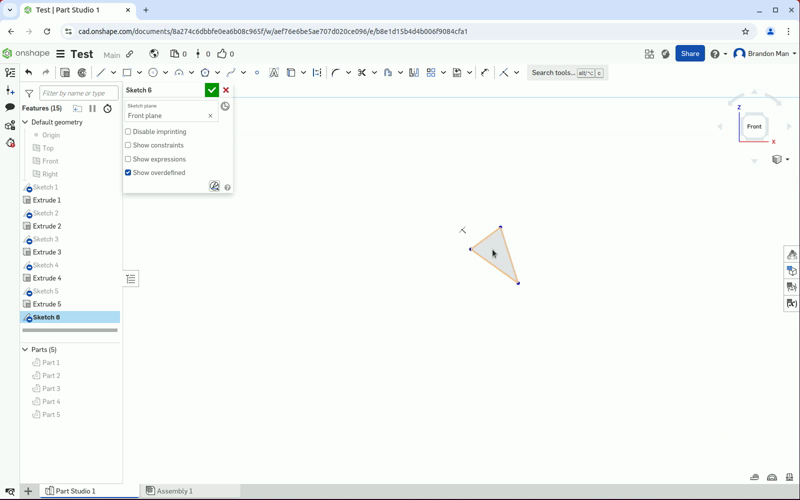
scroll(6)
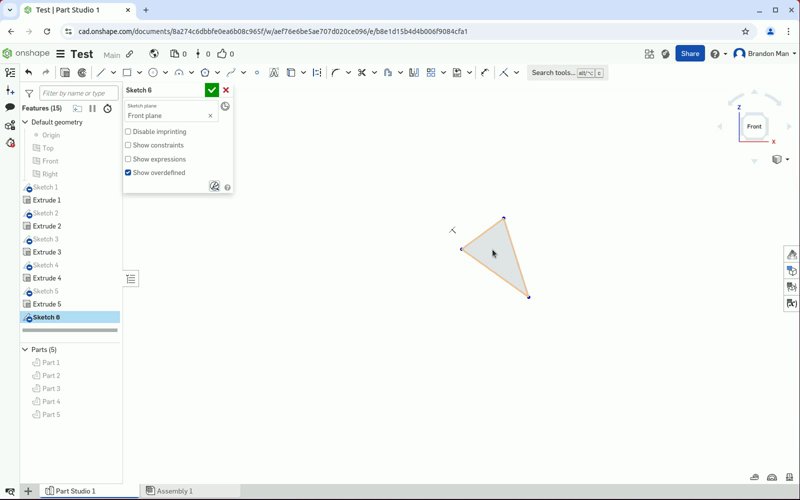
scroll(6)
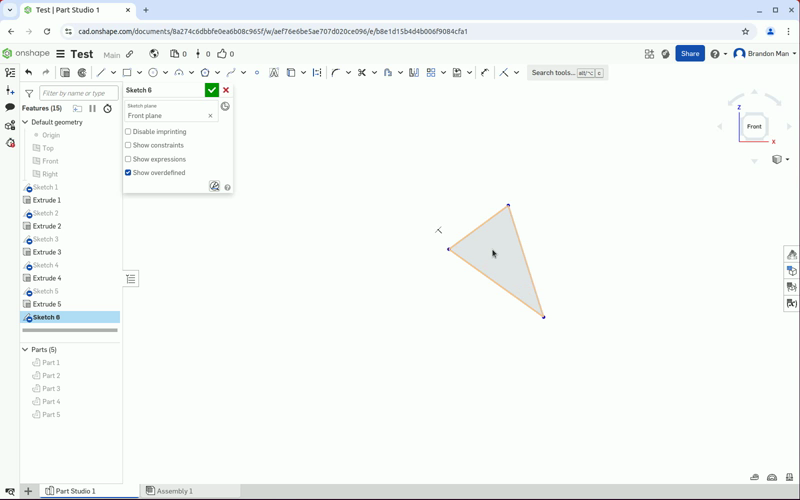
scroll(6)
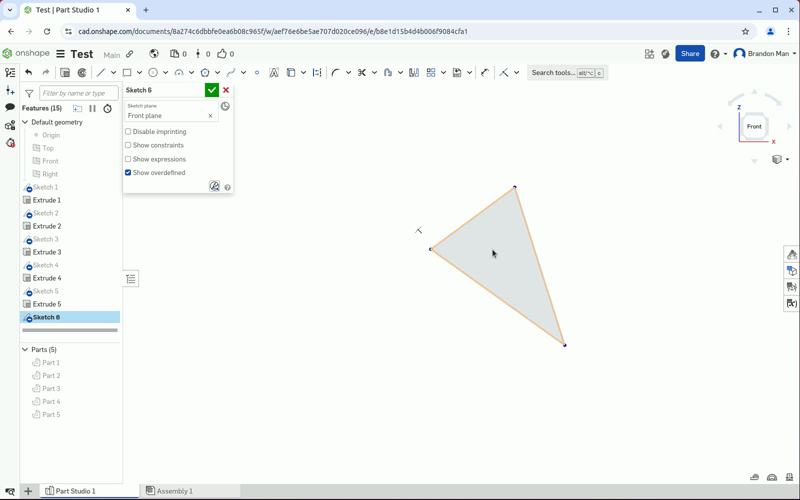
scroll(6)
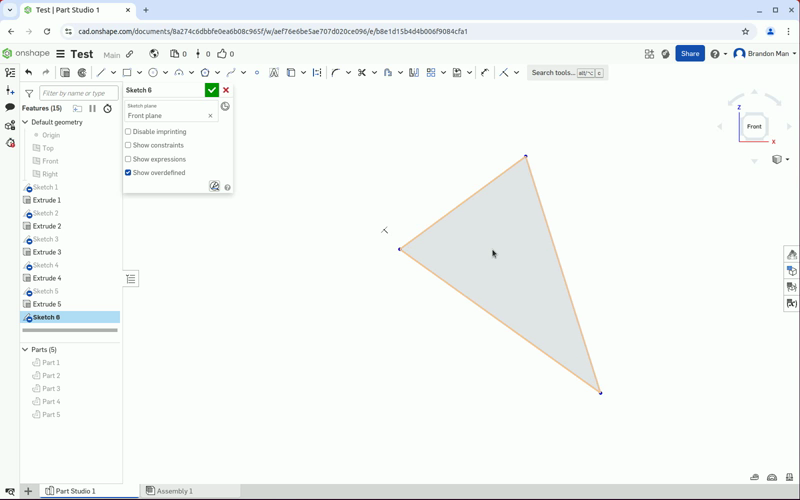
scroll(6)
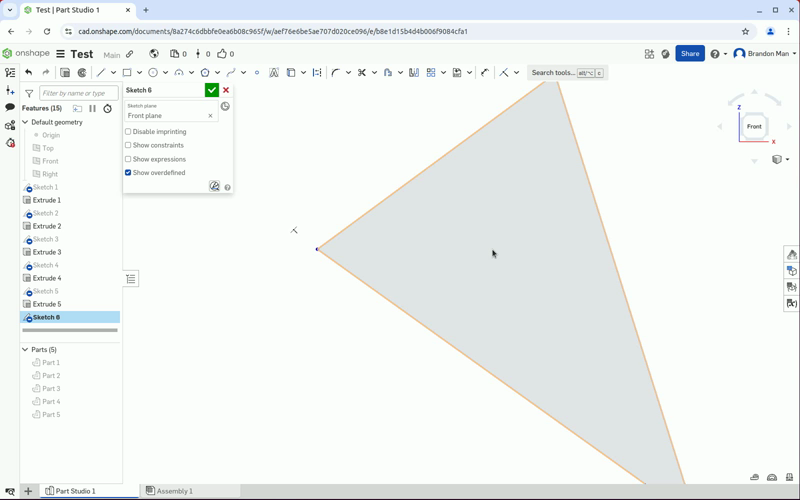
click(492, 249)
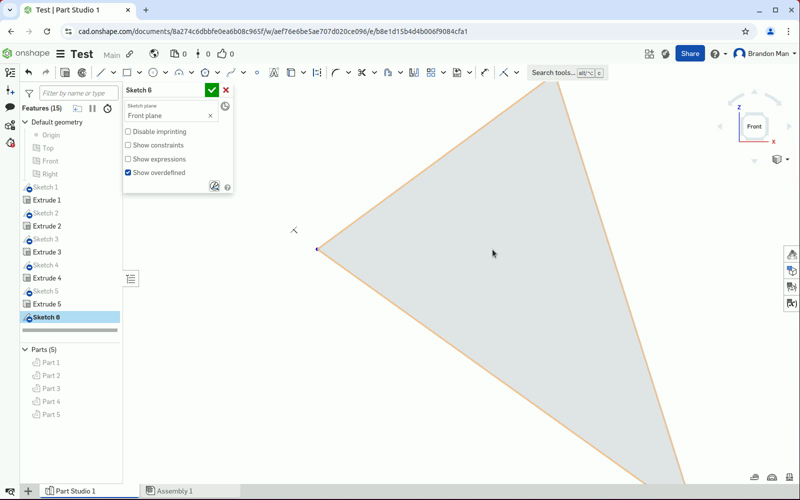
scroll(-6)
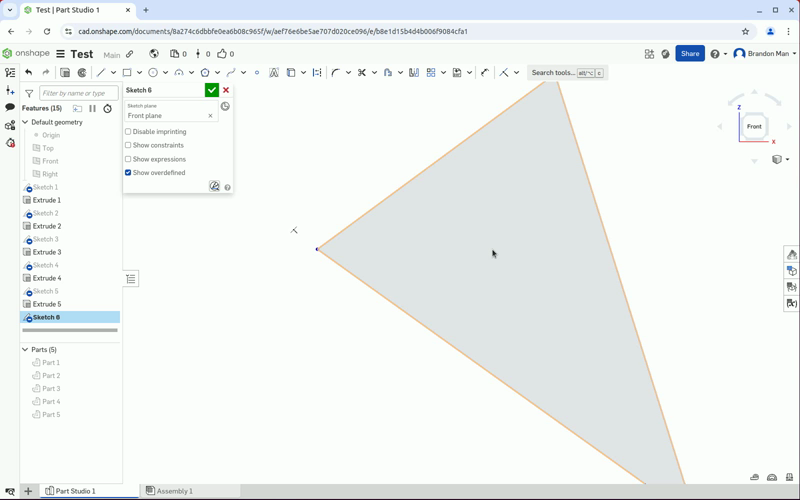
scroll(-6)
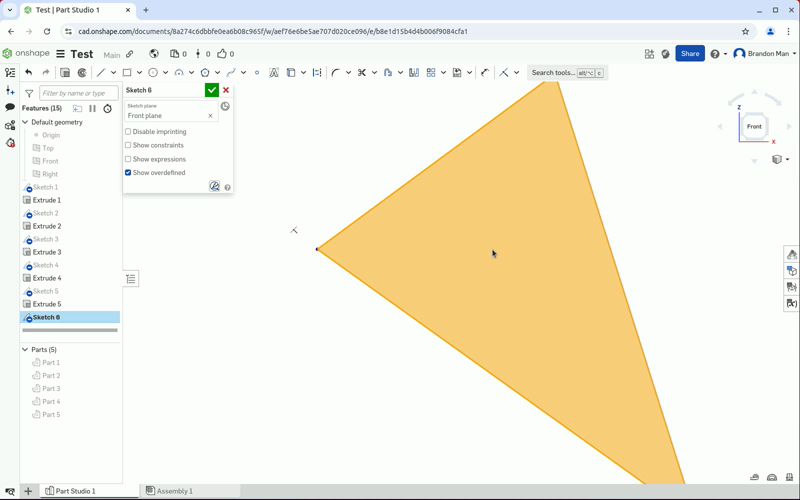
scroll(-6)
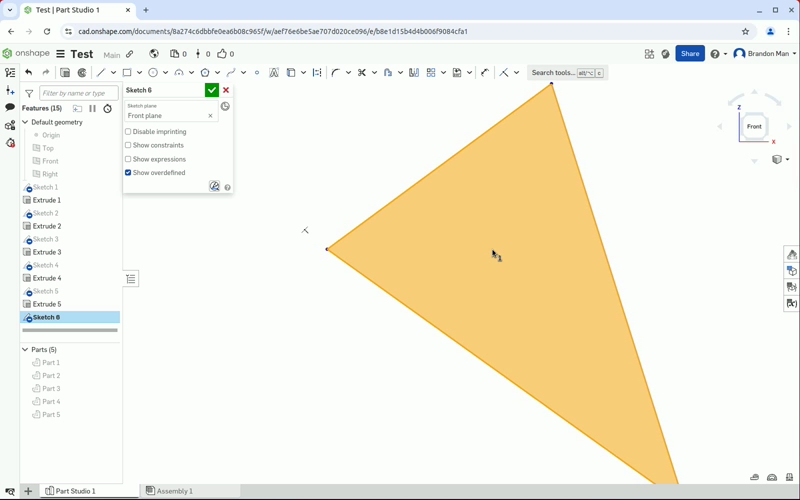
scroll(-6)
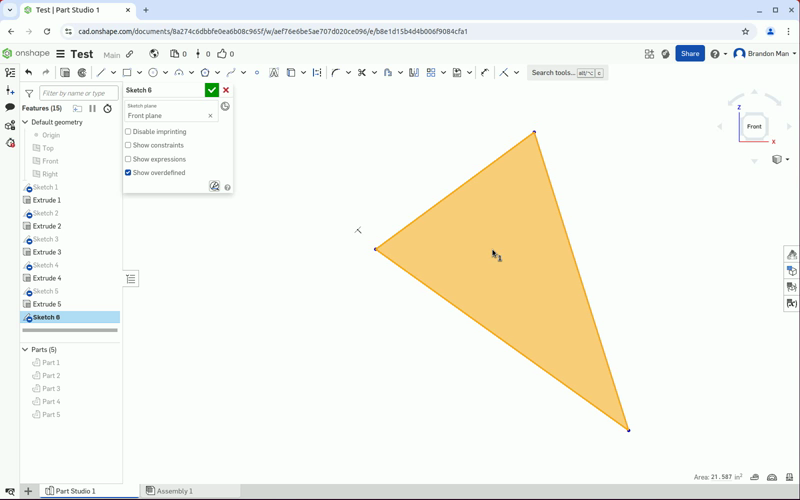
scroll(-6)
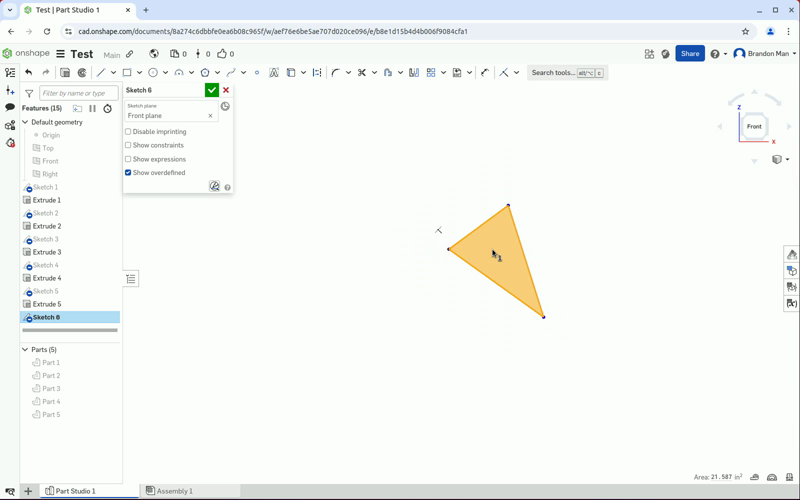
scroll(-6)
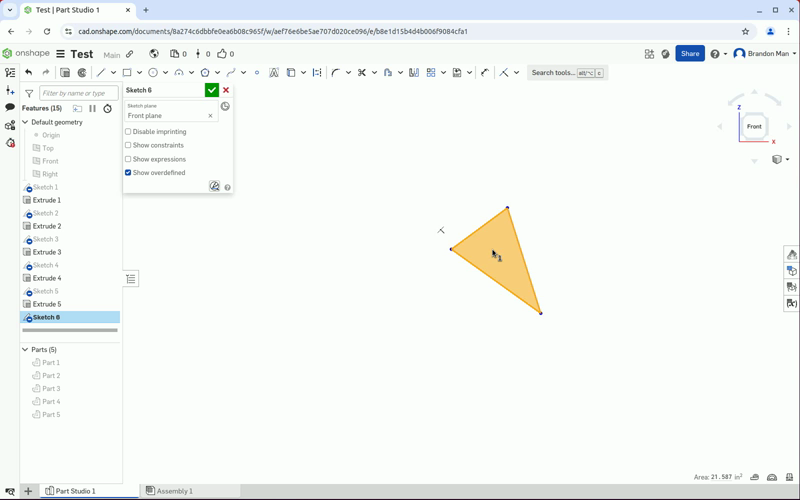
scroll(-6)
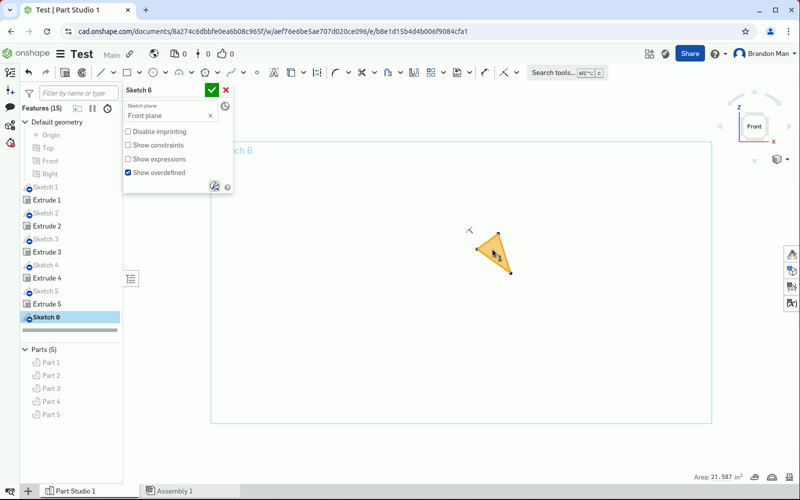
mouse_move(73, 352)
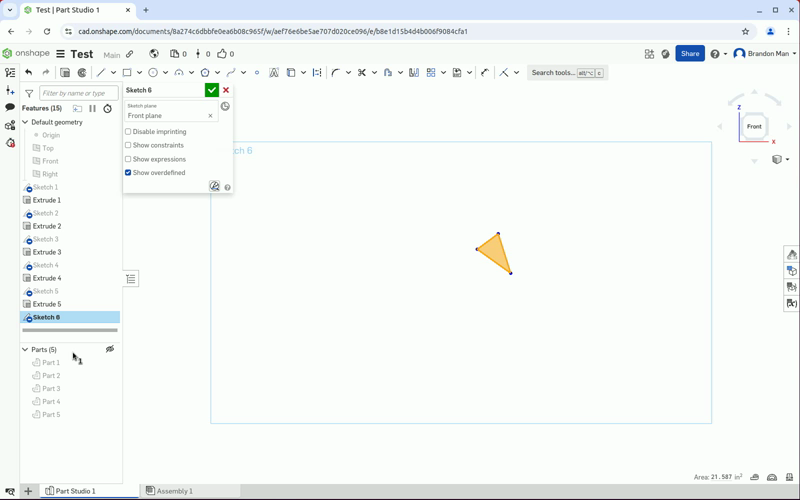
key(shift+y)
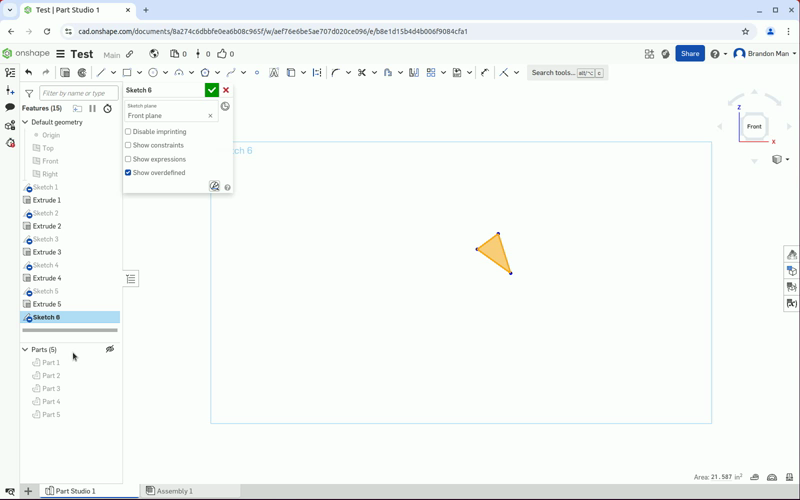
key(shift+e)
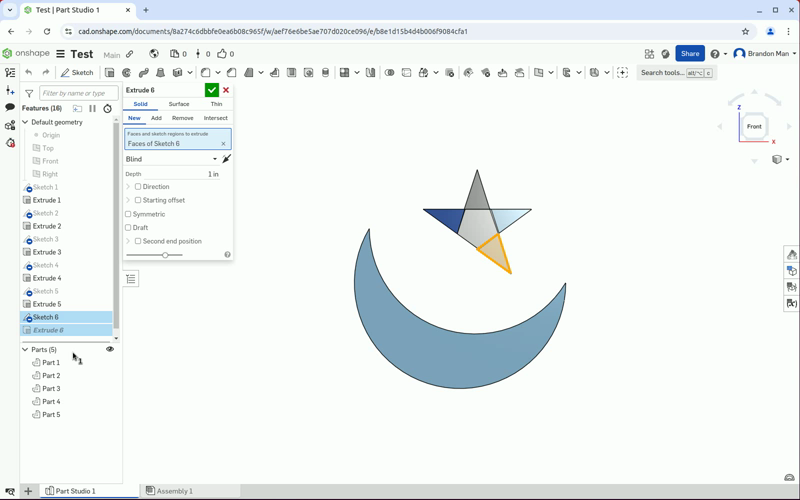
mouse_move(143, 106)
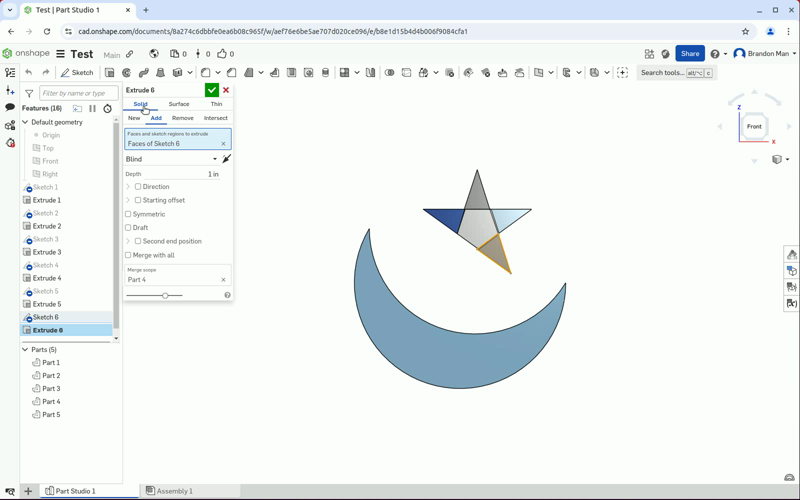
click(143, 106)
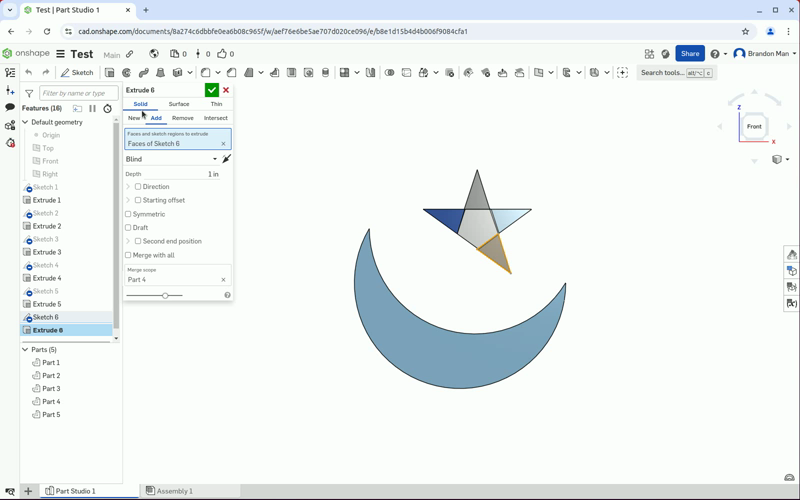
mouse_move(137, 120)
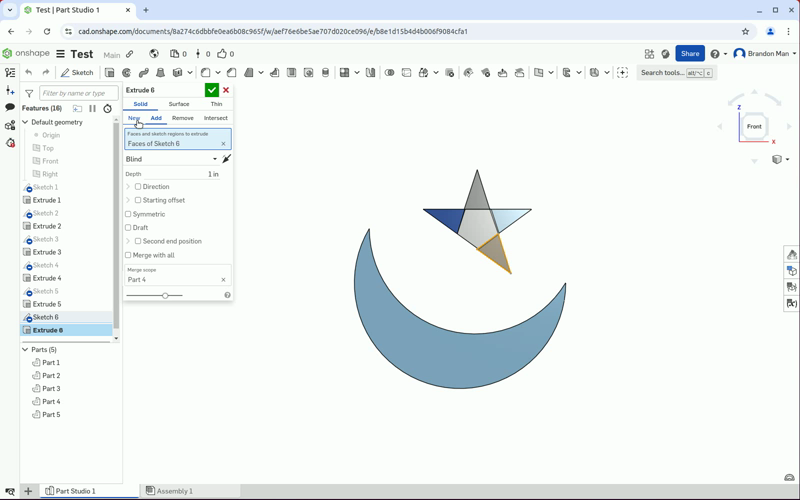
click(137, 120)
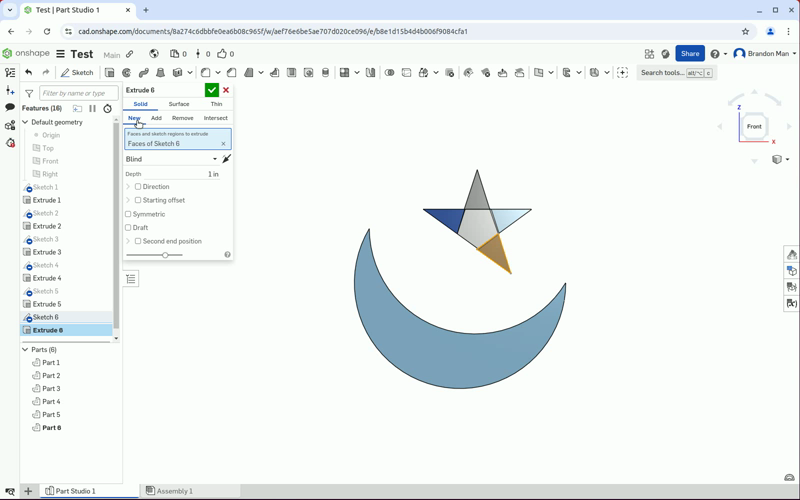
key(tab, 4)
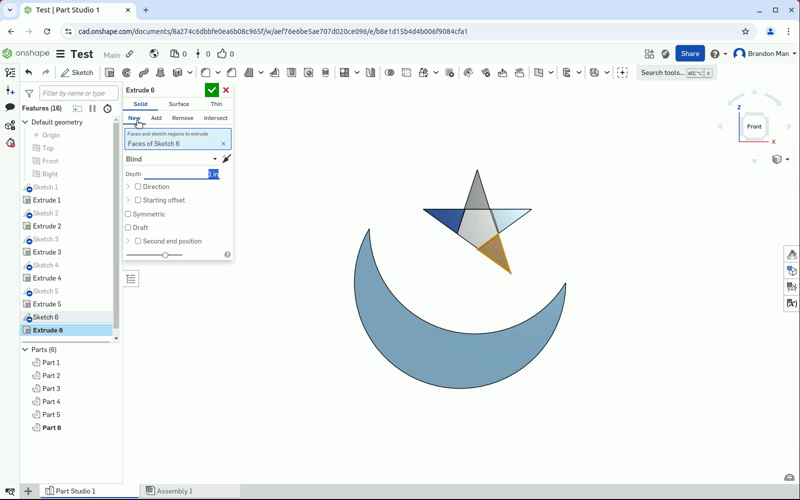
text(2.889)
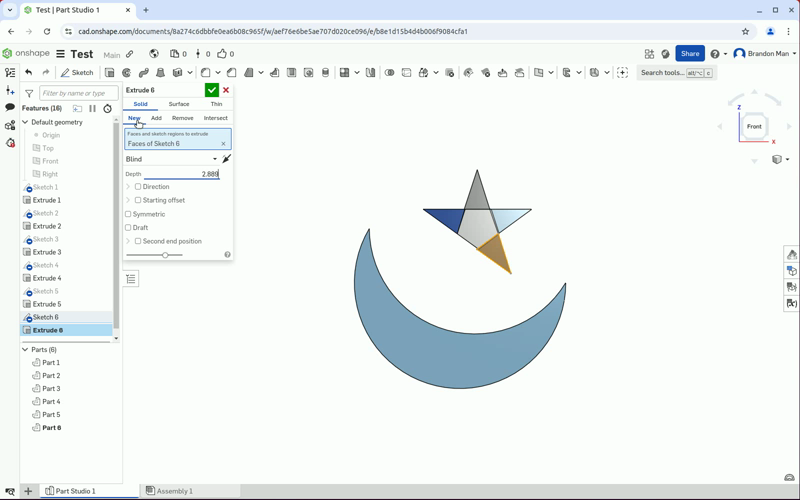
key(enter)
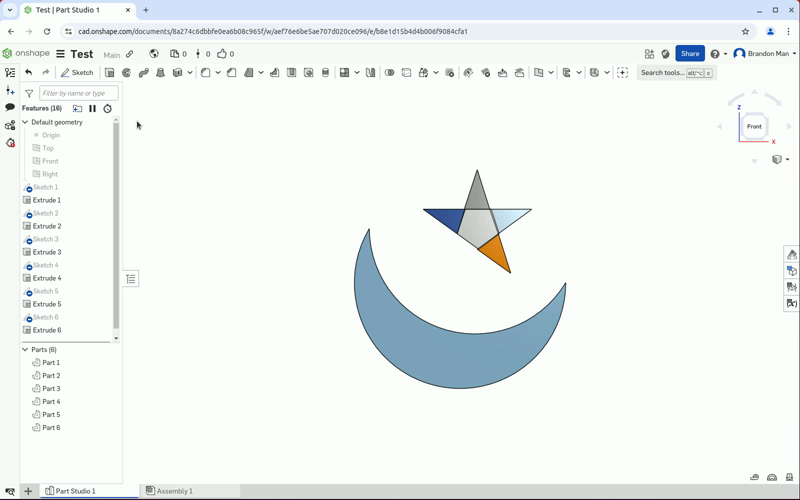
key(shift+h)
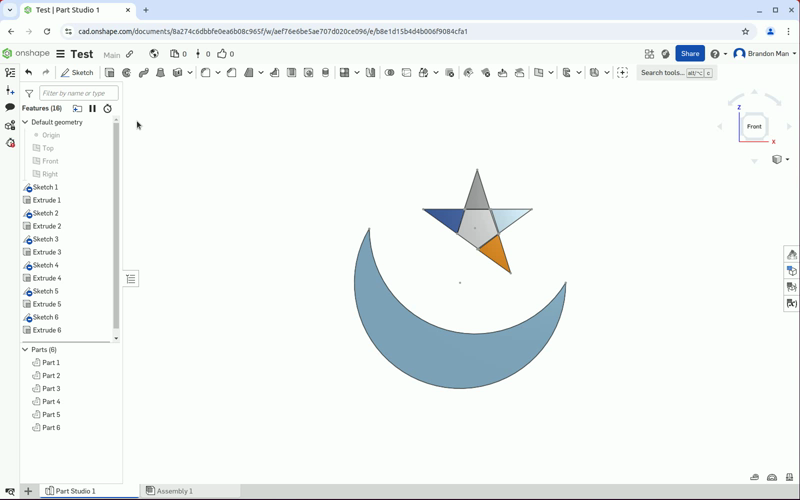
key(shift+h)
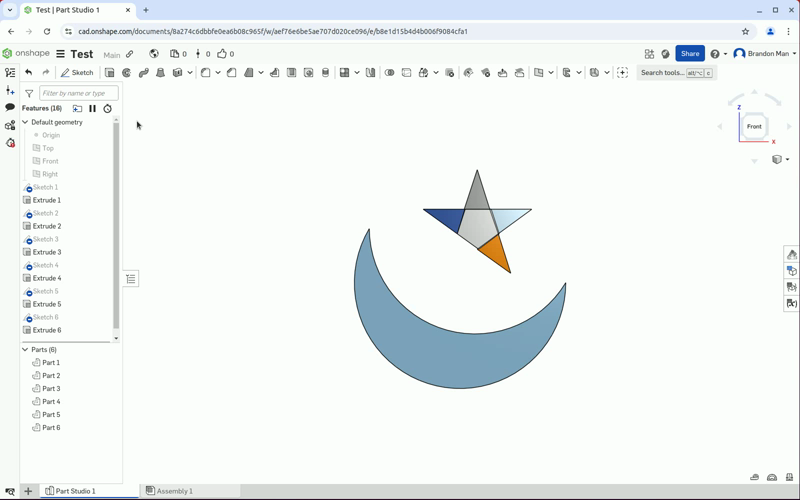
mouse_move(69, 189)
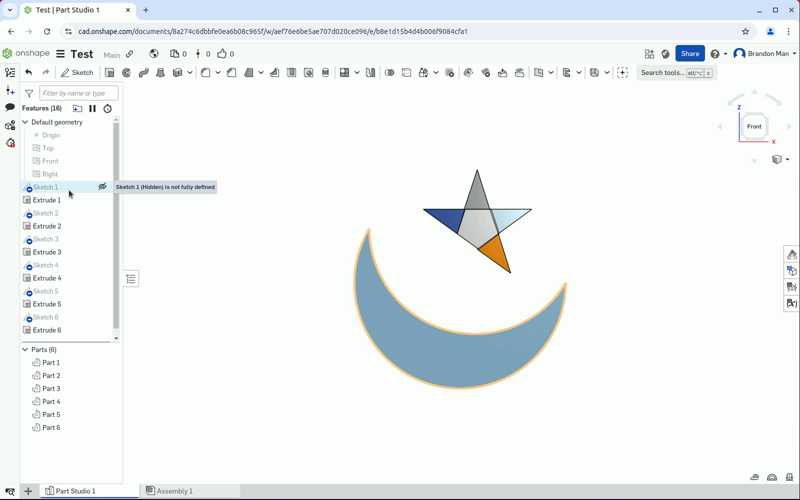
click(69, 189)
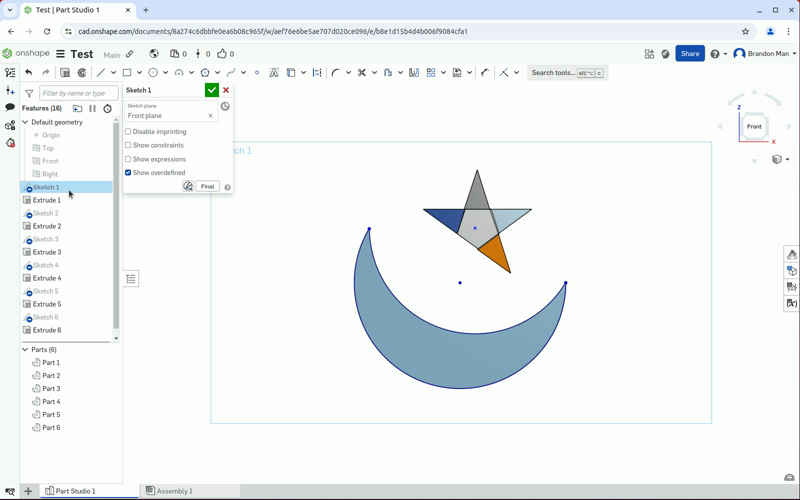
mouse_move(229, 92)
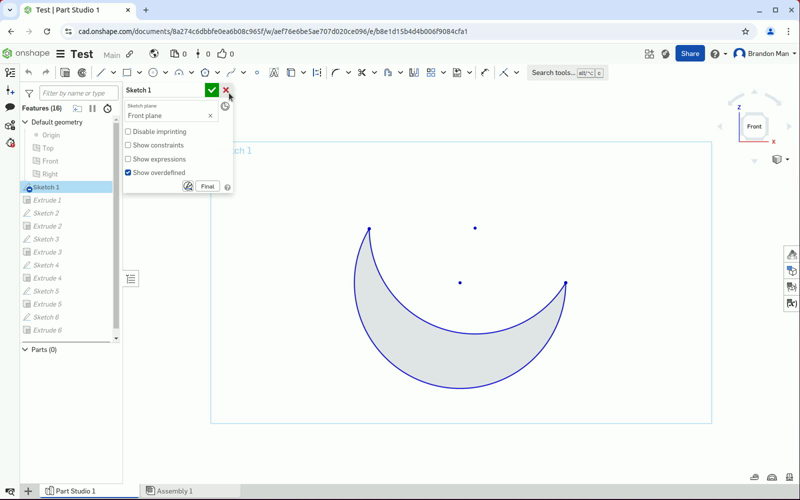
click(229, 92)
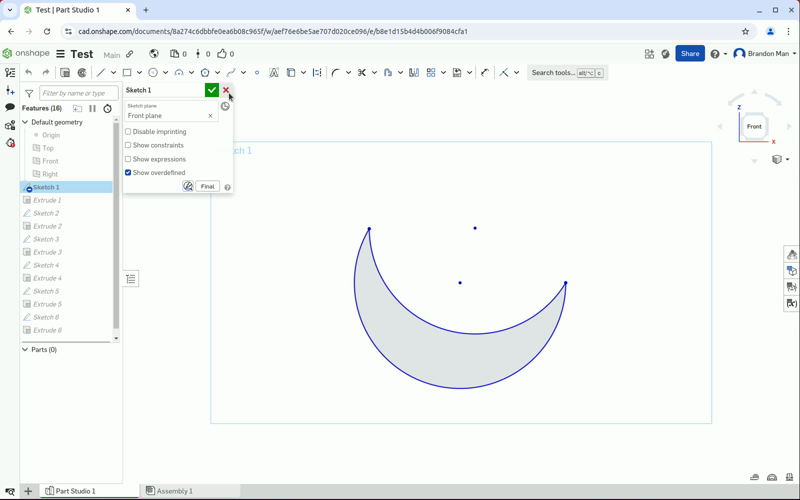
key(shift+s)
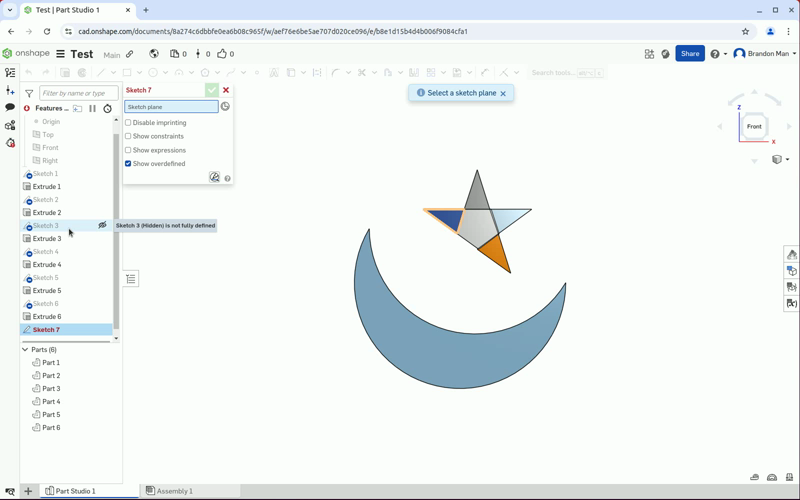
scroll(3)
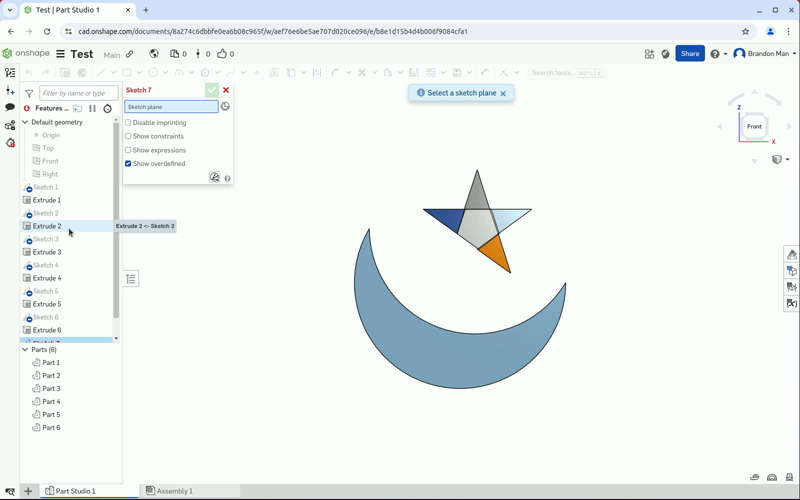
mouse_move(69, 163)
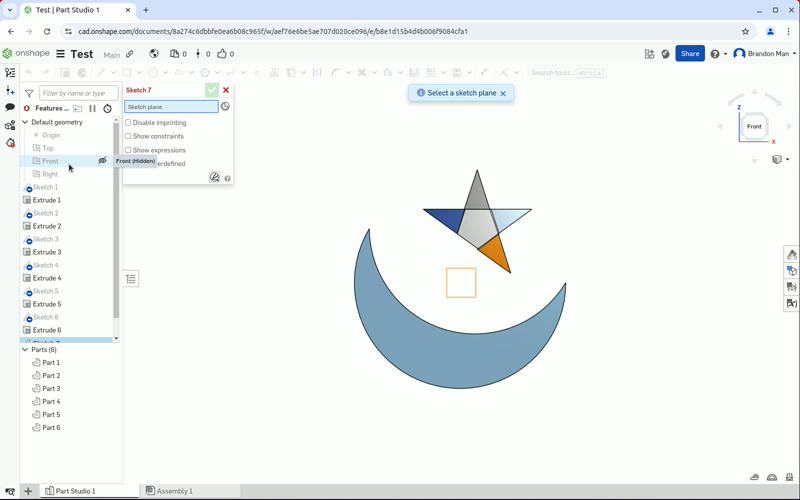
click(69, 163)
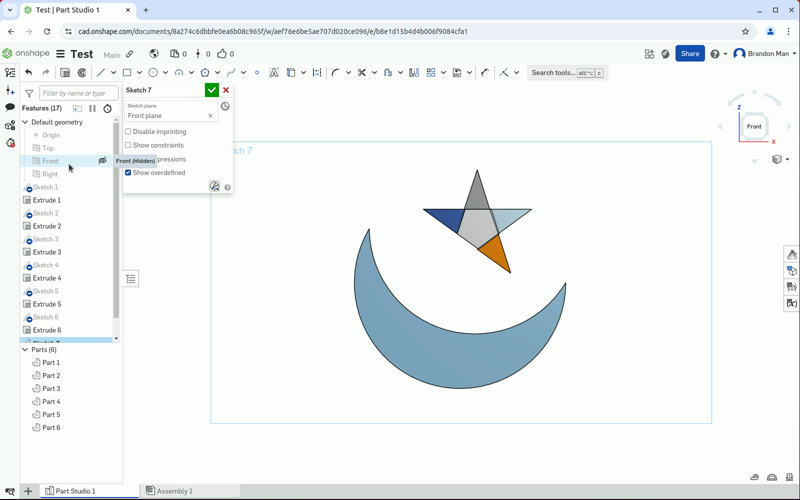
mouse_move(73, 352)
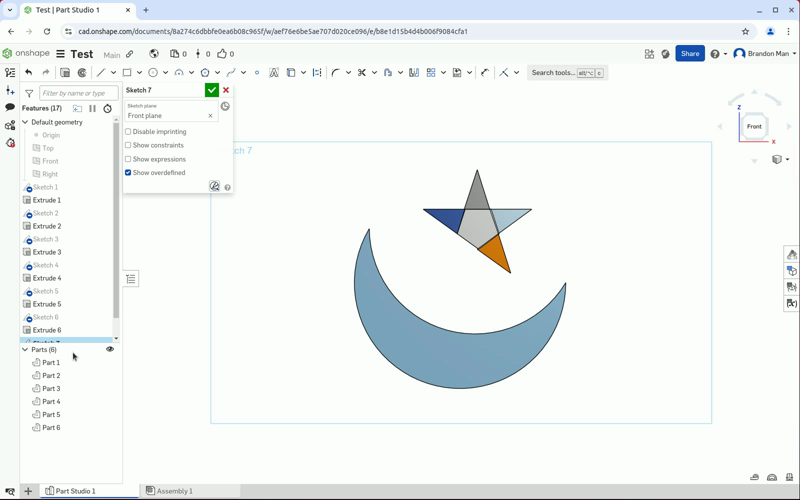
key(y)
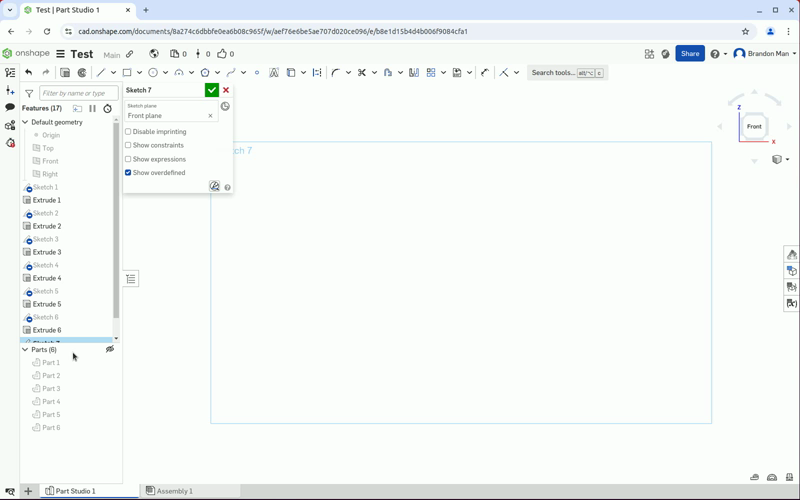
key(l)
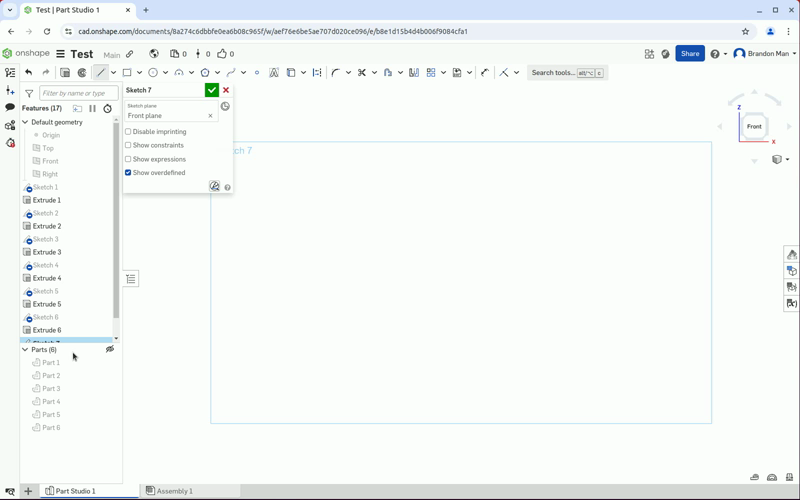
key_down(shift)
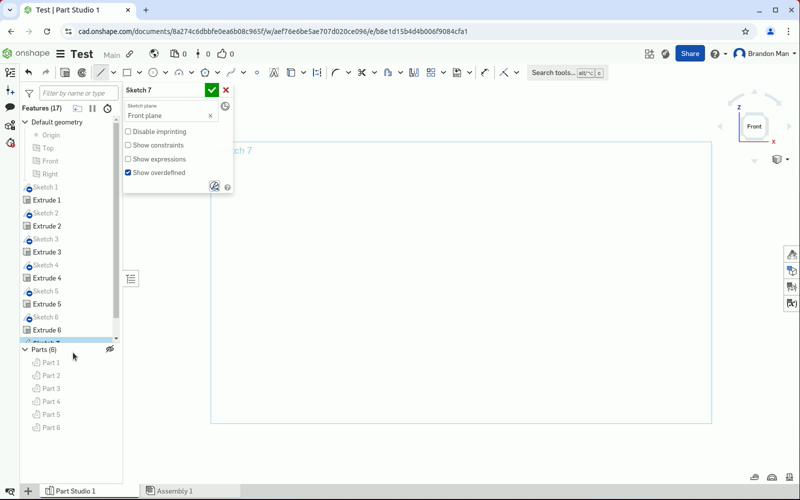
mouse_move(444, 272)
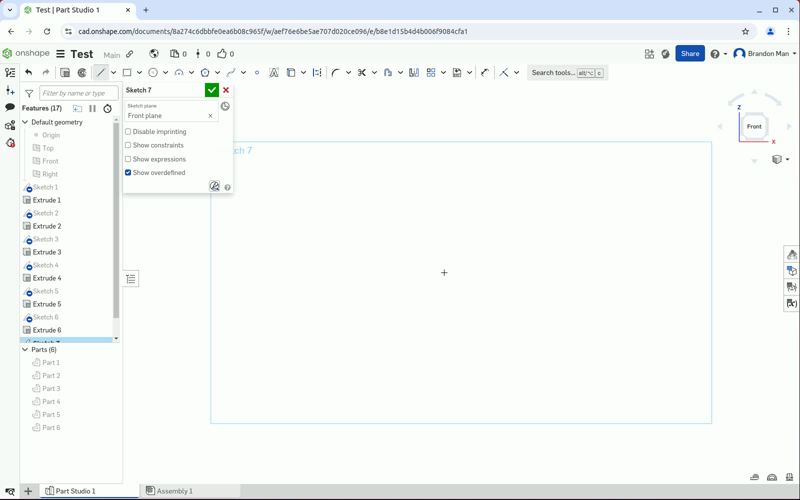
click(444, 272)
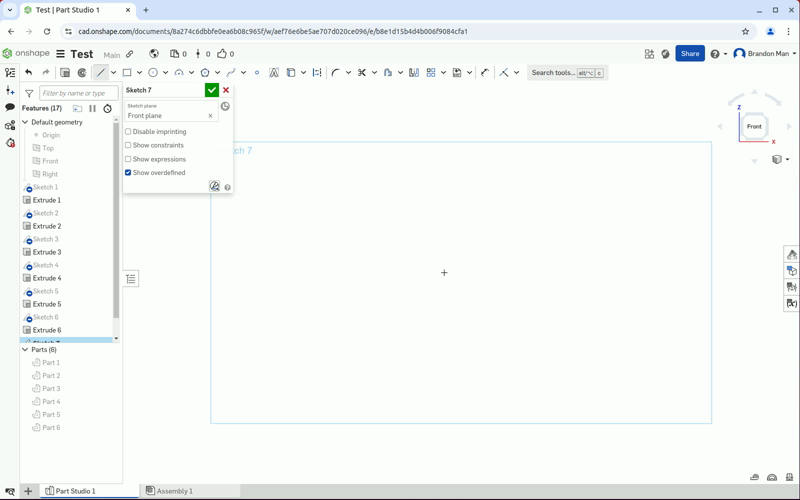
key_up(shift)
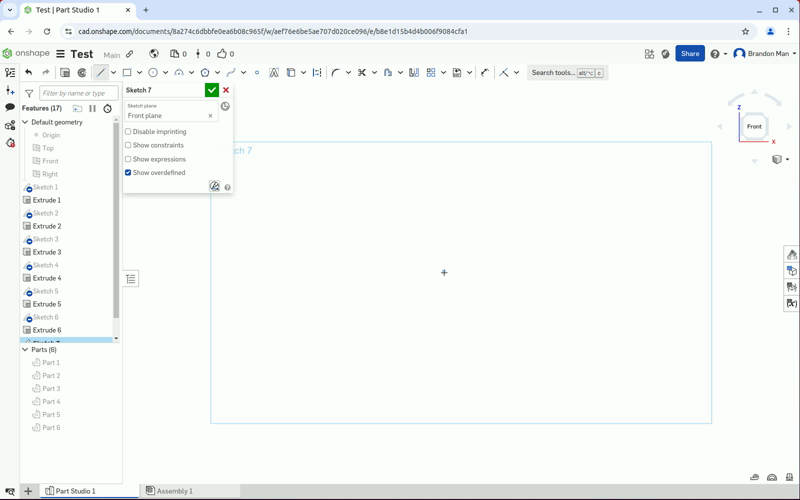
key_down(shift)
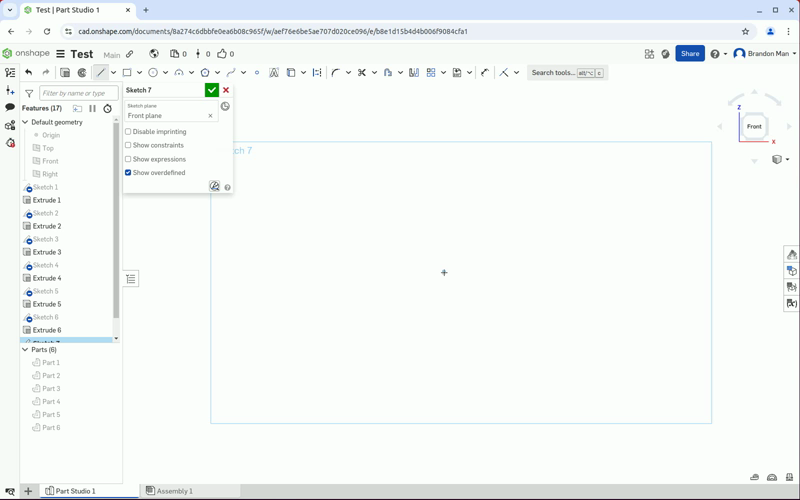
mouse_move(474, 272)
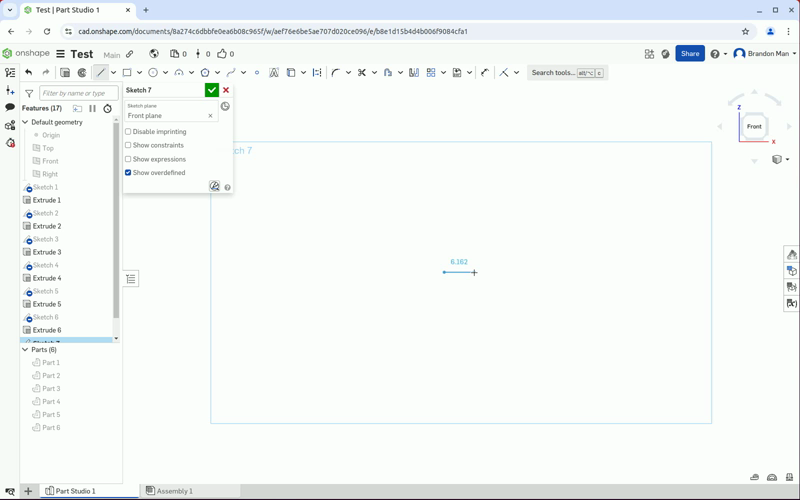
mouse_move(478, 247)
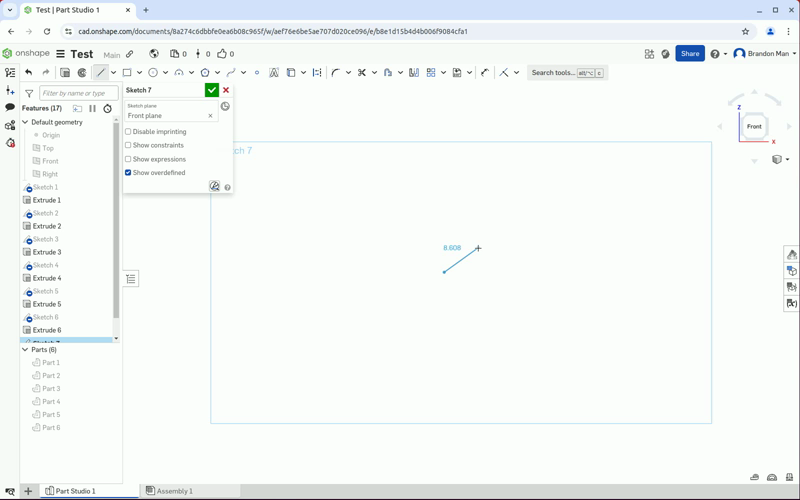
click(478, 247)
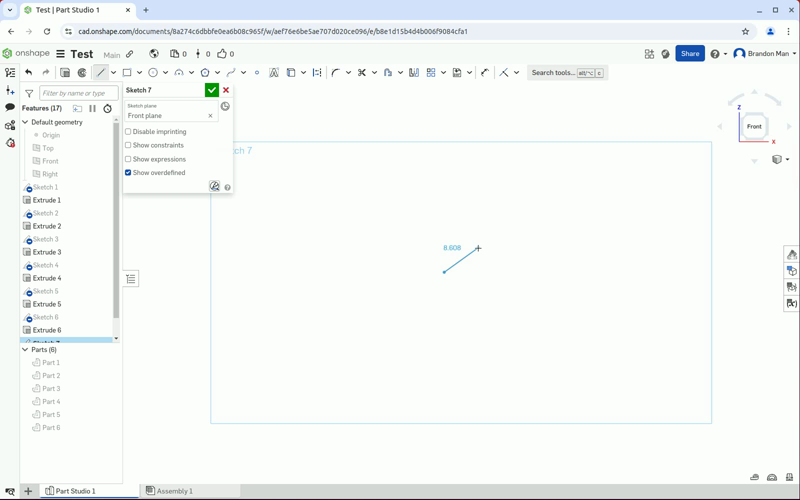
key_up(shift)
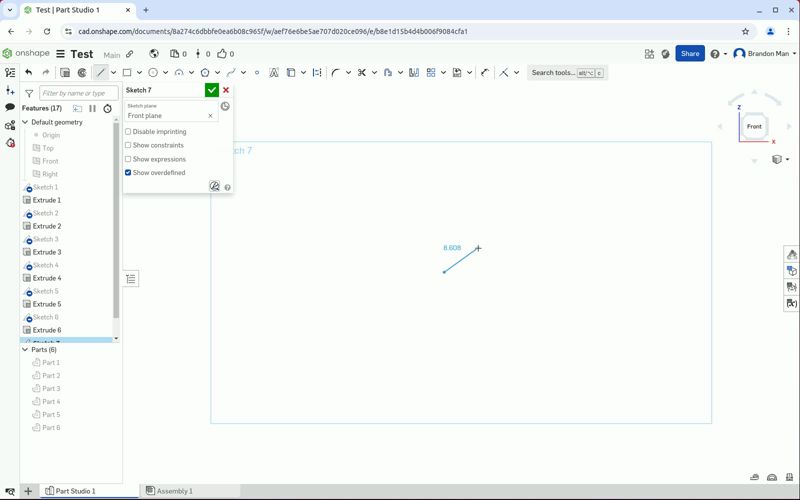
key_down(shift)
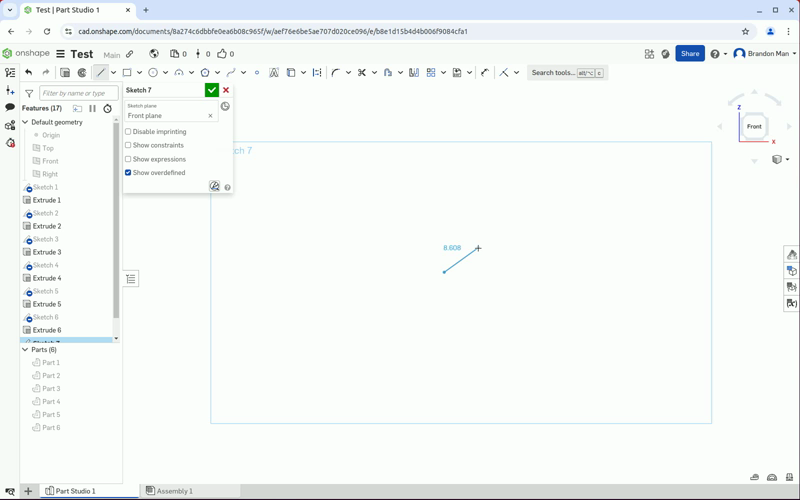
mouse_move(508, 247)
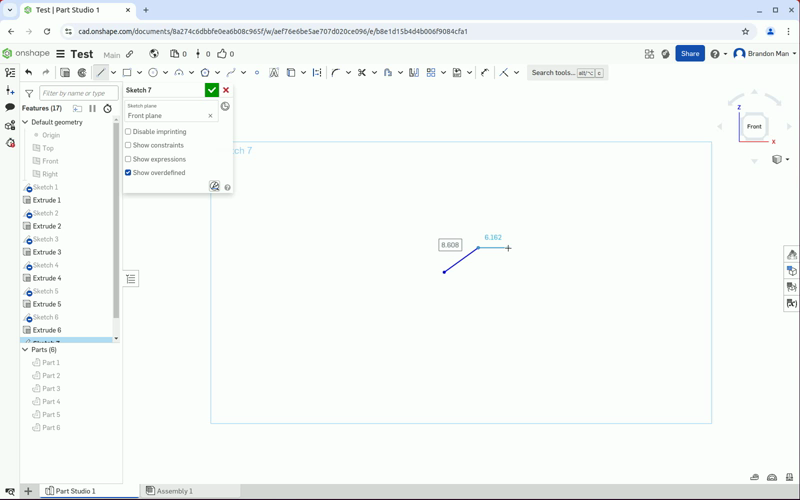
mouse_move(457, 233)
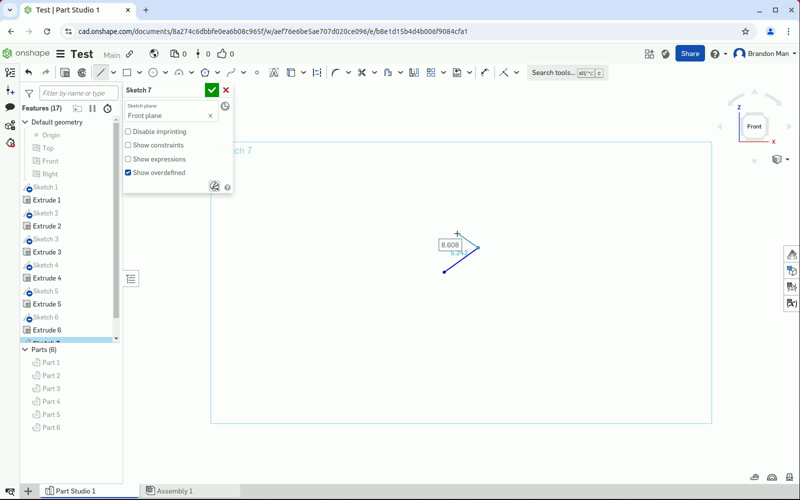
click(457, 233)
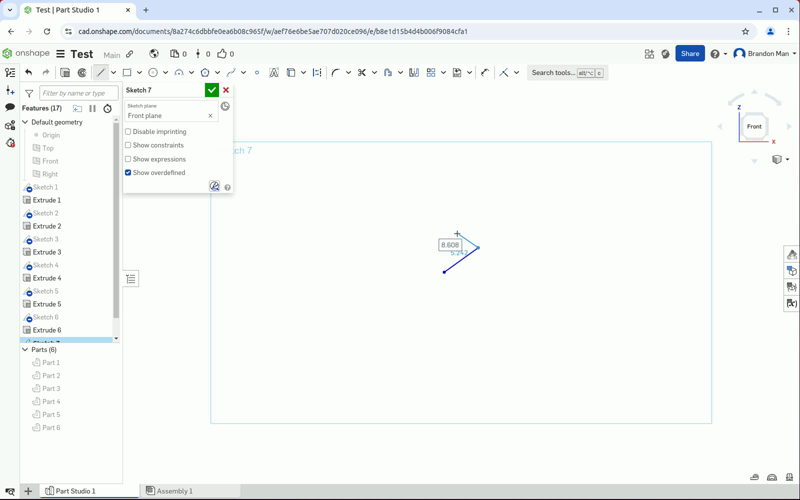
key_up(shift)
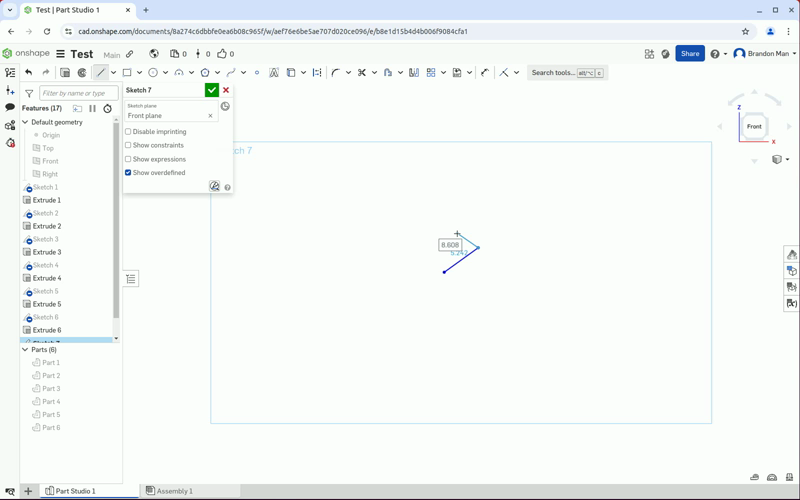
mouse_move(487, 233)
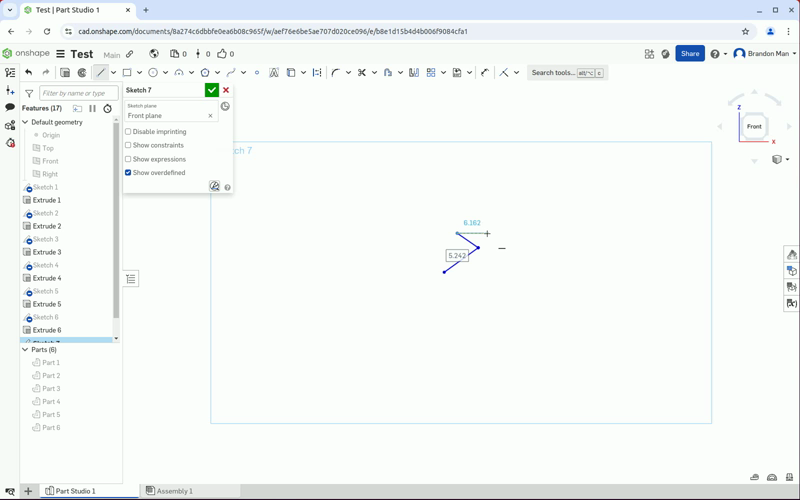
key_down(shift)
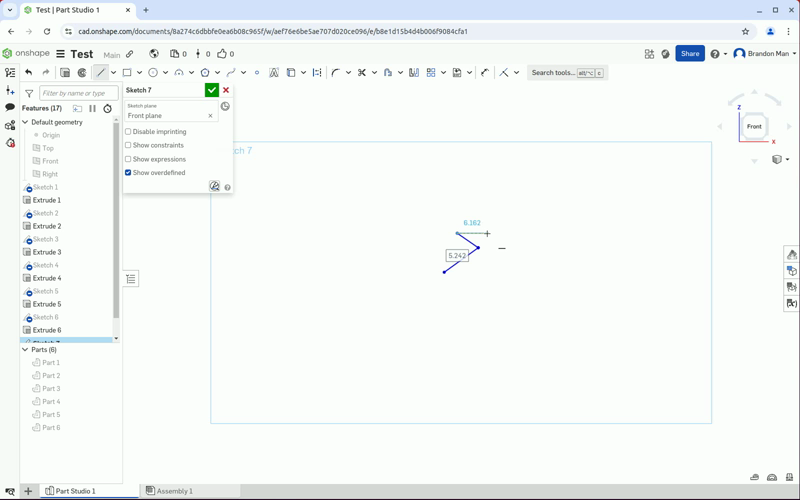
mouse_move(444, 272)
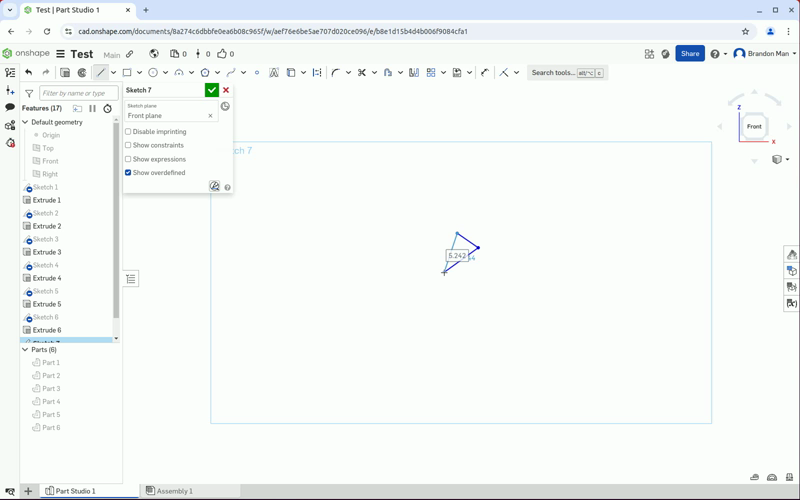
key_up(shift)
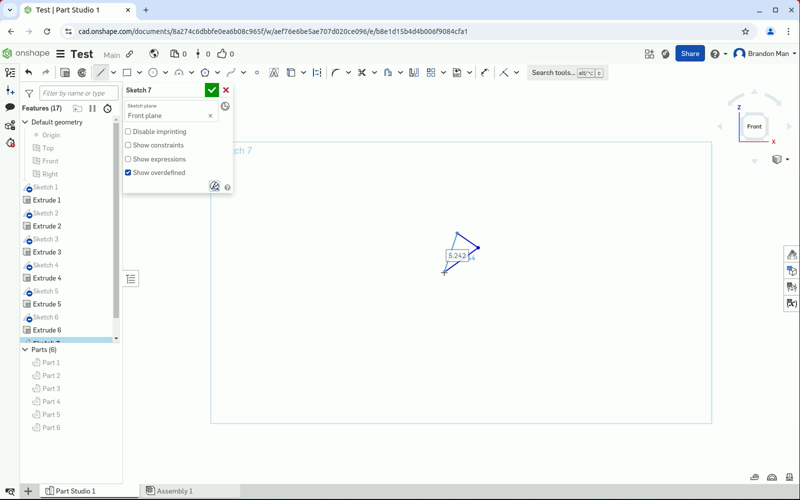
click(444, 272)
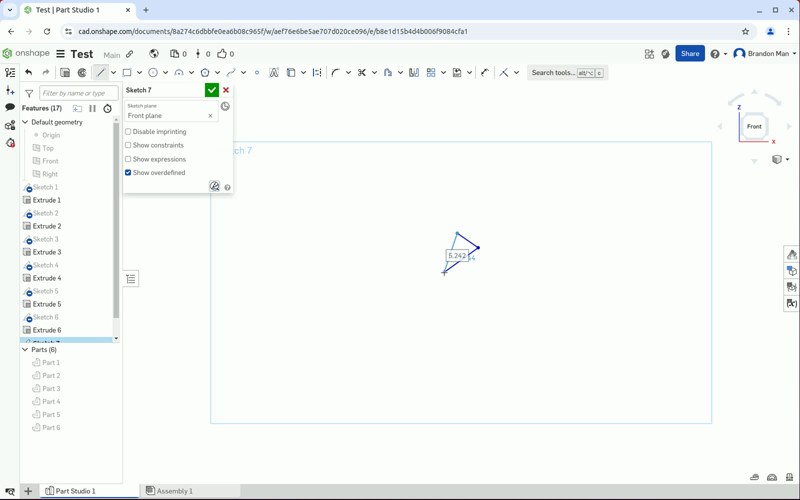
key(esc)
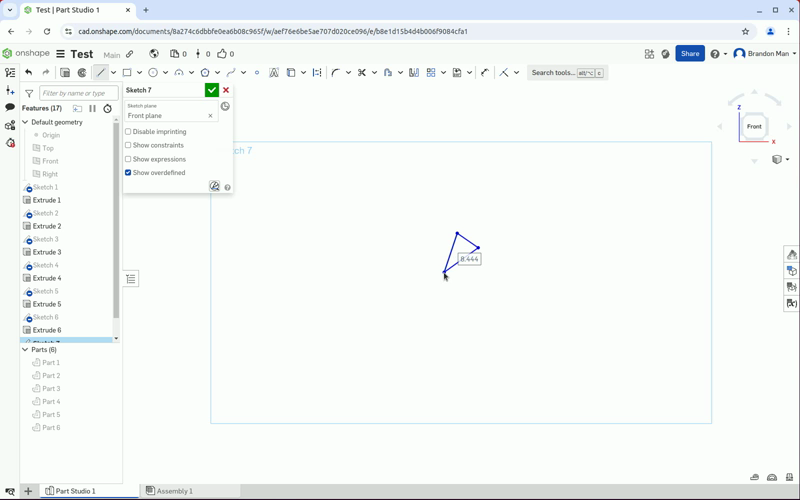
mouse_move(457, 251)
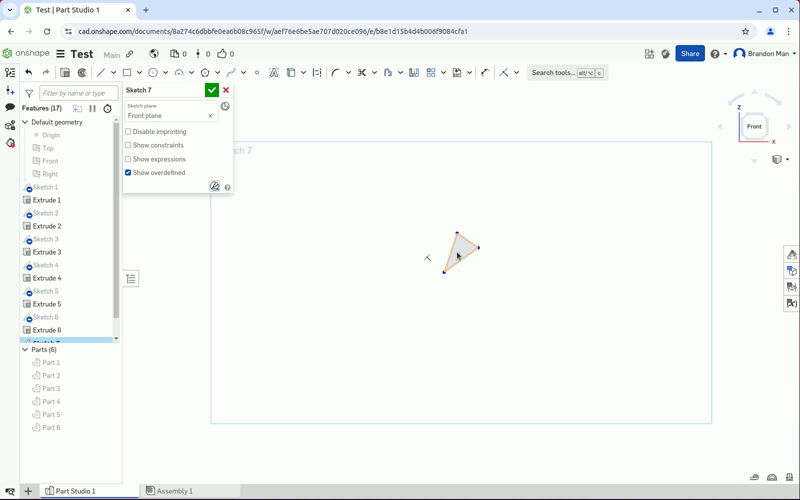
scroll(6)
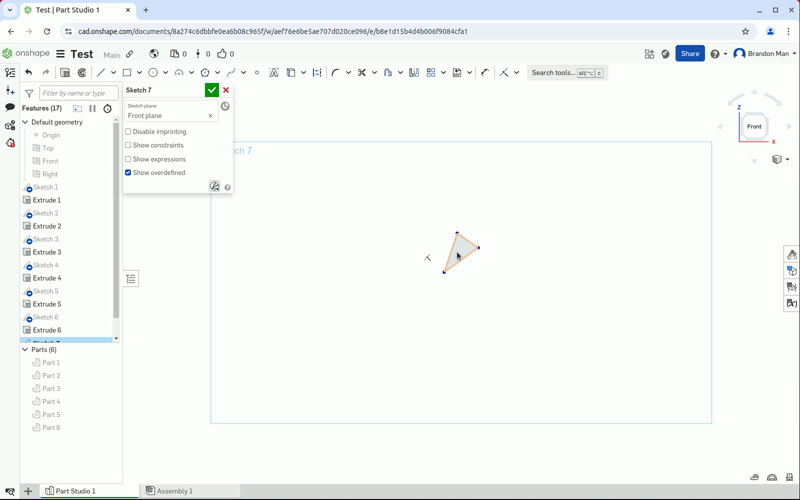
scroll(6)
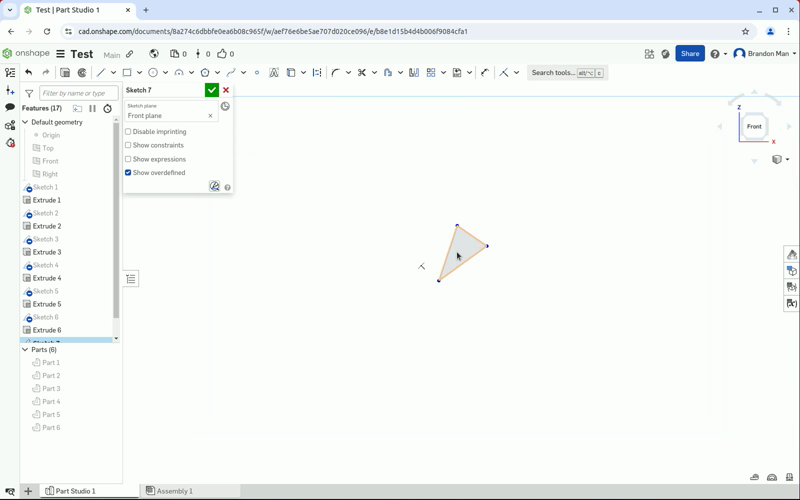
scroll(6)
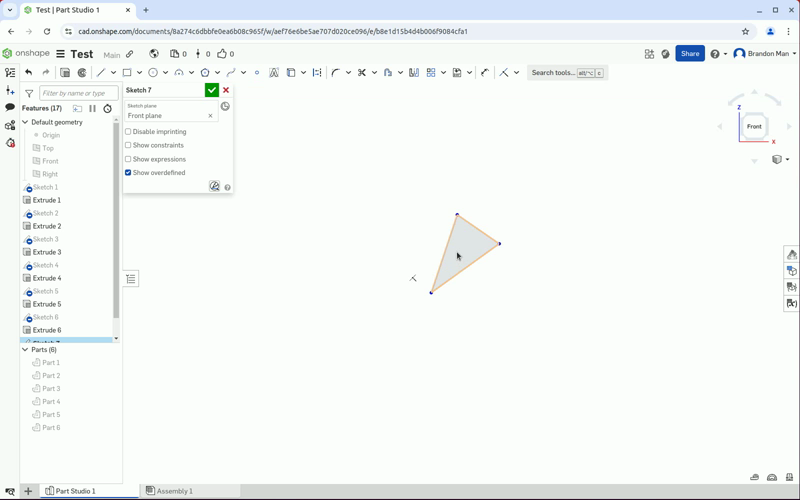
scroll(6)
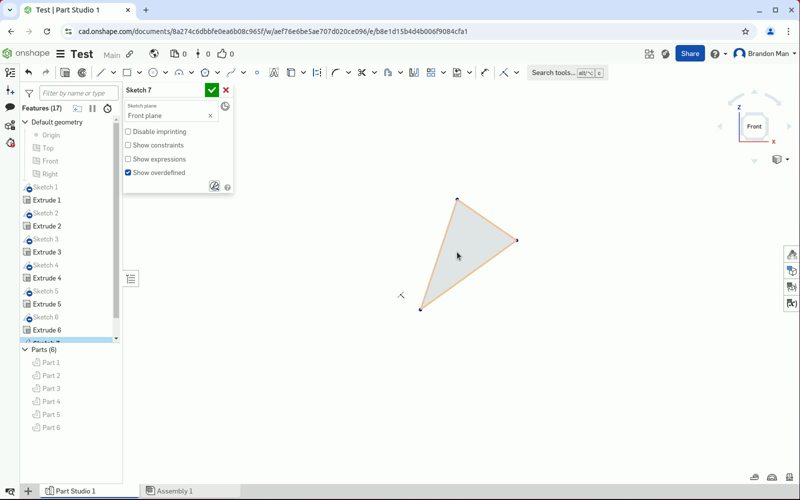
scroll(6)
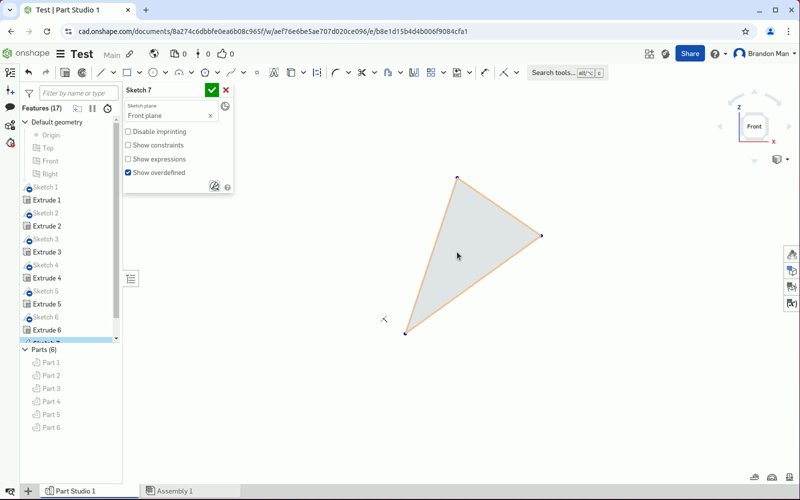
scroll(6)
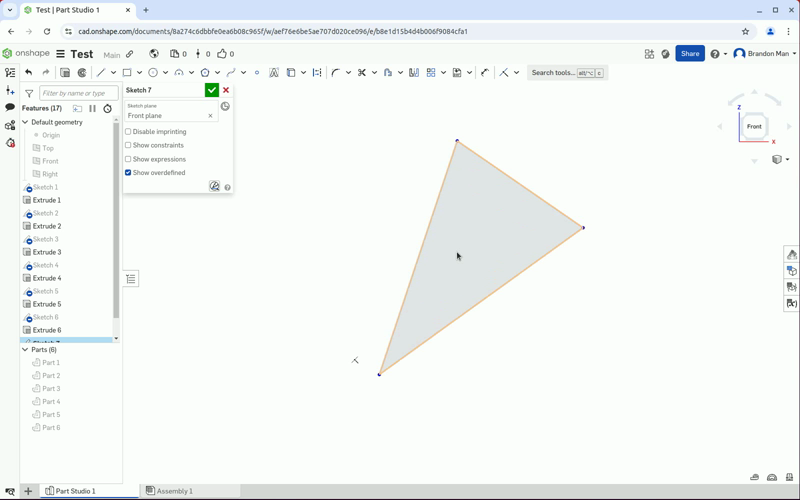
scroll(6)
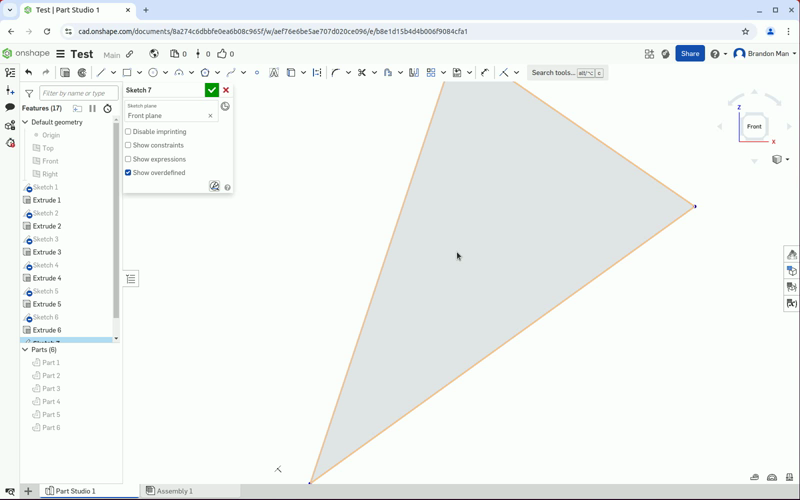
click(457, 251)
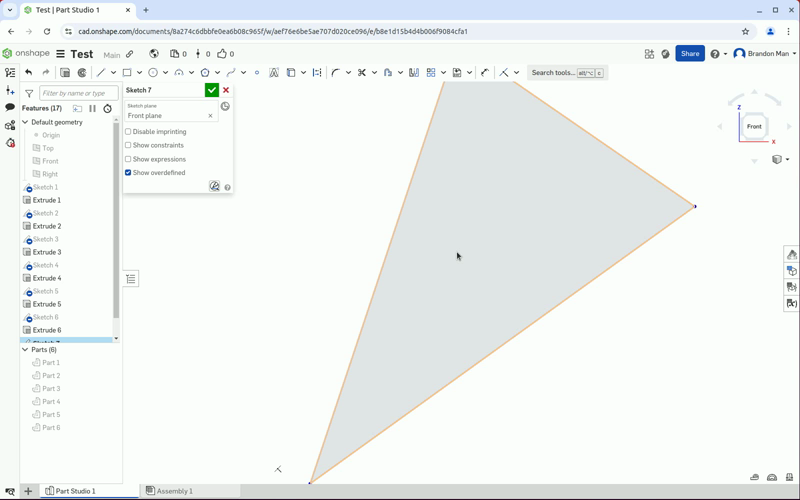
scroll(-6)
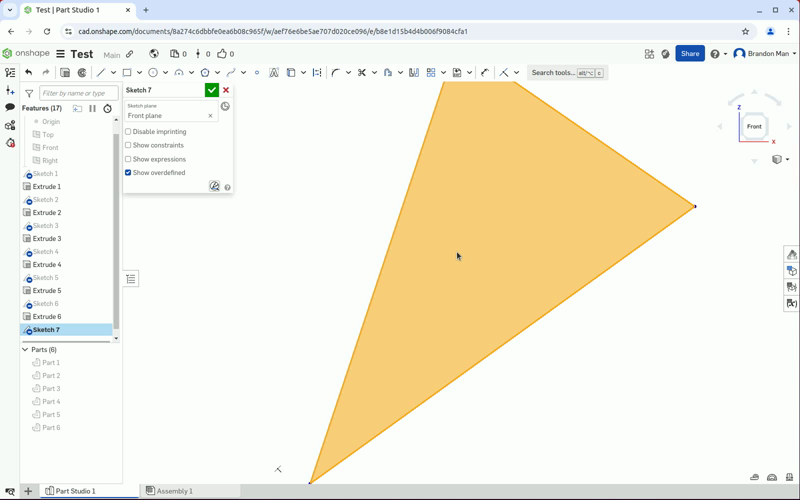
scroll(-6)
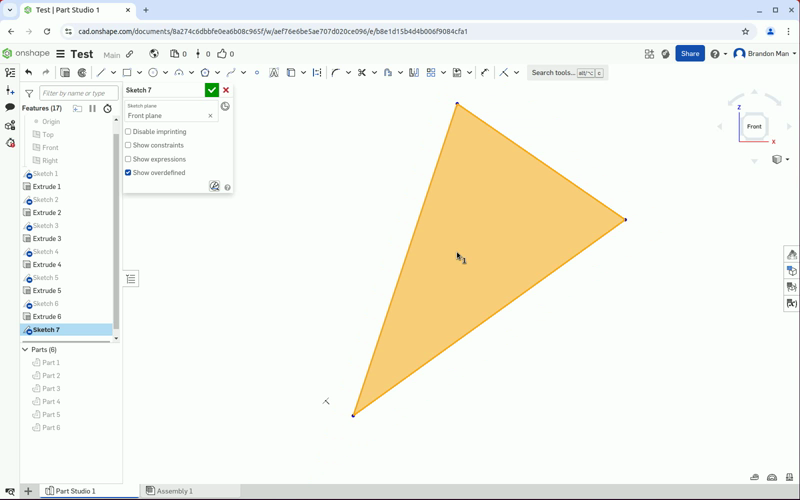
scroll(-6)
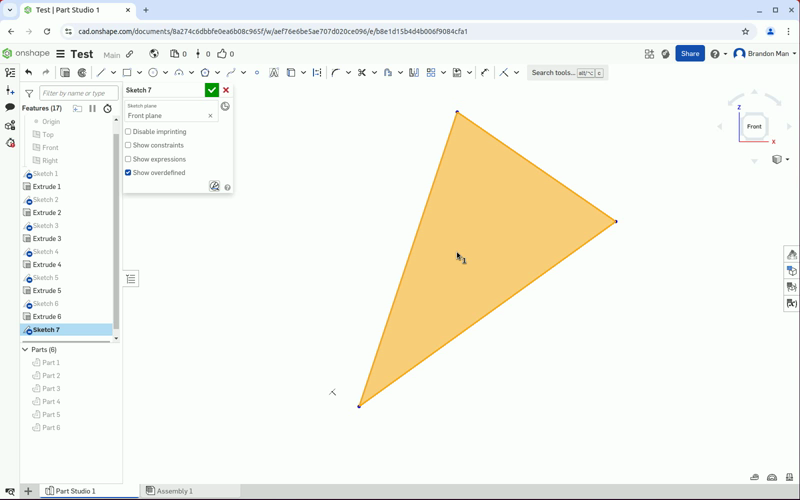
scroll(-6)
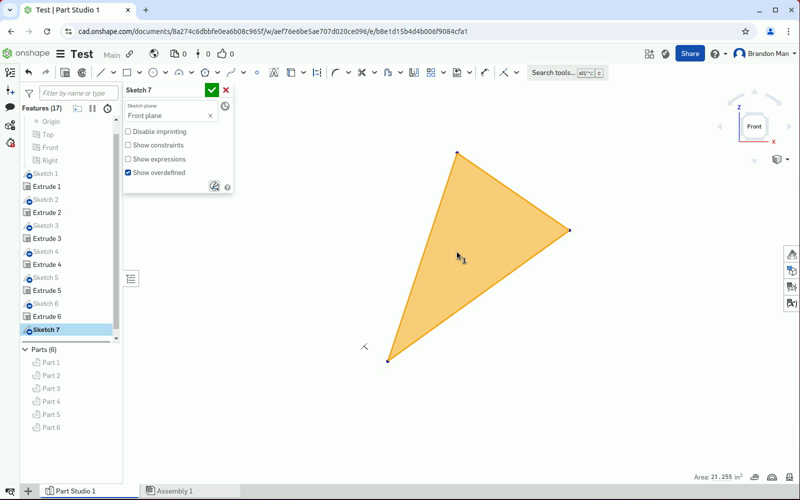
scroll(-6)
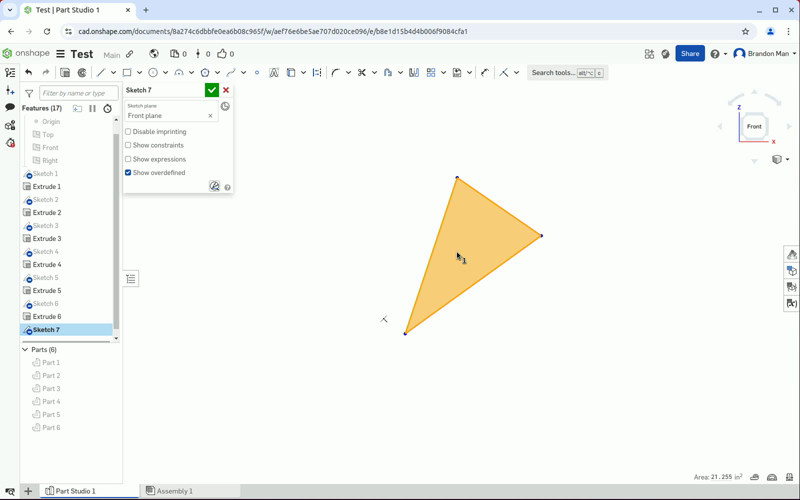
scroll(-6)
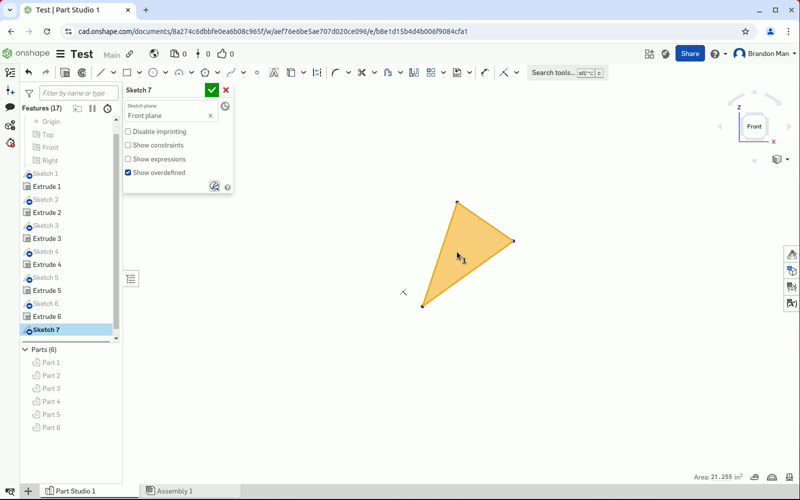
scroll(-6)
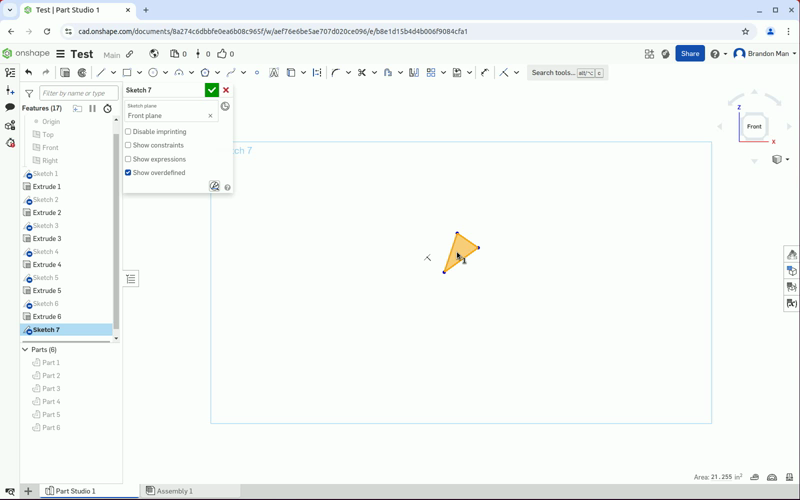
mouse_move(73, 352)
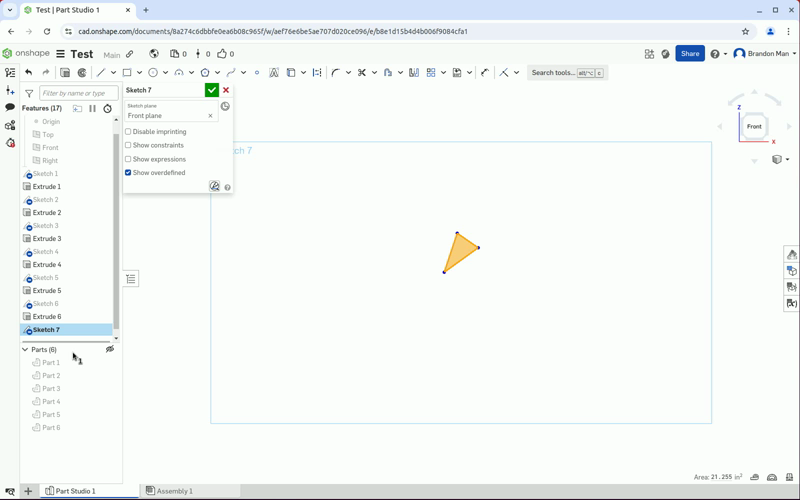
key(shift+y)
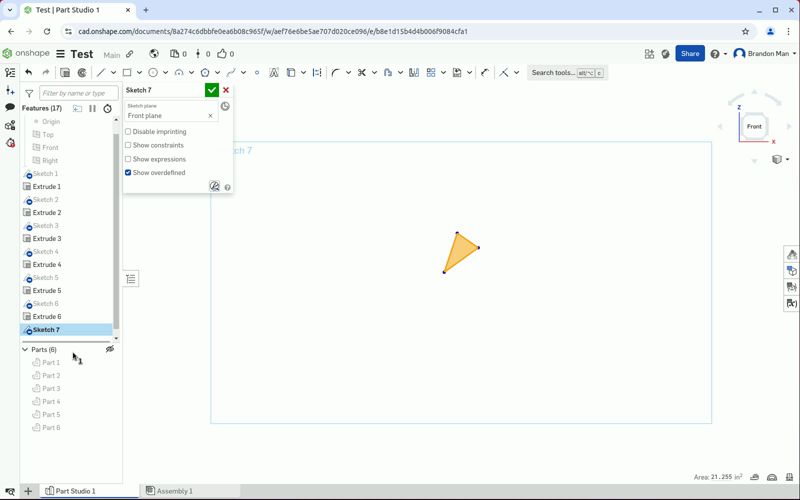
key(shift+e)
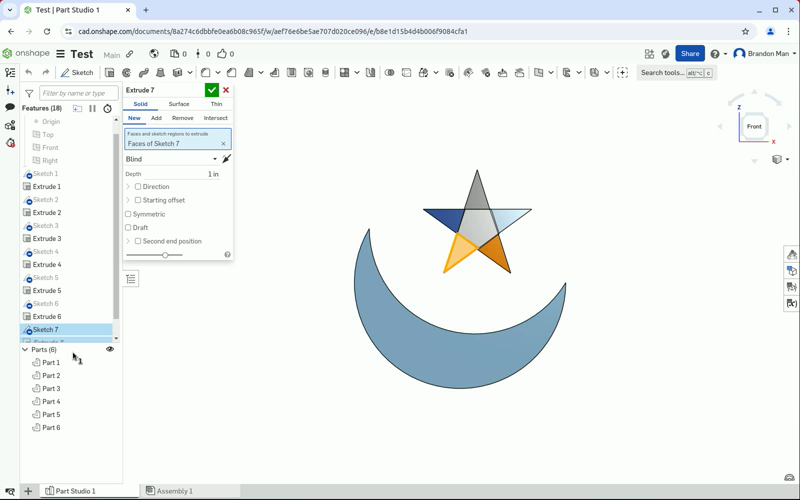
mouse_move(143, 106)
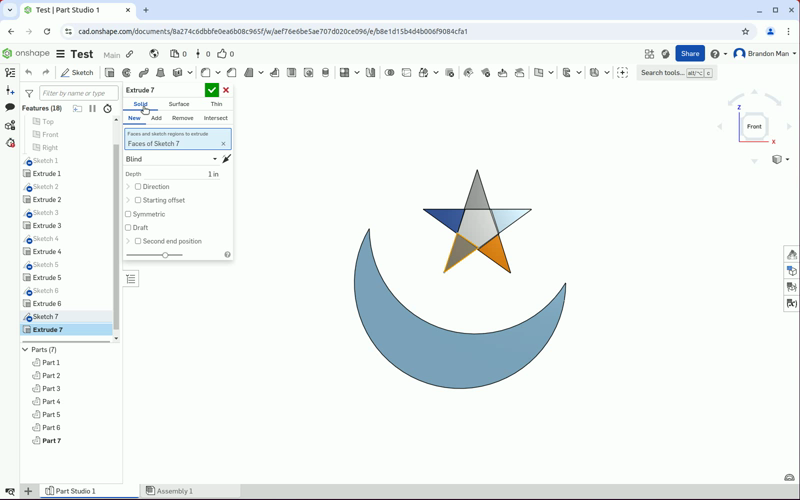
click(143, 106)
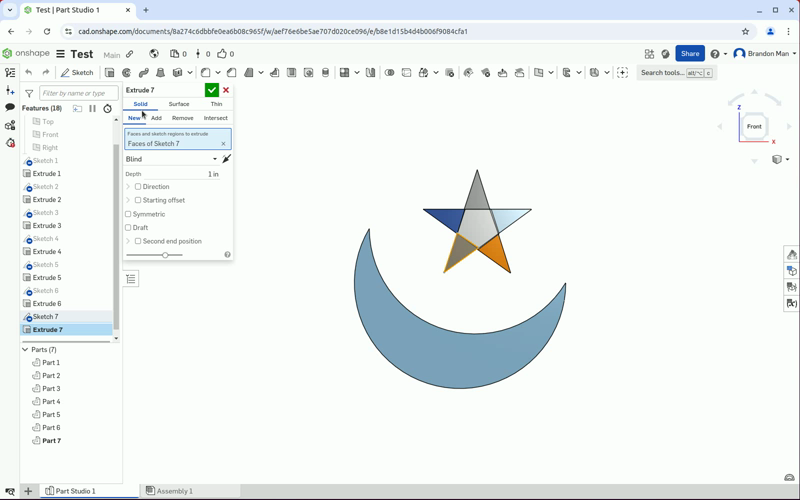
mouse_move(137, 120)
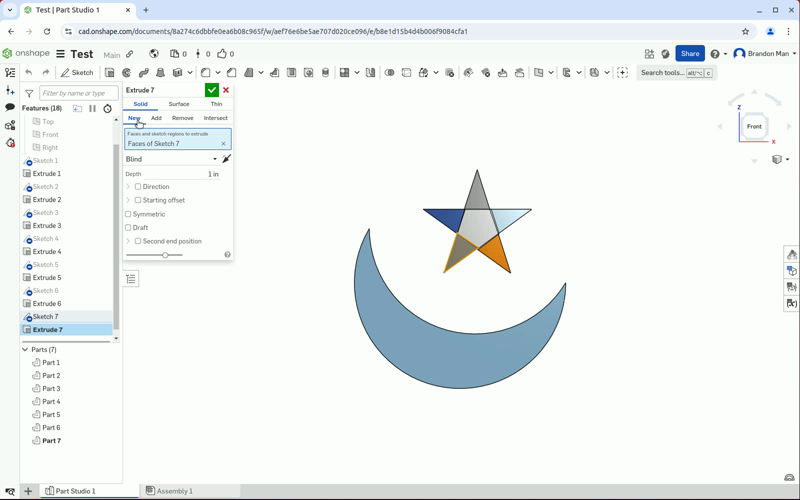
click(137, 120)
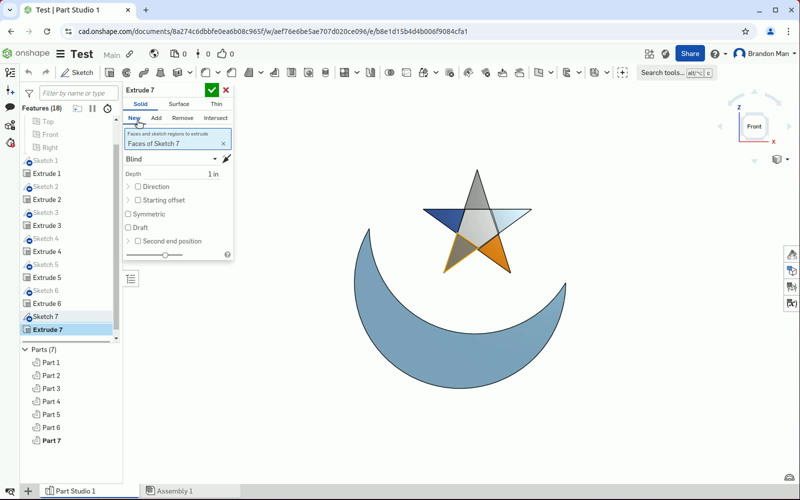
key(tab, 4)
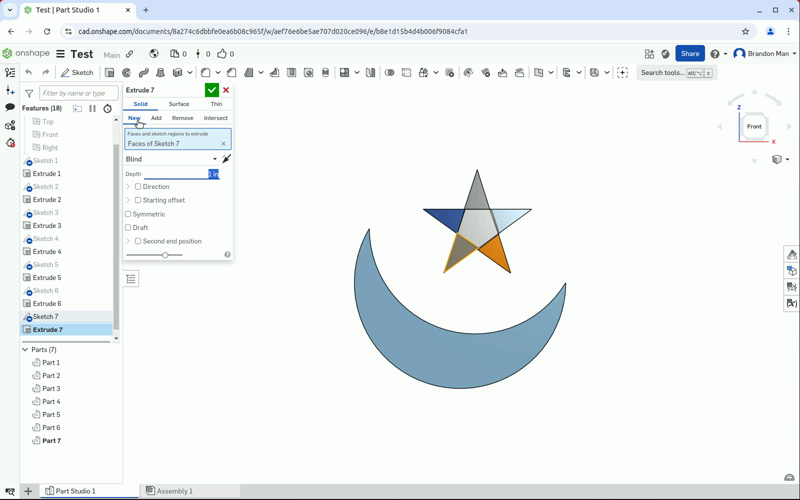
text(2.889)
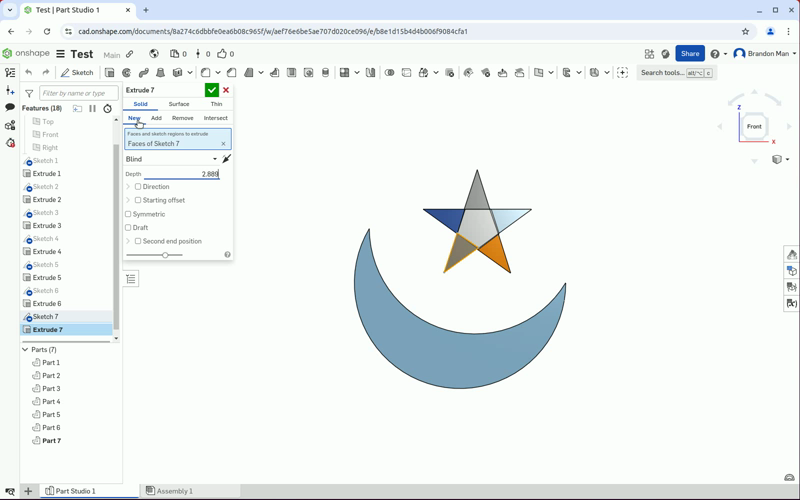
key(enter)
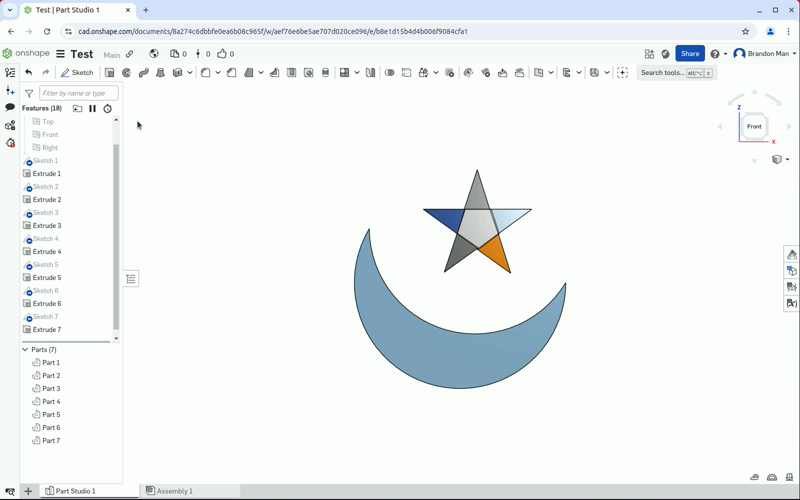
key(shift+h)
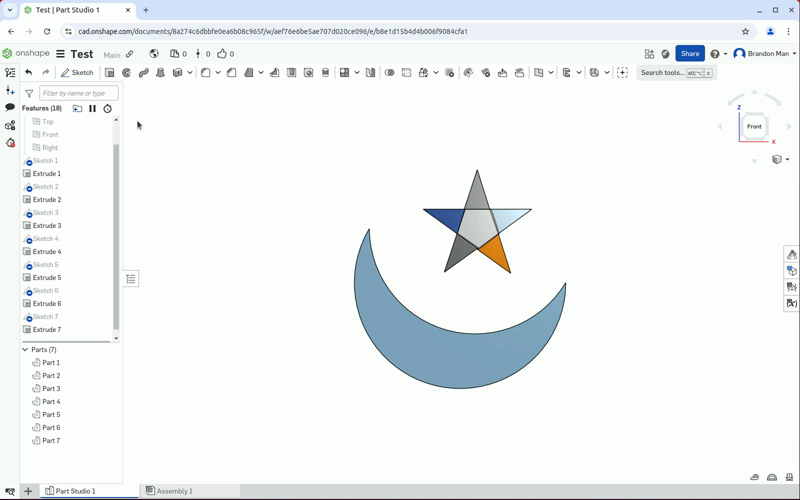
key(shift+h)
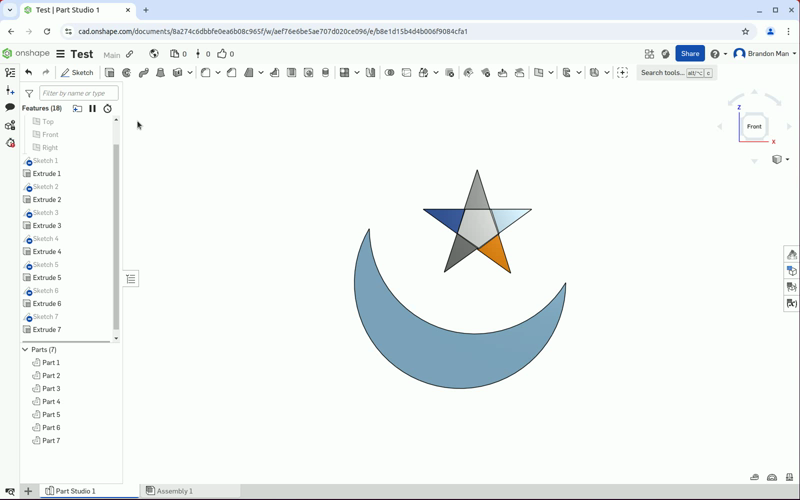
key(shift+7)
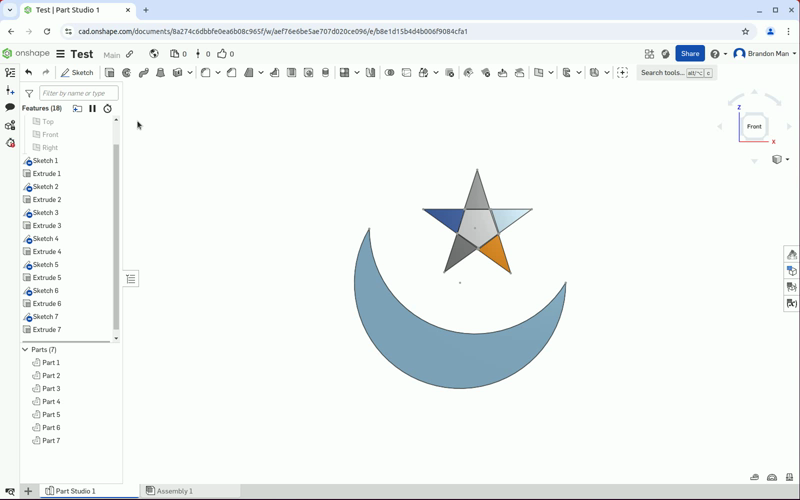
key(left, 2)
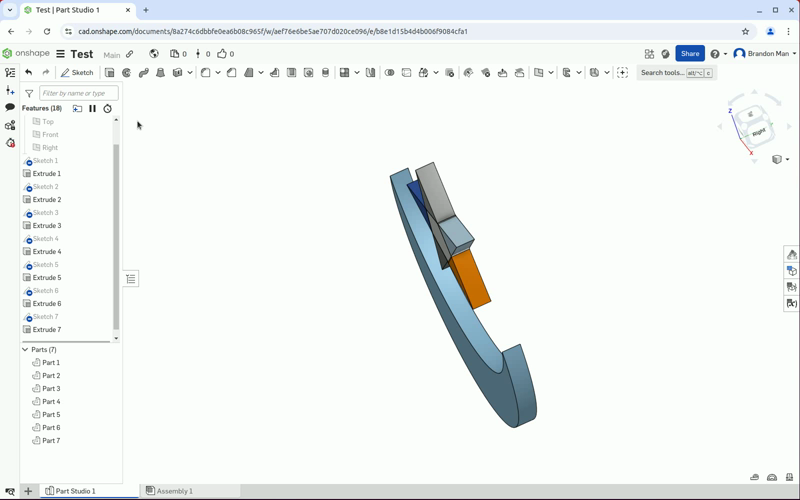
key(down, 2)
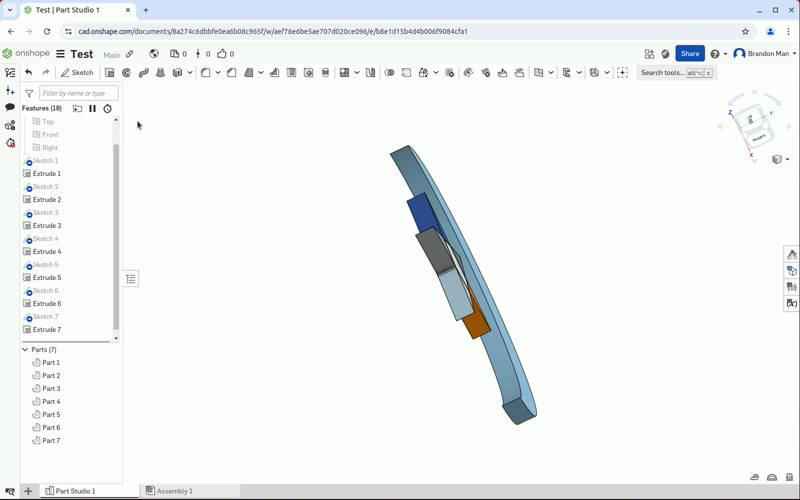
key(up, 2)
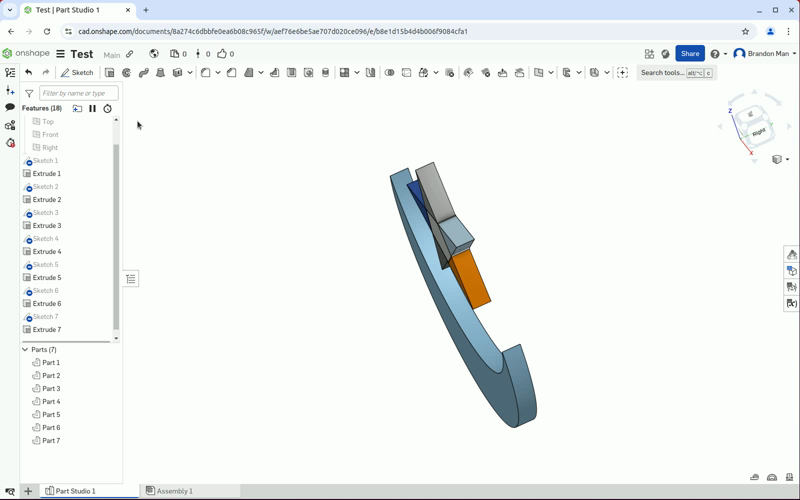
key(right, 2)
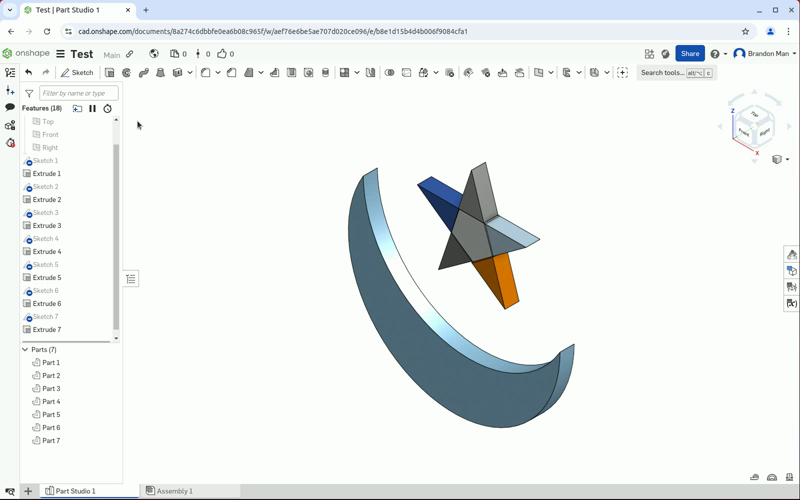
mouse_move(69, 163)
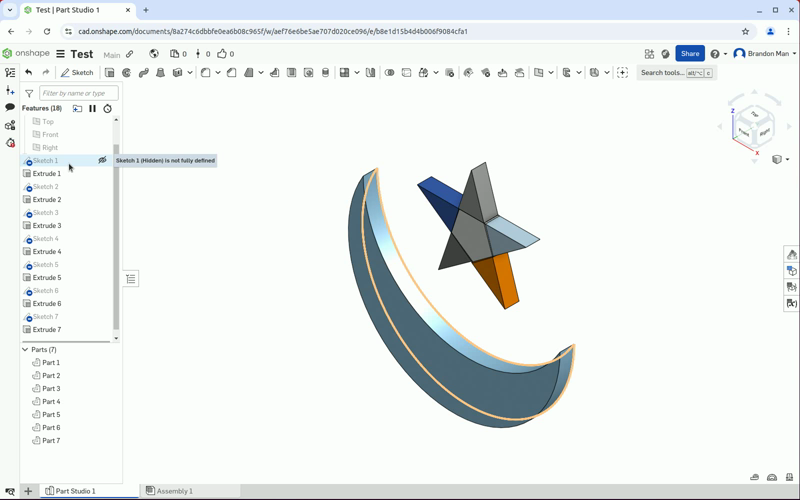
click(69, 163)